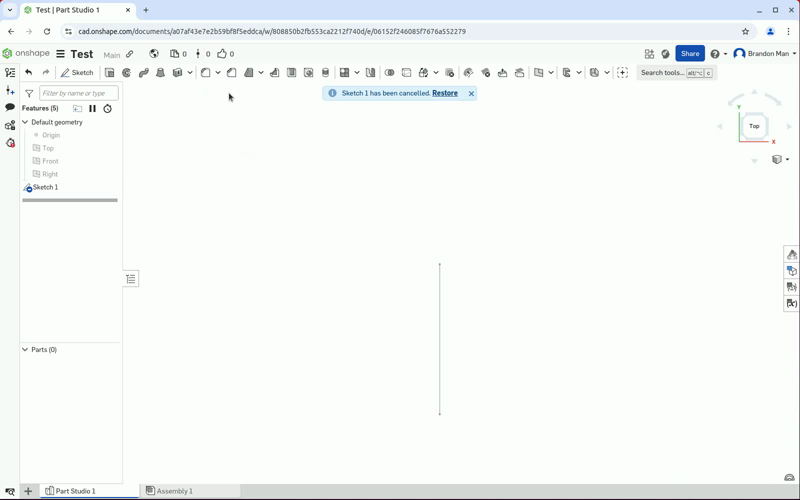
key(shift+h)
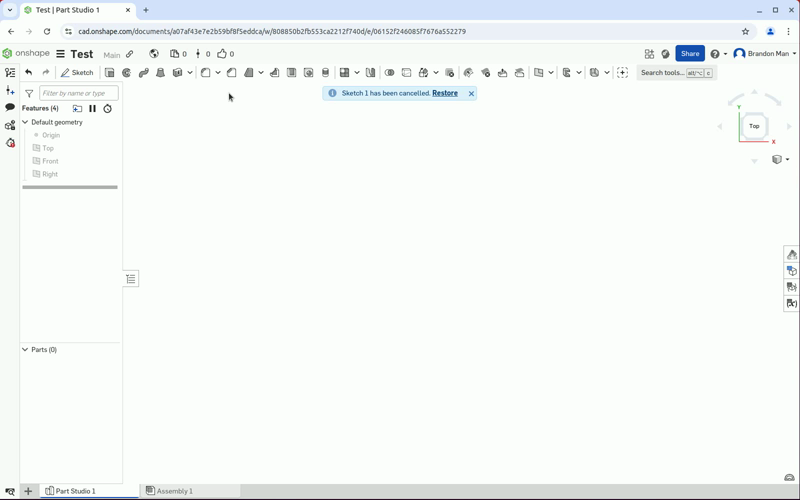
mouse_move(73, 352)
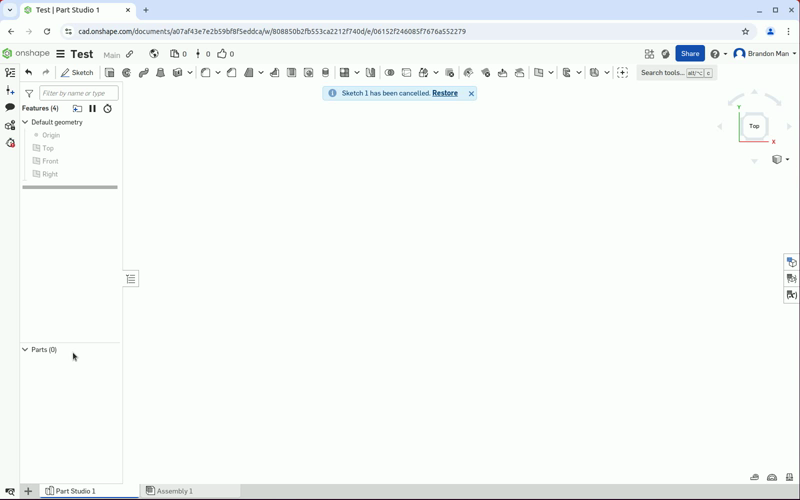
key(y)
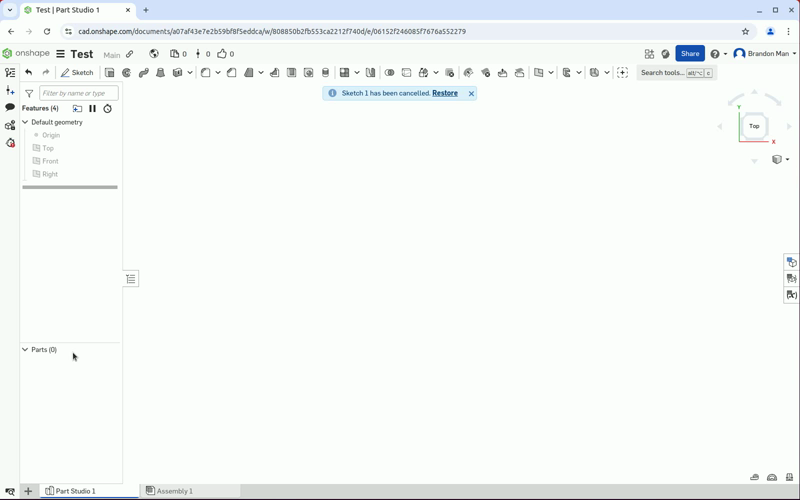
key(shift+p)
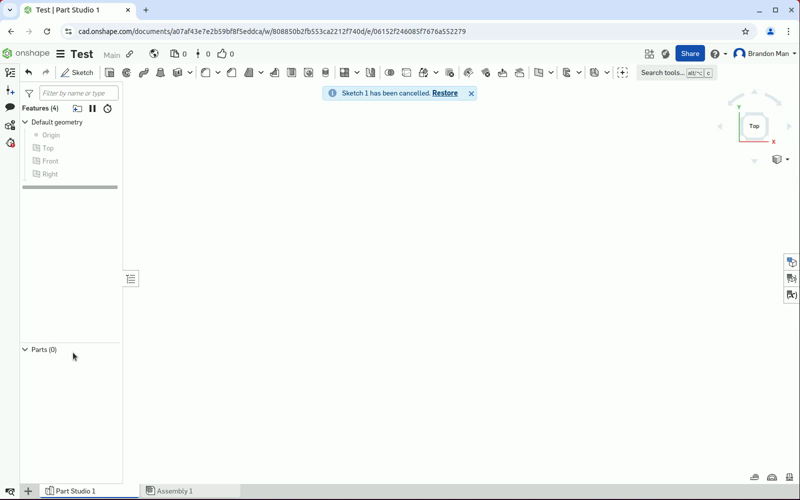
key(space)
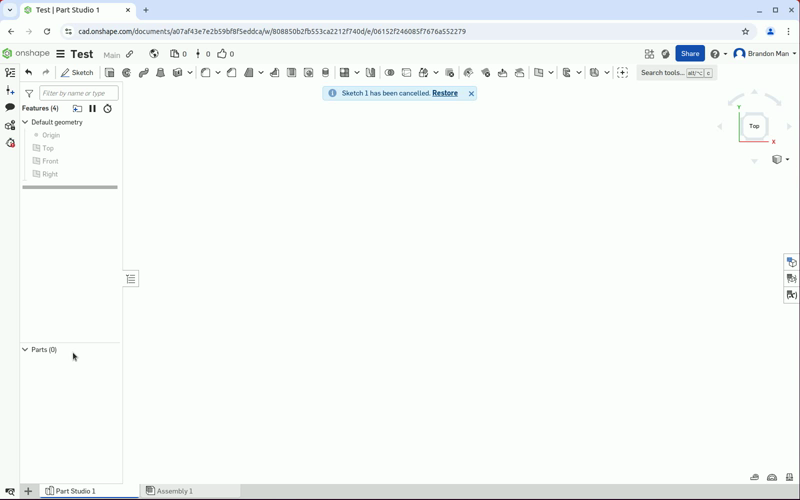
key_down(shift)
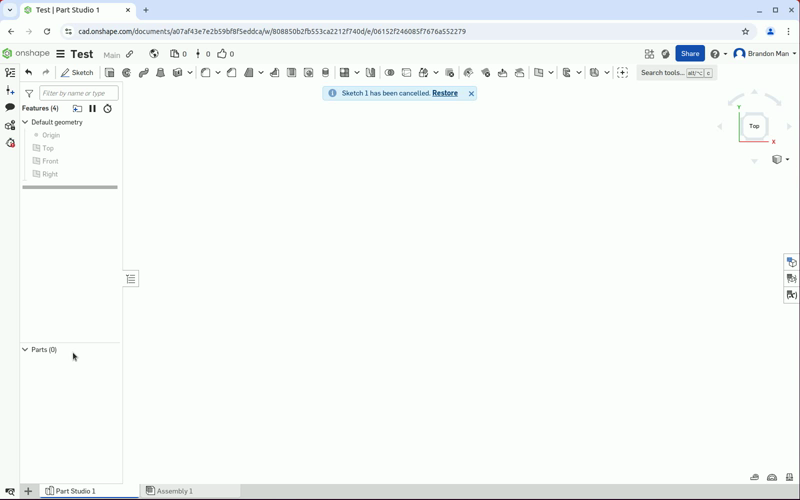
key(up)
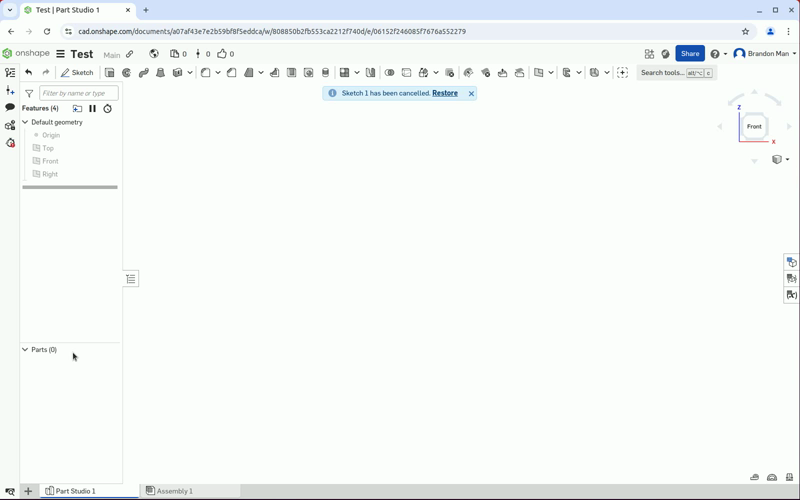
key_up(shift)
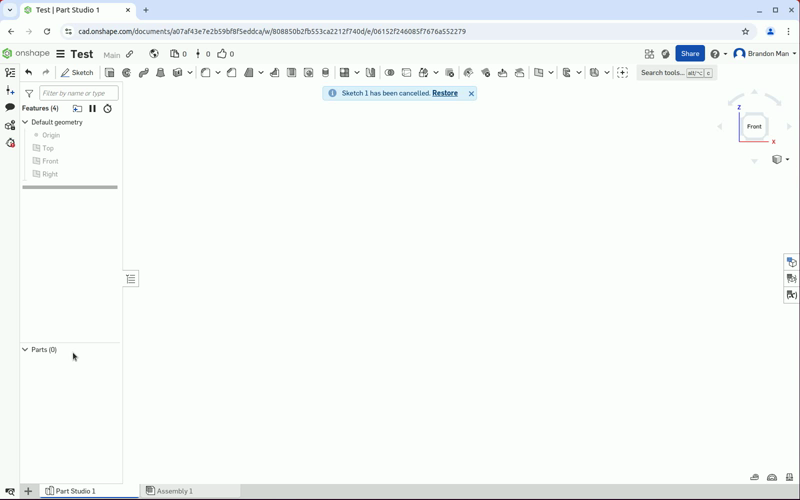
mouse_move(73, 352)
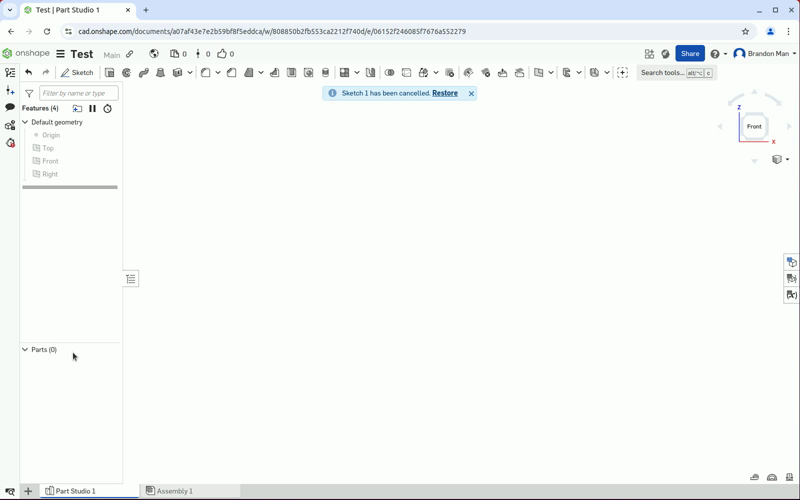
key(shift+y)
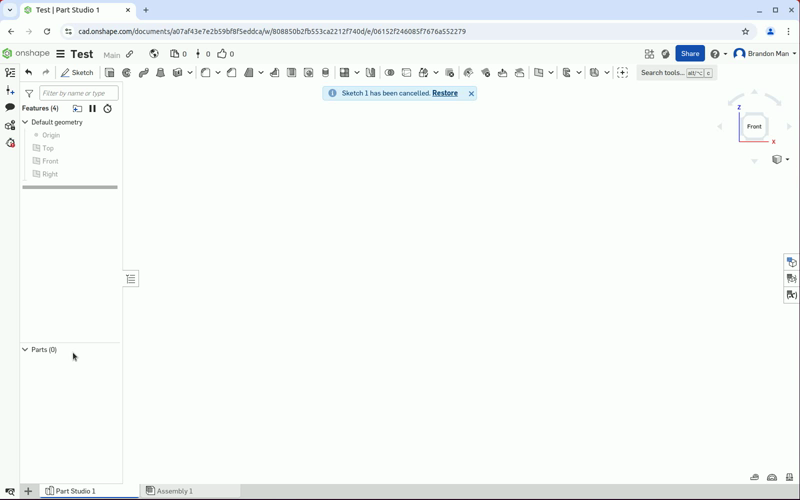
key(shift+s)
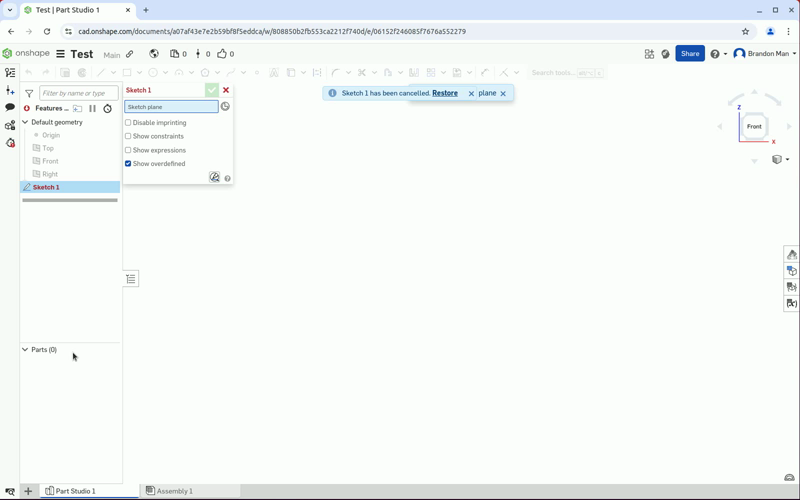
mouse_move(73, 163)
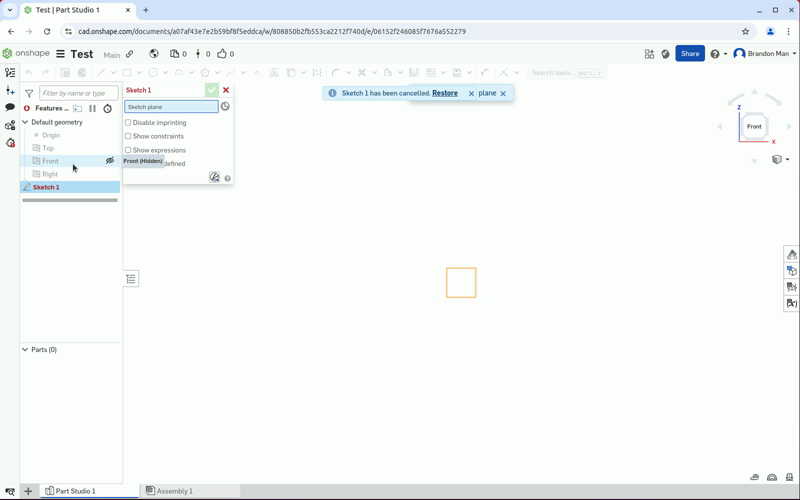
click(73, 163)
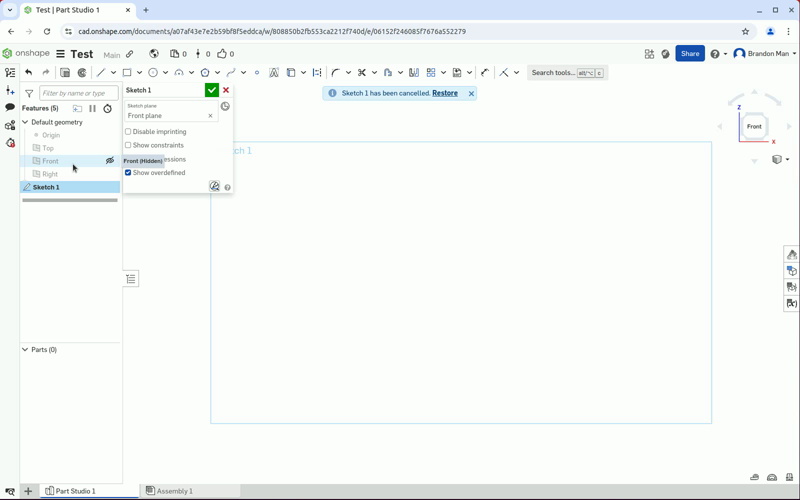
mouse_move(73, 352)
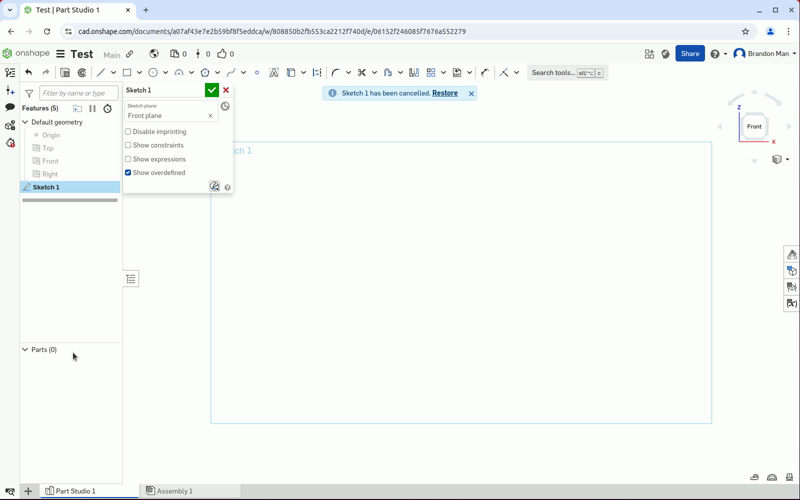
key(y)
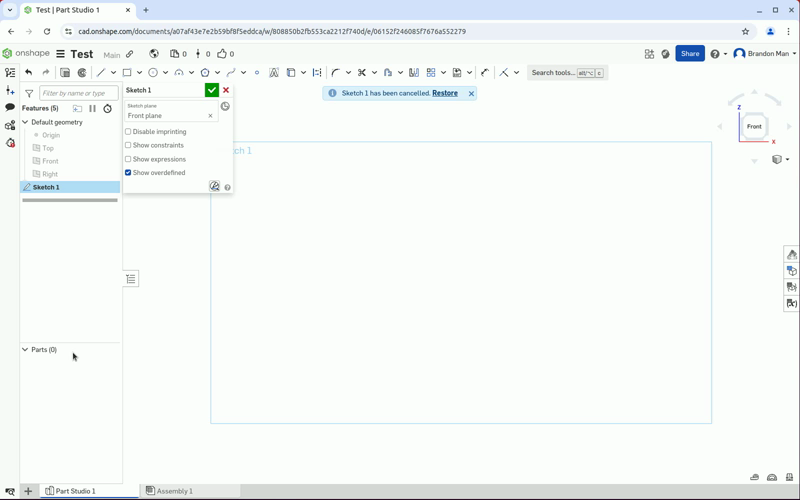
key(l)
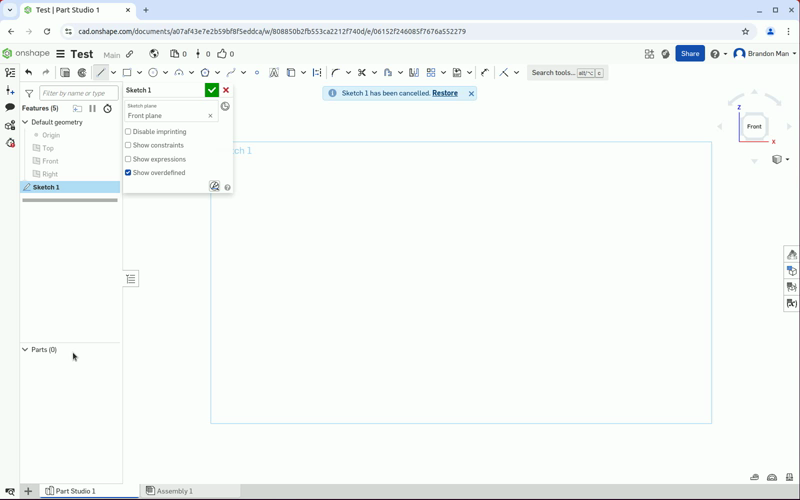
key_down(shift)
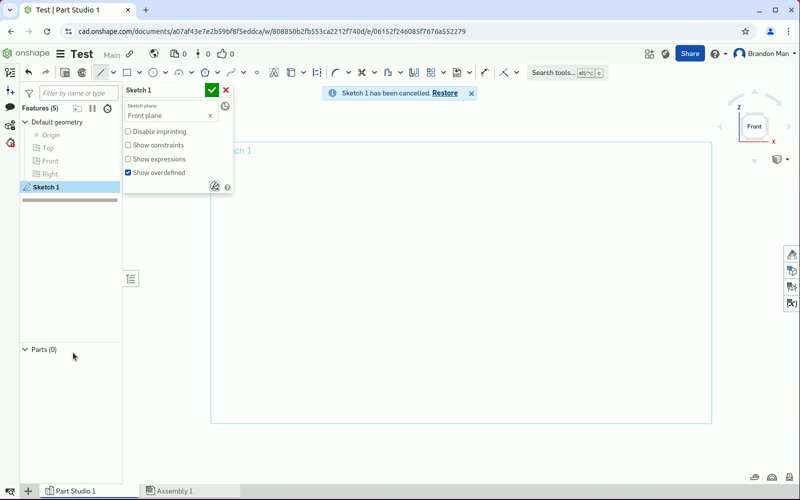
mouse_move(453, 170)
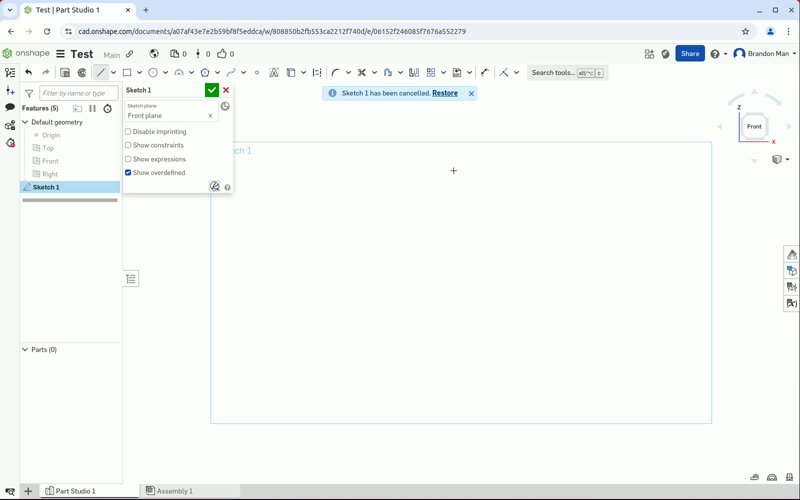
click(453, 170)
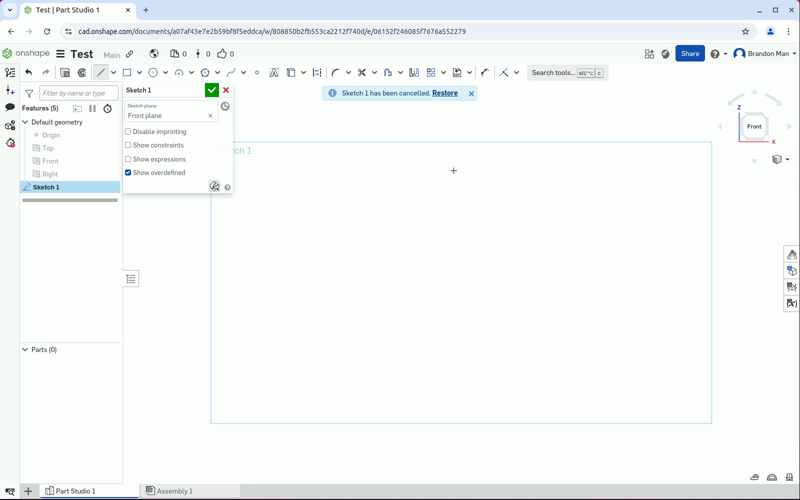
key_up(shift)
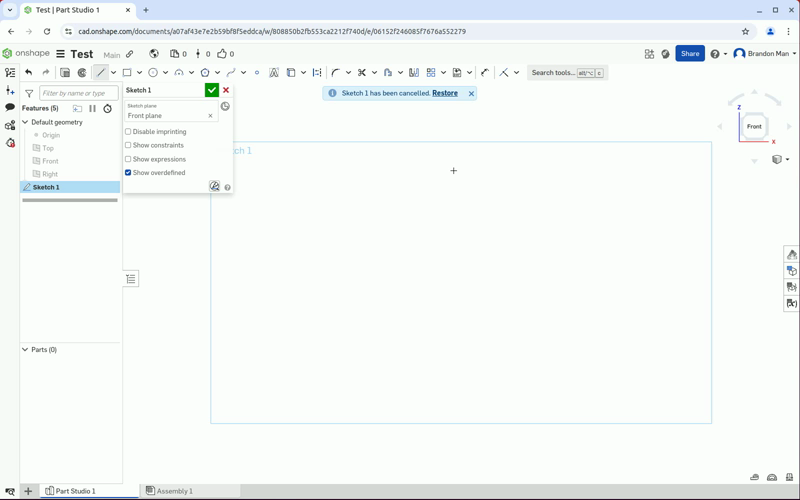
key_down(shift)
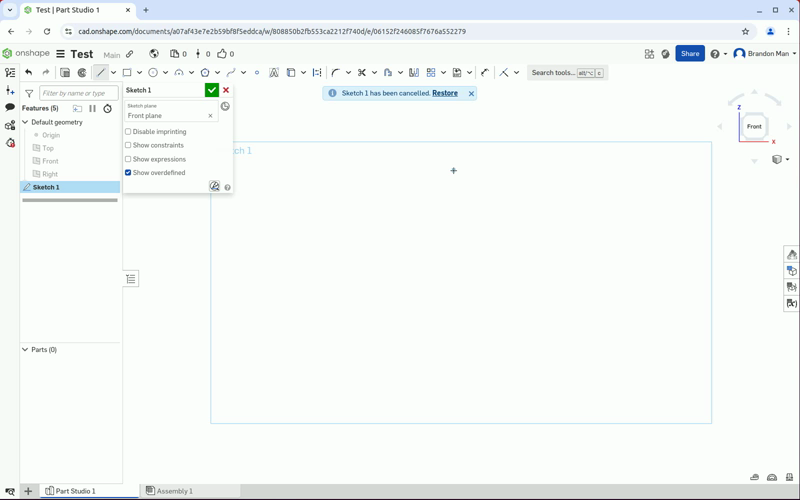
mouse_move(483, 170)
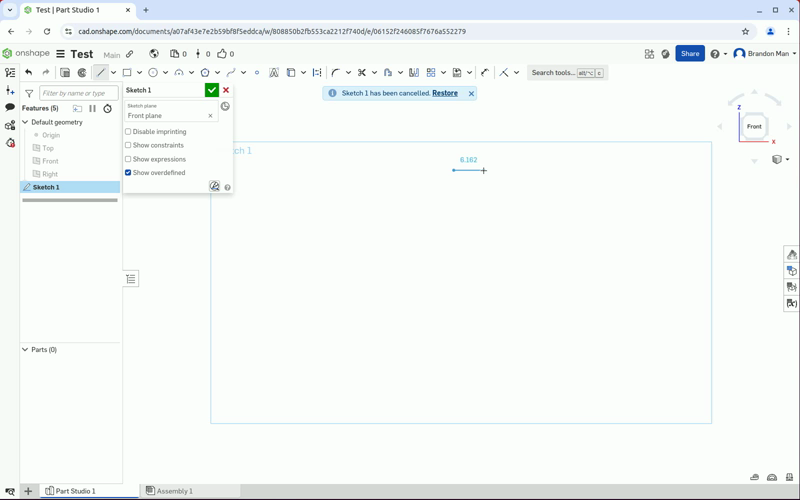
mouse_move(468, 170)
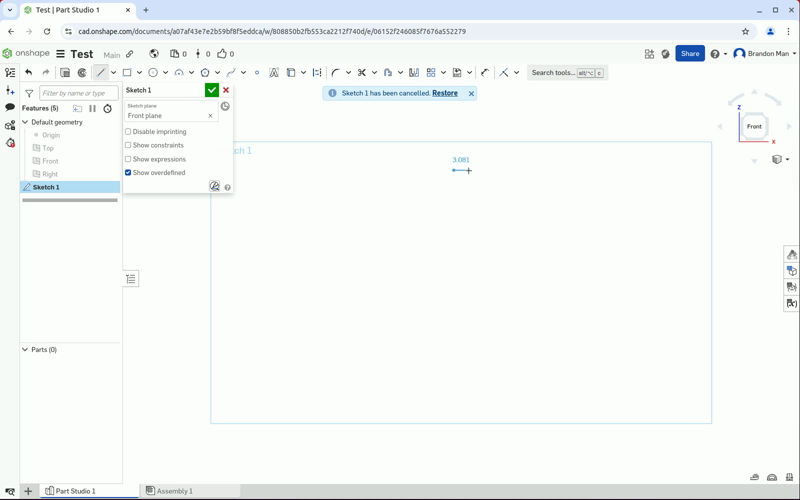
click(468, 170)
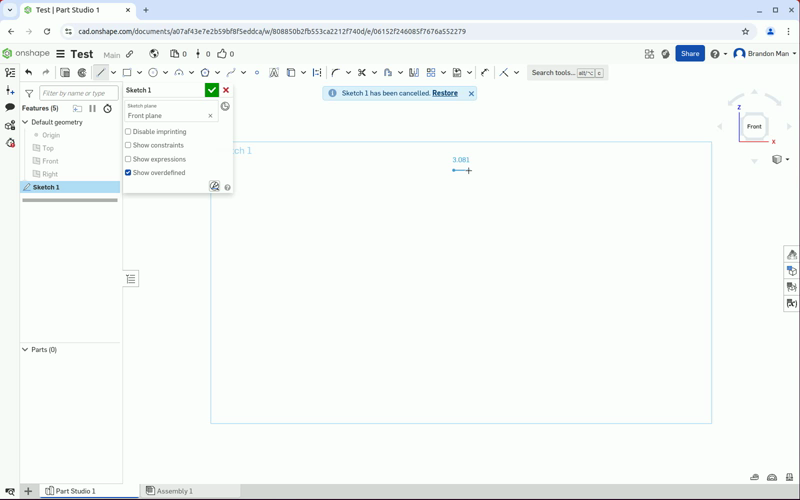
key_up(shift)
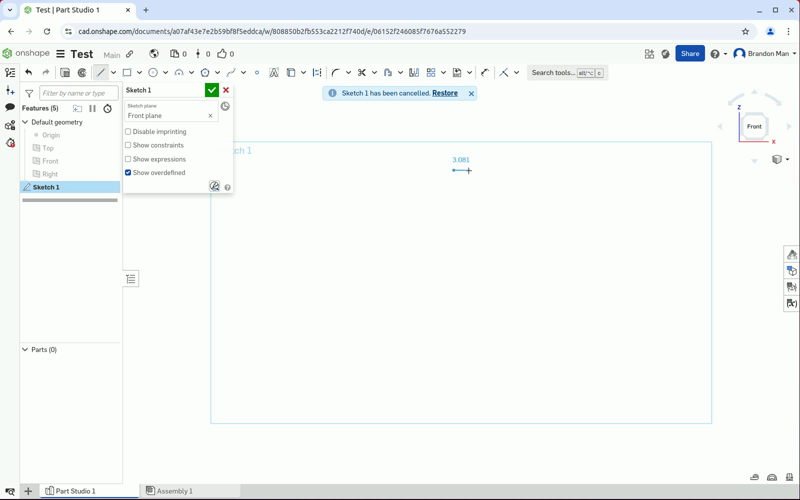
key(esc)
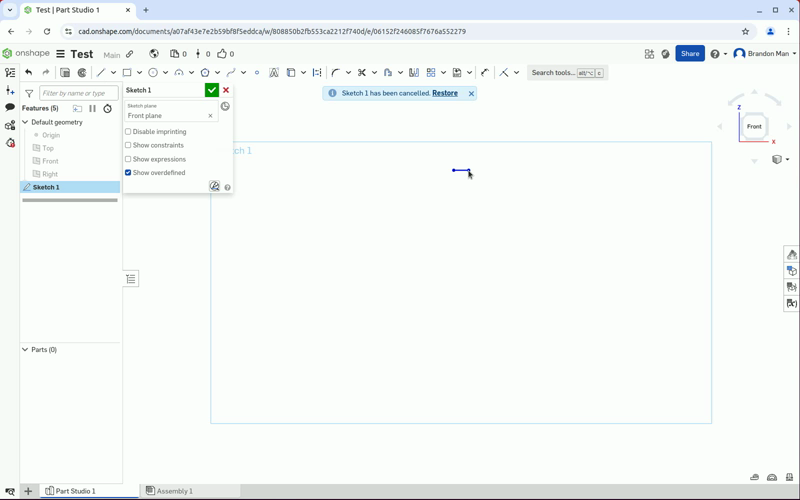
key(a)
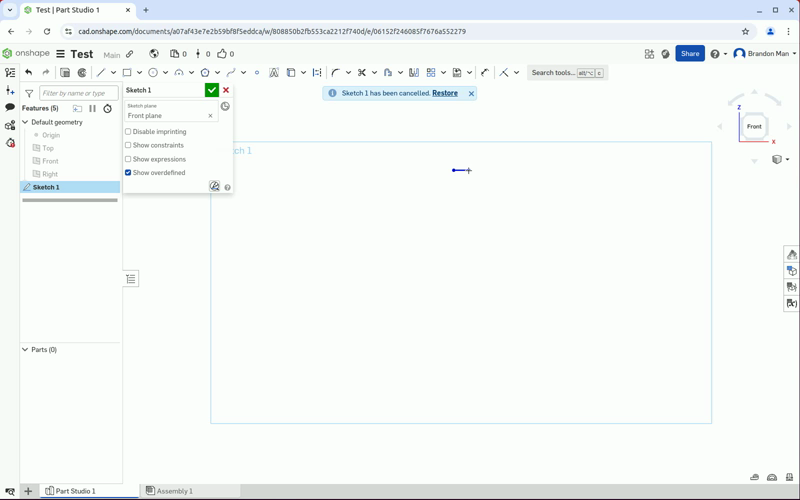
mouse_move(468, 170)
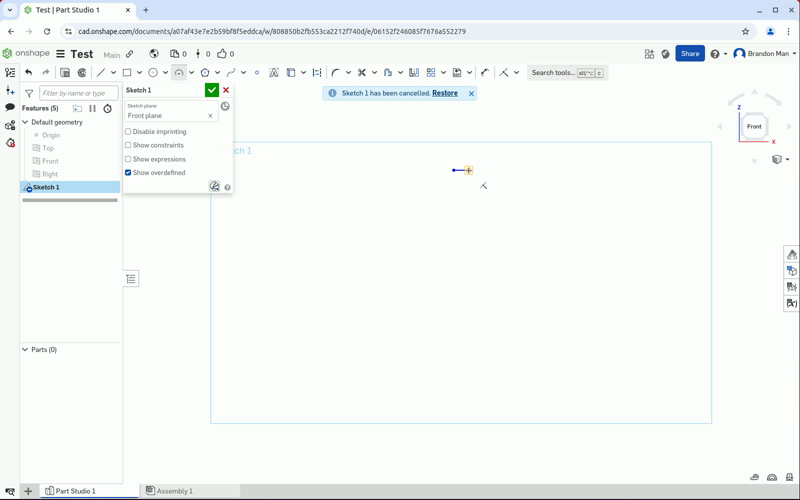
click(468, 170)
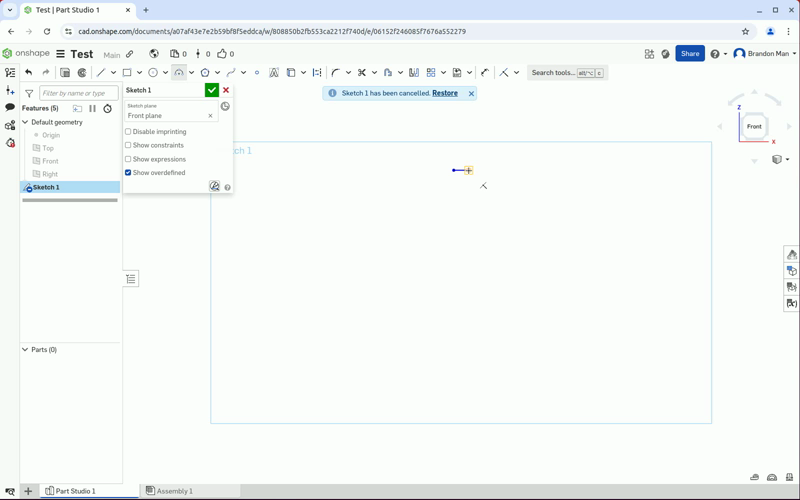
mouse_move(453, 170)
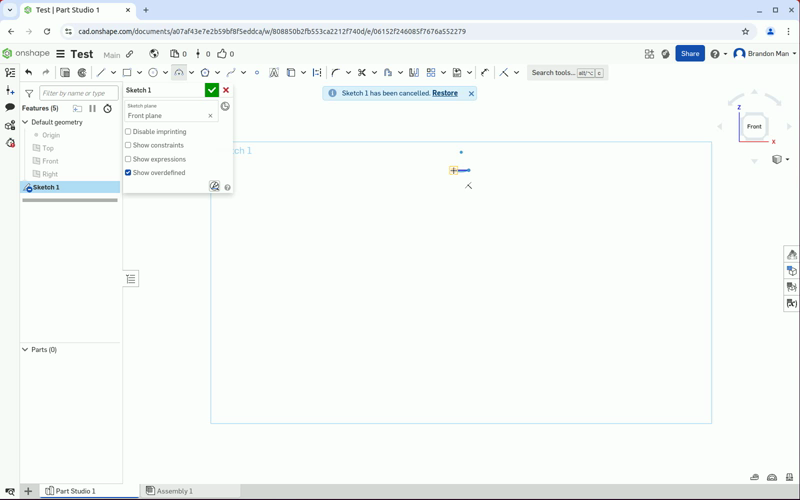
click(453, 170)
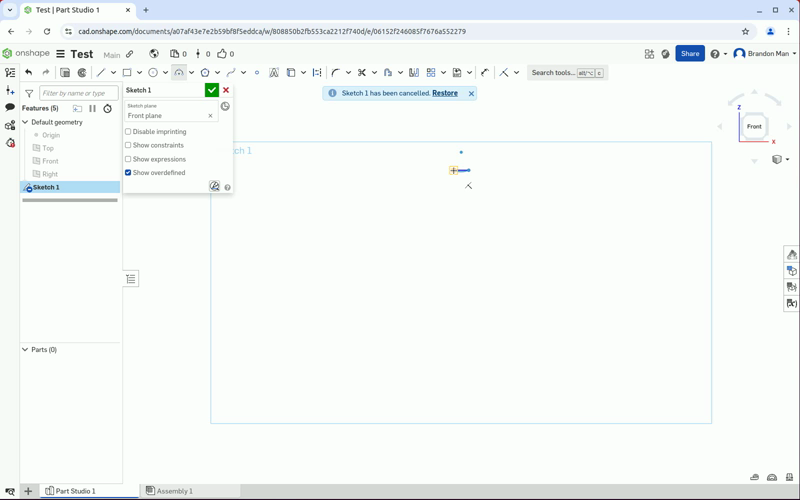
key_down(shift)
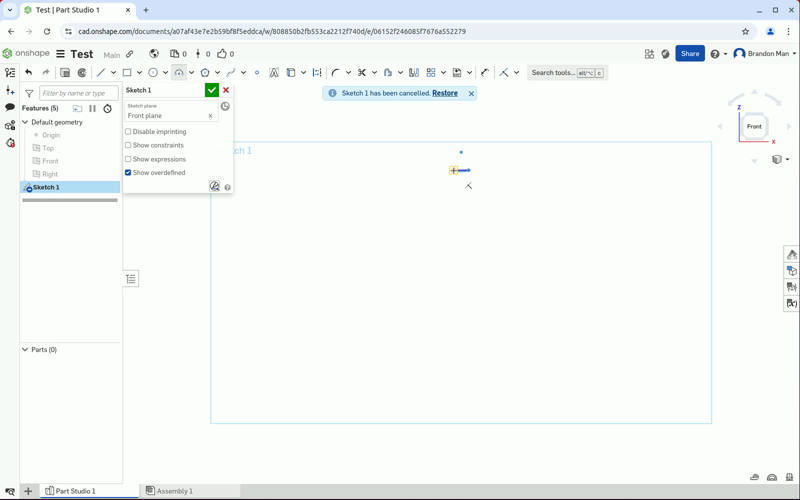
mouse_move(461, 169)
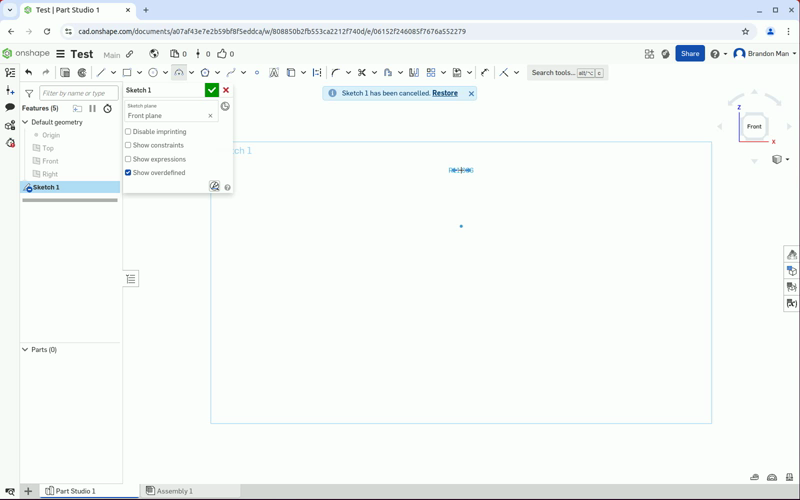
click(461, 169)
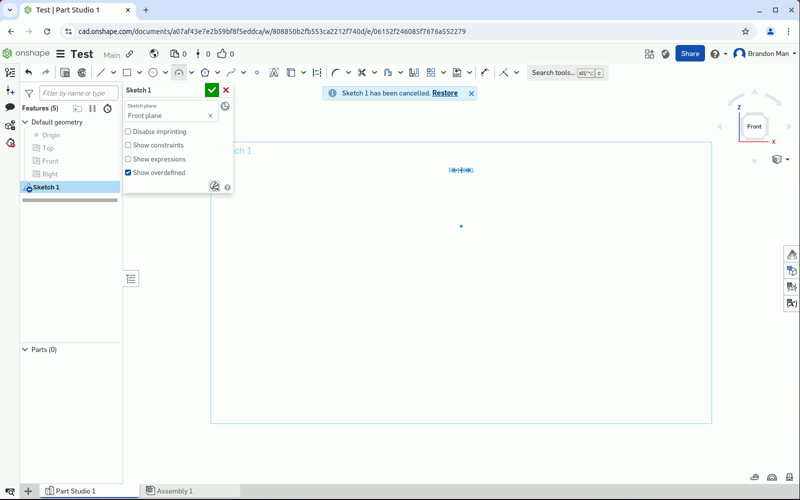
key_up(shift)
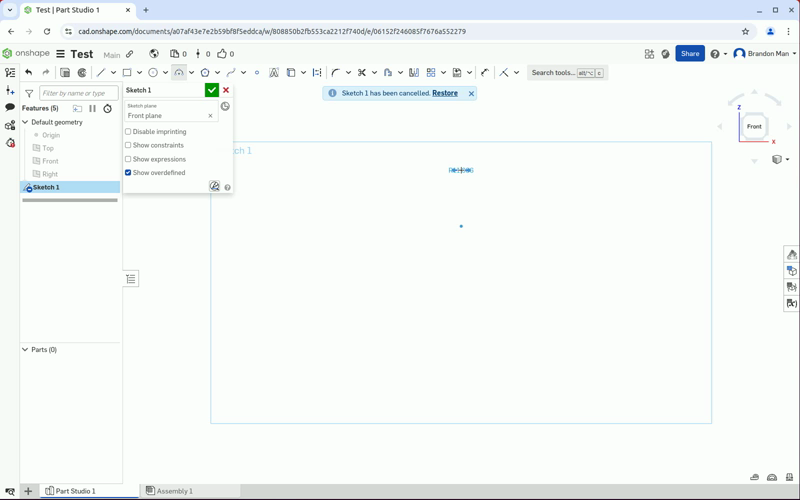
key(esc)
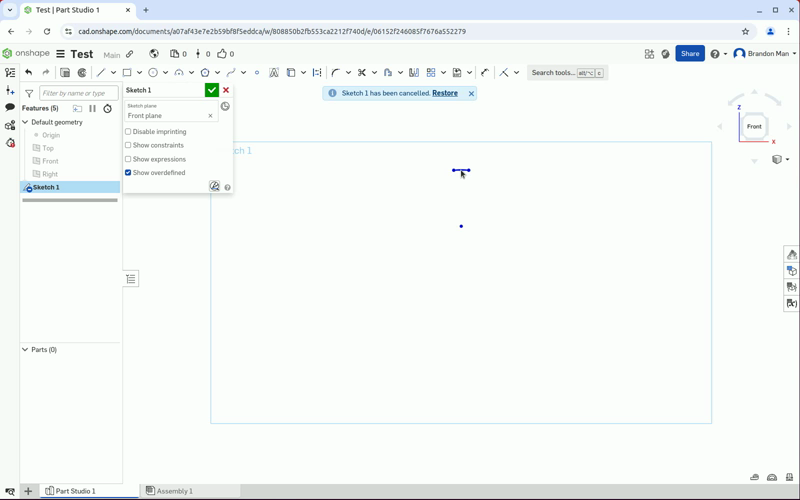
mouse_move(466, 170)
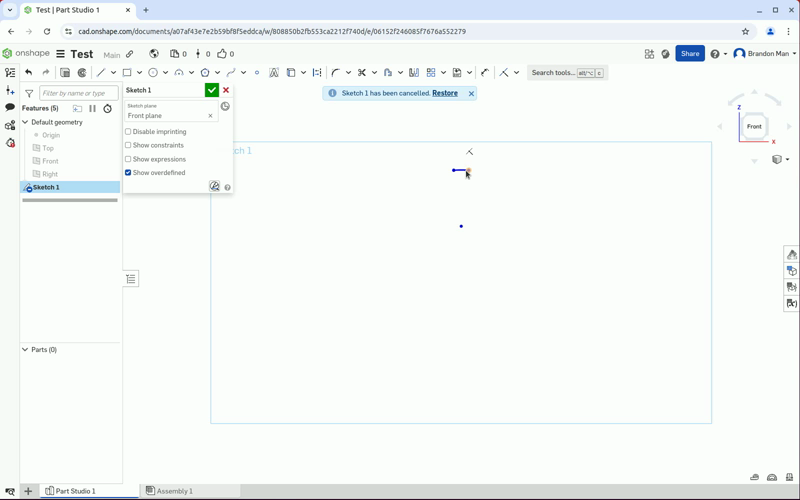
scroll(6)
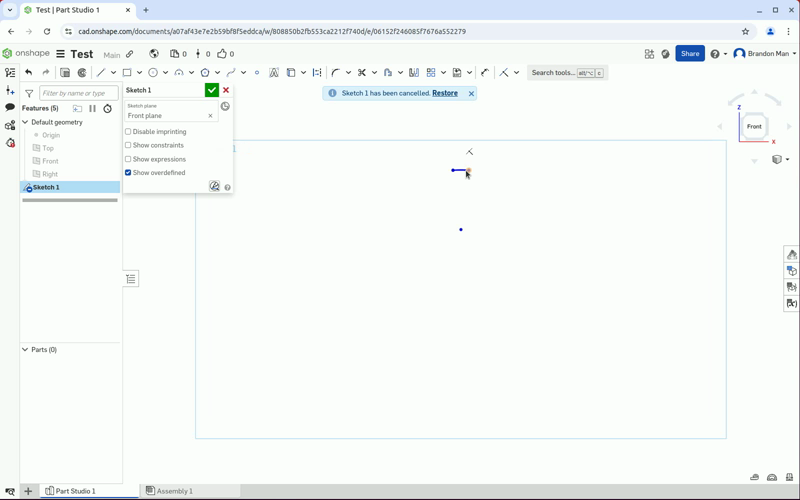
scroll(6)
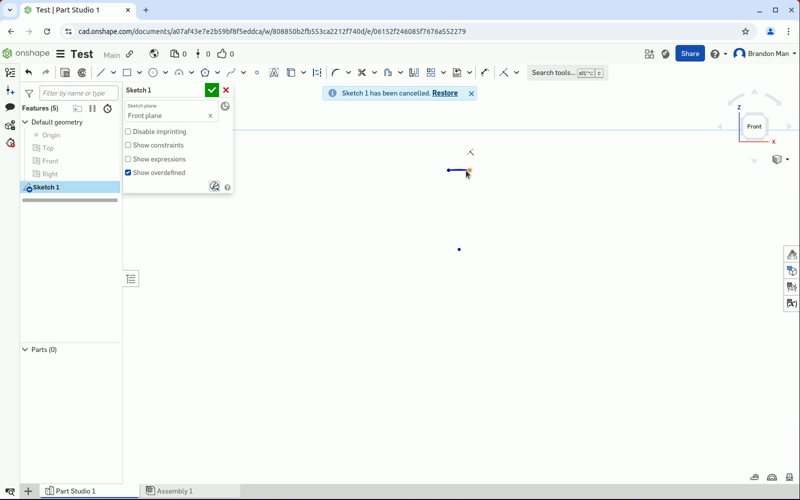
scroll(6)
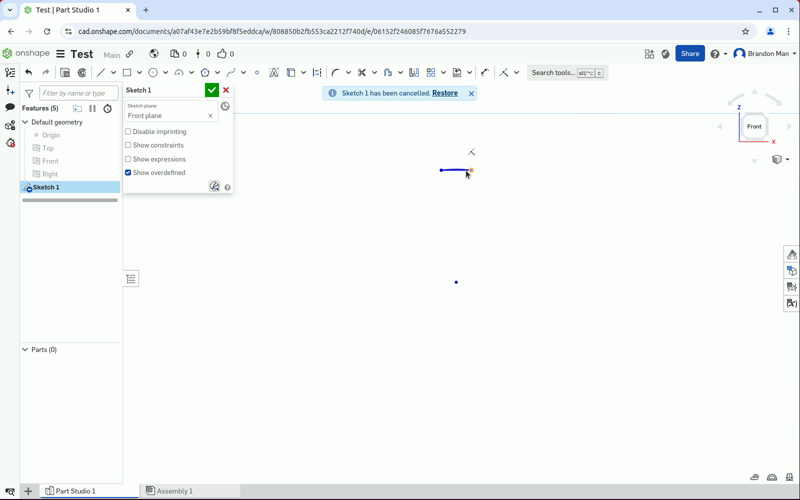
scroll(6)
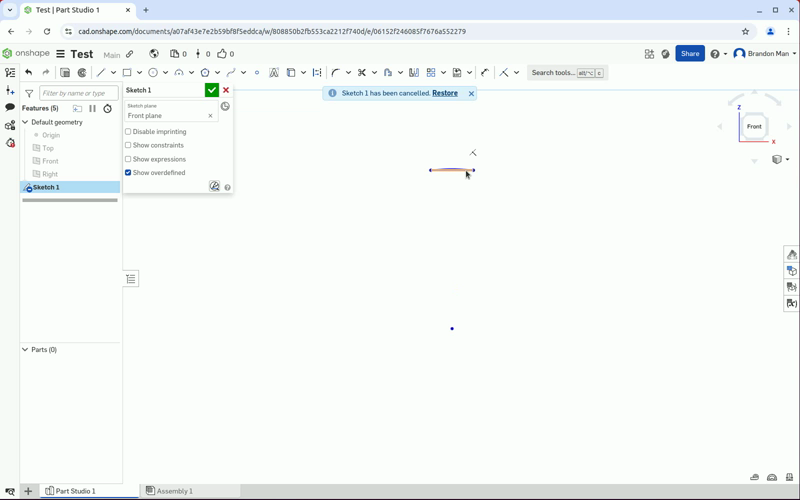
scroll(6)
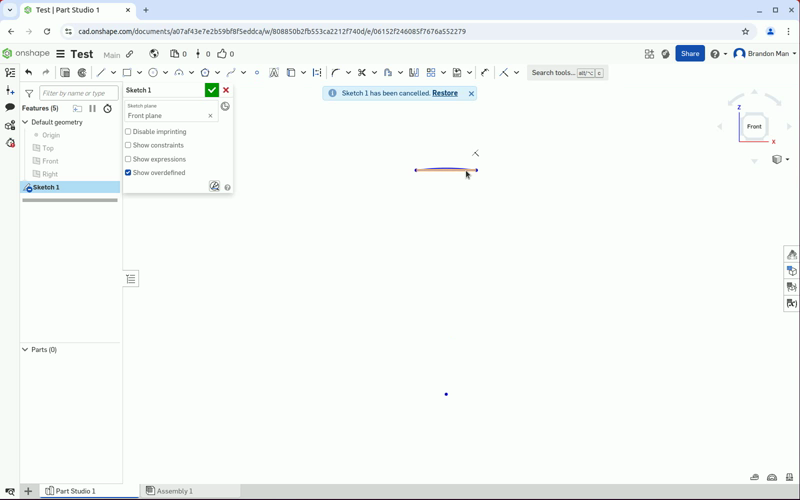
scroll(6)
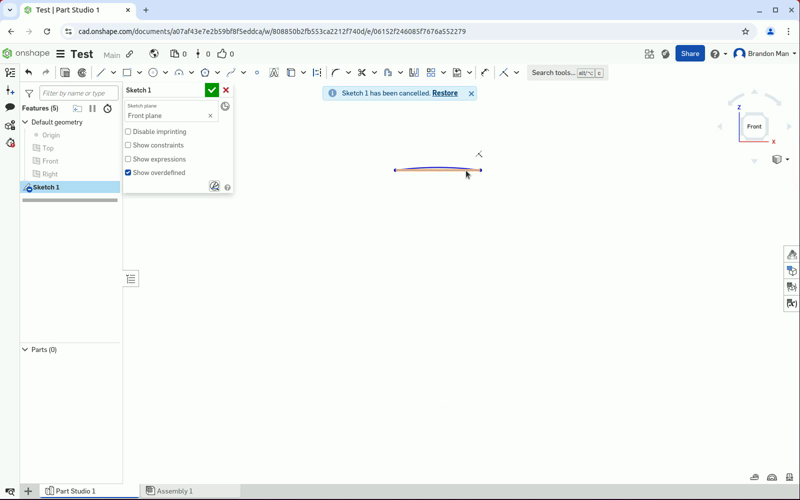
scroll(6)
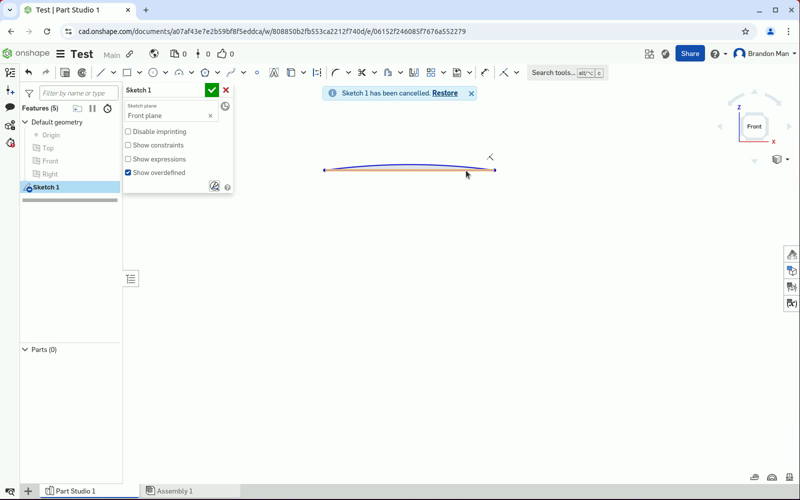
click(466, 170)
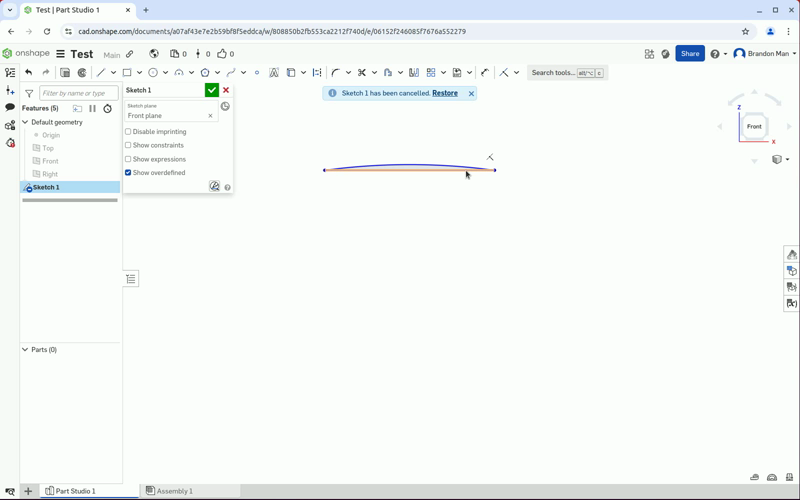
scroll(-6)
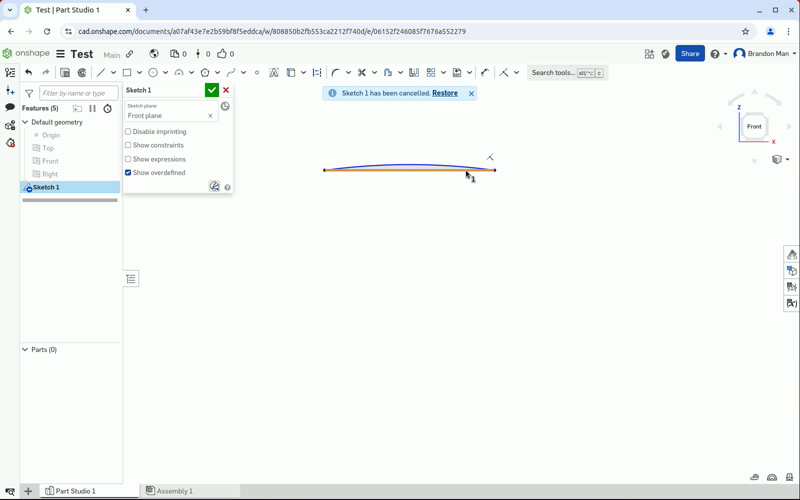
scroll(-6)
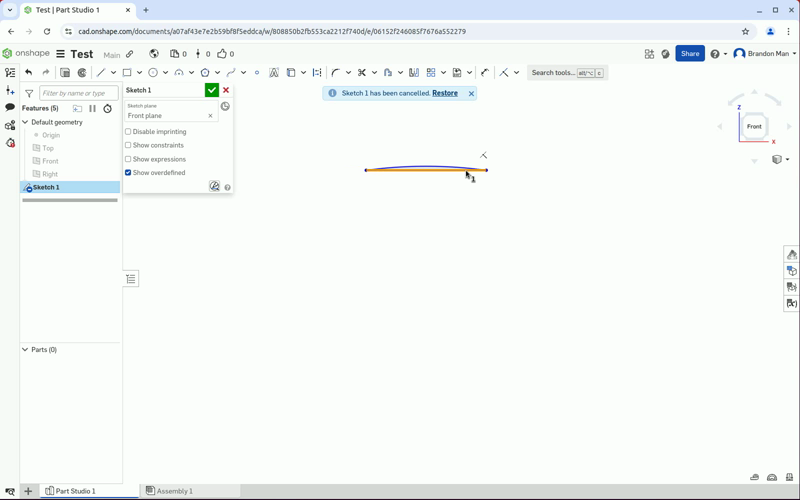
scroll(-6)
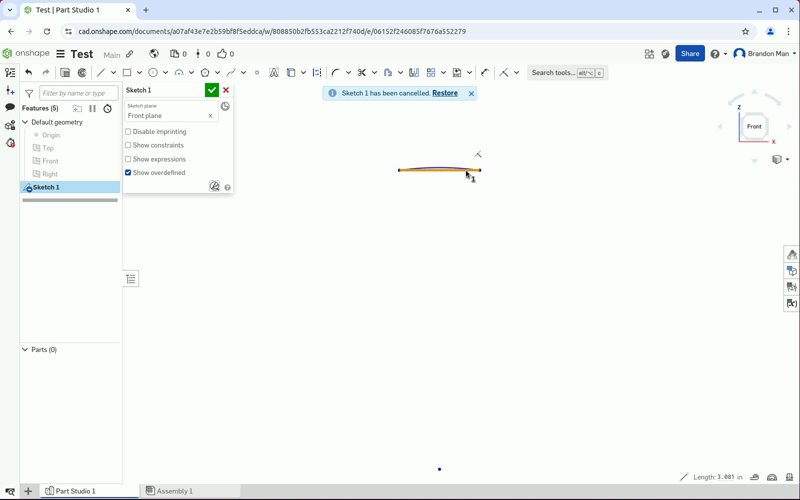
scroll(-6)
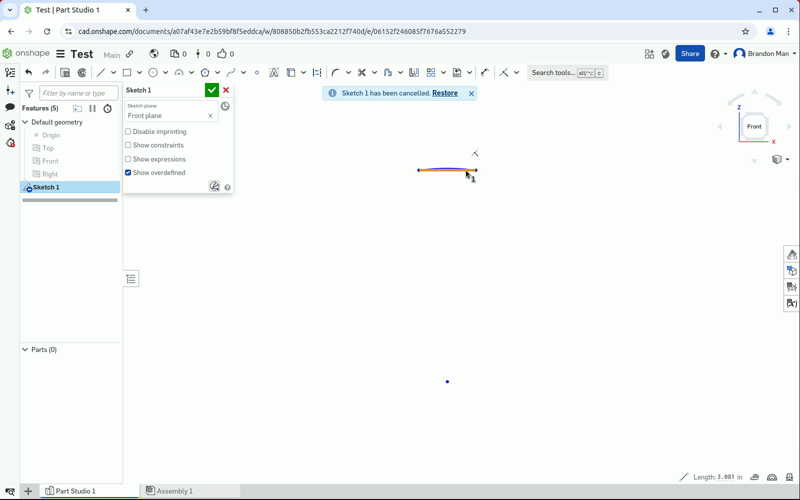
scroll(-6)
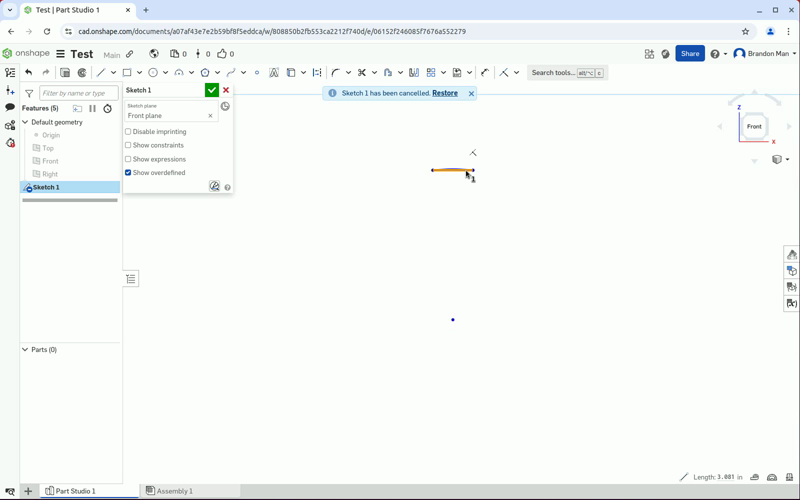
scroll(-6)
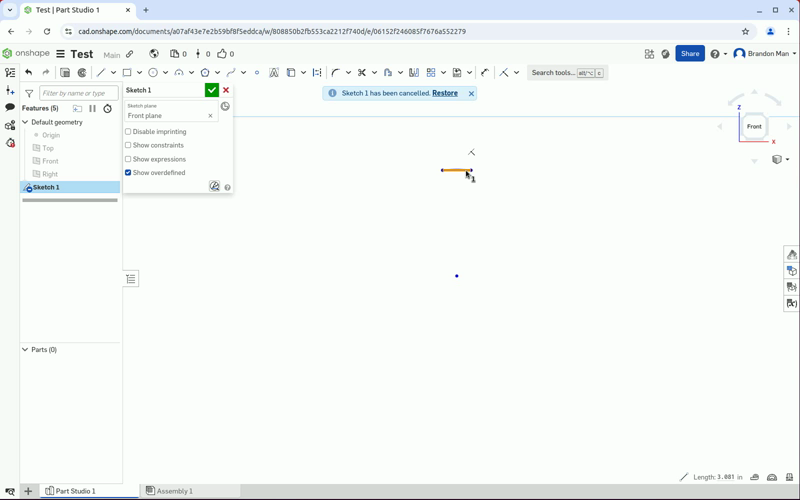
scroll(-6)
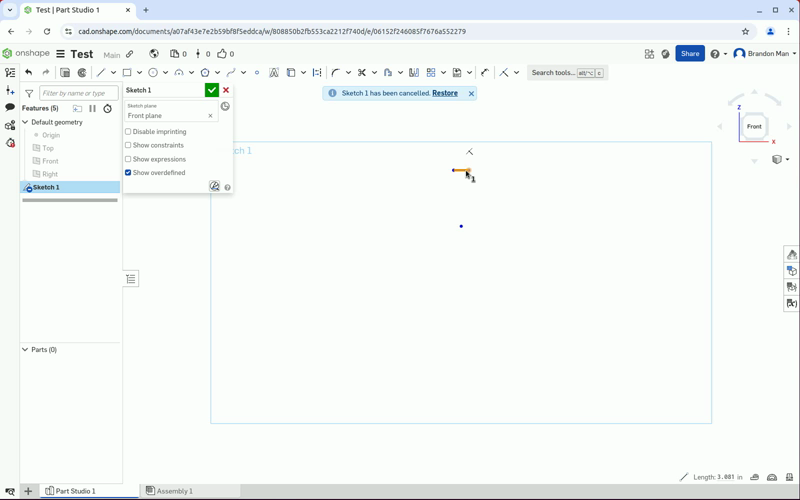
mouse_move(73, 352)
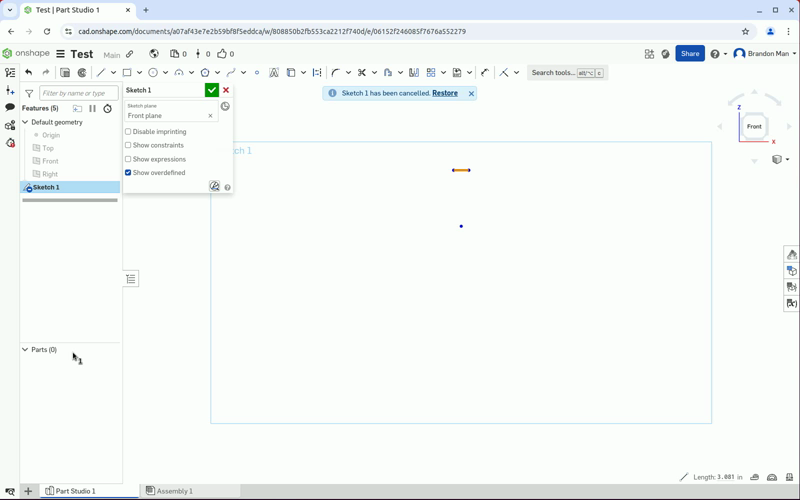
key(shift+y)
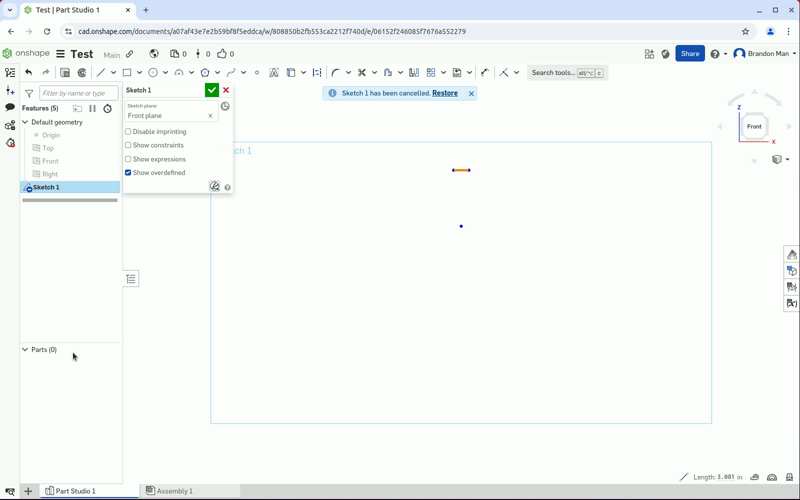
key(shift+e)
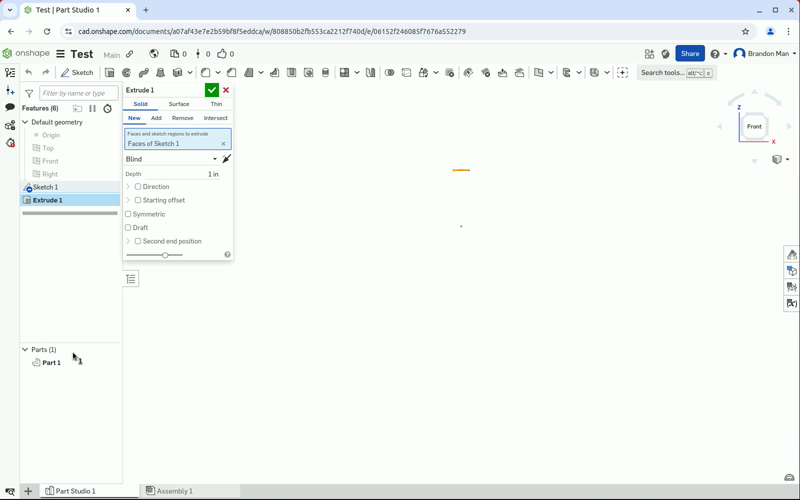
mouse_move(143, 106)
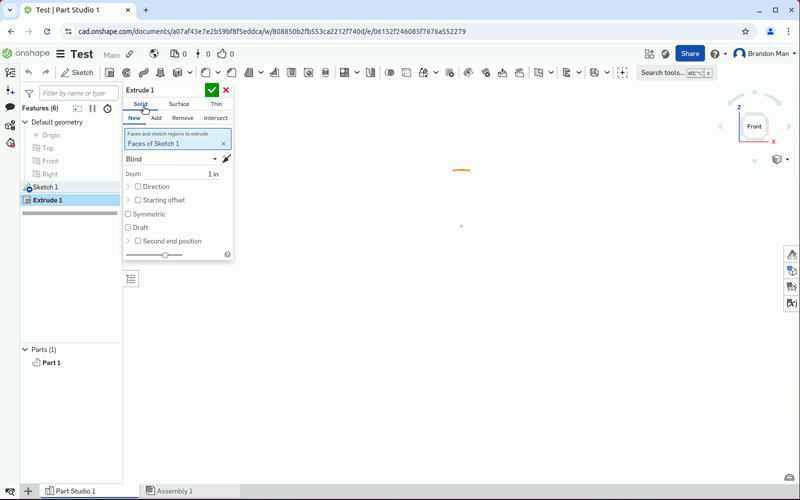
click(143, 106)
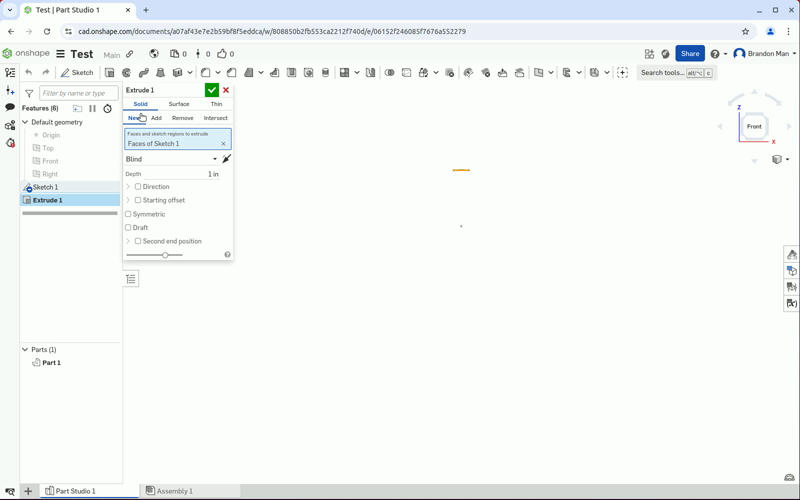
mouse_move(137, 120)
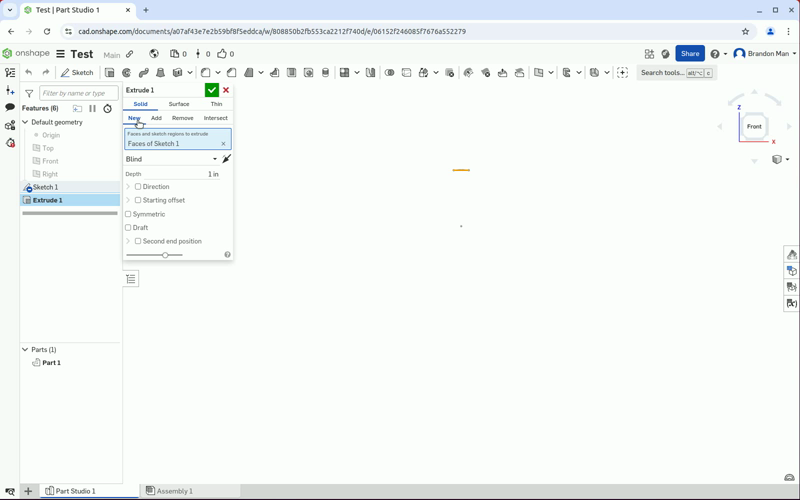
click(137, 120)
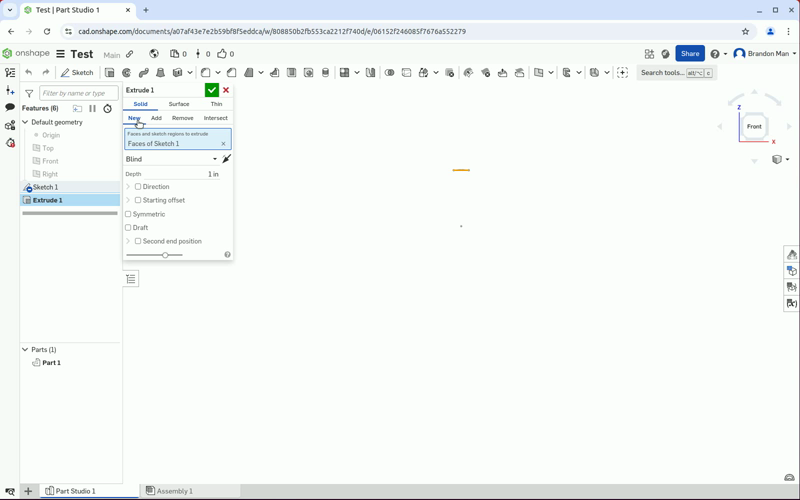
key(tab, 4)
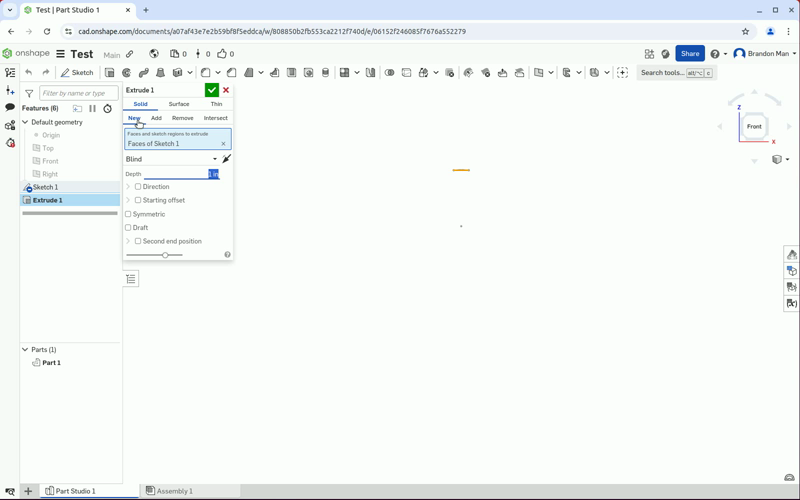
text(0.722)
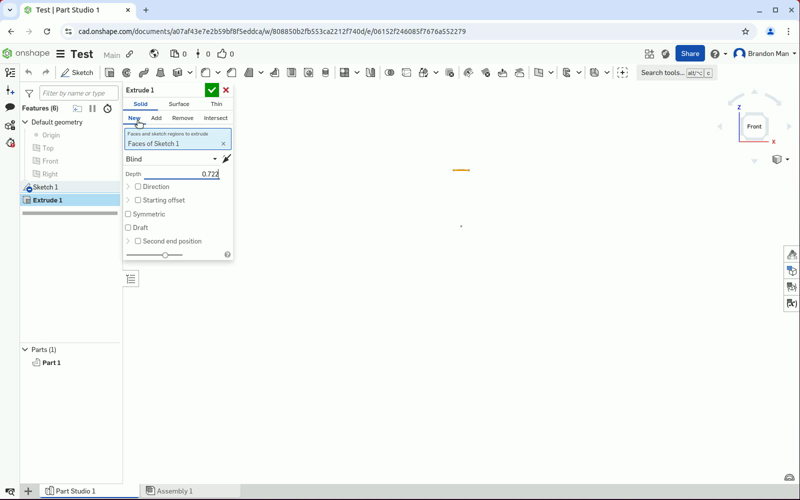
key(enter)
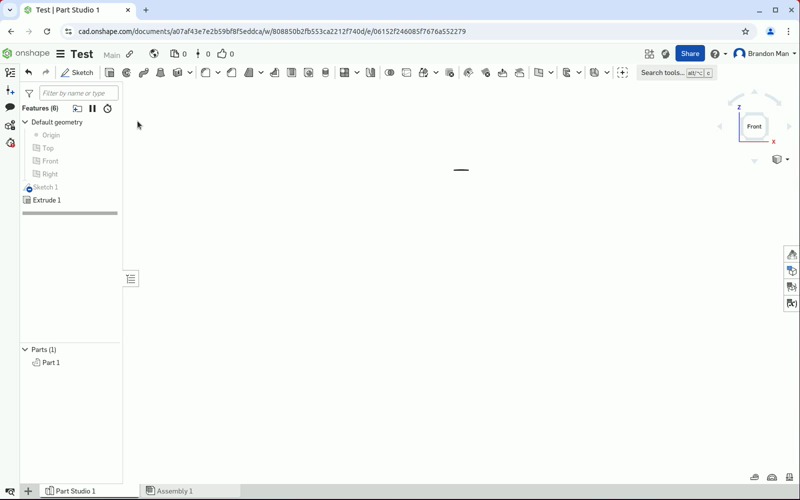
key(shift+h)
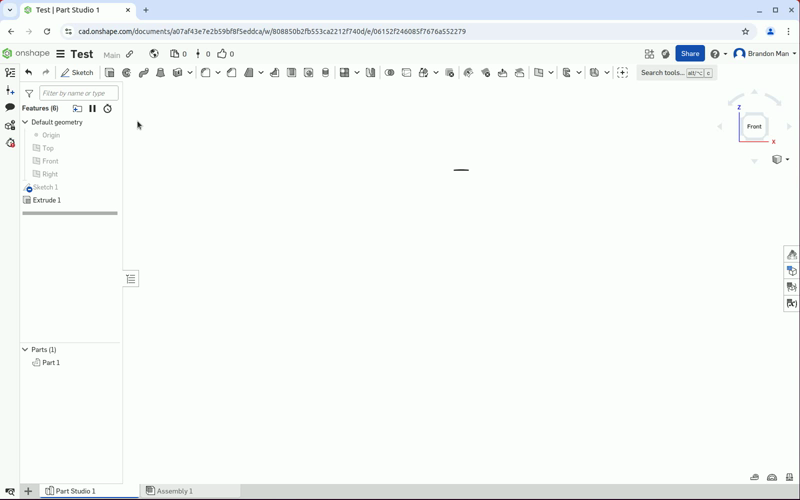
key(shift+h)
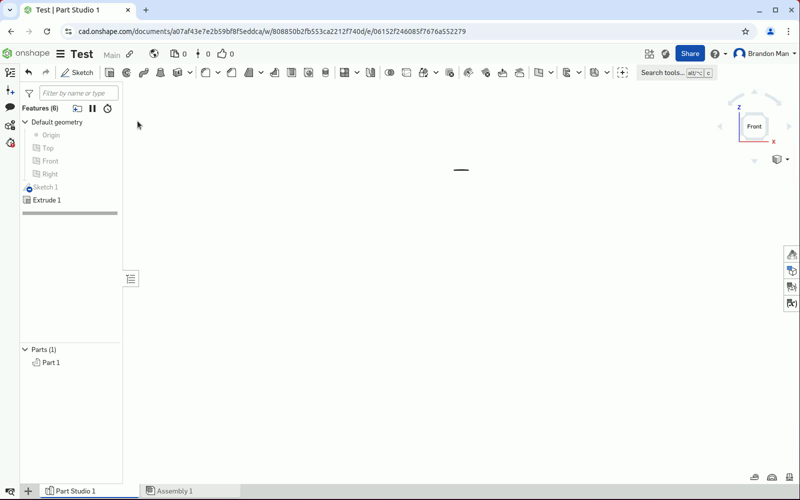
mouse_move(73, 189)
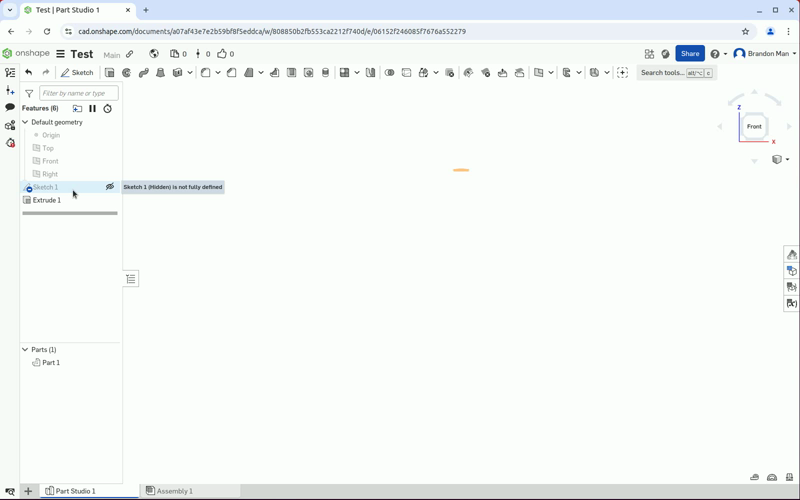
click(73, 189)
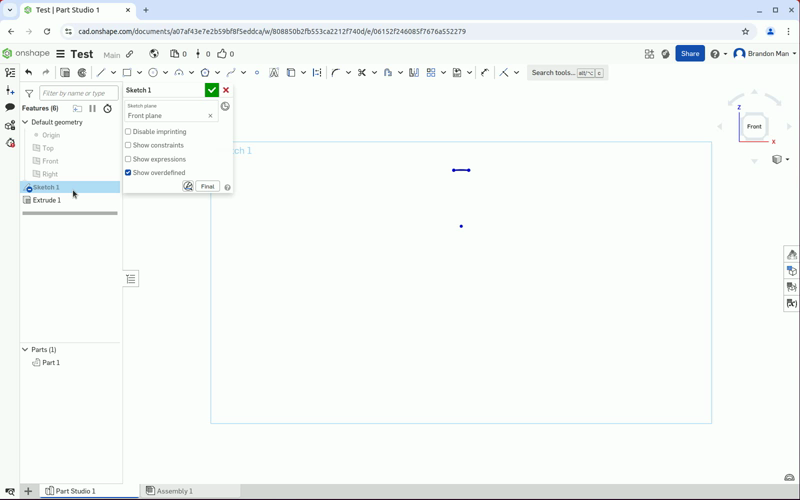
mouse_move(229, 92)
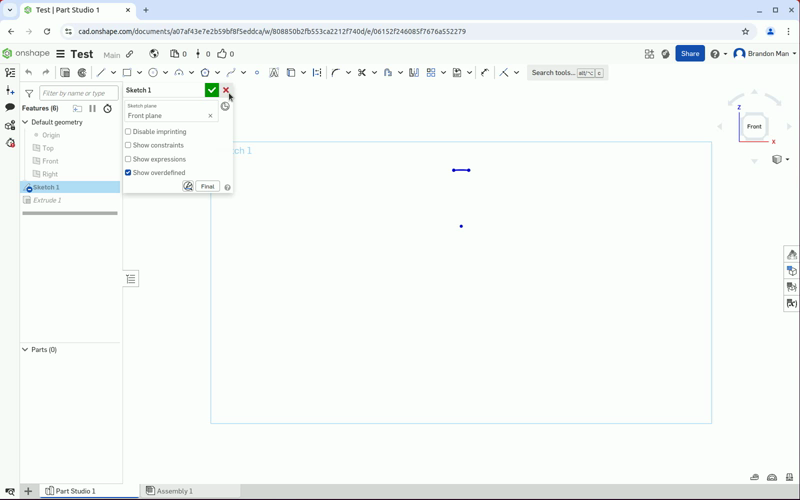
click(229, 92)
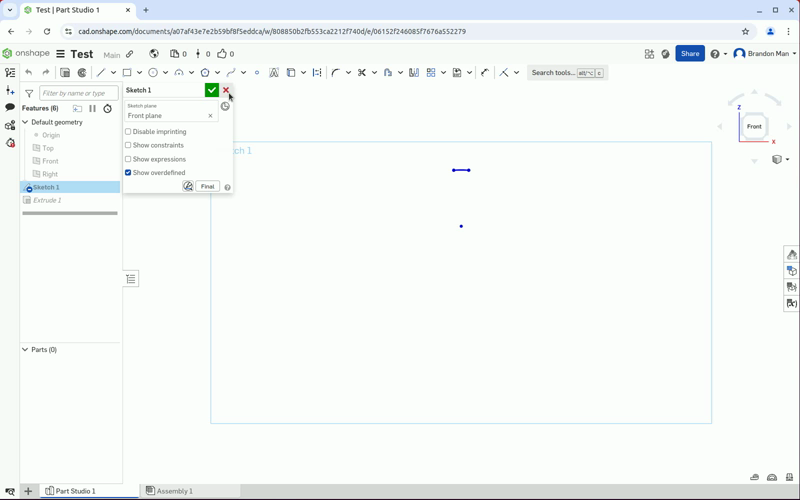
key(shift+s)
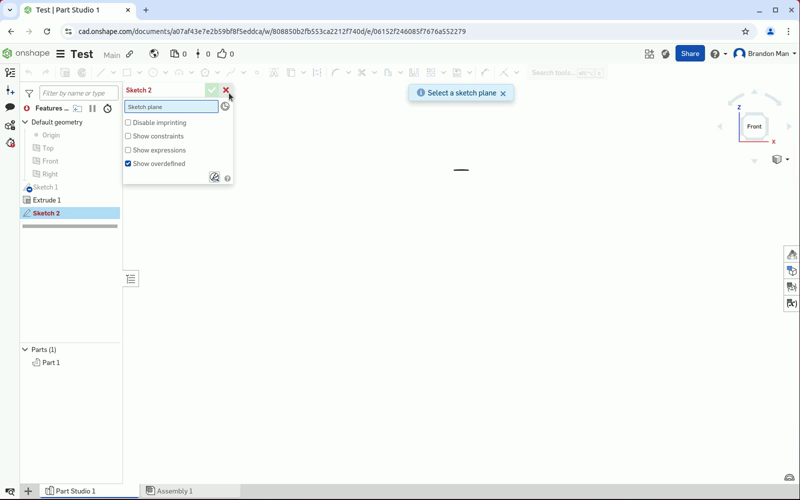
mouse_move(73, 163)
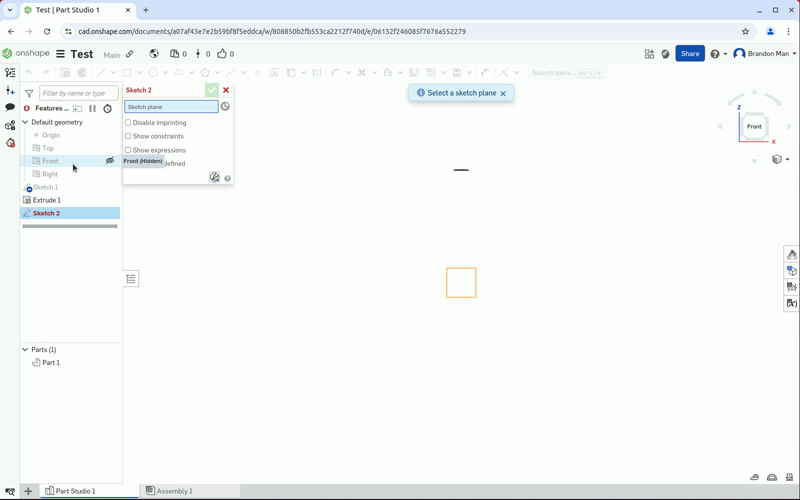
click(73, 163)
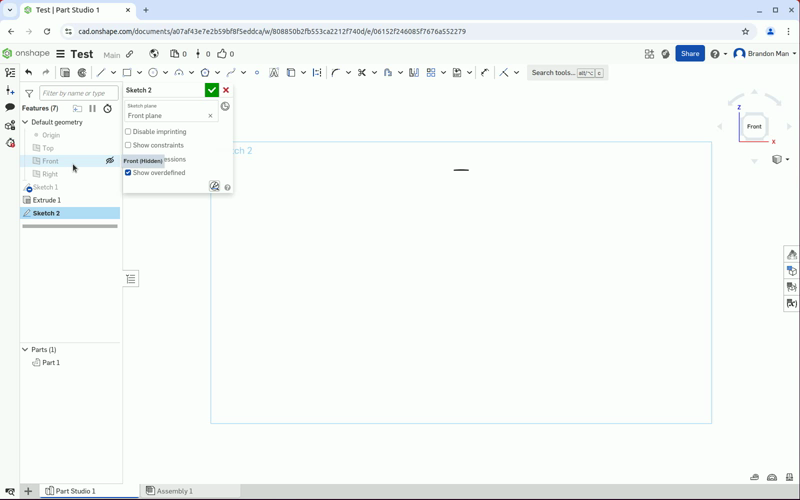
mouse_move(73, 352)
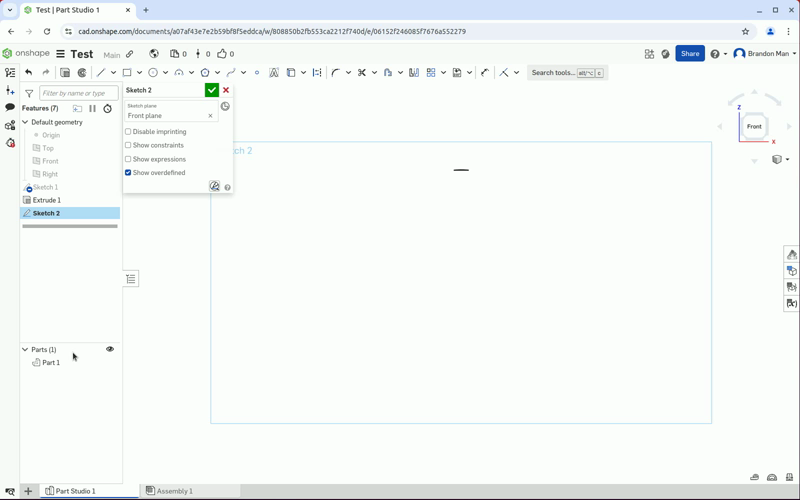
key(y)
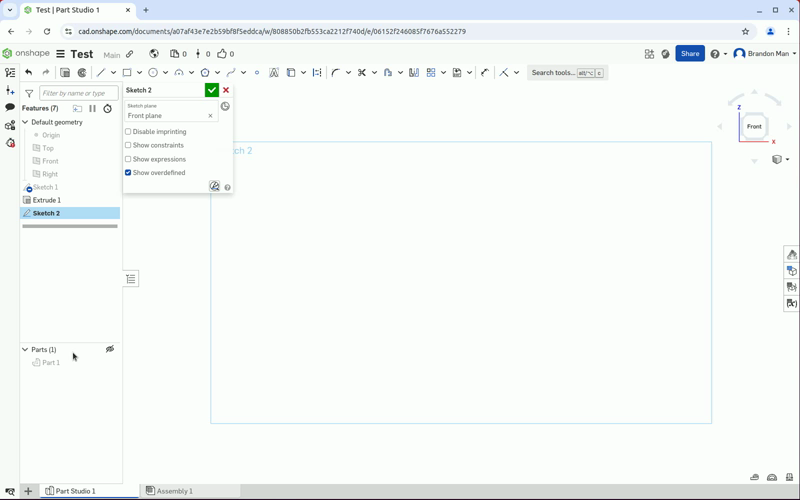
key(a)
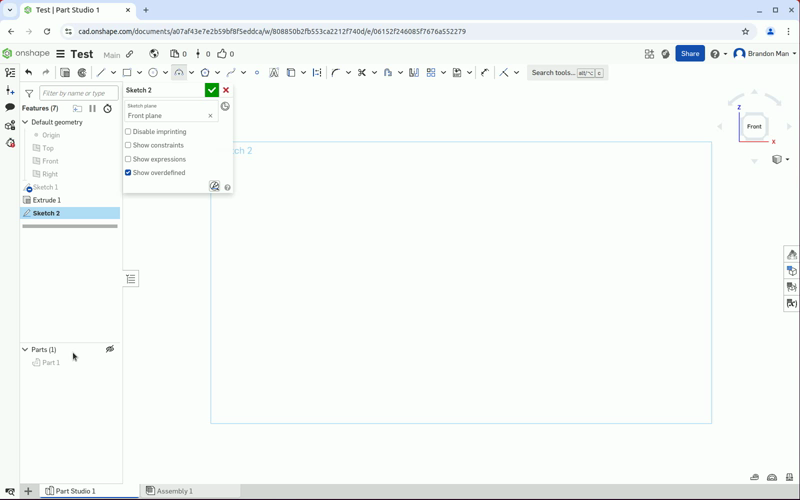
key_down(shift)
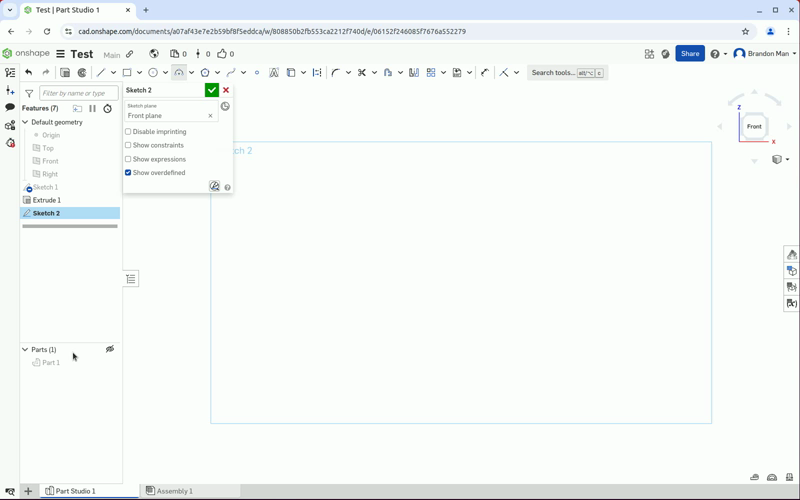
mouse_move(453, 395)
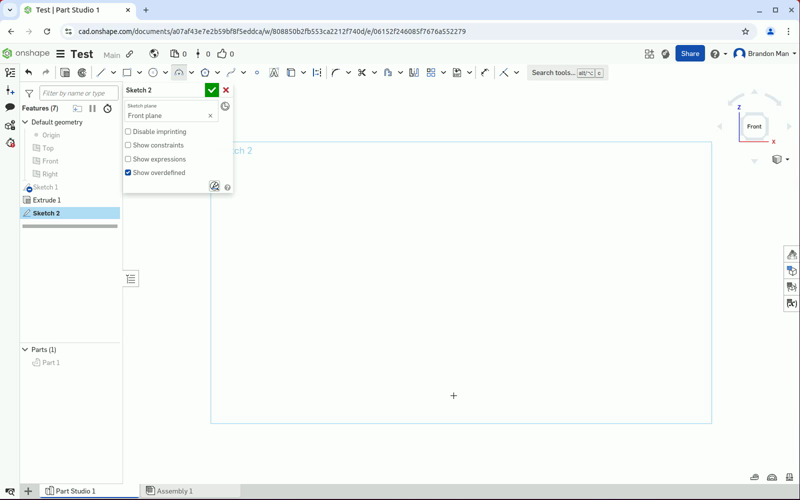
click(453, 395)
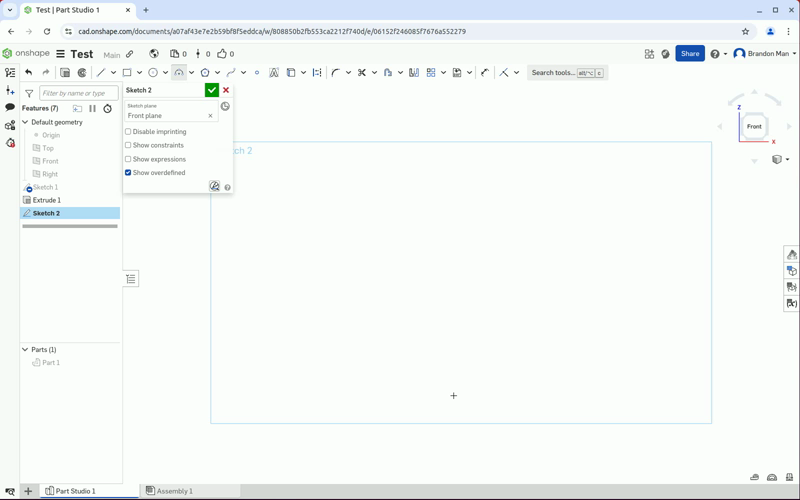
key_up(shift)
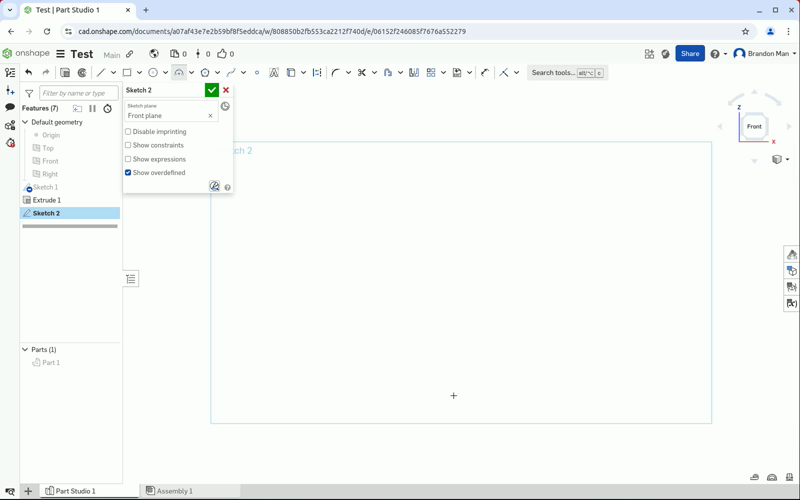
key_down(shift)
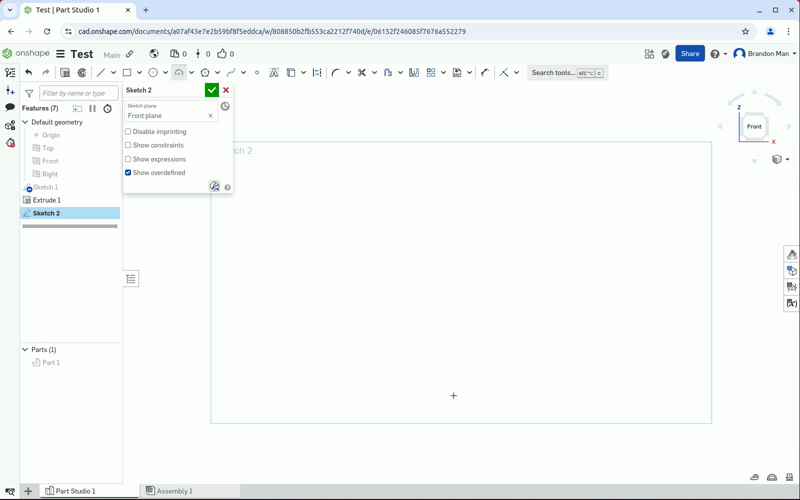
mouse_move(468, 395)
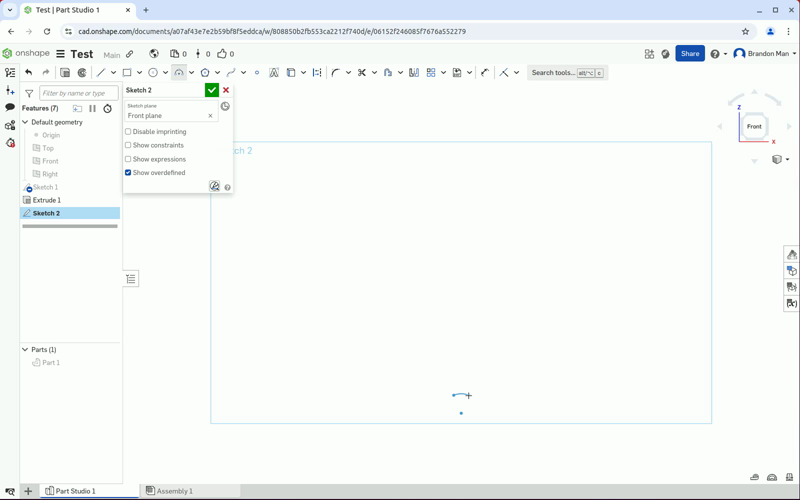
click(468, 395)
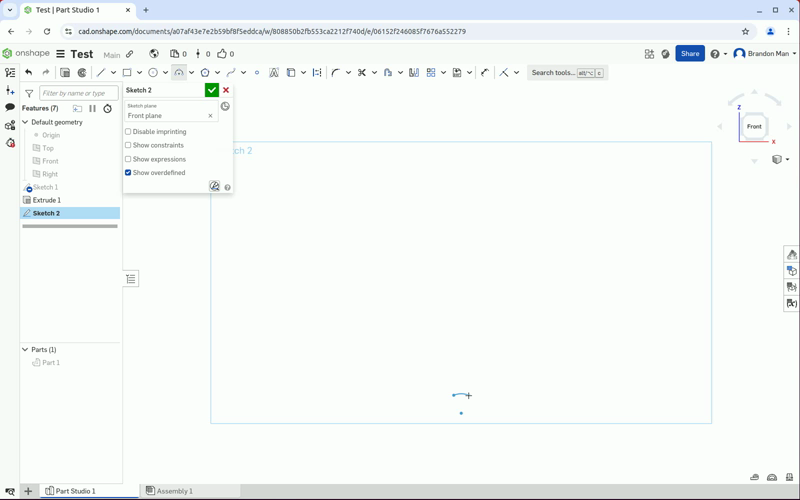
mouse_move(461, 396)
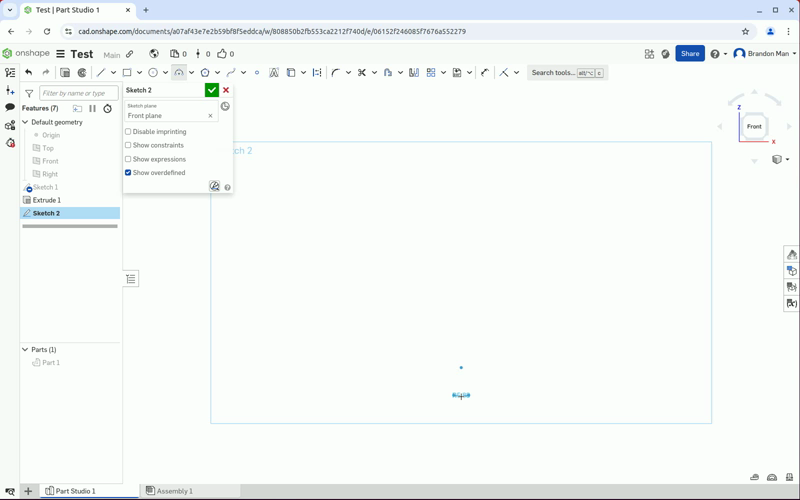
click(461, 396)
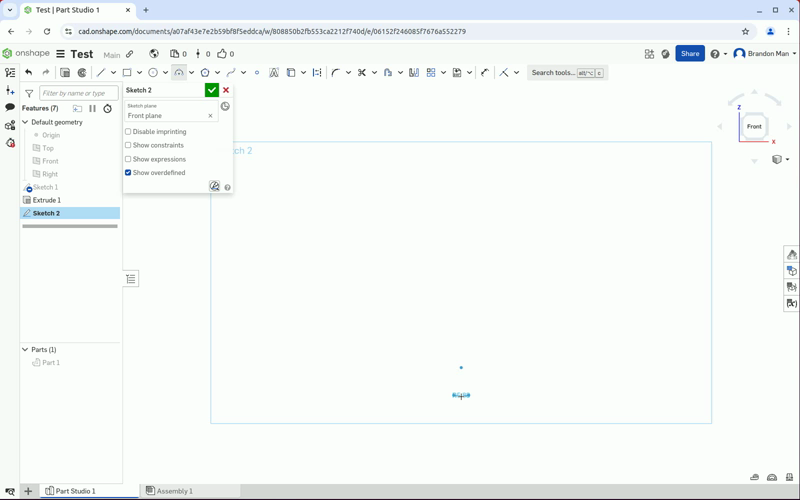
key_up(shift)
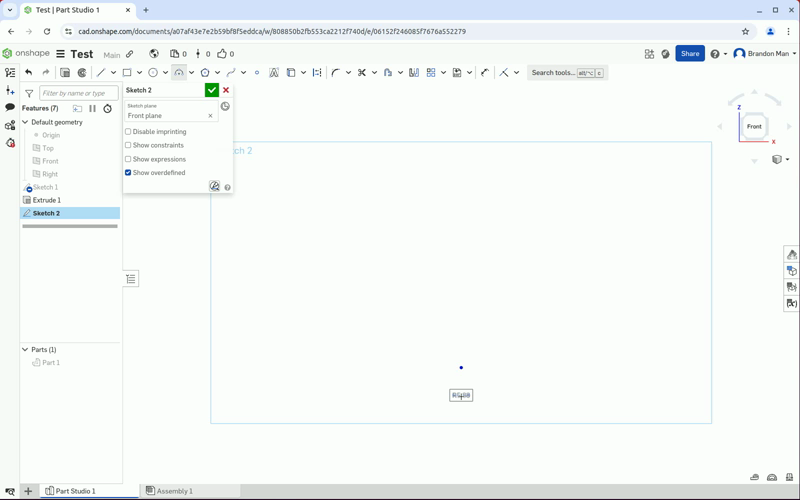
key(esc)
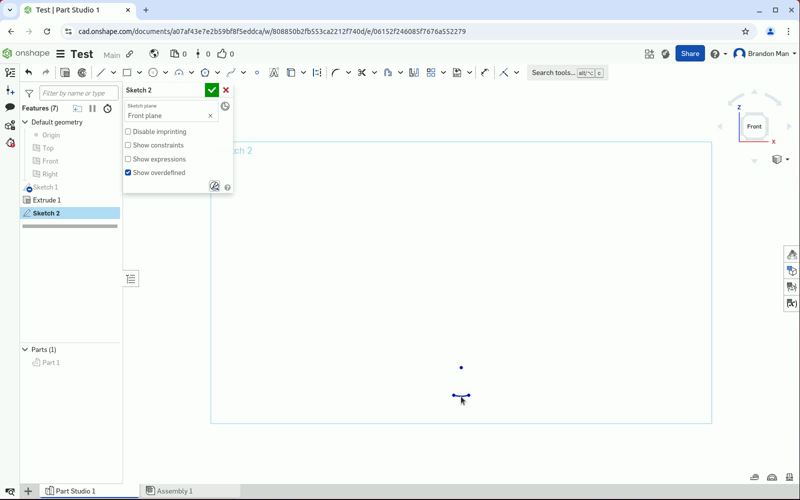
key(l)
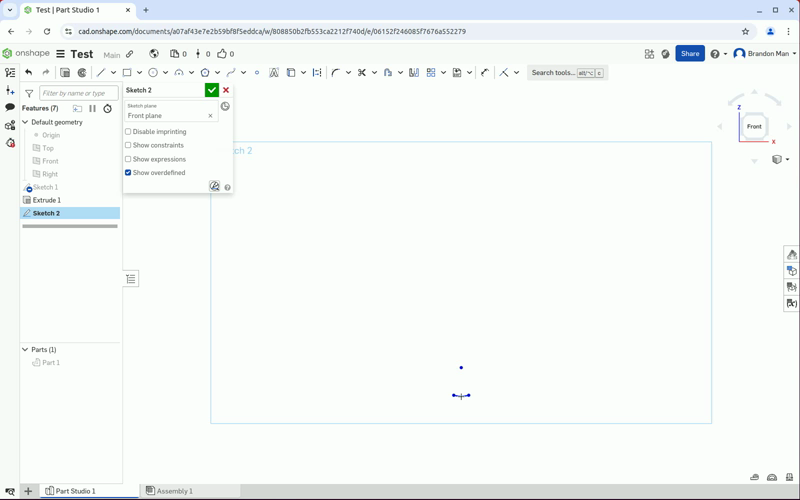
mouse_move(468, 395)
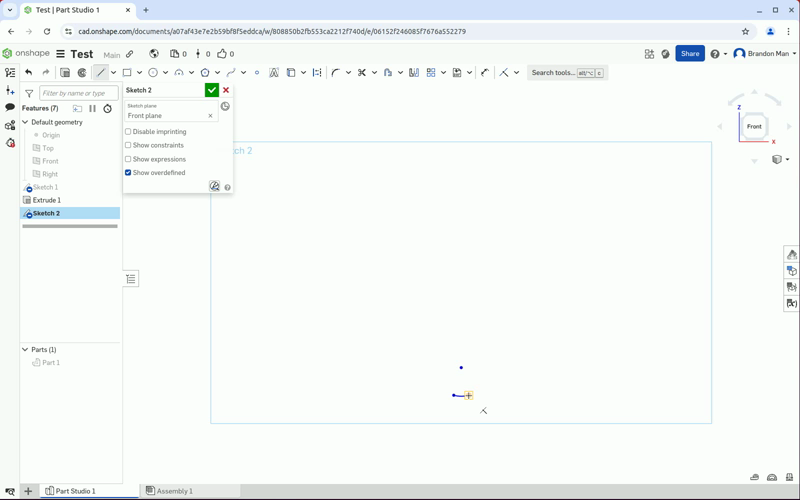
click(468, 395)
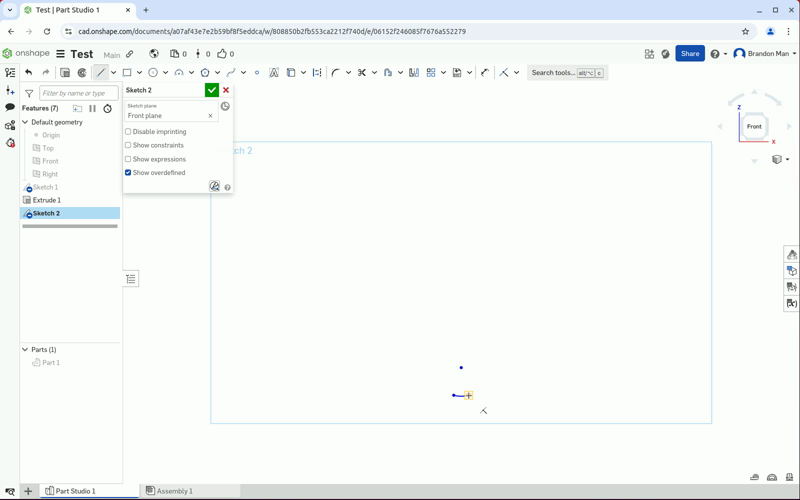
mouse_move(498, 395)
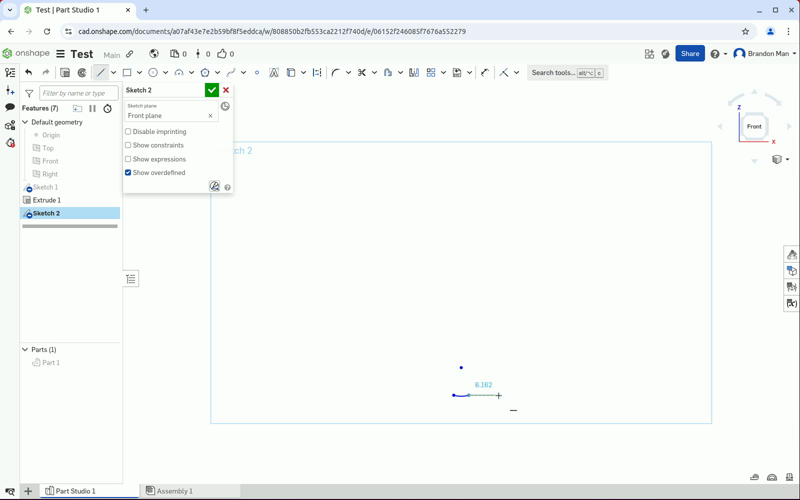
key_down(shift)
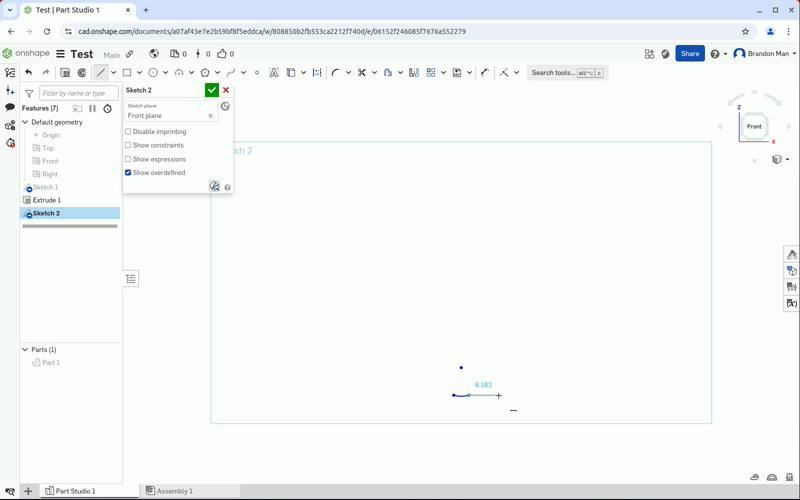
mouse_move(453, 395)
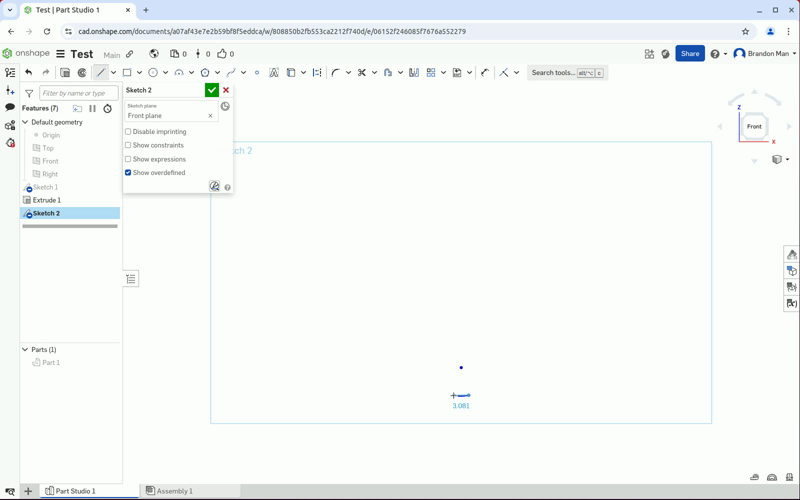
key_up(shift)
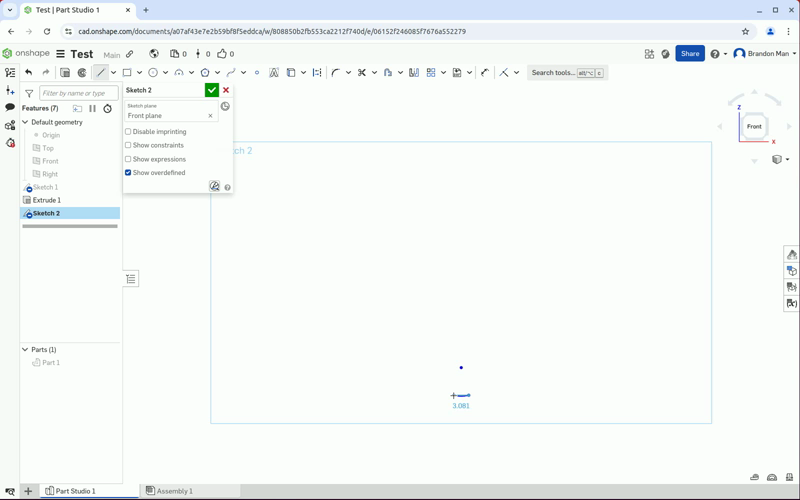
click(453, 395)
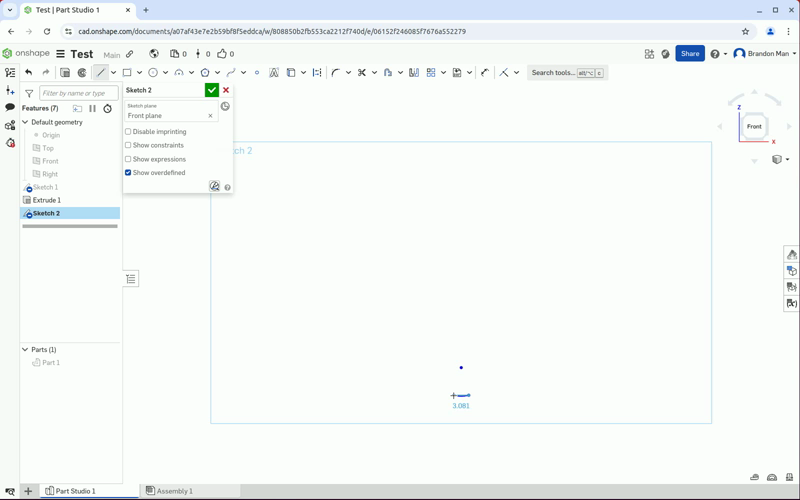
key(esc)
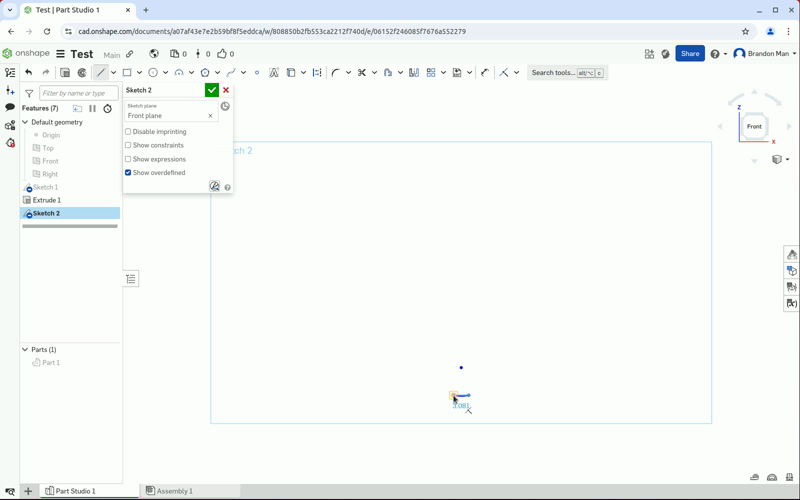
mouse_move(460, 395)
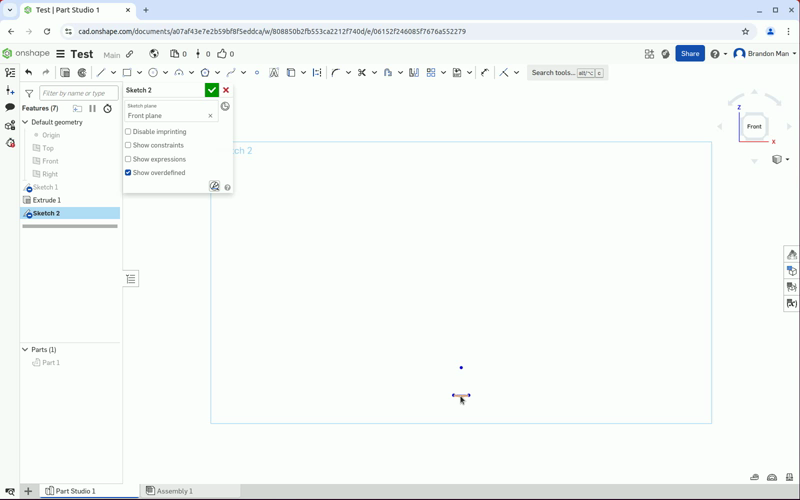
scroll(6)
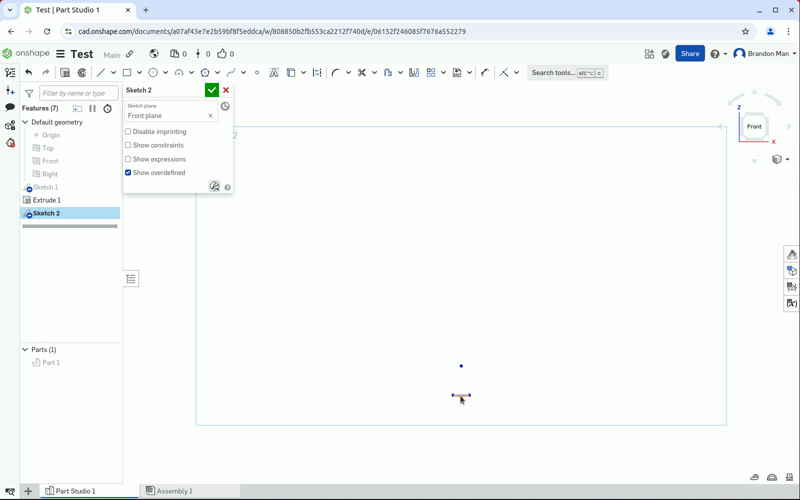
scroll(6)
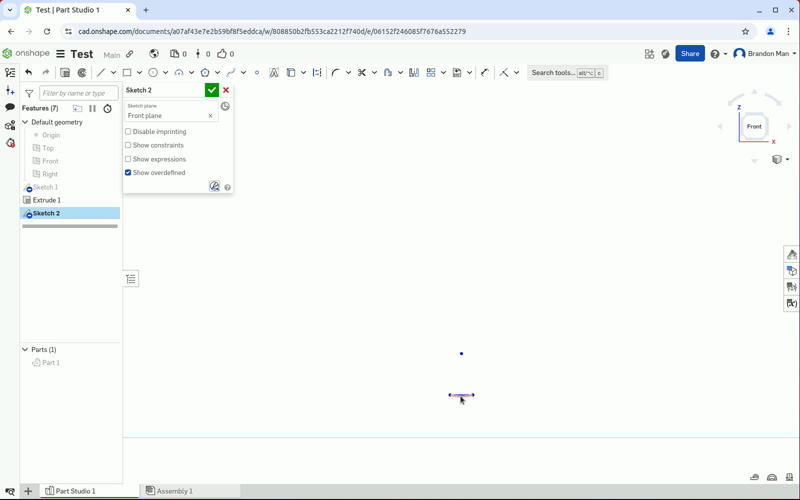
scroll(6)
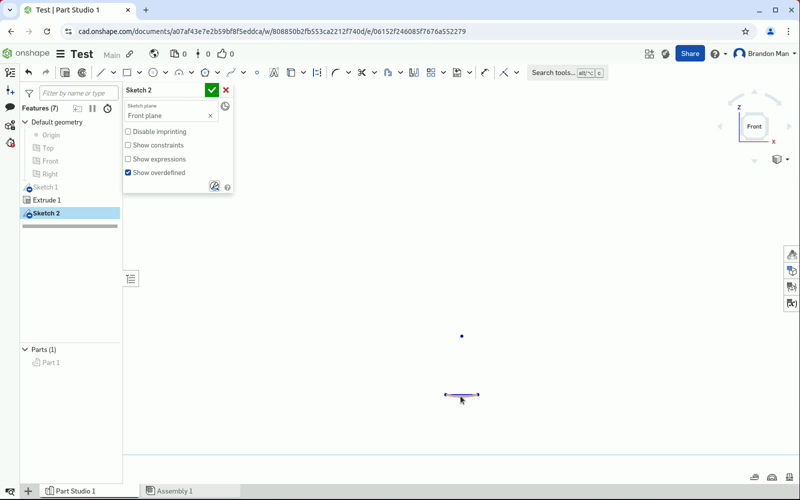
scroll(6)
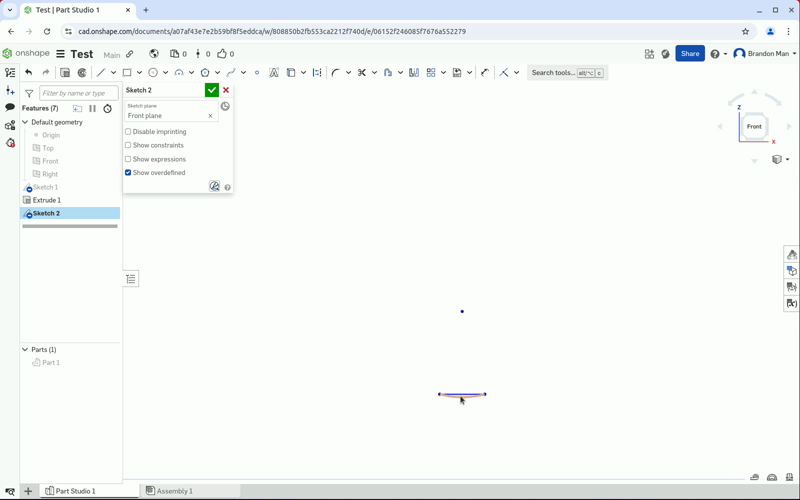
scroll(6)
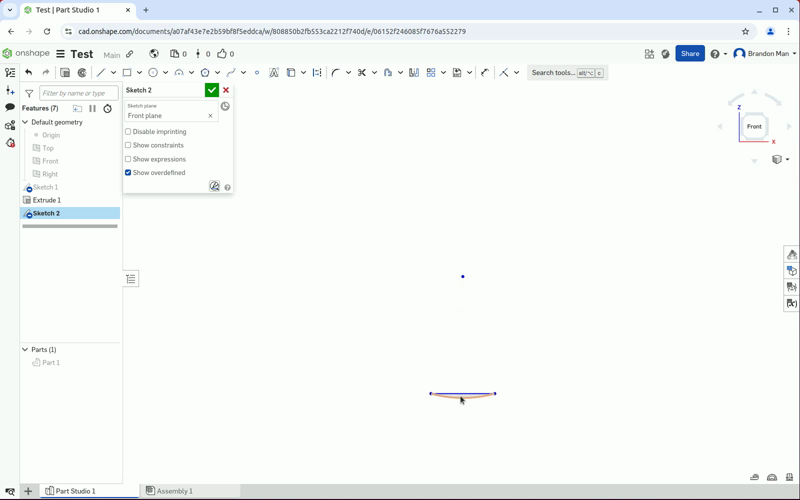
scroll(6)
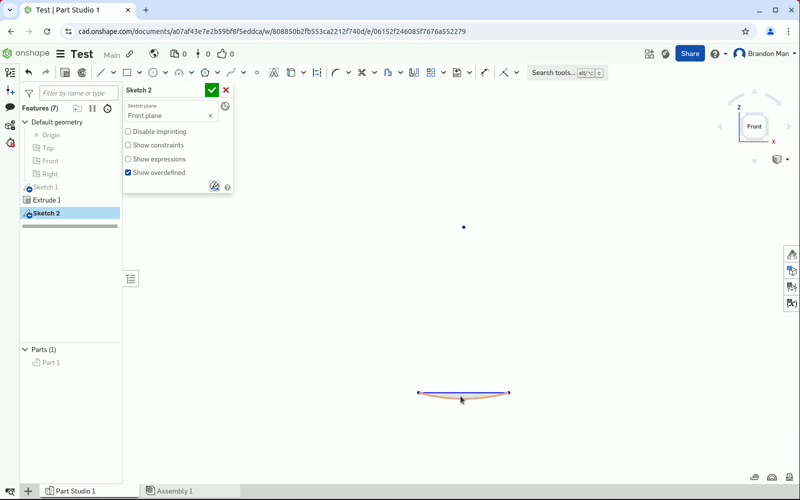
scroll(6)
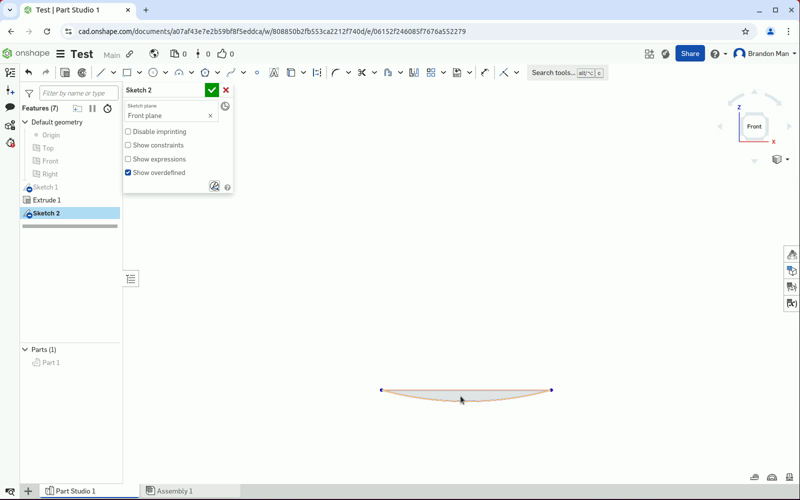
click(460, 395)
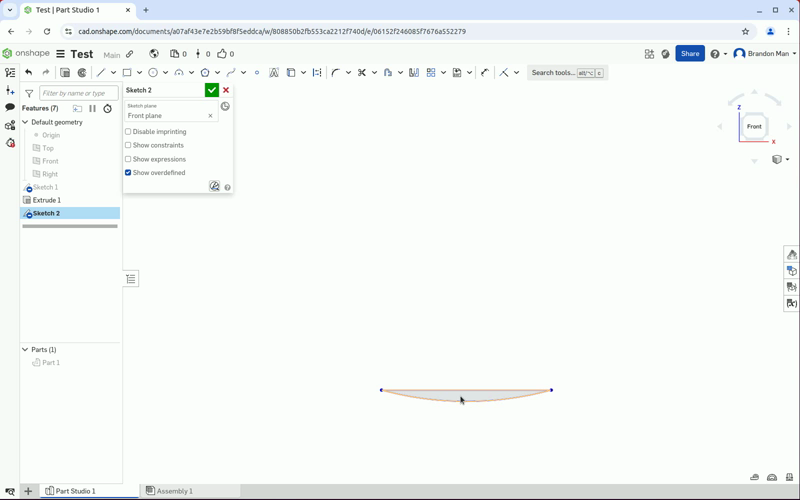
scroll(-6)
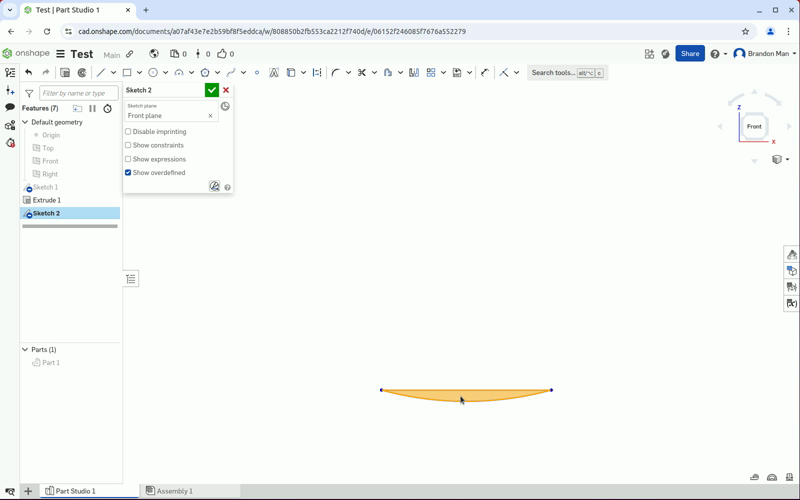
scroll(-6)
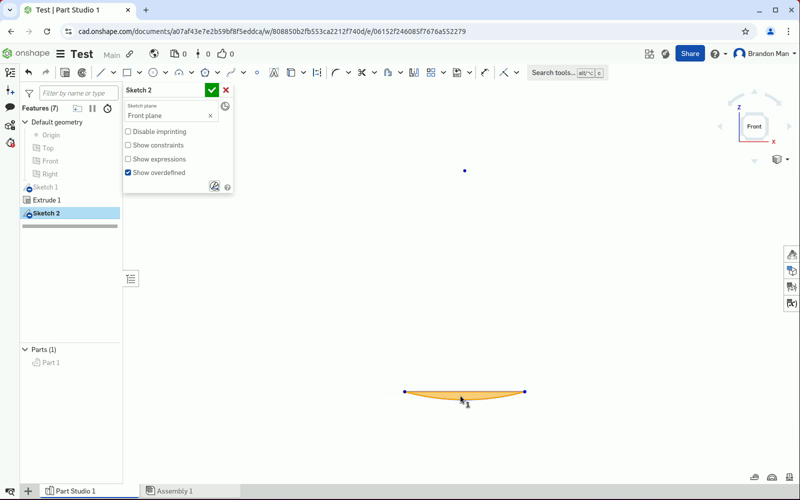
scroll(-6)
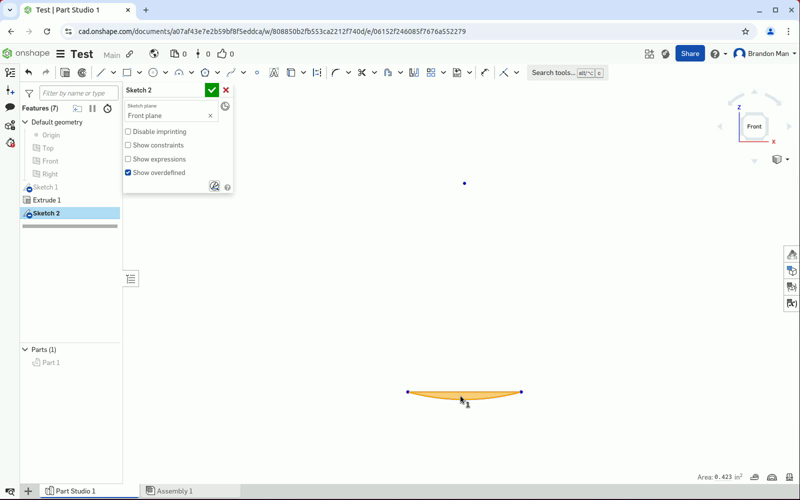
scroll(-6)
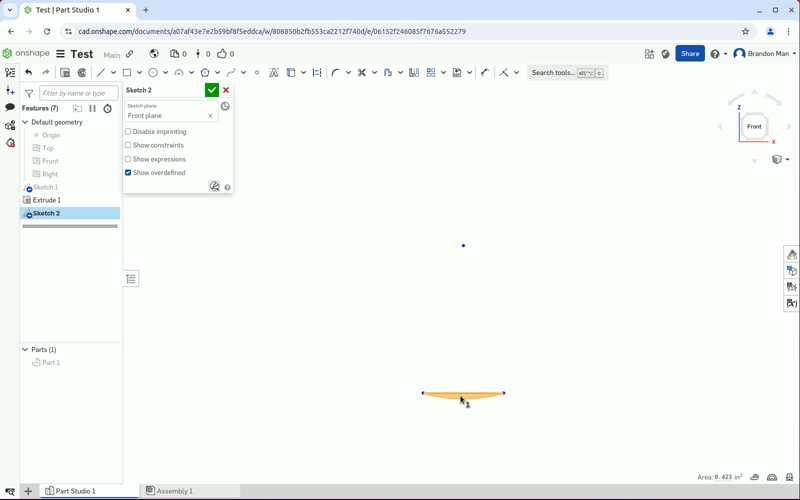
scroll(-6)
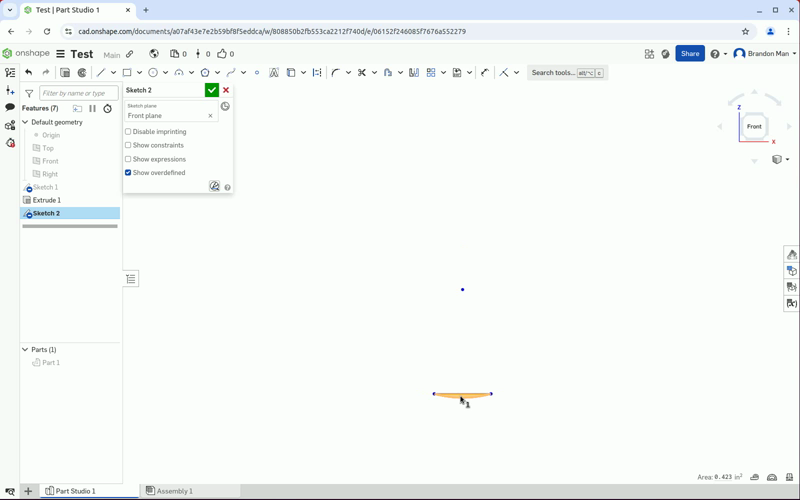
scroll(-6)
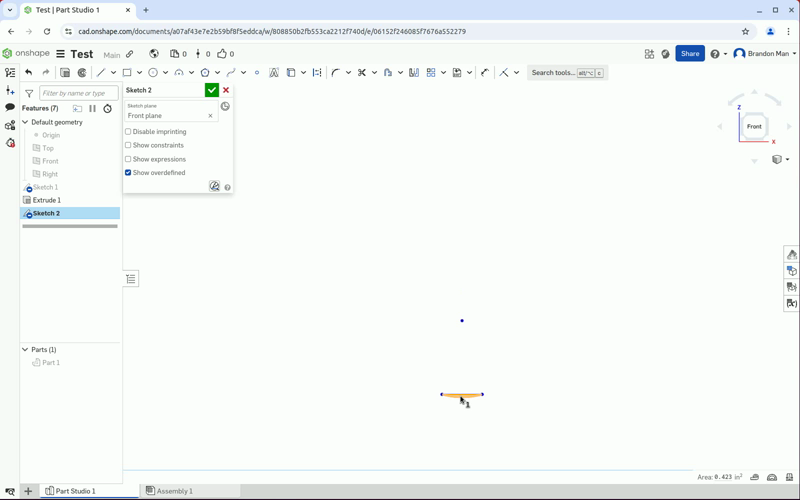
scroll(-6)
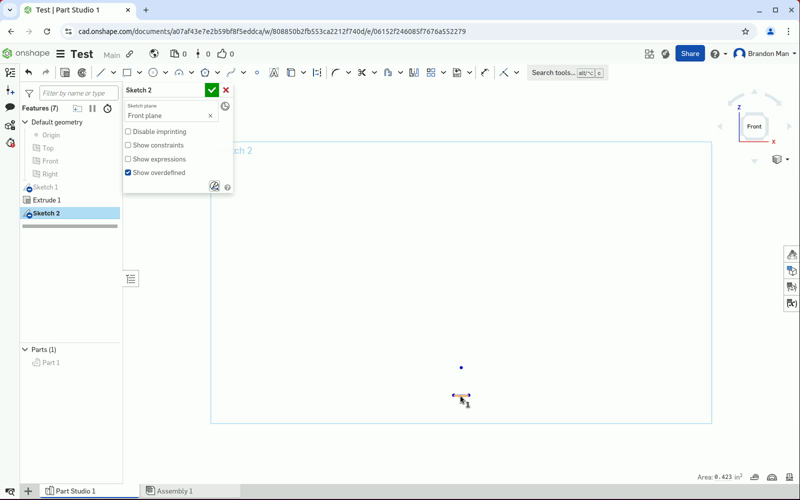
mouse_move(73, 352)
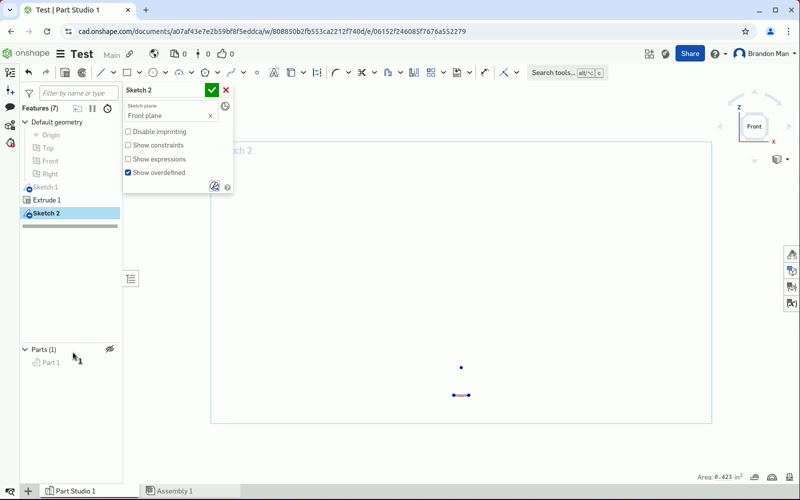
key(shift+y)
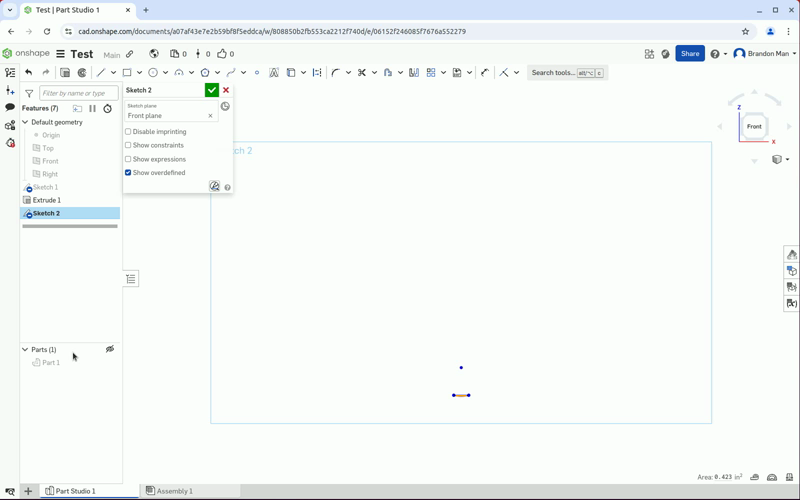
key(shift+e)
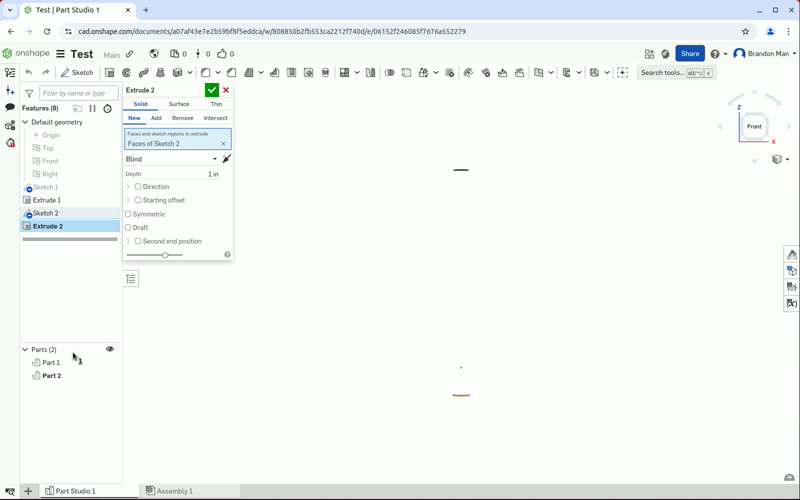
mouse_move(143, 106)
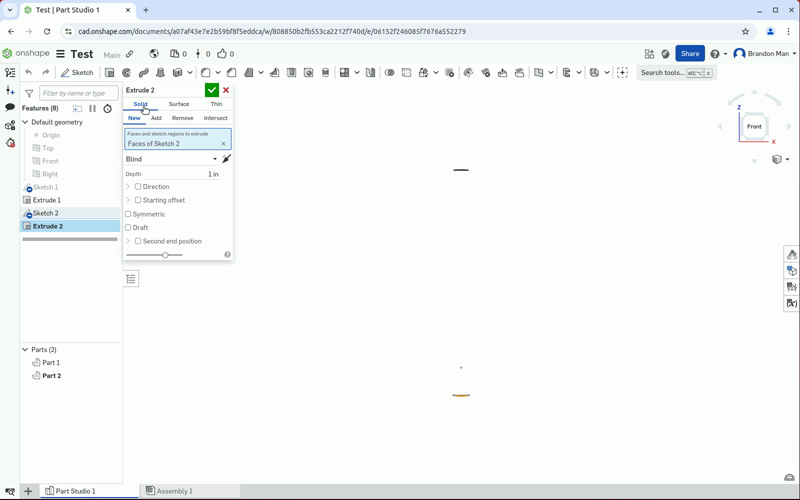
click(143, 106)
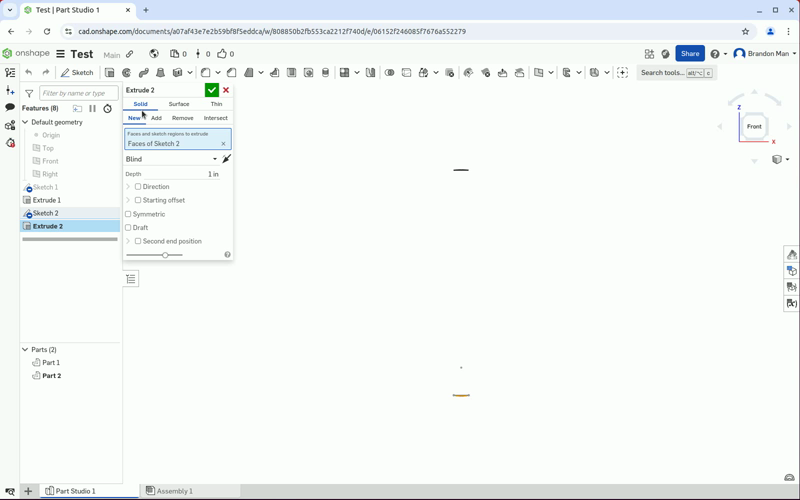
mouse_move(137, 120)
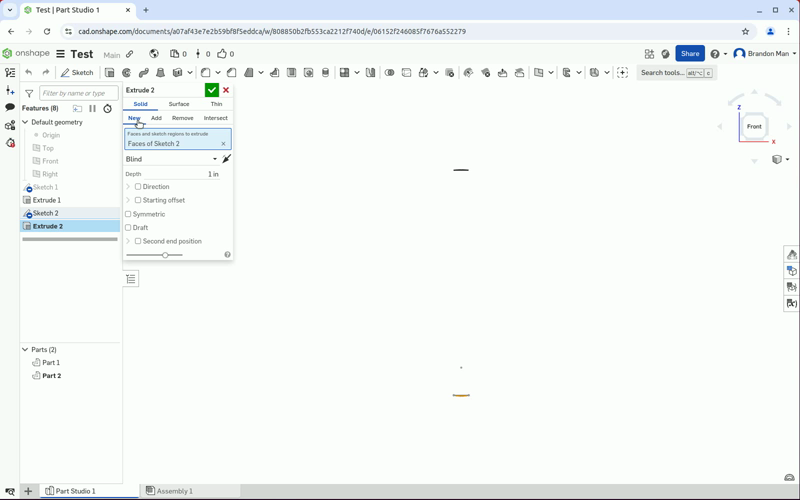
click(137, 120)
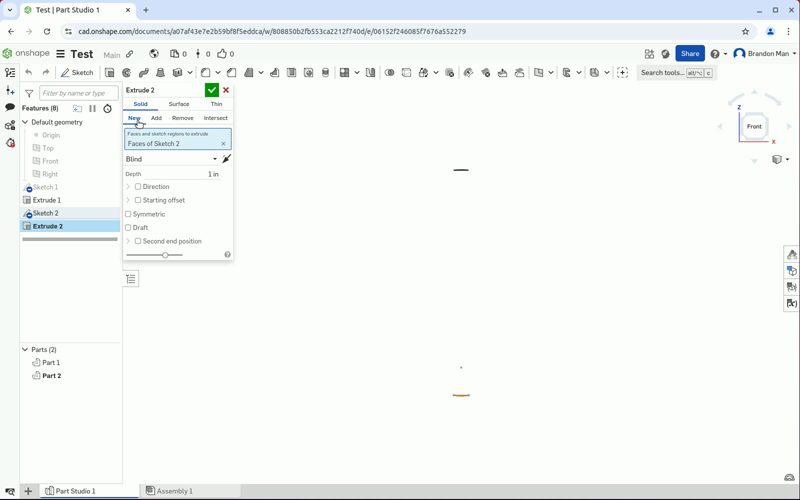
key(tab, 4)
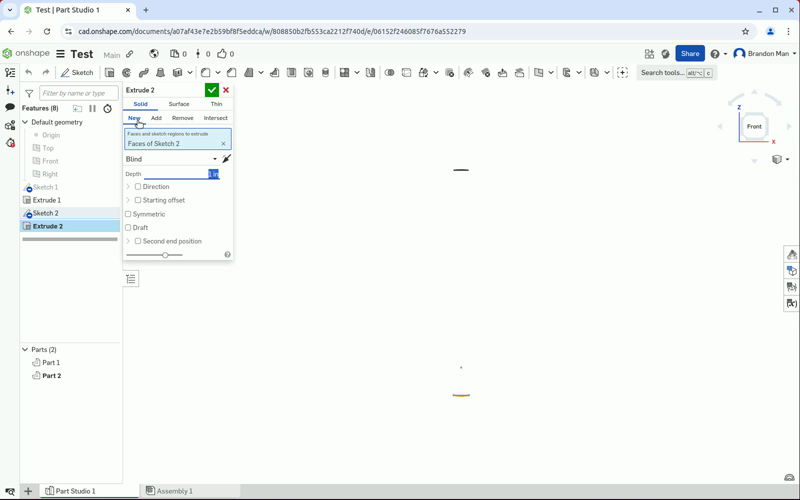
text(0.722)
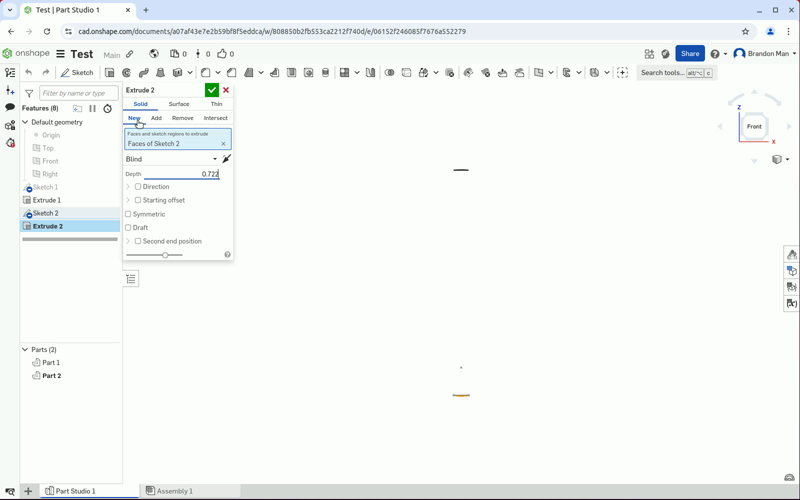
key(enter)
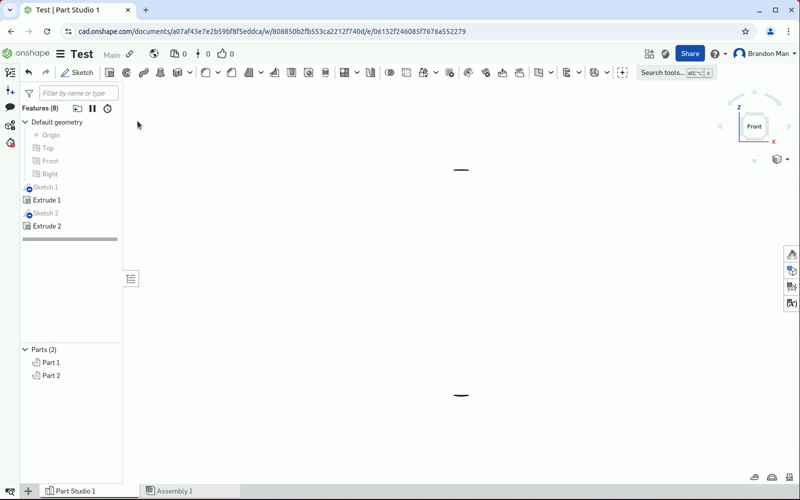
key(shift+h)
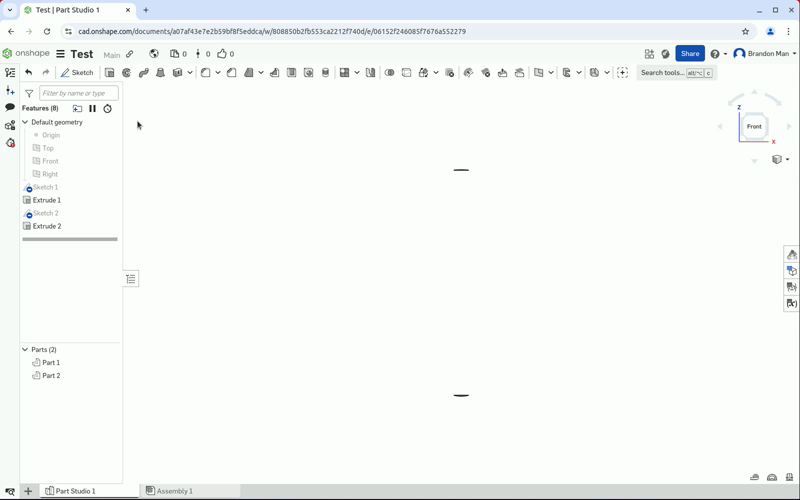
key(shift+h)
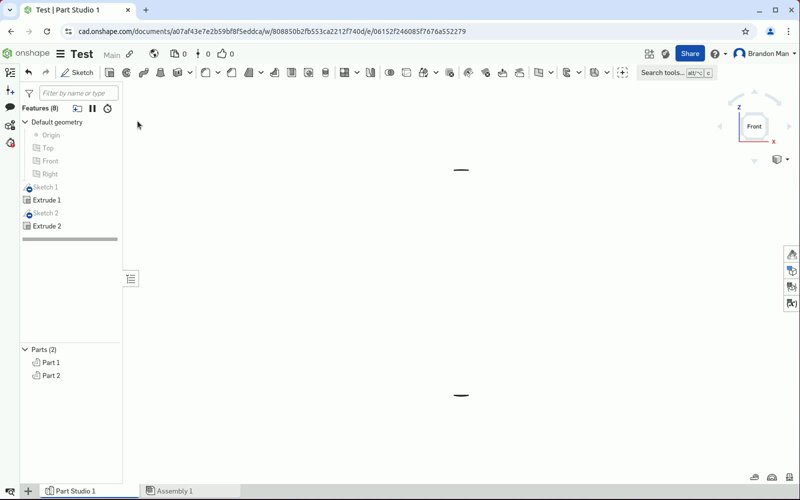
mouse_move(73, 189)
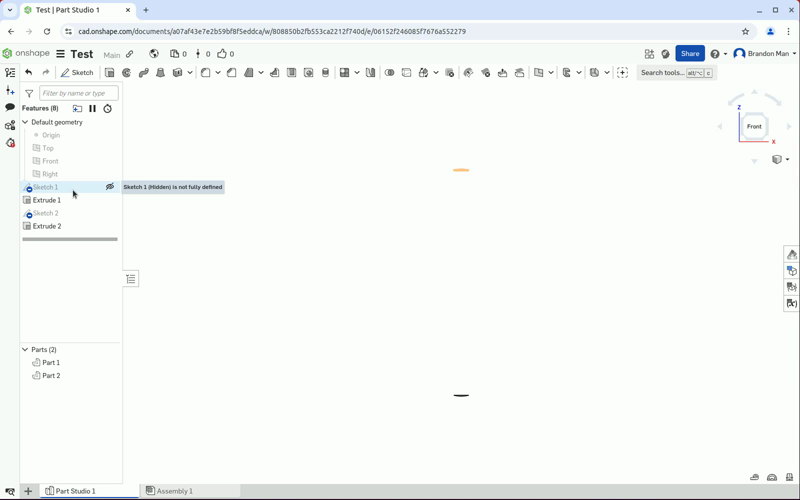
click(73, 189)
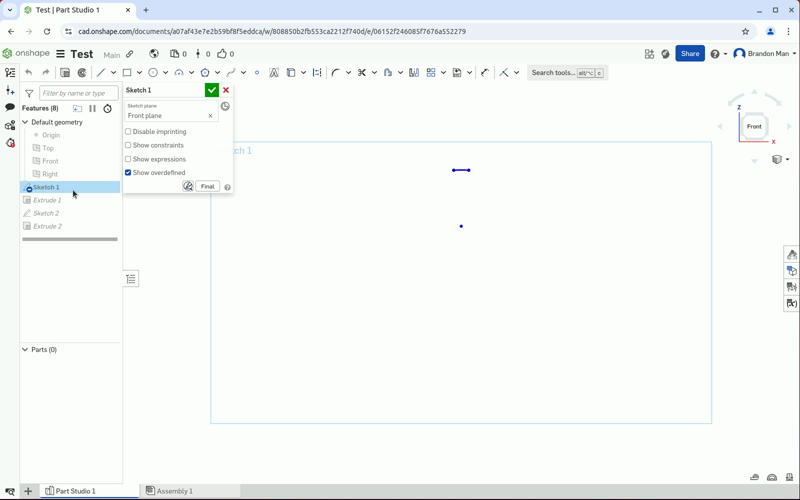
mouse_move(229, 92)
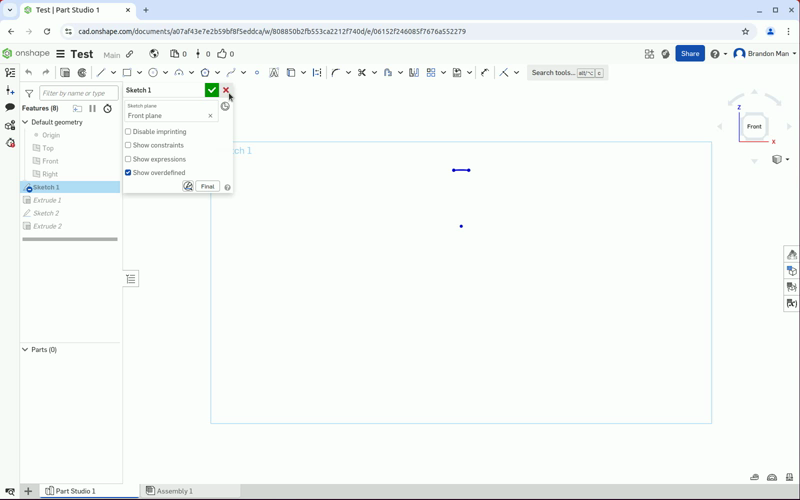
click(229, 92)
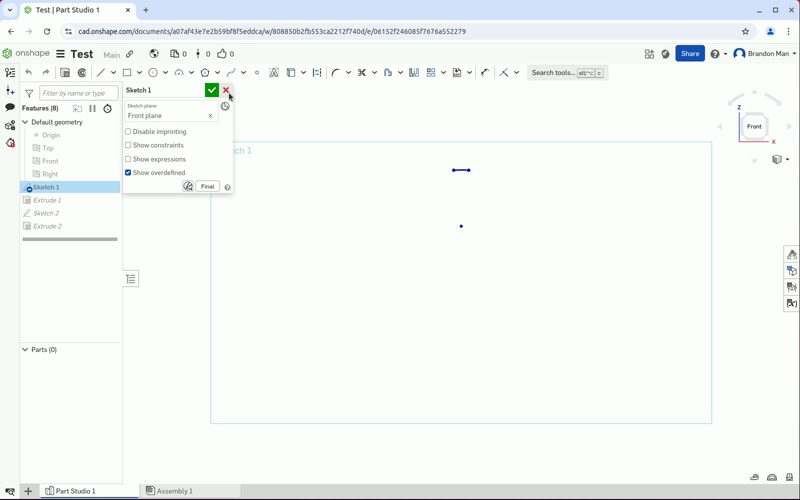
key(shift+s)
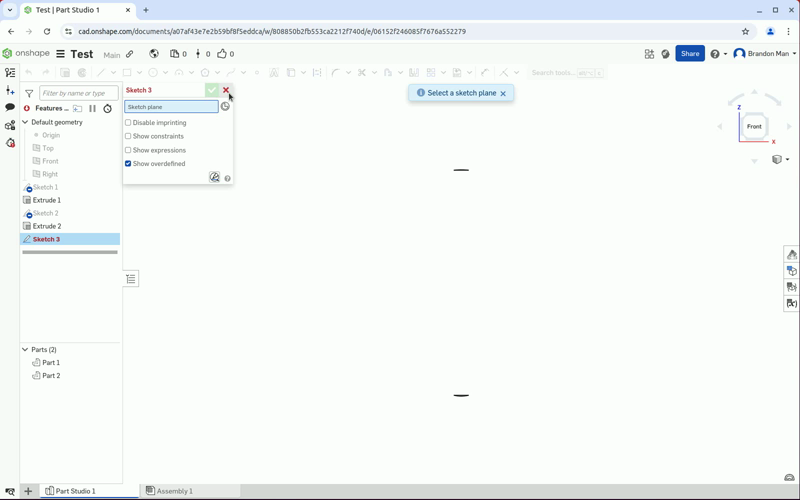
mouse_move(73, 163)
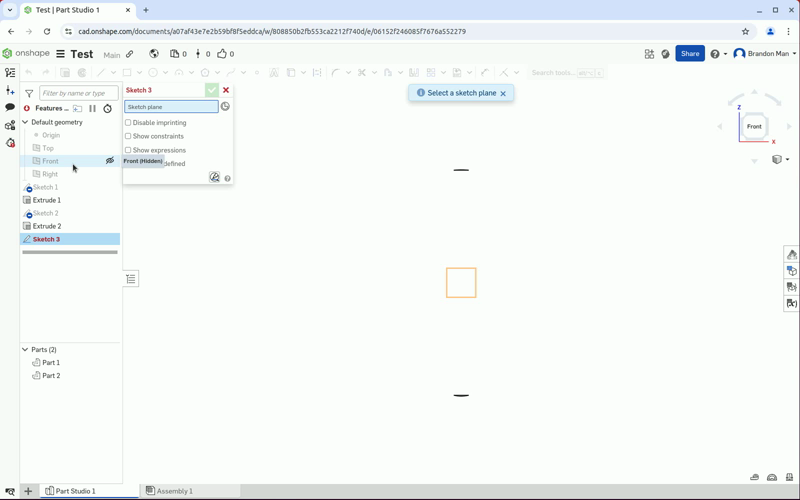
click(73, 163)
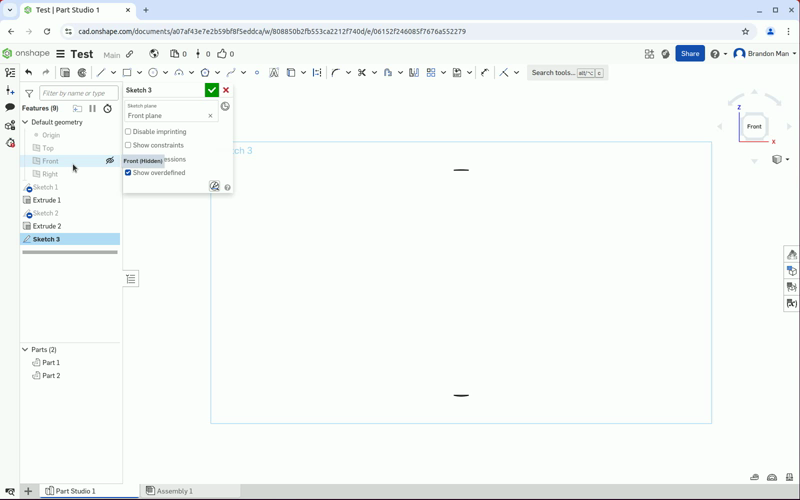
mouse_move(73, 352)
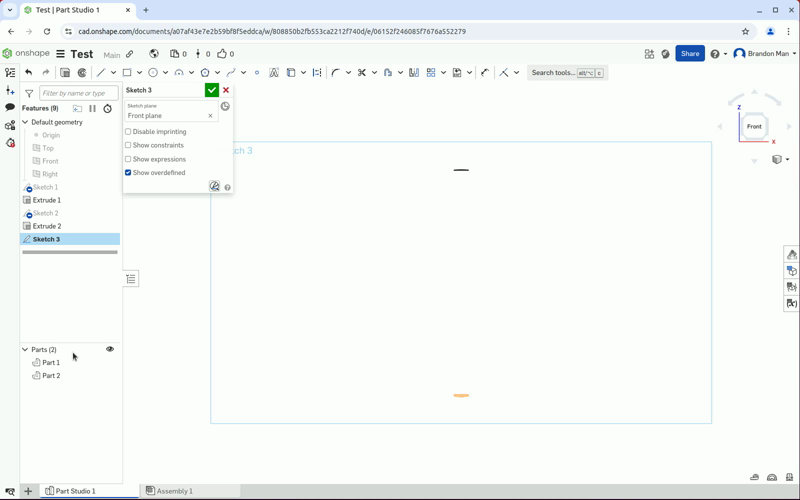
key(y)
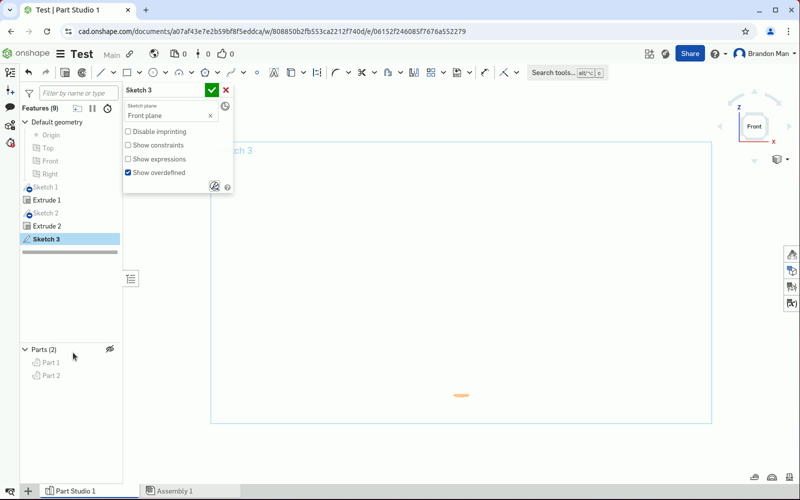
key(l)
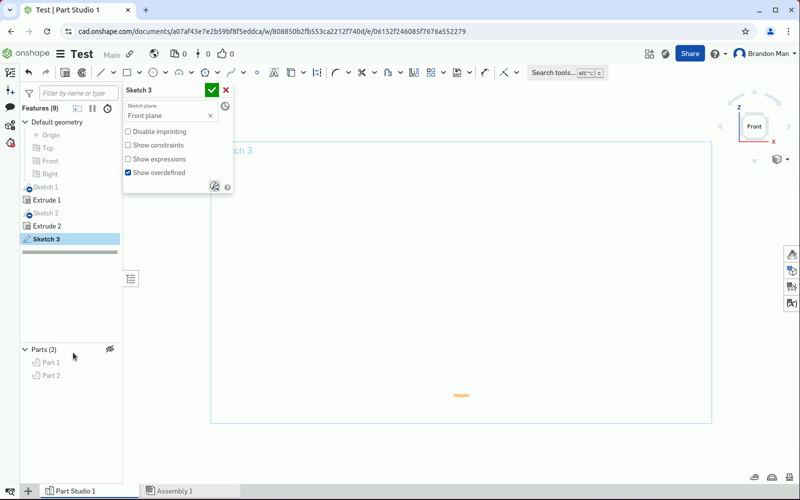
key_down(shift)
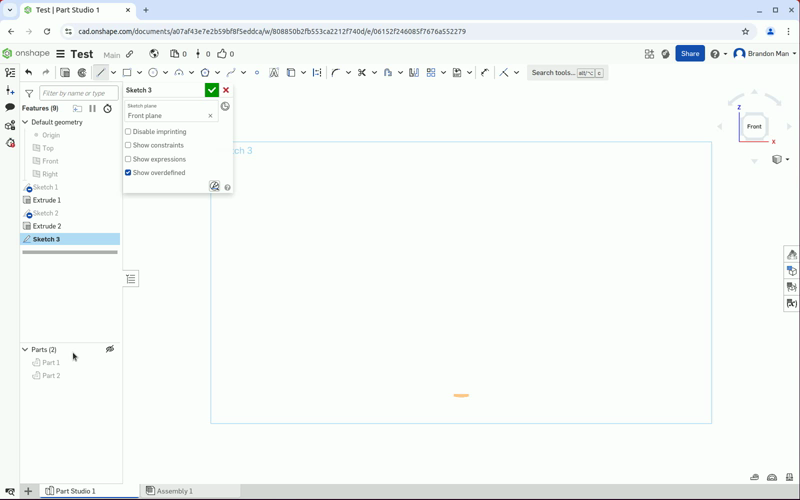
mouse_move(453, 395)
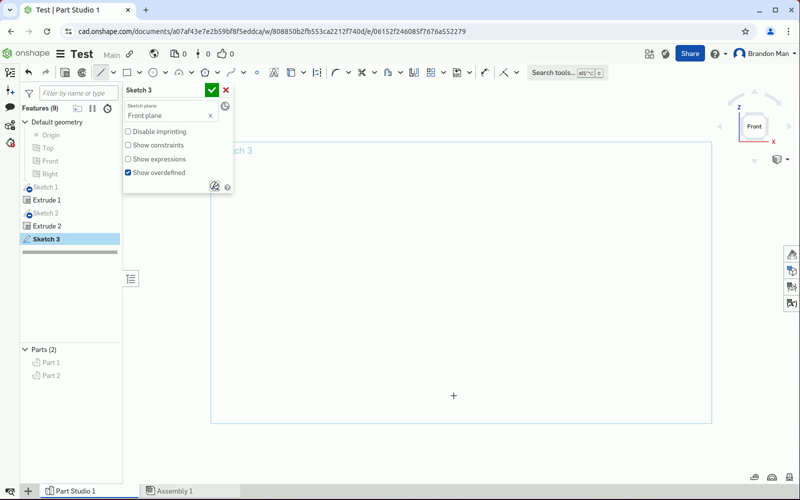
click(453, 395)
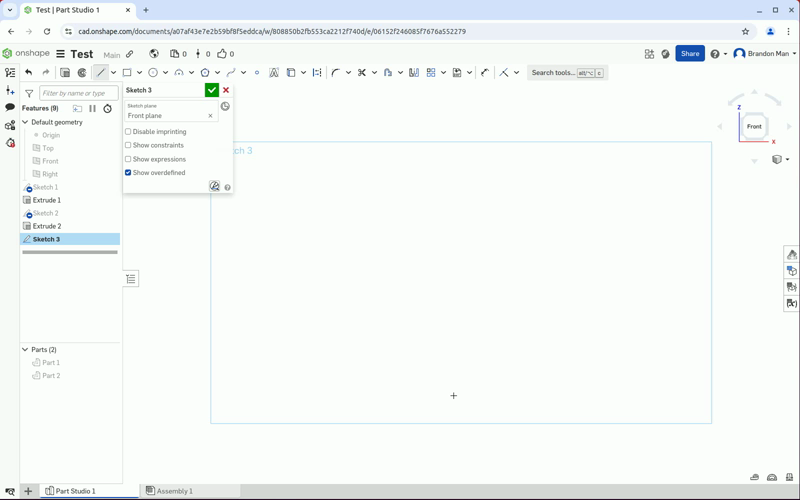
key_up(shift)
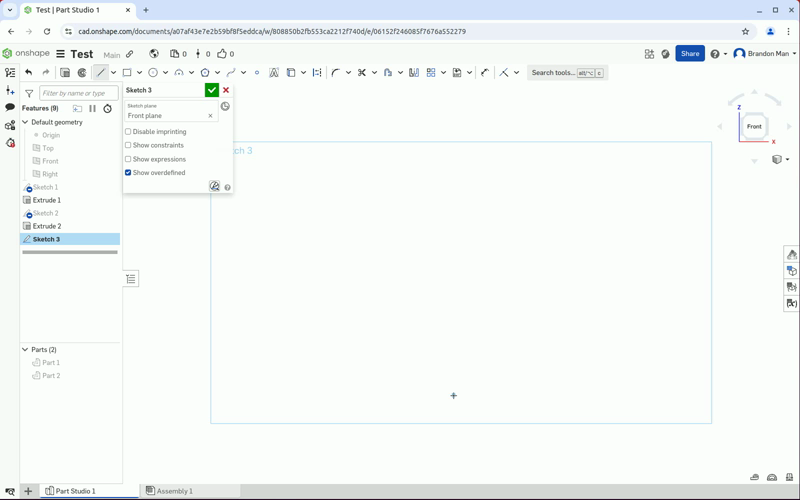
key_down(shift)
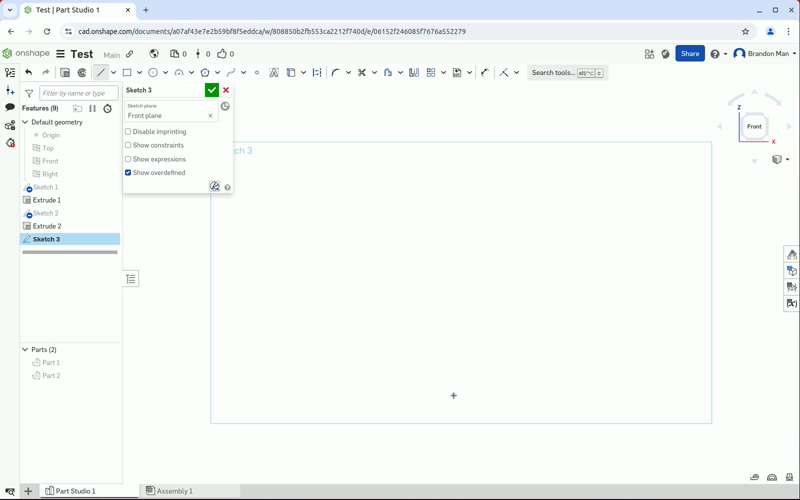
mouse_move(483, 395)
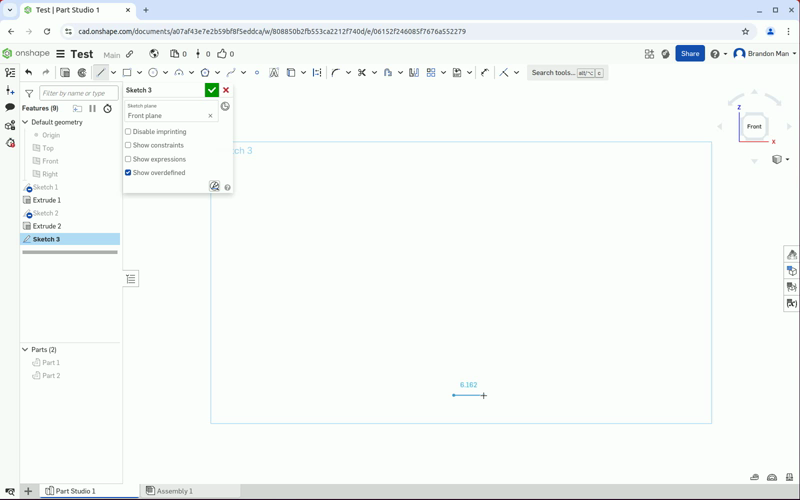
mouse_move(453, 381)
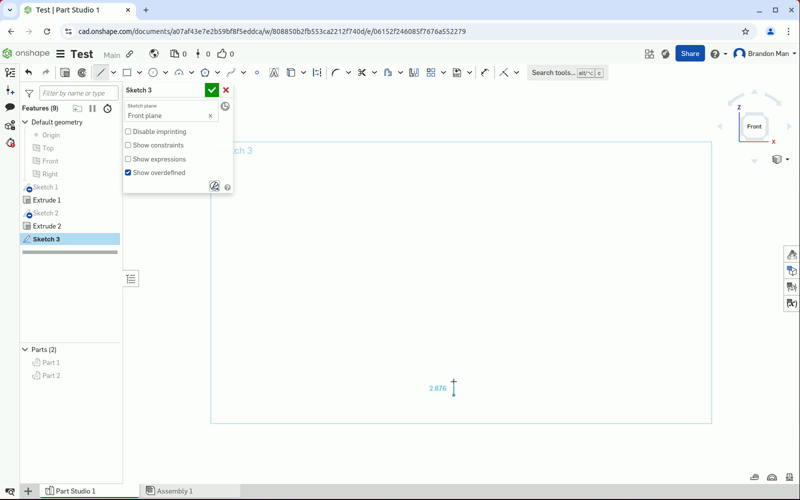
click(453, 381)
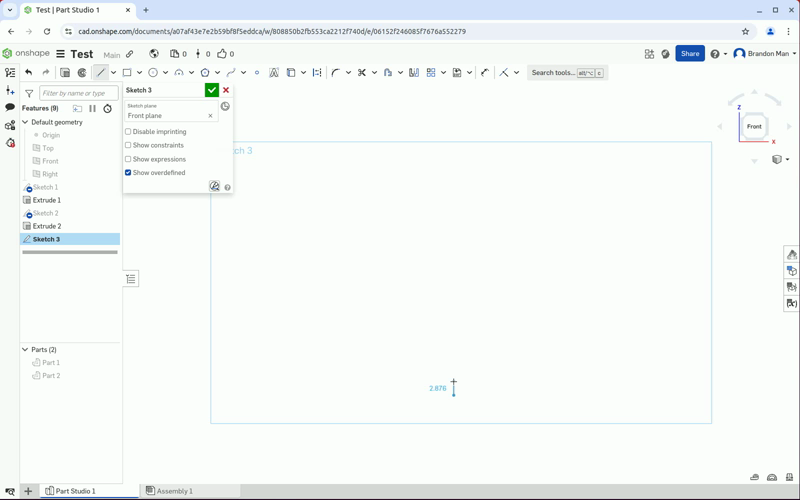
key_up(shift)
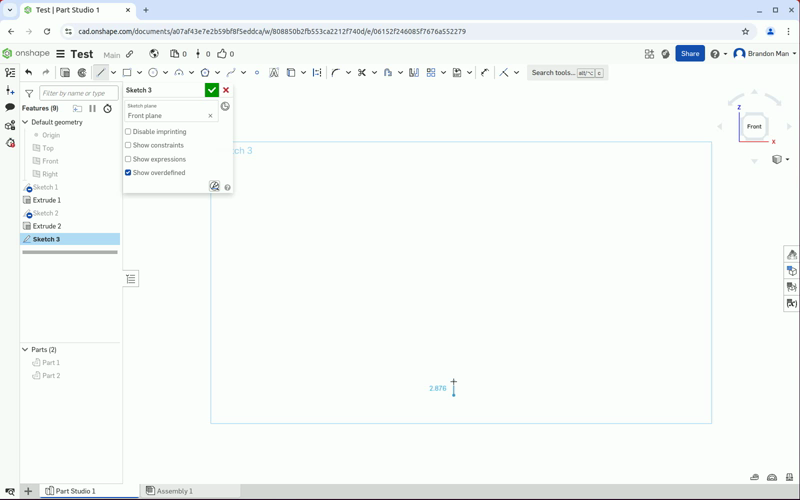
key(esc)
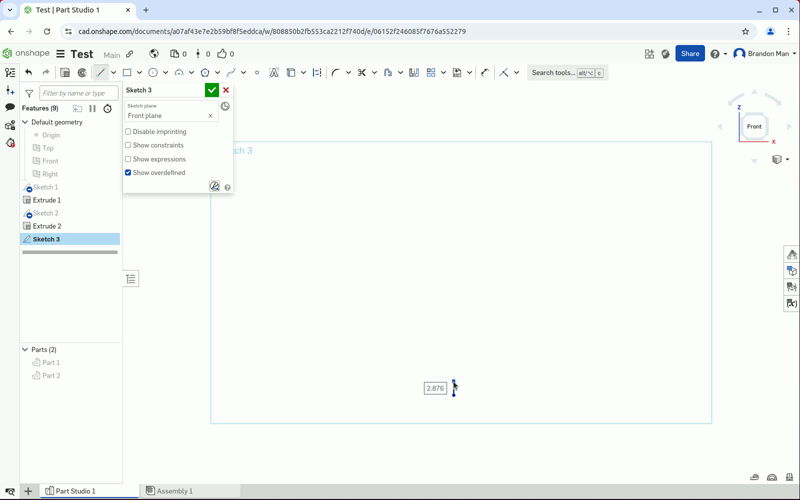
key(a)
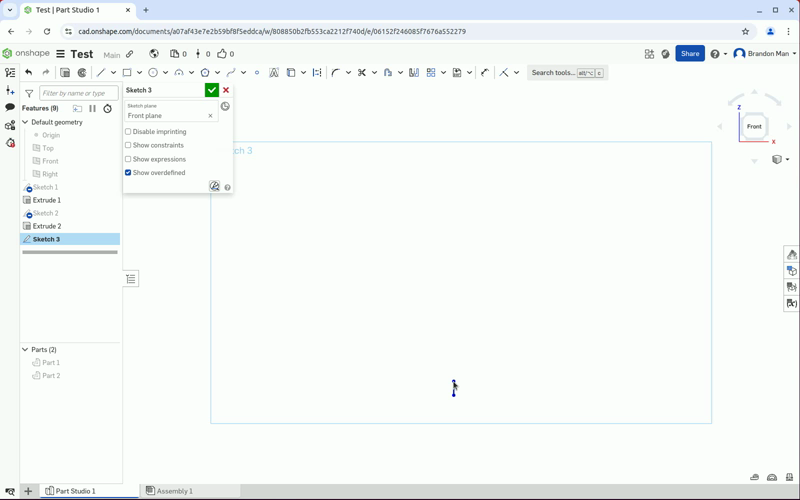
mouse_move(453, 381)
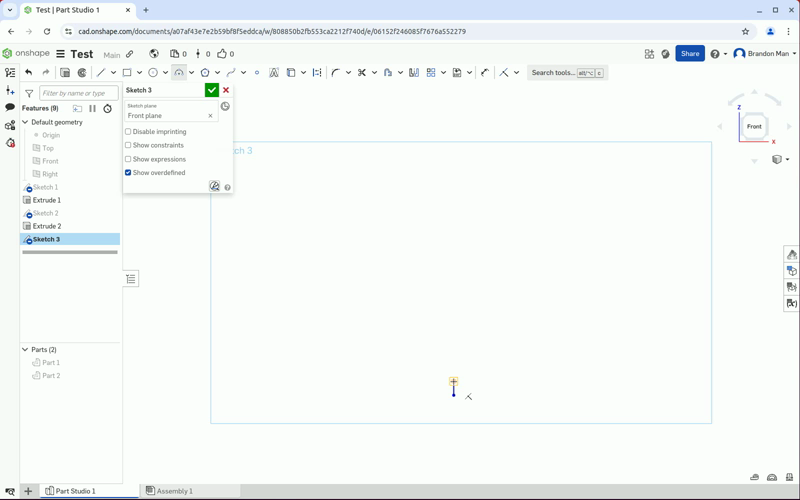
click(453, 381)
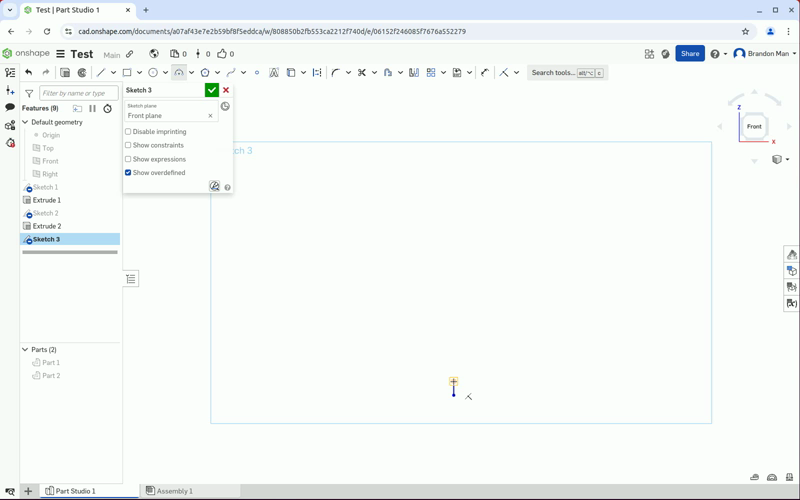
key_down(shift)
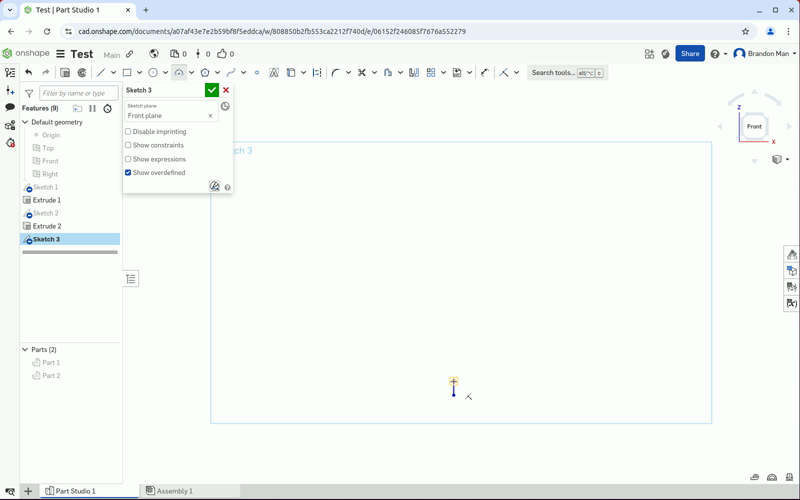
mouse_move(453, 185)
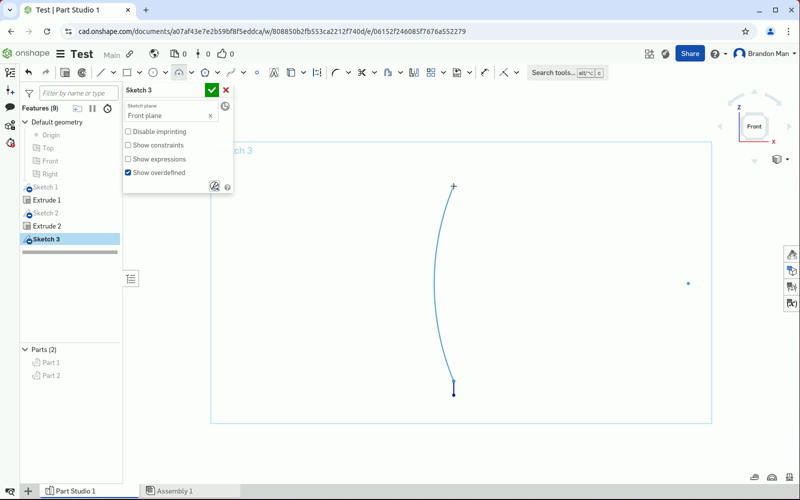
click(453, 185)
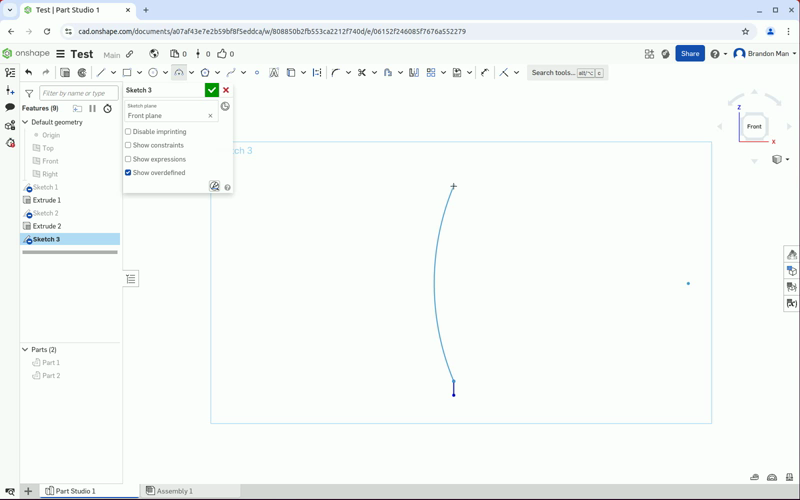
mouse_move(362, 283)
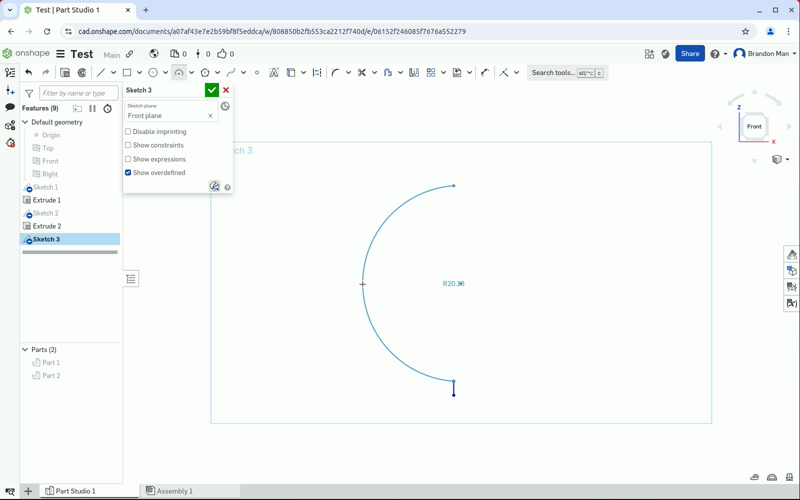
click(362, 283)
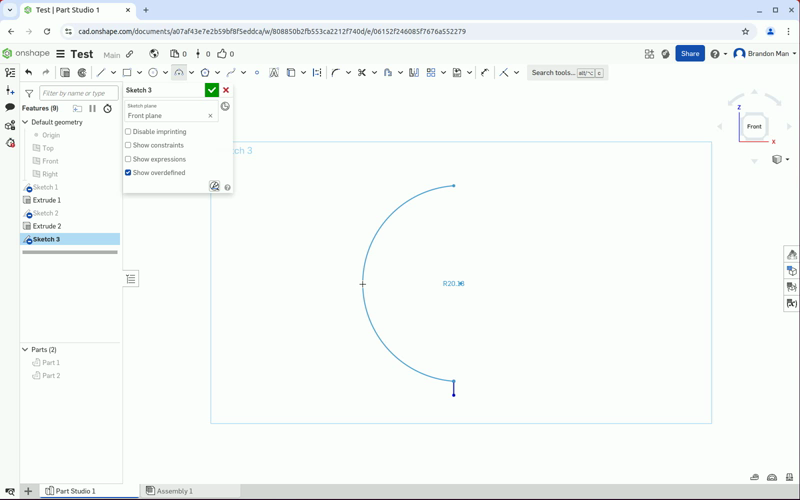
key_up(shift)
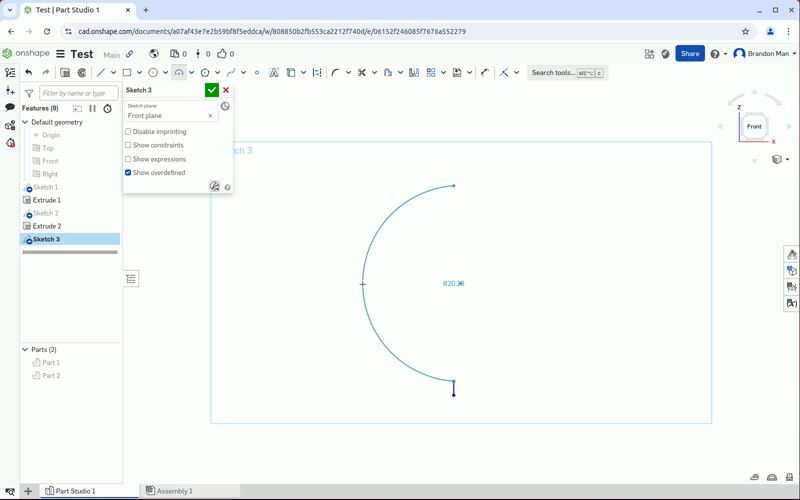
key(esc)
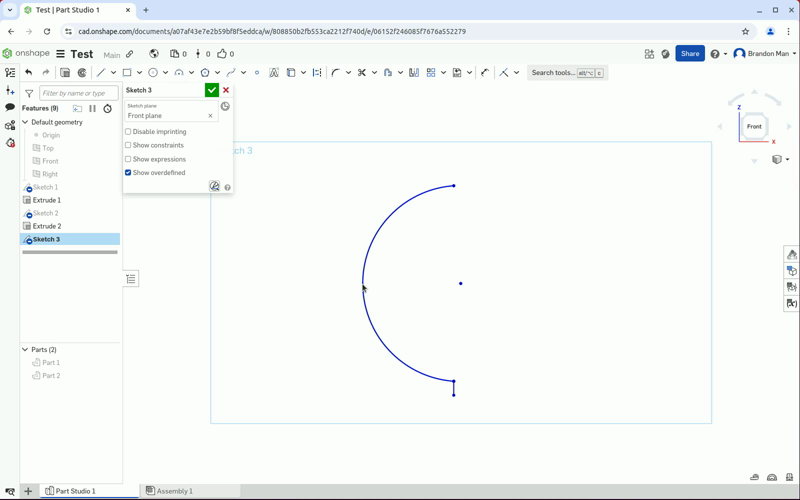
key(l)
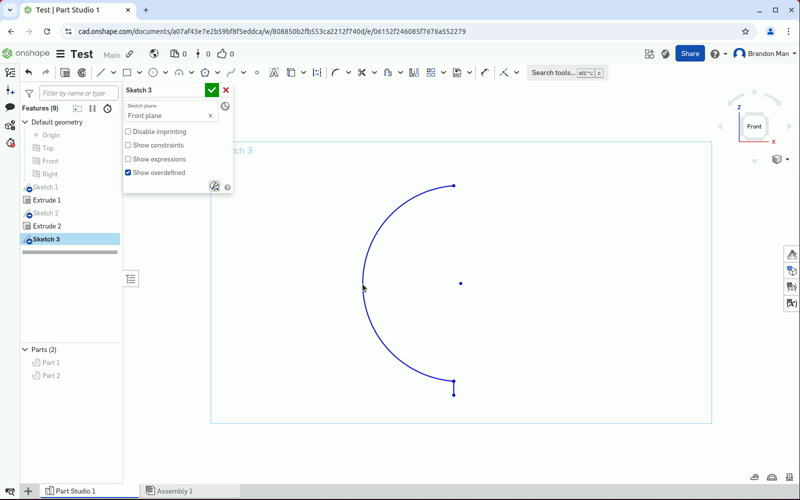
mouse_move(453, 185)
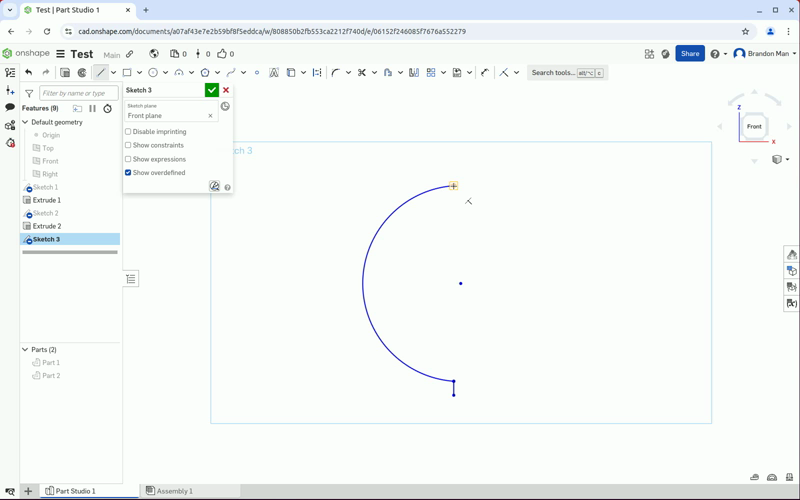
click(453, 185)
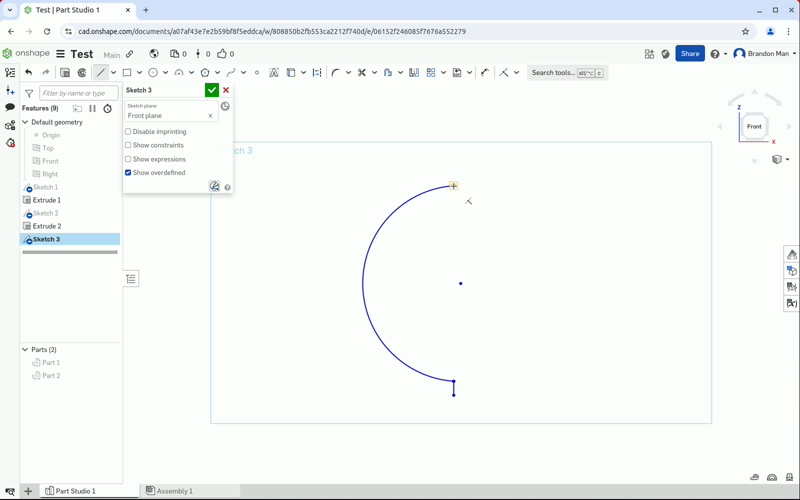
key_down(shift)
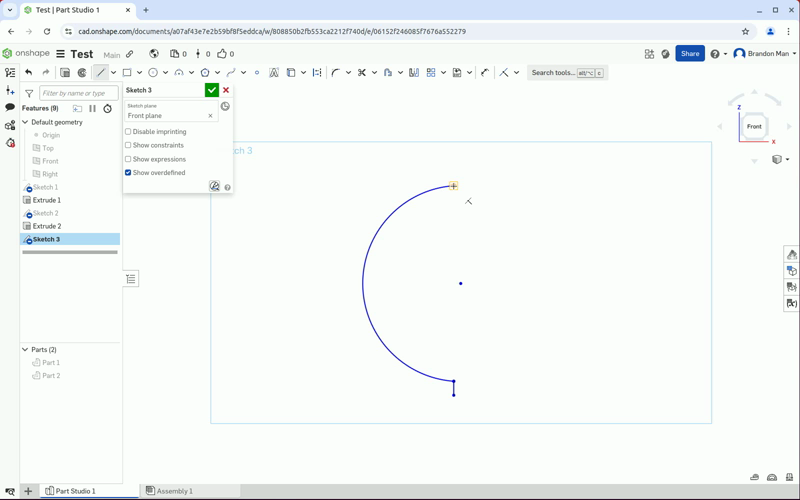
mouse_move(483, 185)
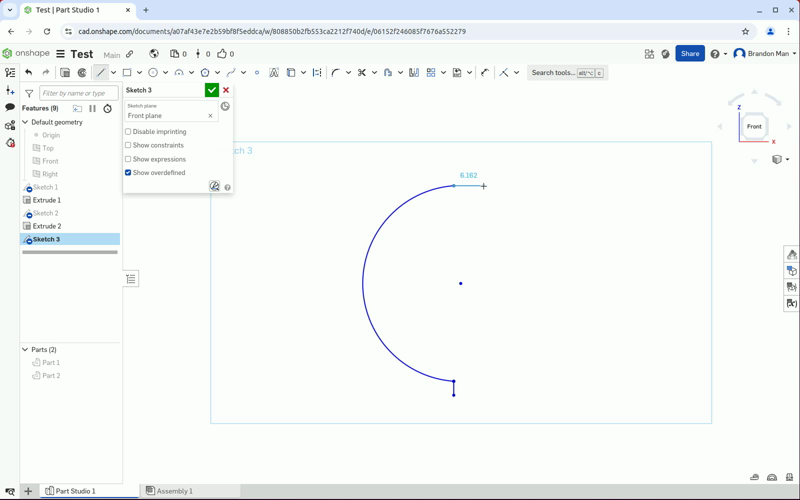
mouse_move(453, 171)
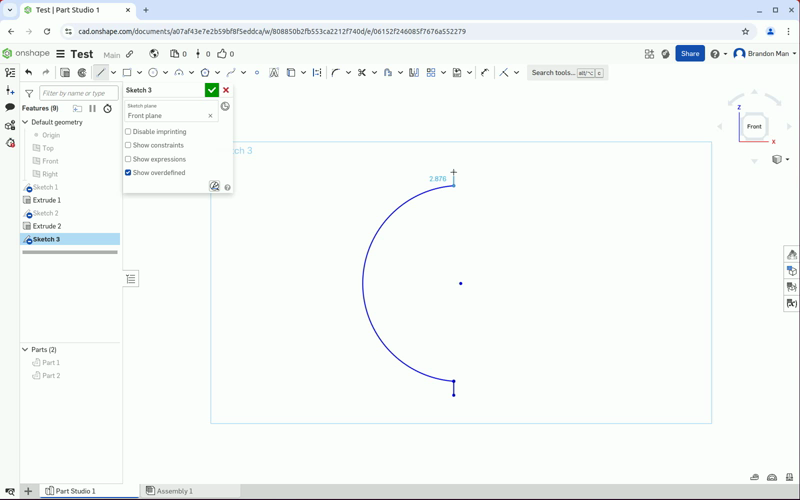
click(453, 171)
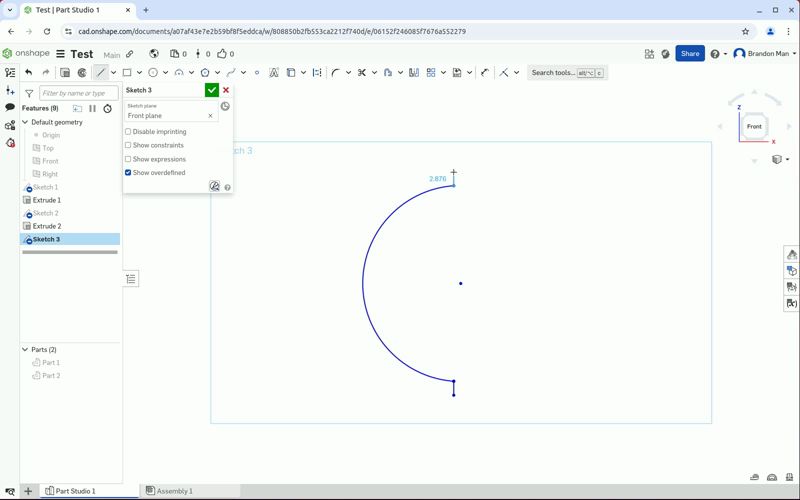
key_up(shift)
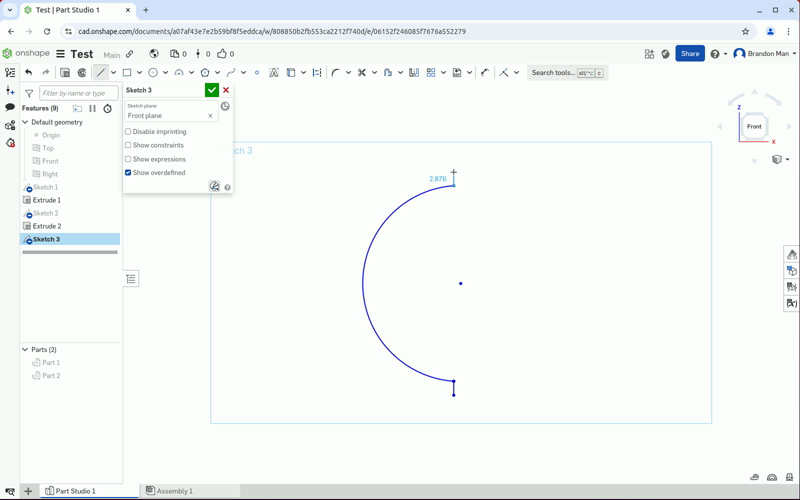
key(esc)
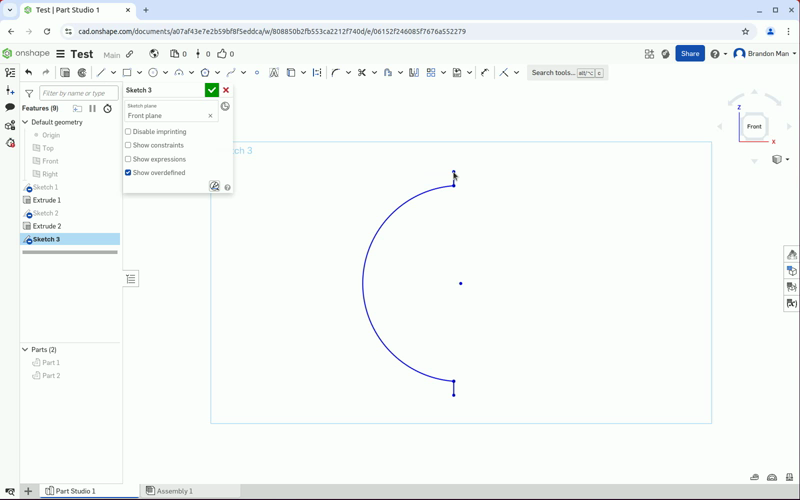
key(a)
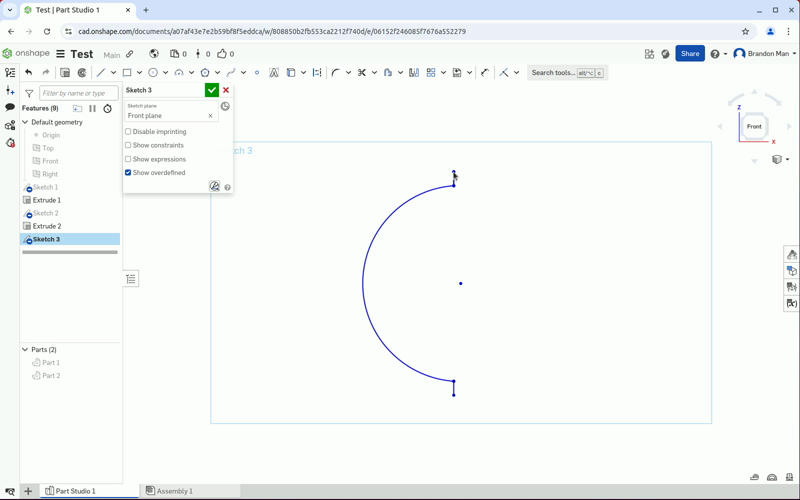
mouse_move(453, 171)
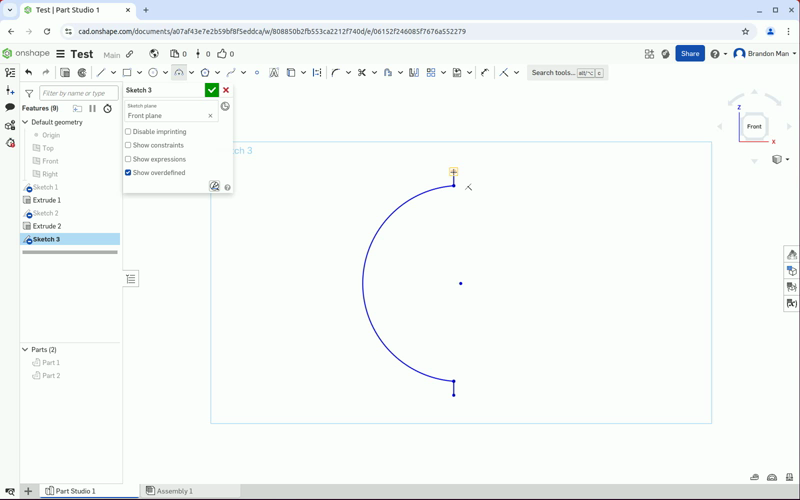
click(453, 171)
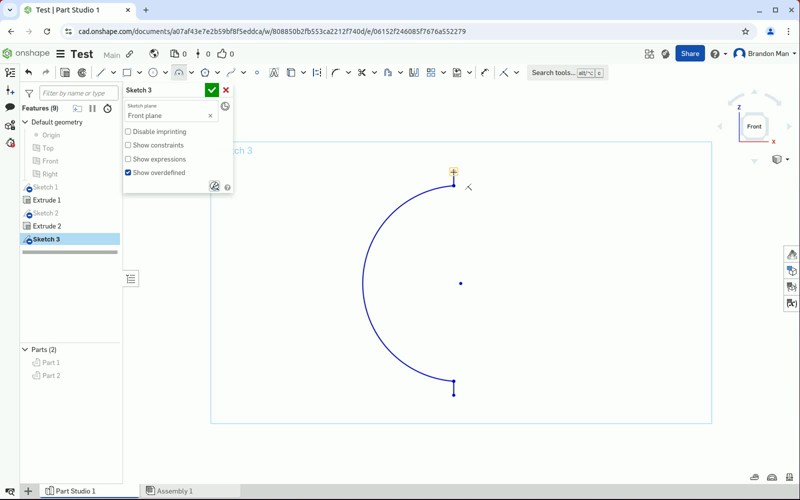
mouse_move(453, 395)
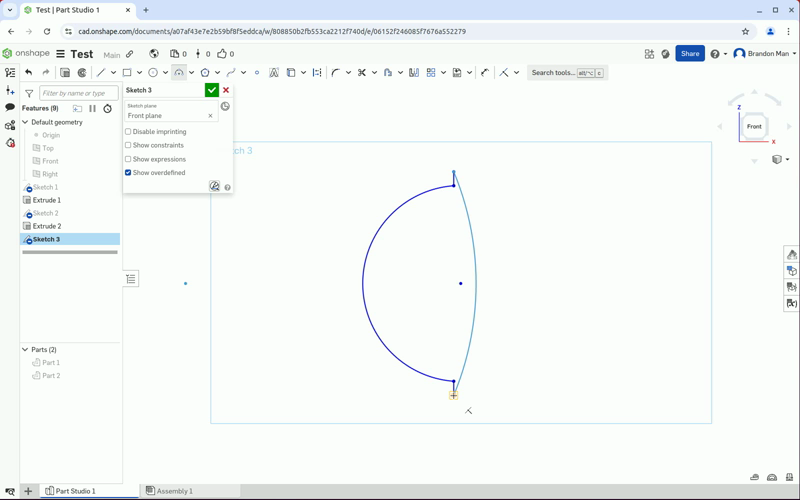
click(453, 395)
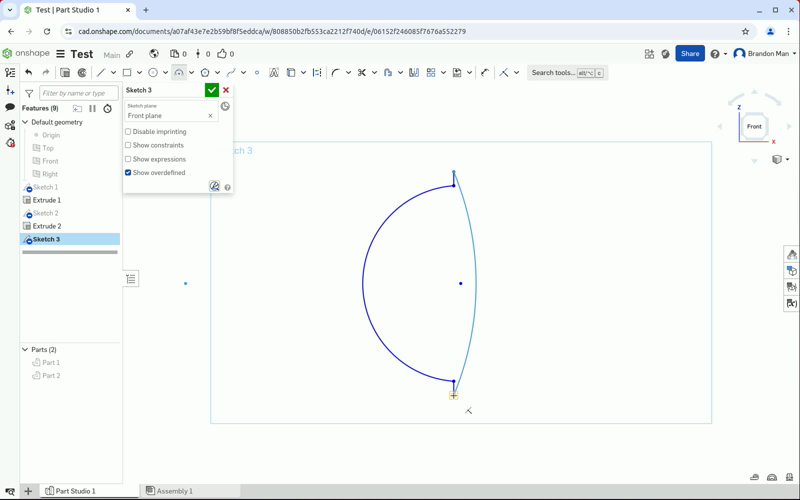
key_down(shift)
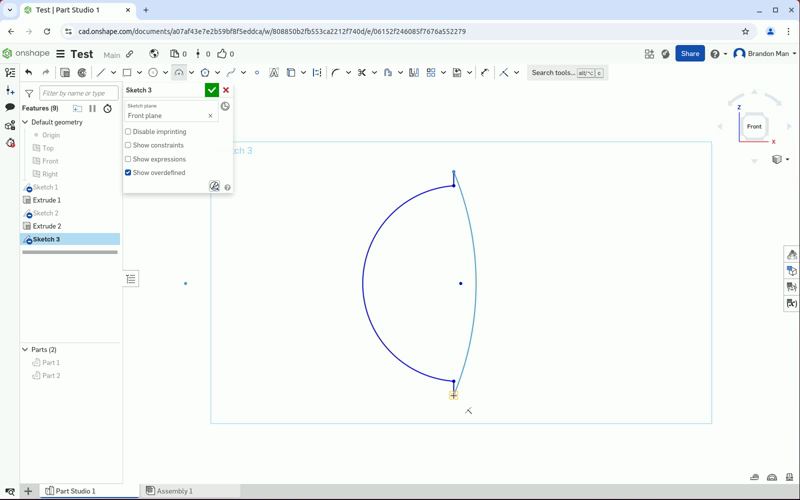
mouse_move(348, 283)
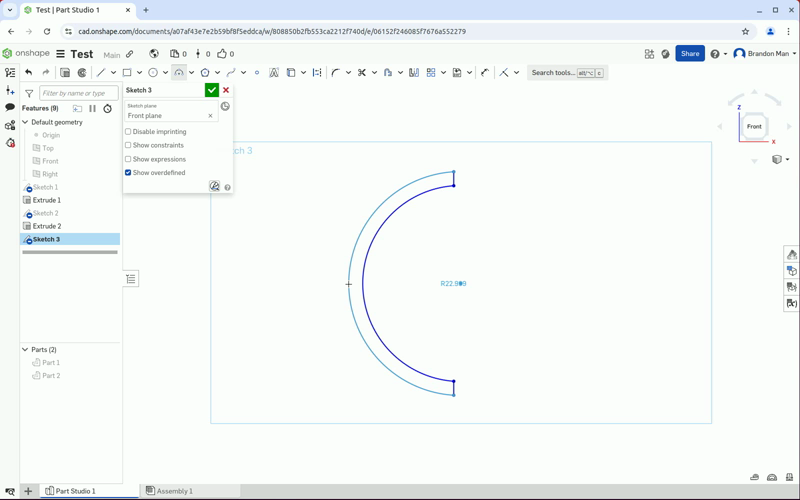
click(348, 283)
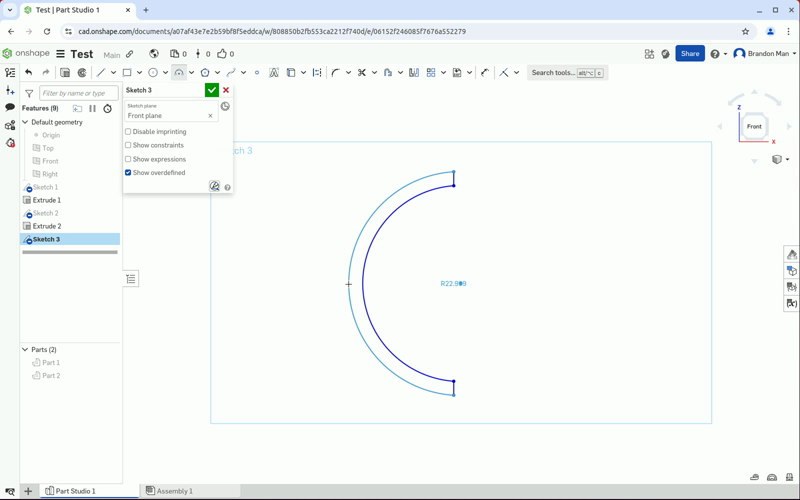
key_up(shift)
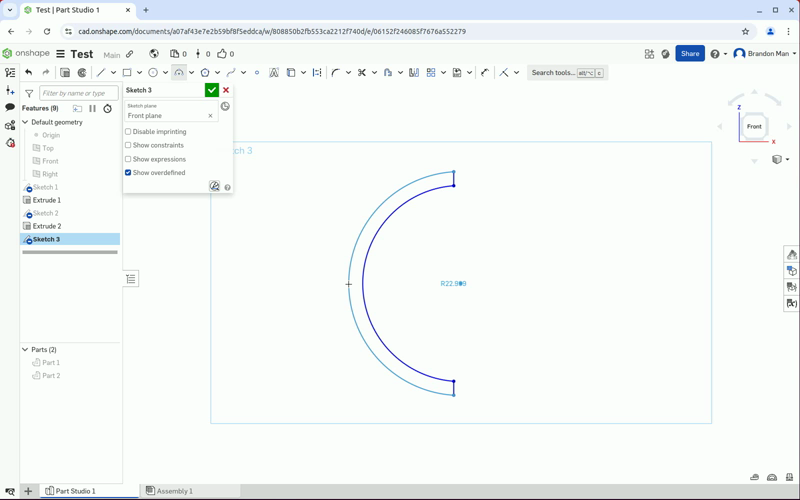
key(esc)
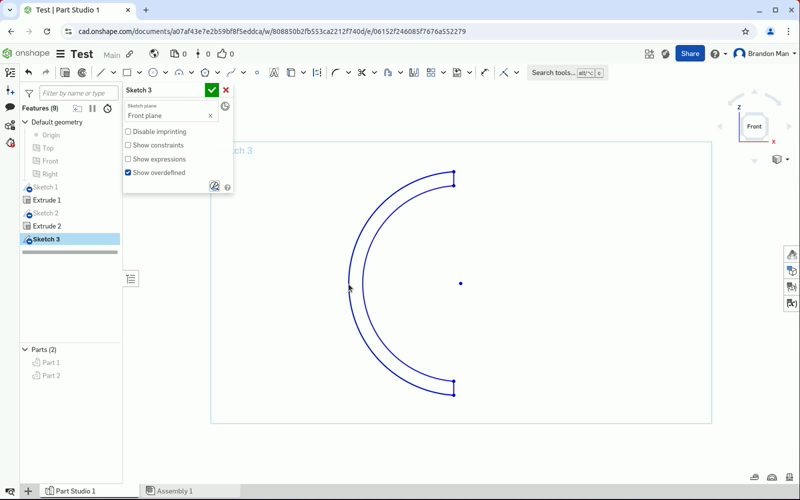
mouse_move(359, 261)
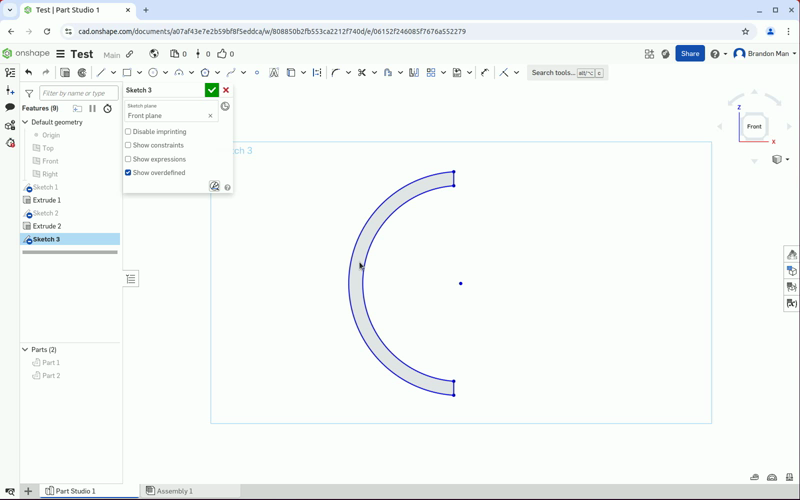
click(359, 261)
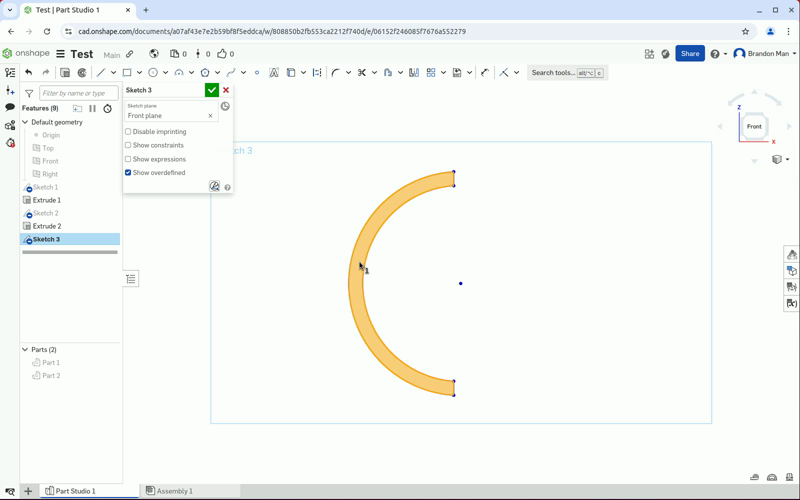
mouse_move(73, 352)
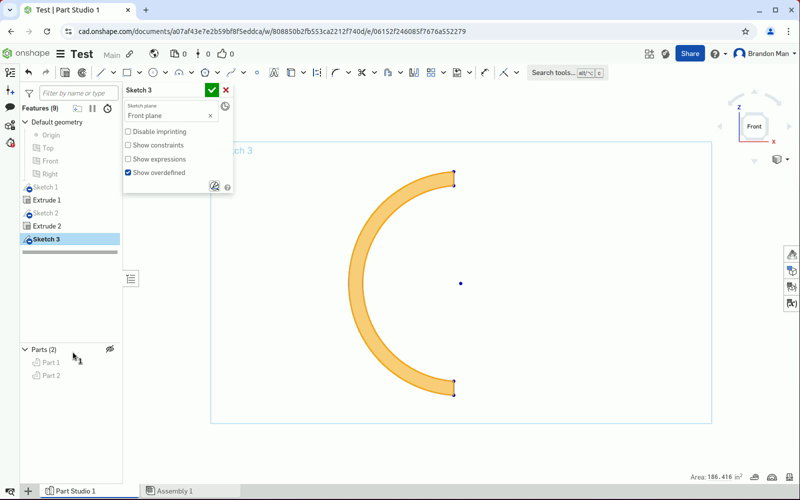
key(shift+y)
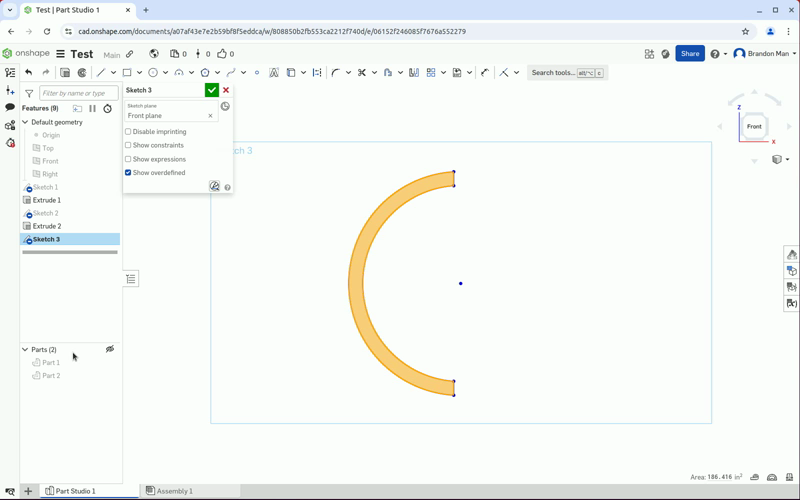
key(shift+e)
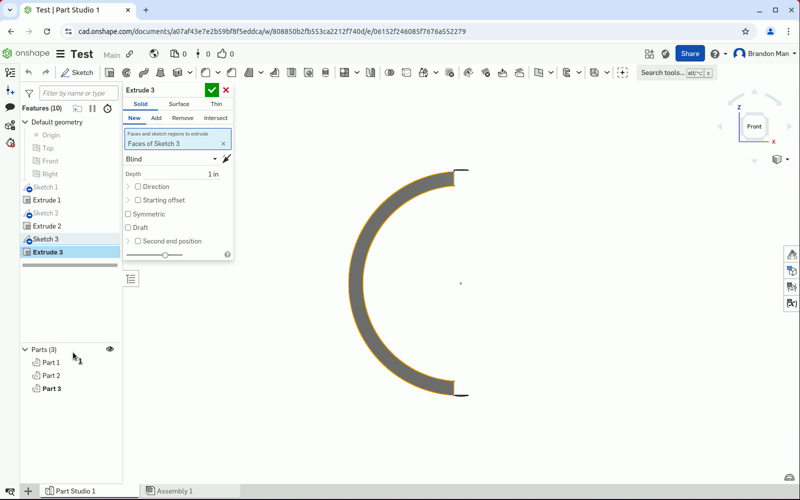
mouse_move(143, 106)
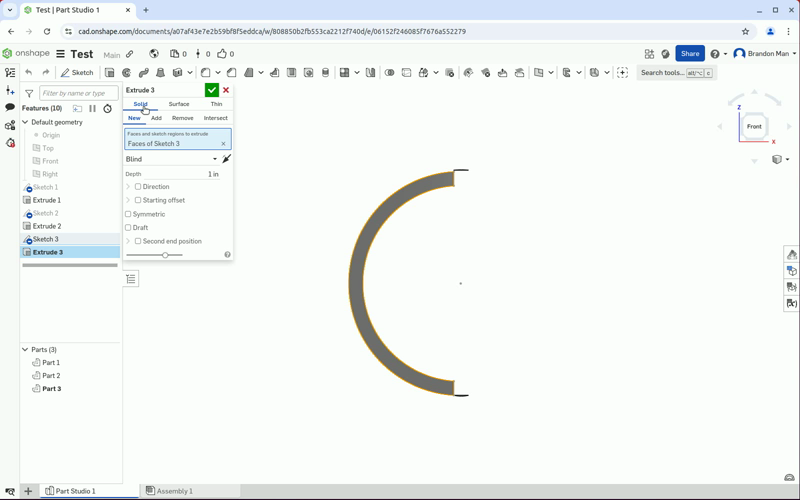
click(143, 106)
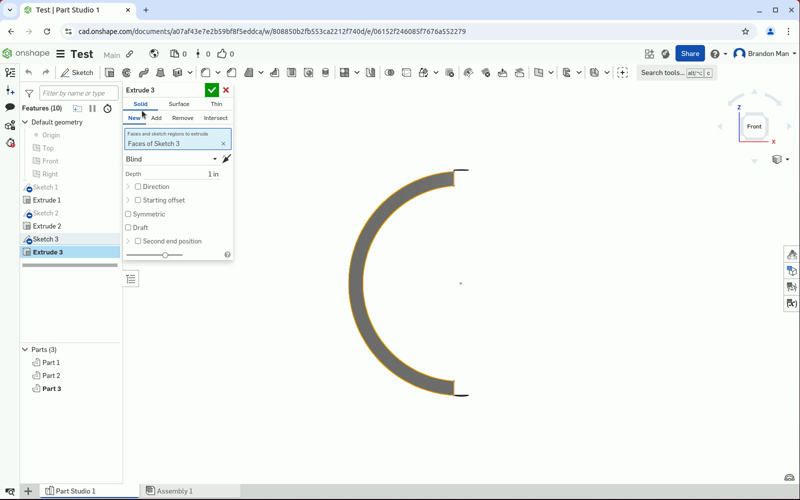
mouse_move(137, 120)
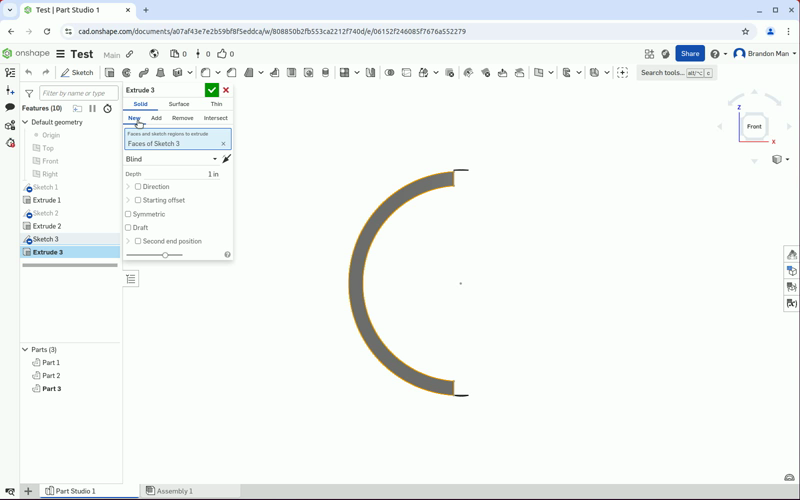
click(137, 120)
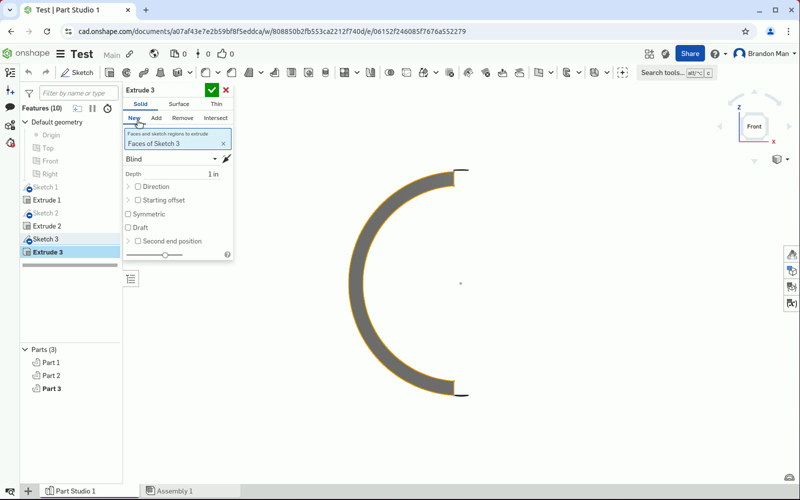
key(tab, 4)
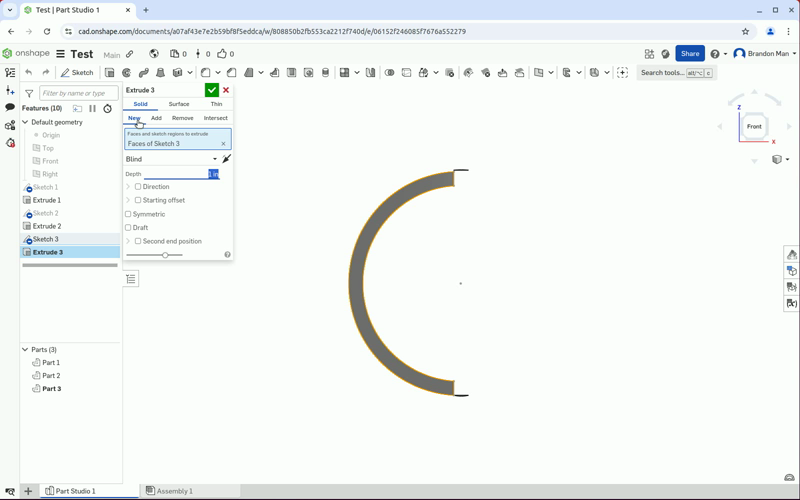
text(0.722)
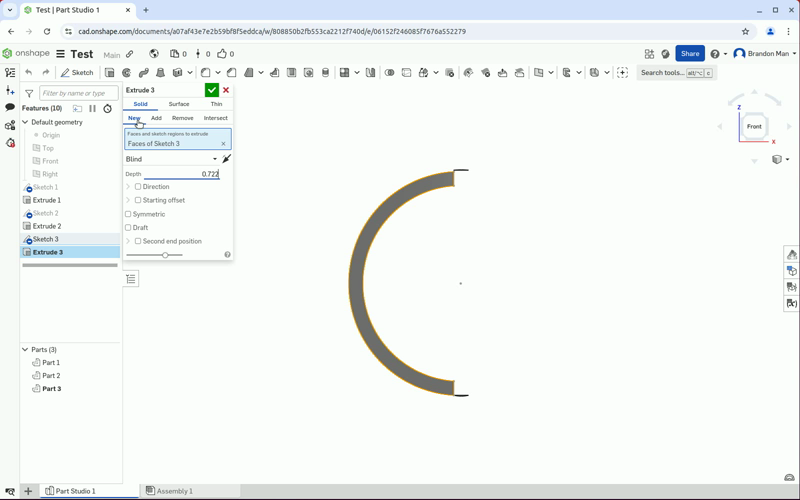
key(enter)
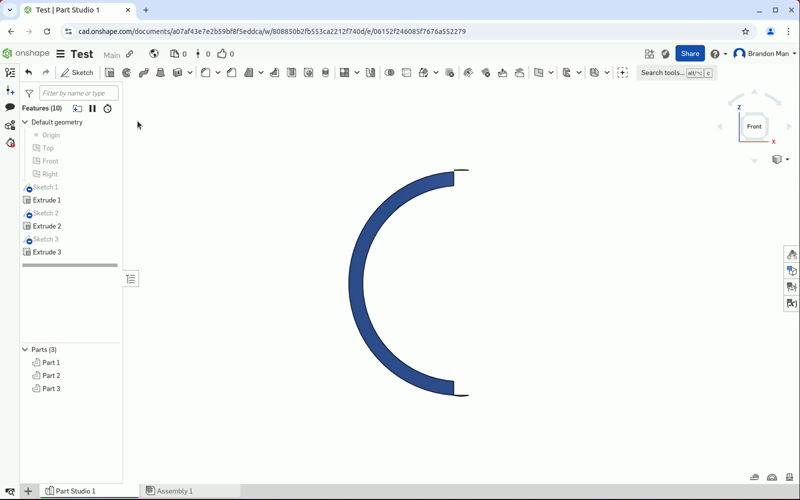
key(shift+h)
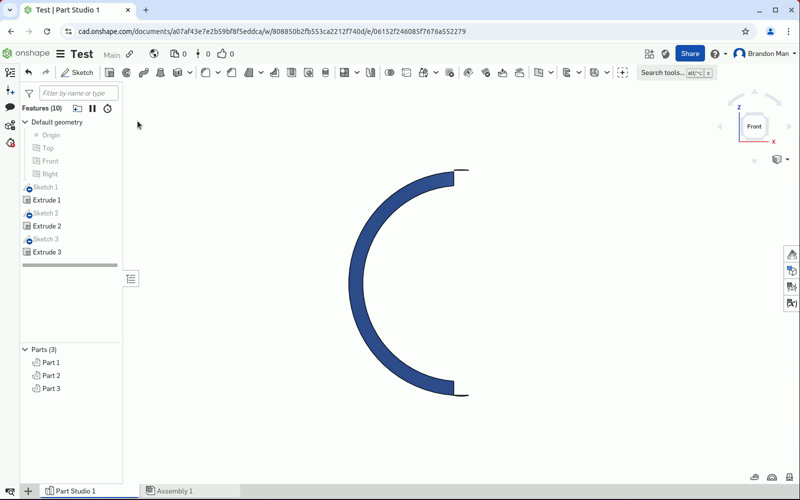
key(shift+h)
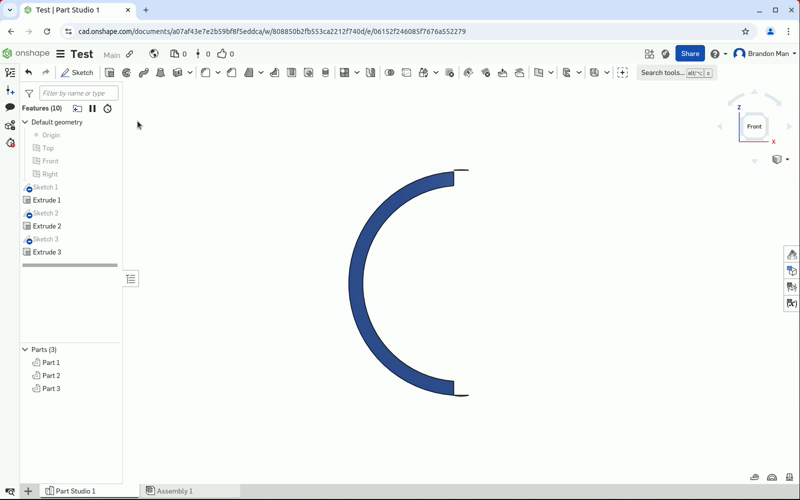
mouse_move(73, 189)
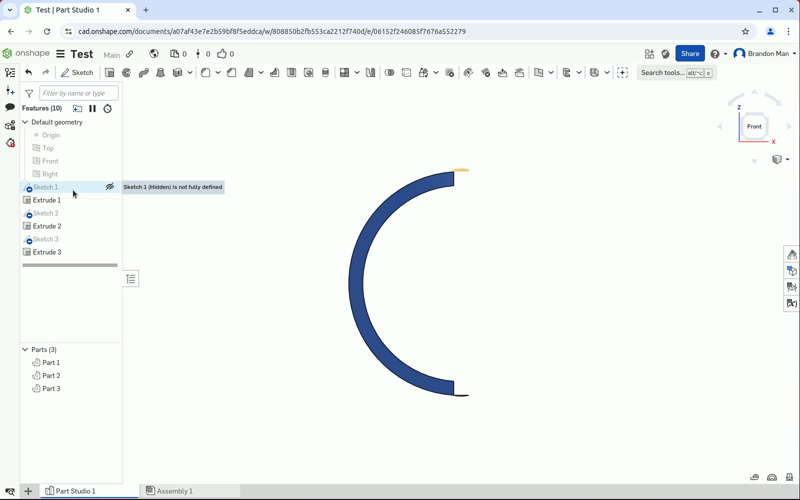
click(73, 189)
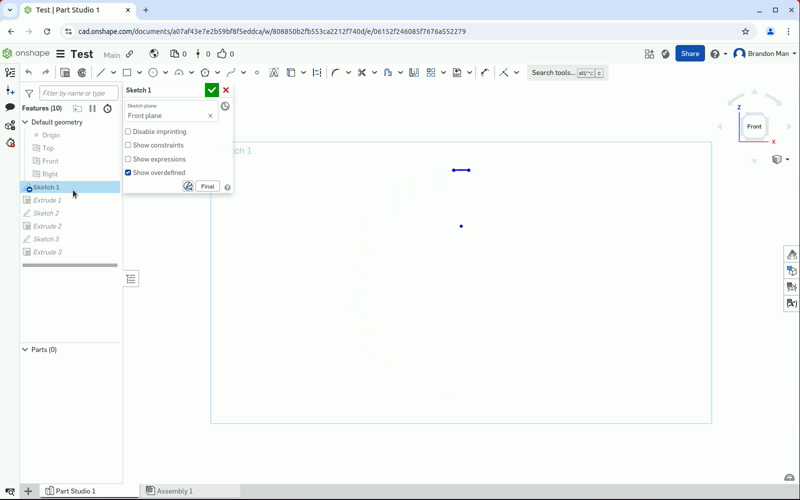
mouse_move(229, 92)
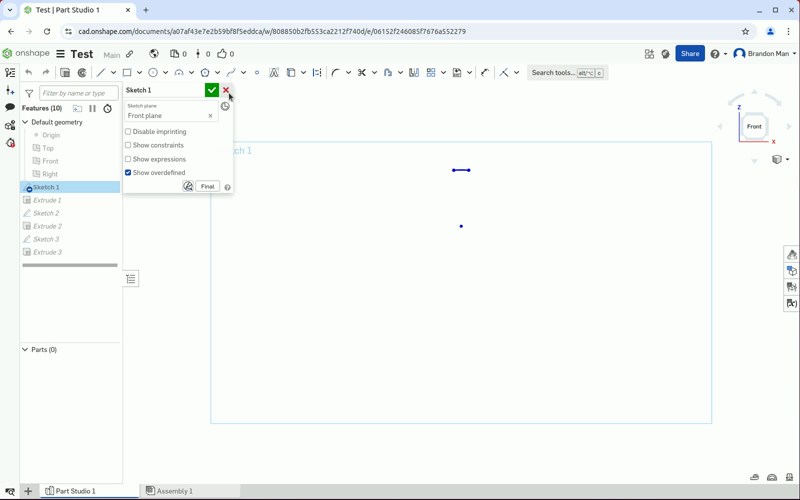
click(229, 92)
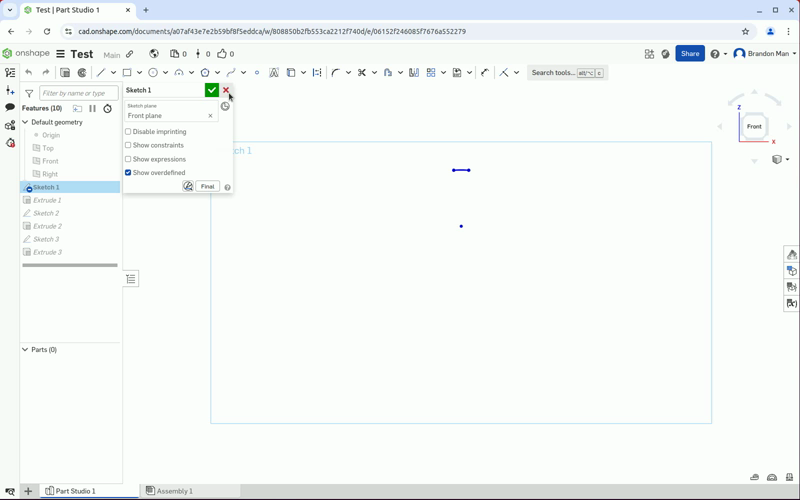
key(shift+s)
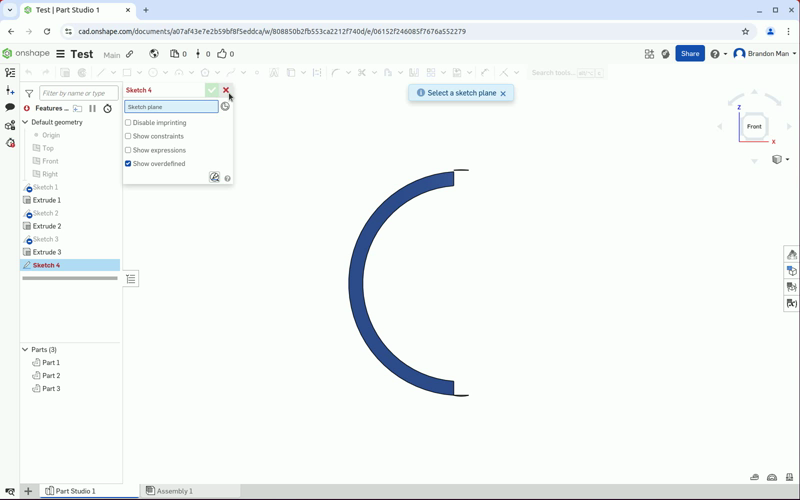
mouse_move(73, 163)
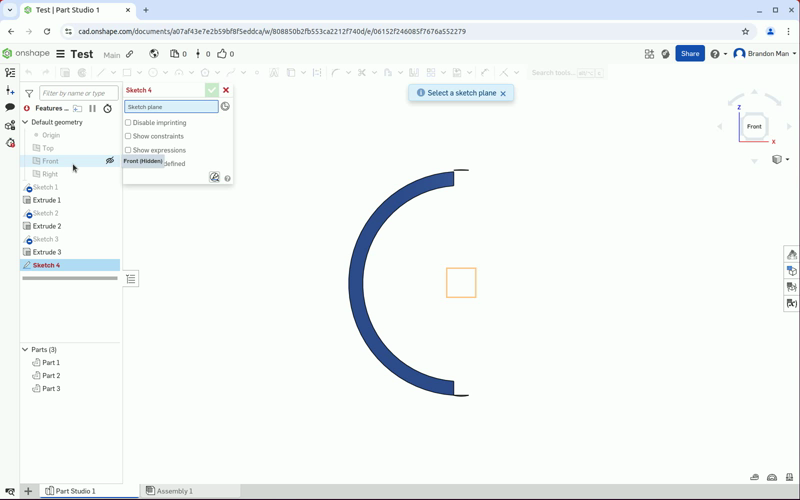
click(73, 163)
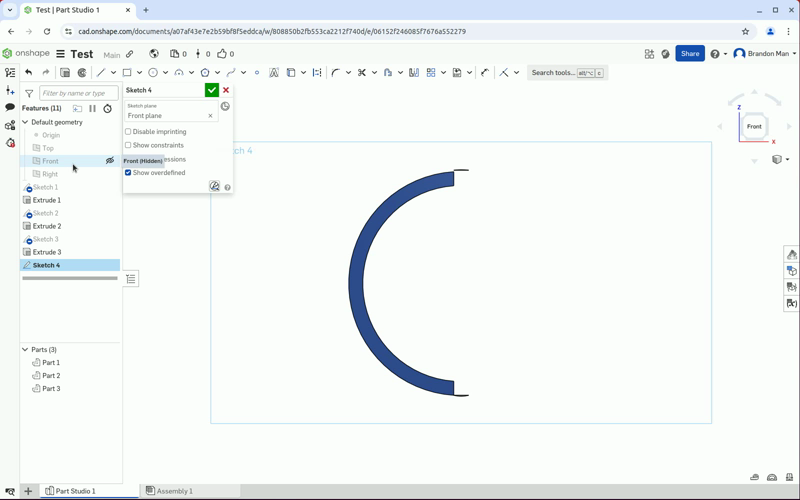
mouse_move(73, 352)
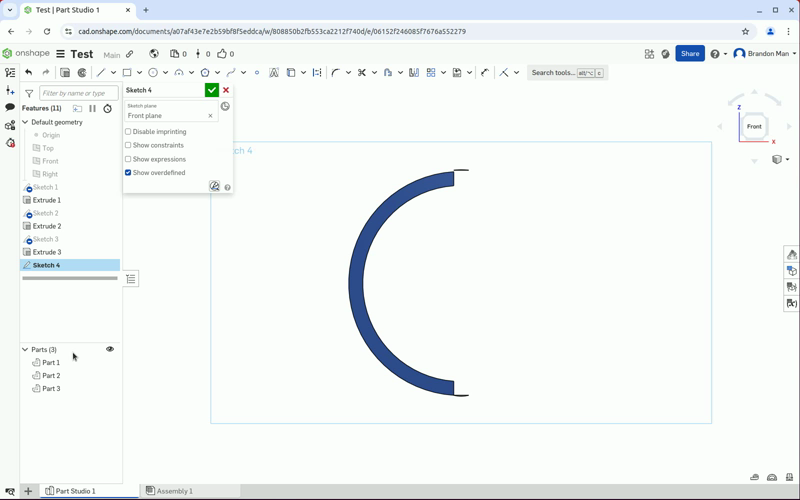
key(y)
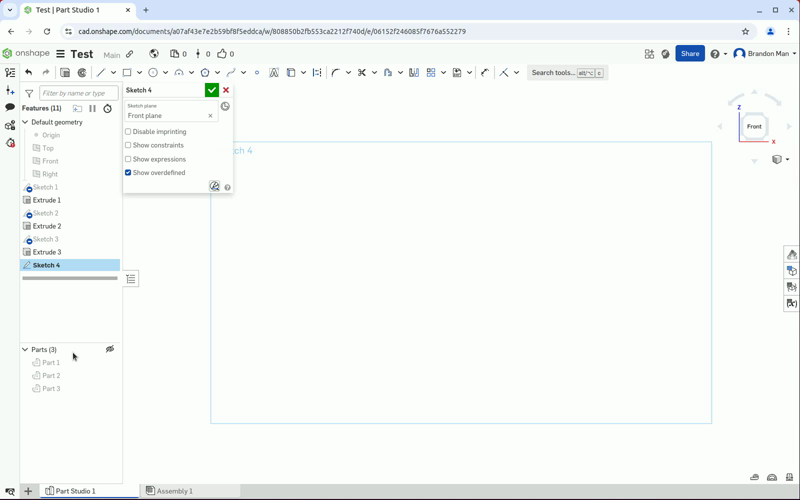
key(a)
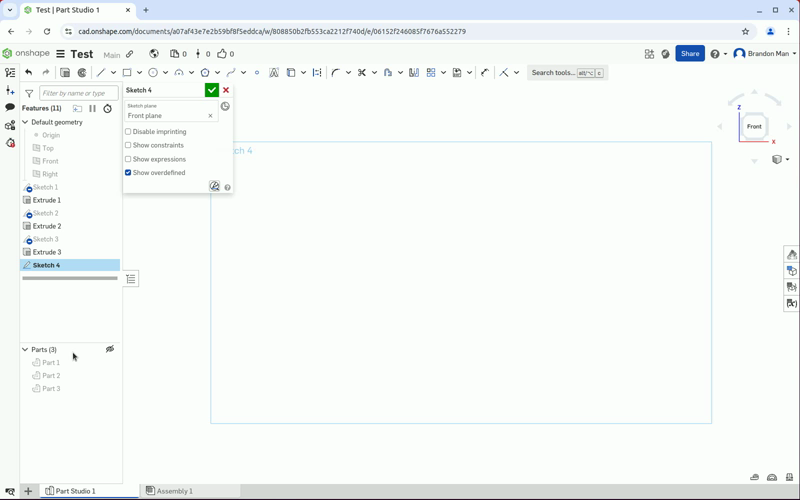
key_down(shift)
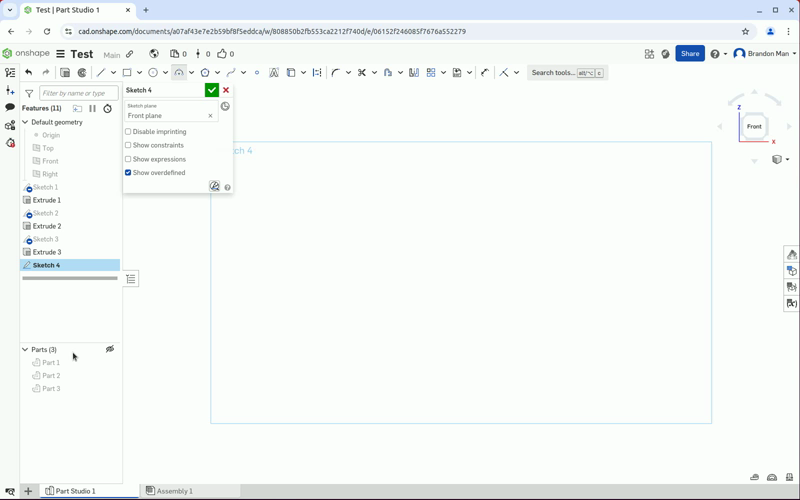
mouse_move(467, 395)
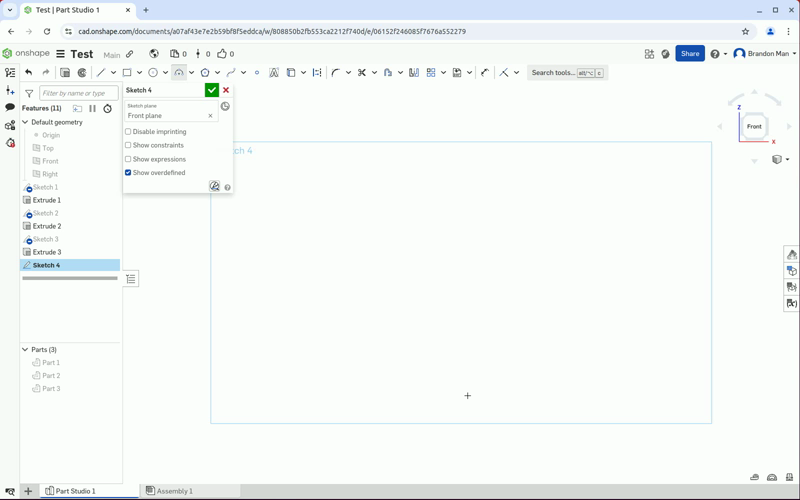
click(467, 395)
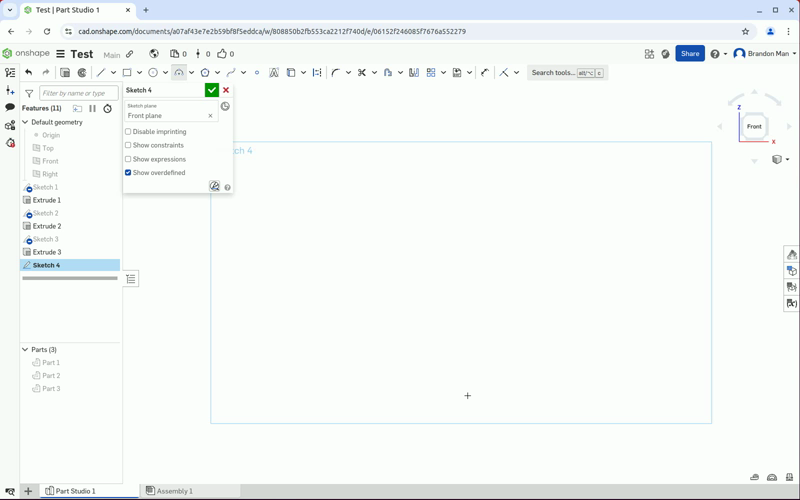
key_up(shift)
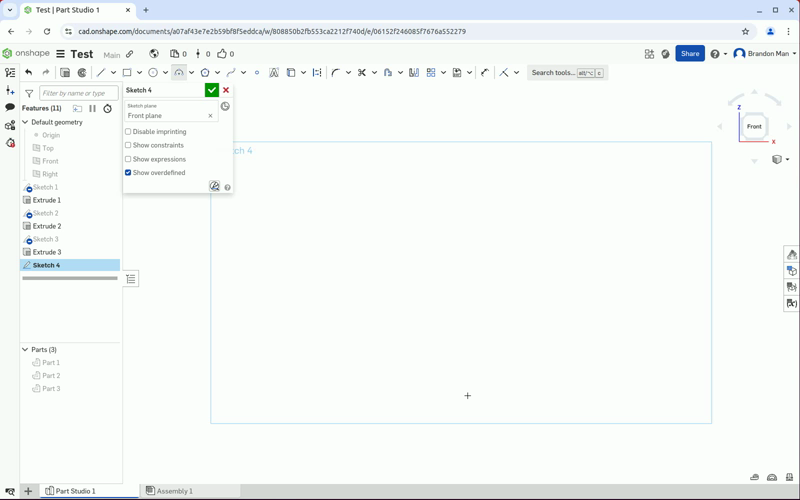
key_down(shift)
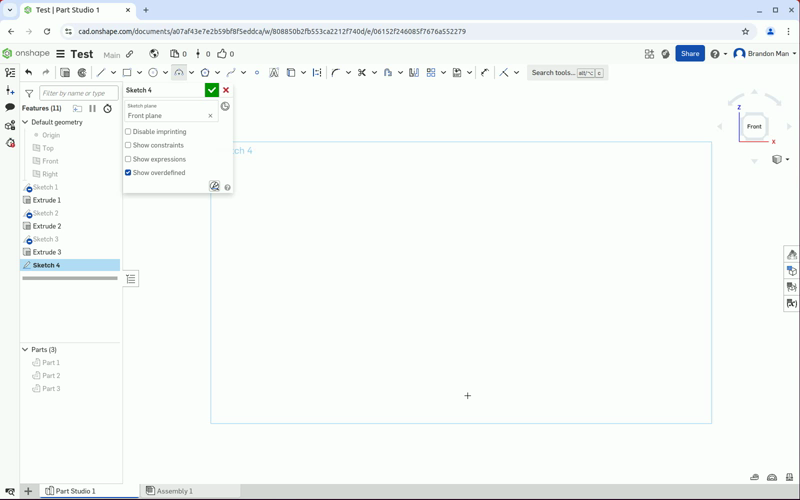
mouse_move(467, 171)
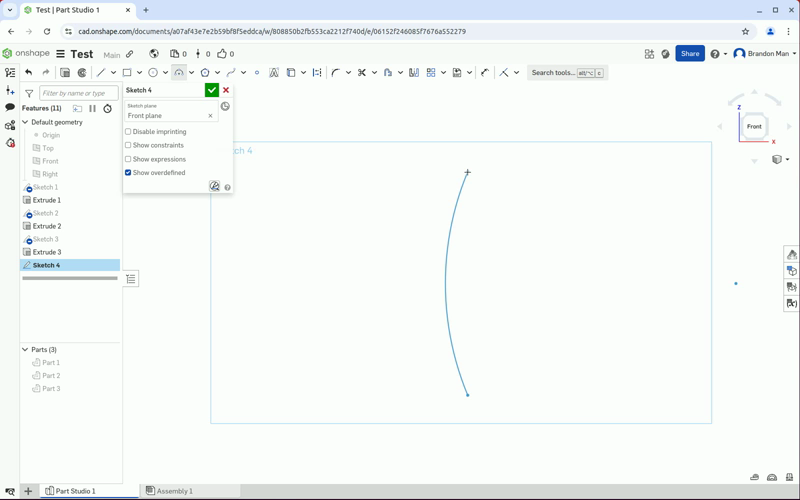
click(467, 171)
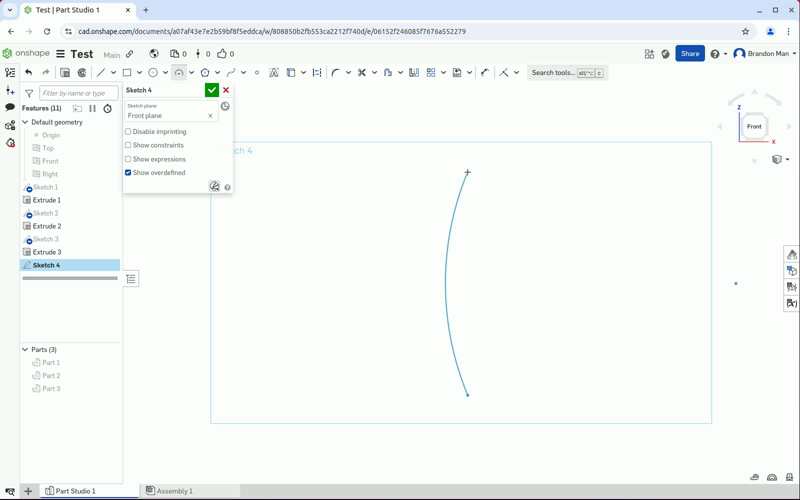
mouse_move(573, 283)
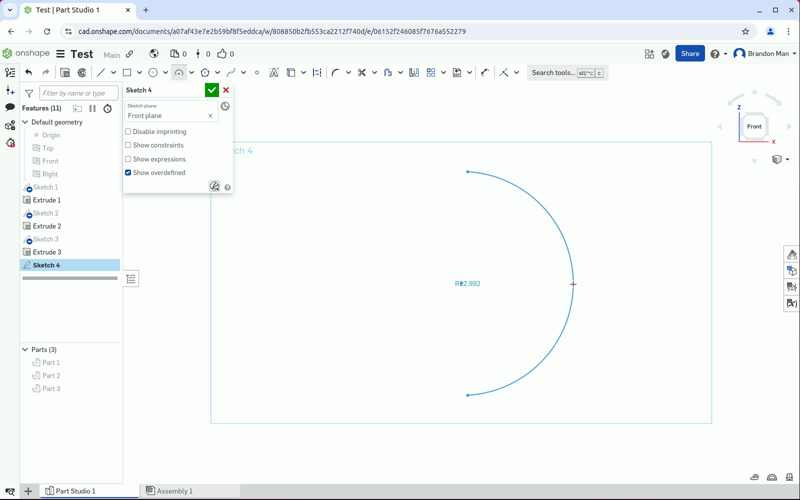
click(573, 283)
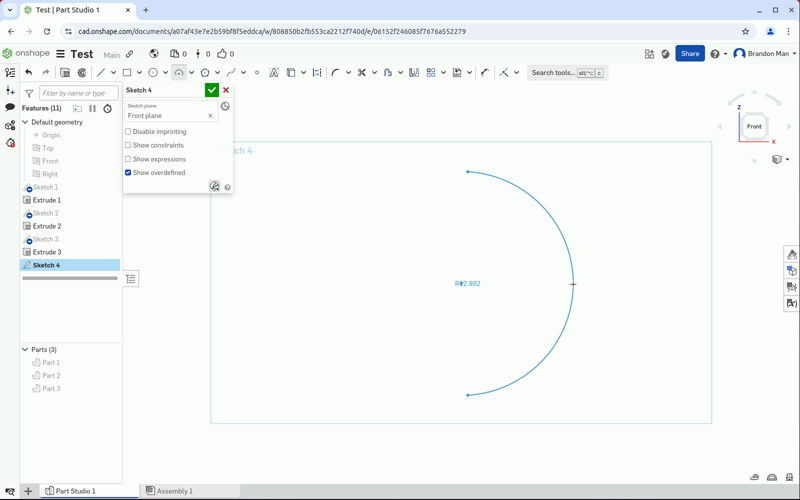
key_up(shift)
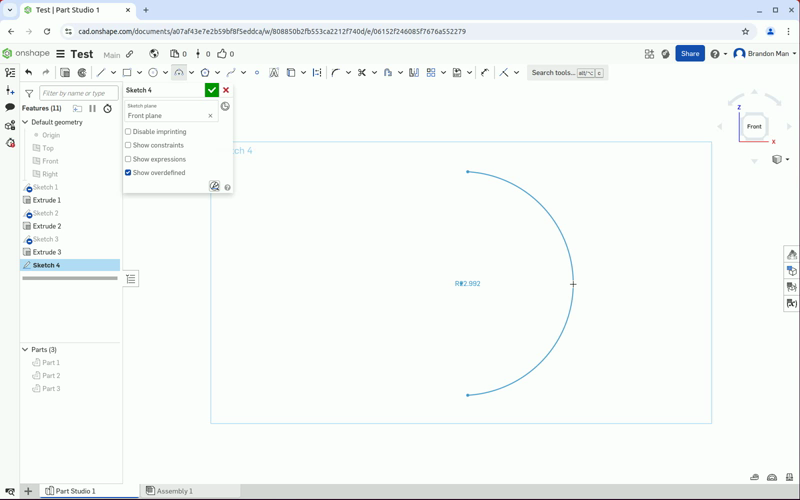
key(esc)
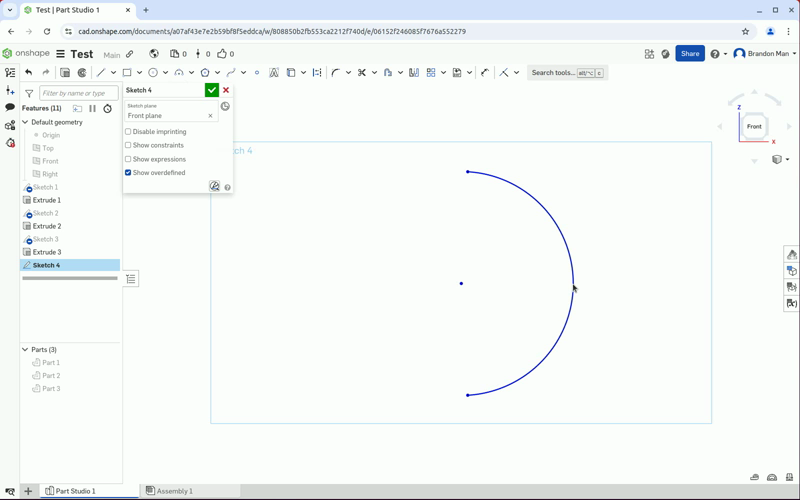
key(l)
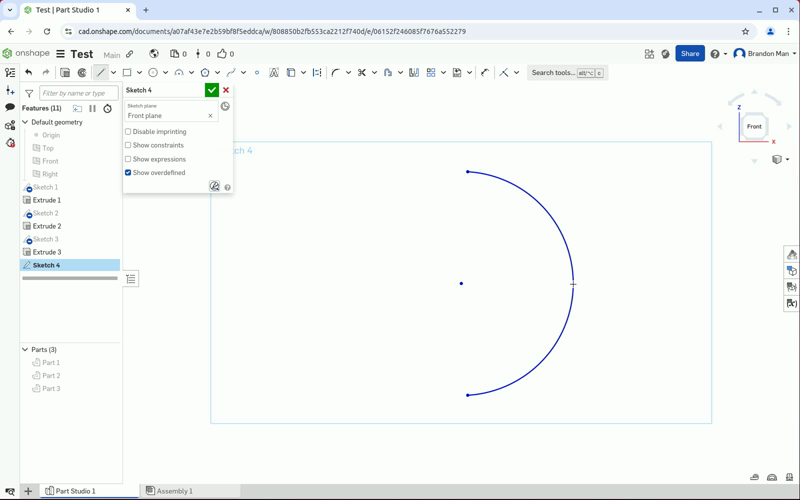
mouse_move(467, 171)
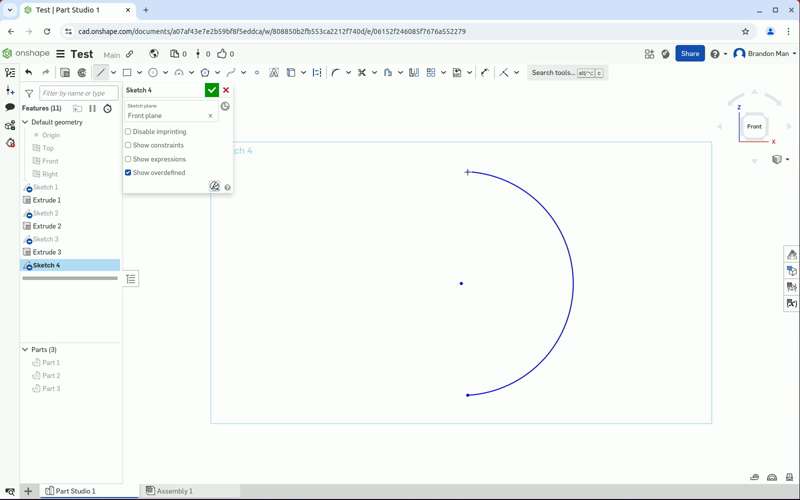
click(467, 171)
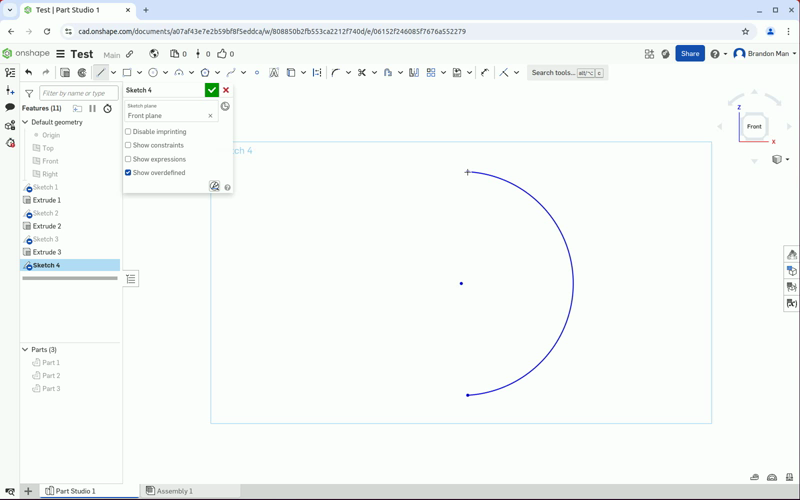
key_down(shift)
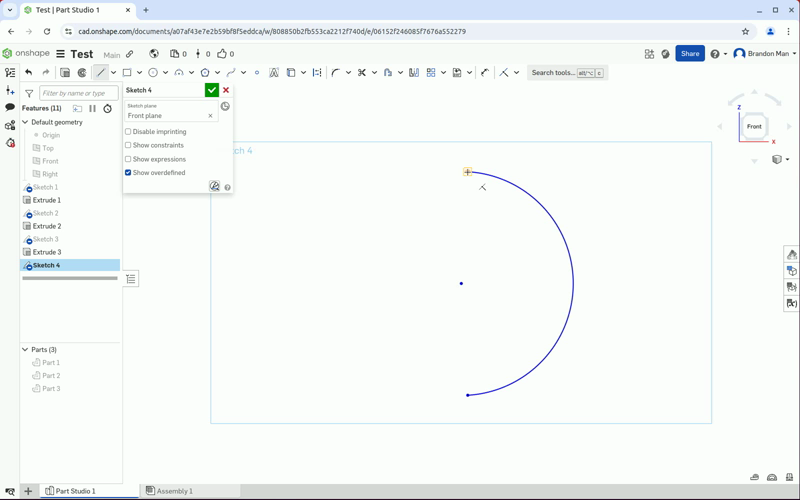
mouse_move(498, 171)
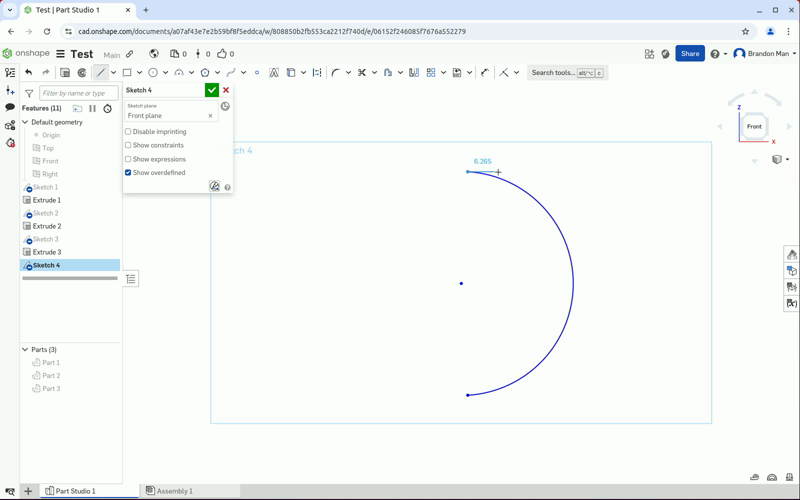
mouse_move(467, 185)
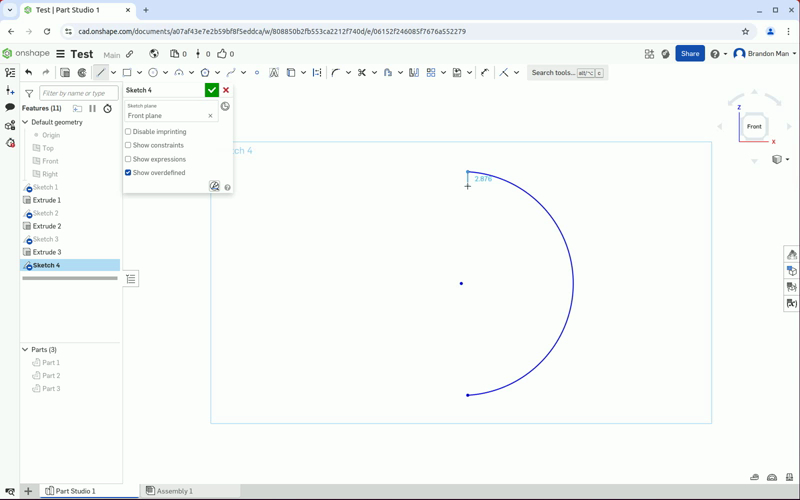
click(467, 185)
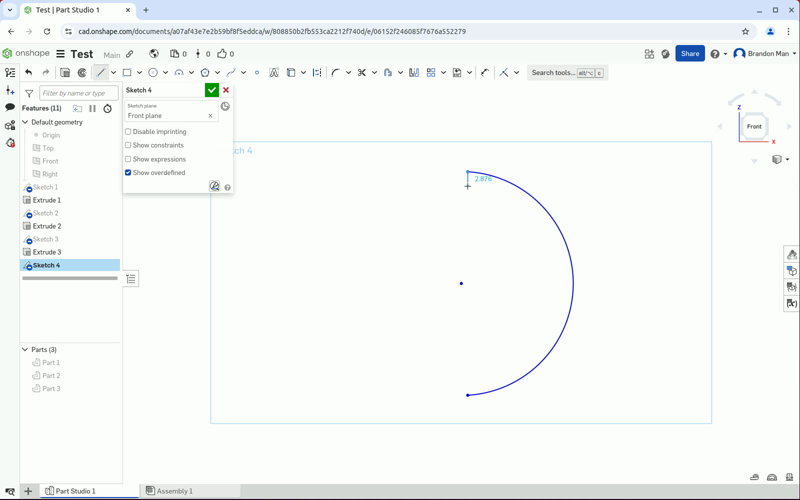
key_up(shift)
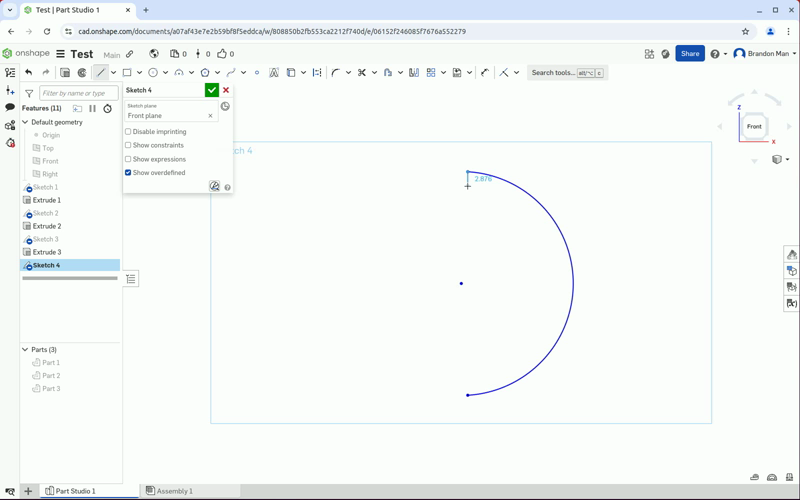
key(esc)
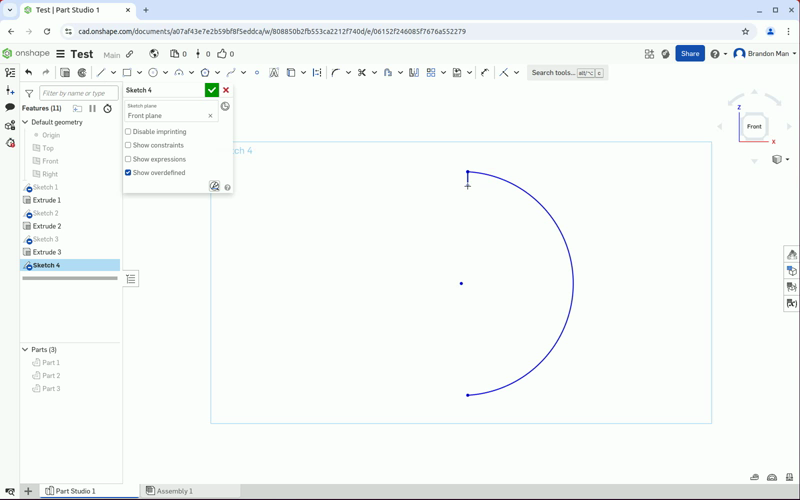
key(a)
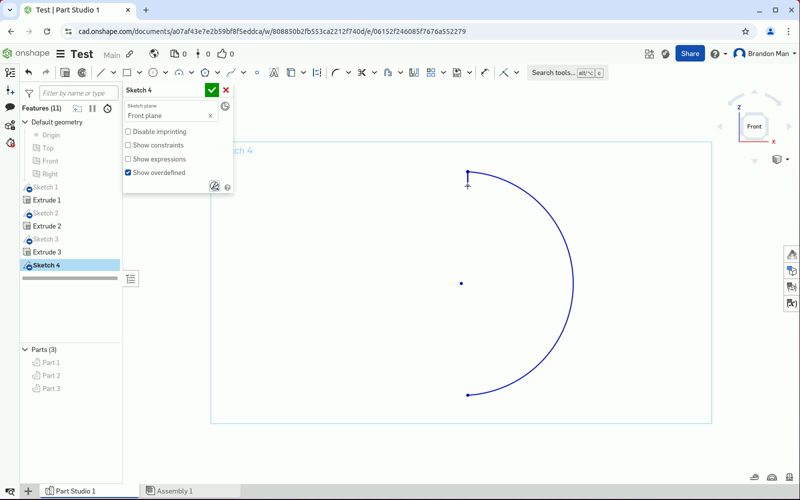
mouse_move(467, 185)
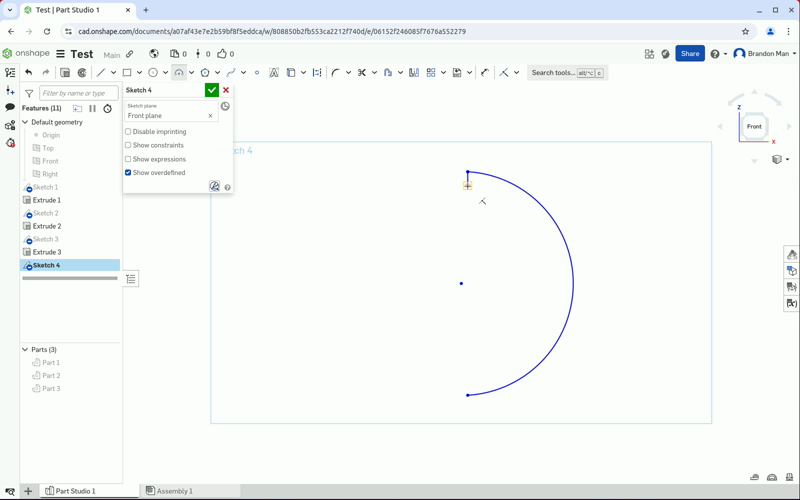
click(467, 185)
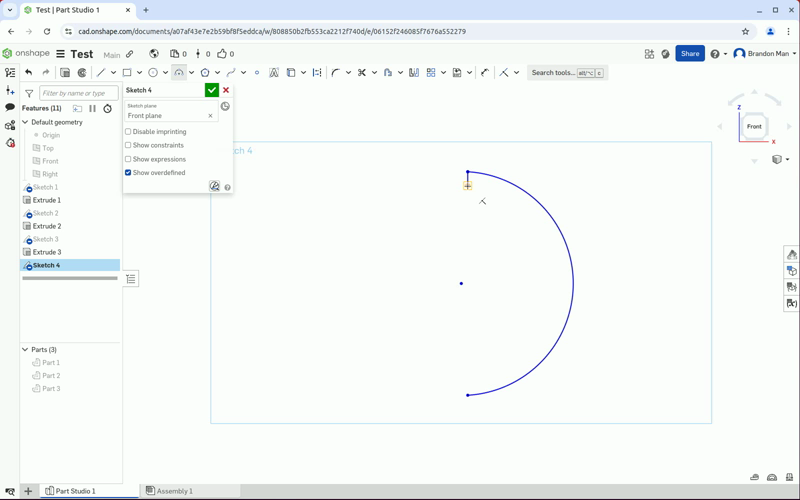
key_down(shift)
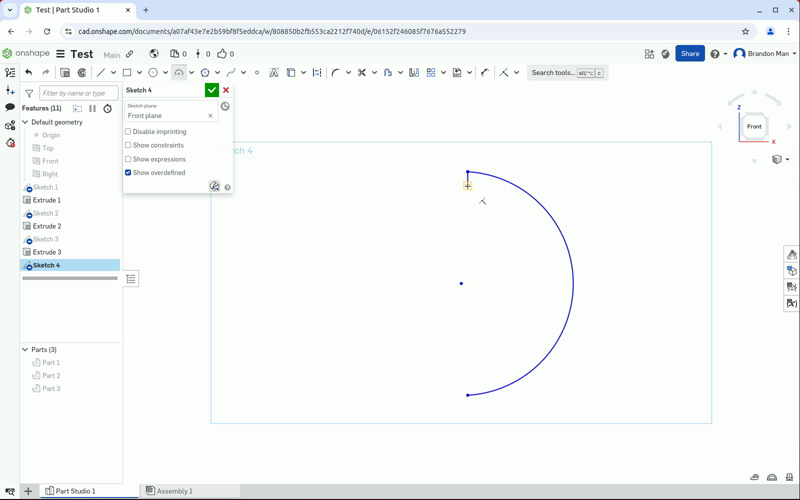
mouse_move(467, 381)
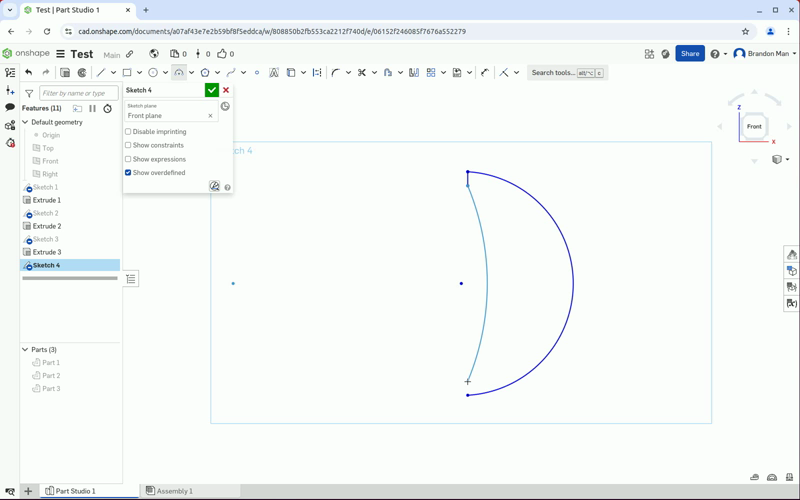
click(467, 381)
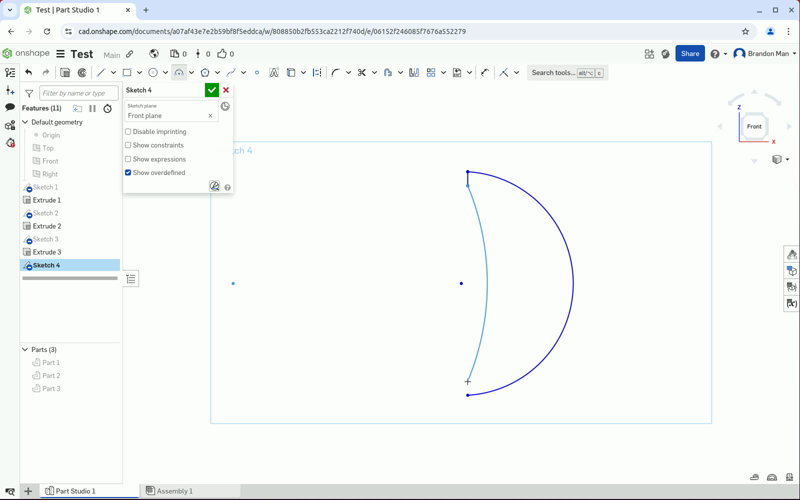
mouse_move(558, 283)
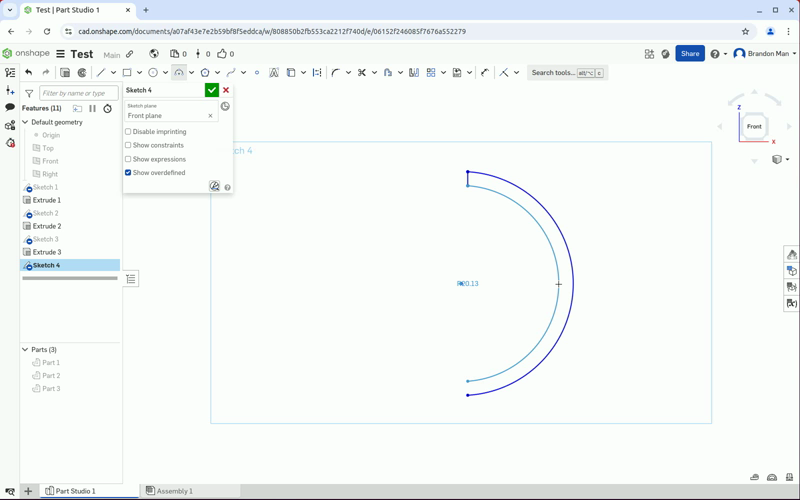
click(558, 283)
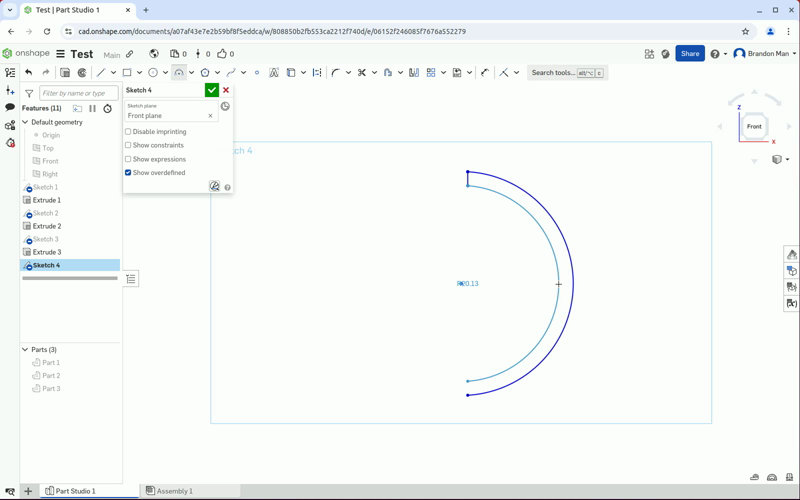
key_up(shift)
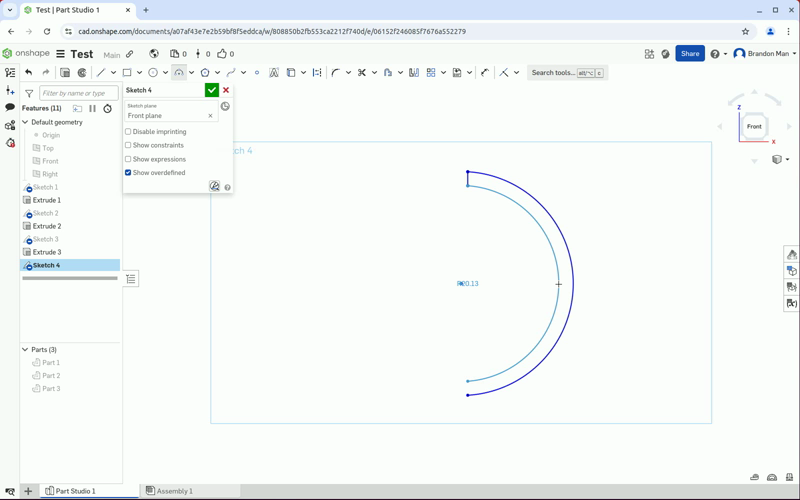
key(esc)
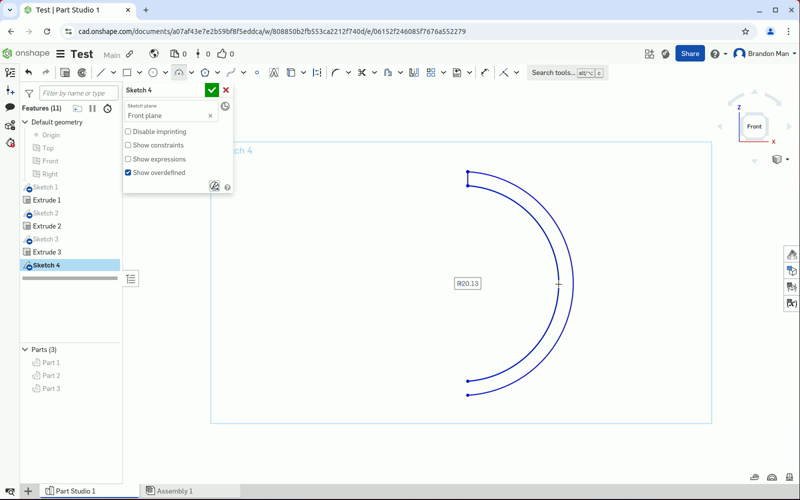
key(l)
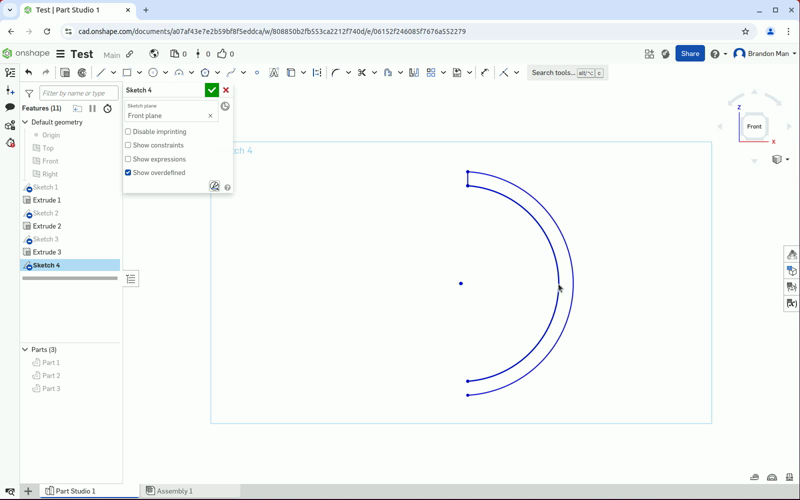
mouse_move(467, 381)
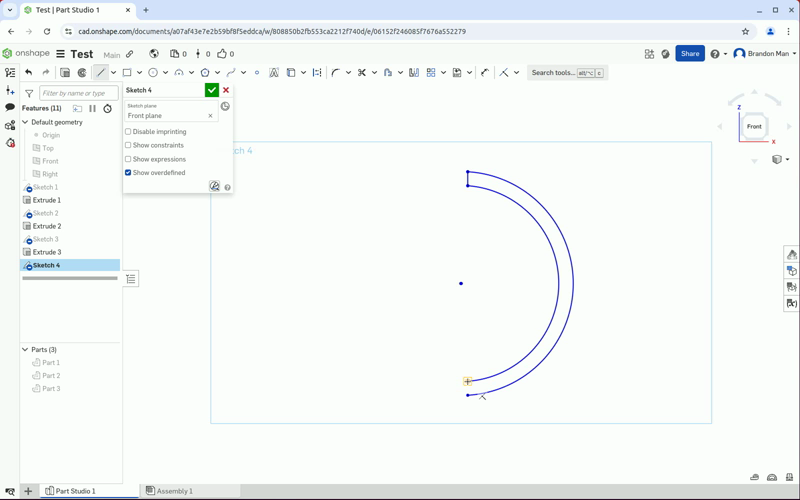
click(467, 381)
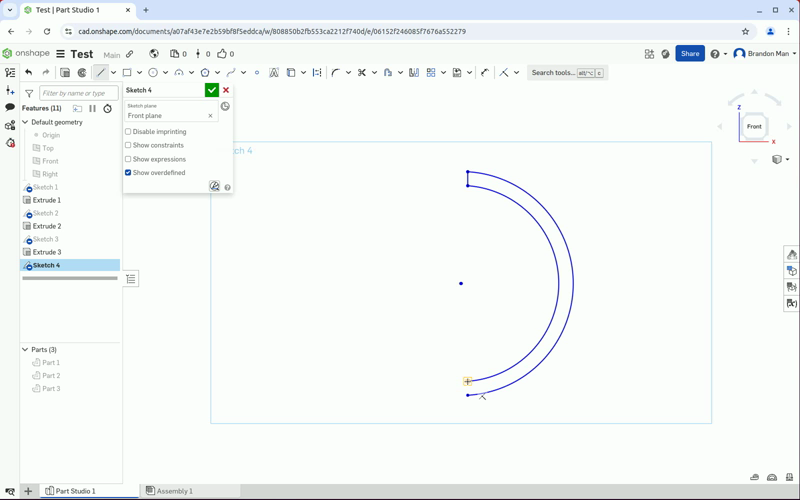
mouse_move(497, 381)
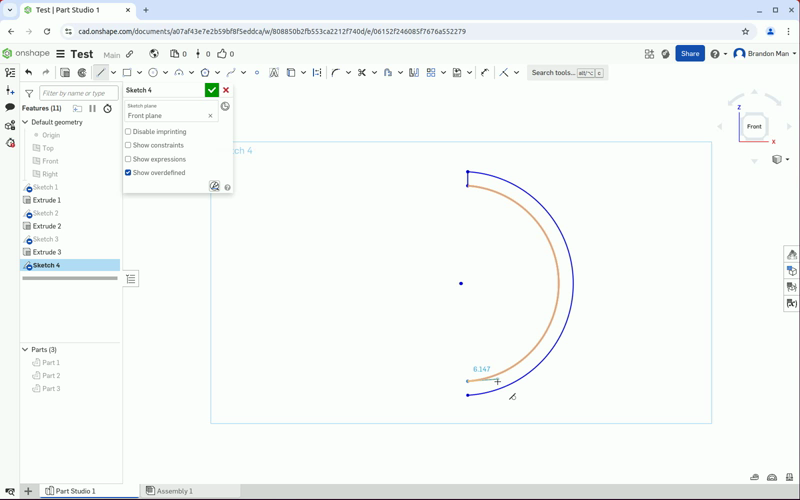
key_down(shift)
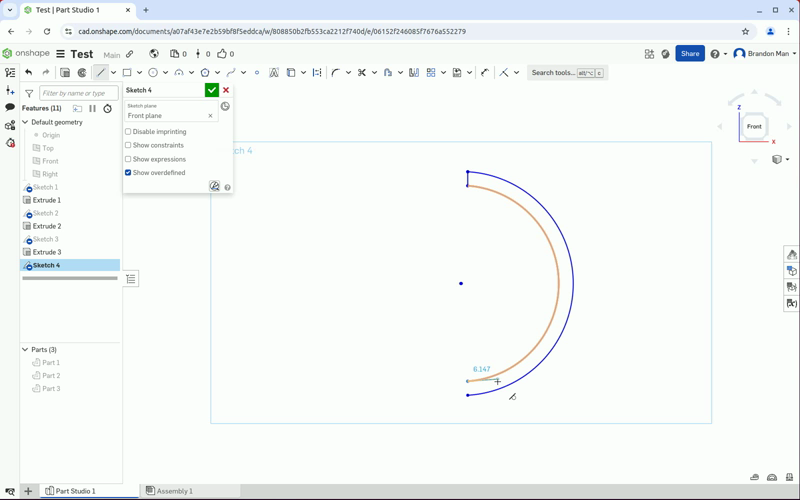
mouse_move(467, 395)
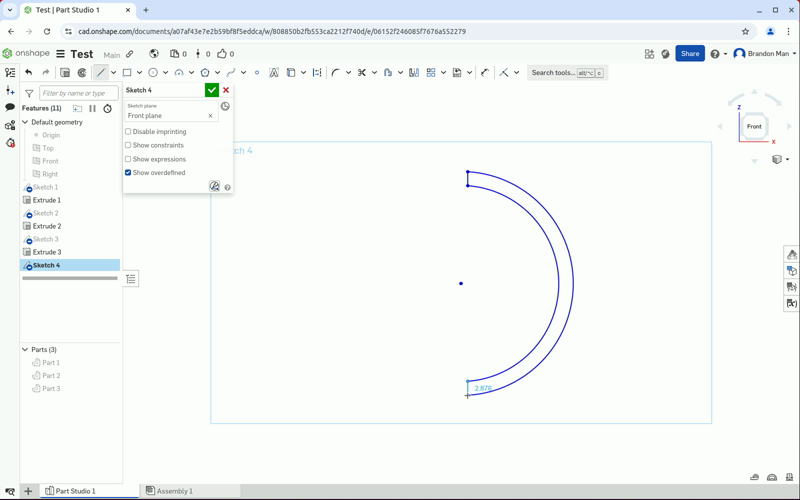
key_up(shift)
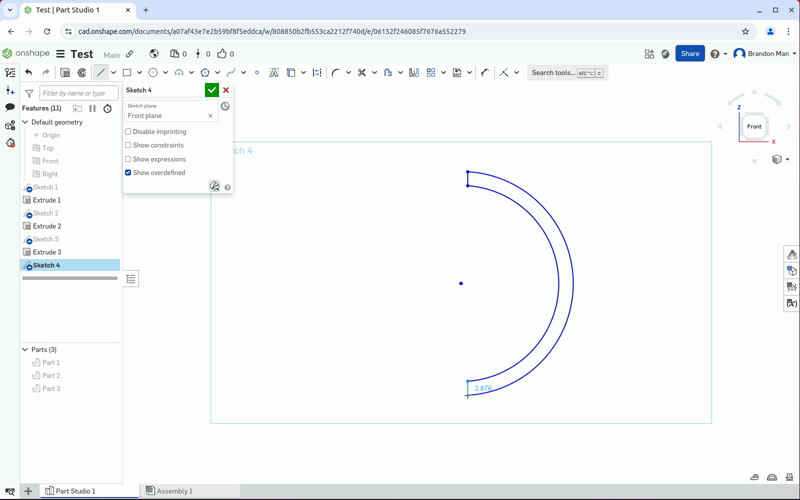
click(467, 395)
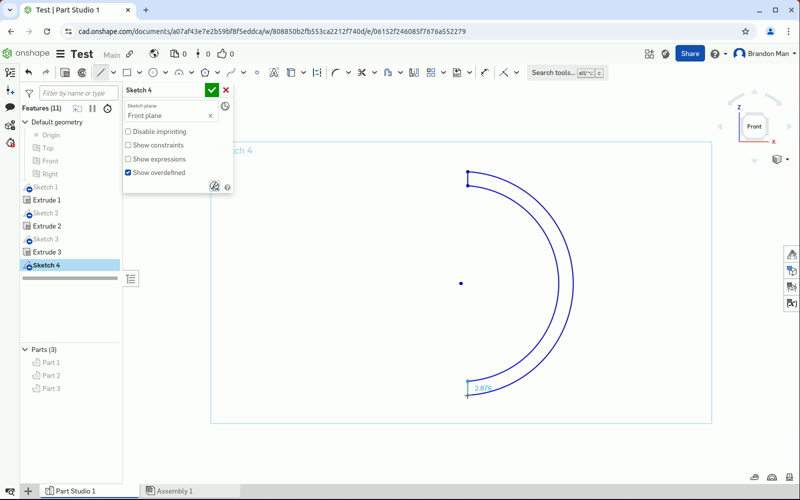
key(esc)
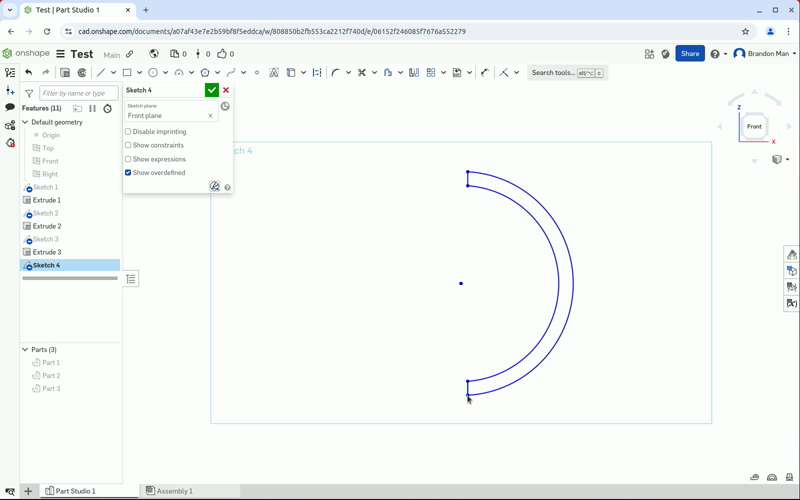
mouse_move(547, 219)
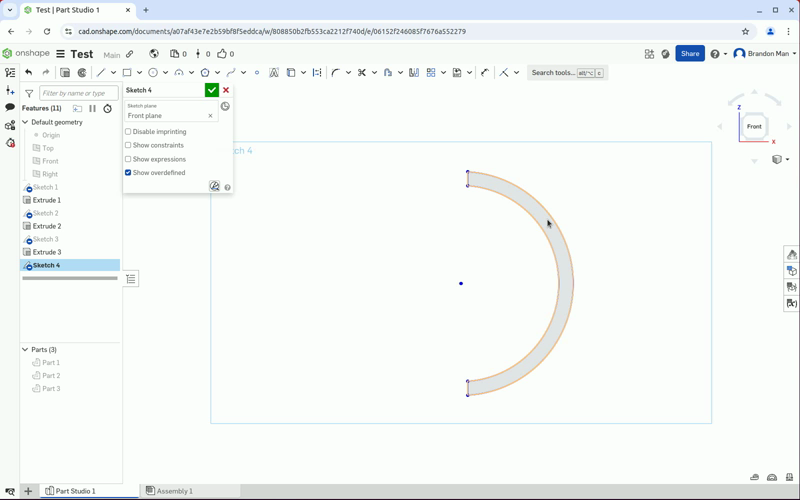
click(547, 219)
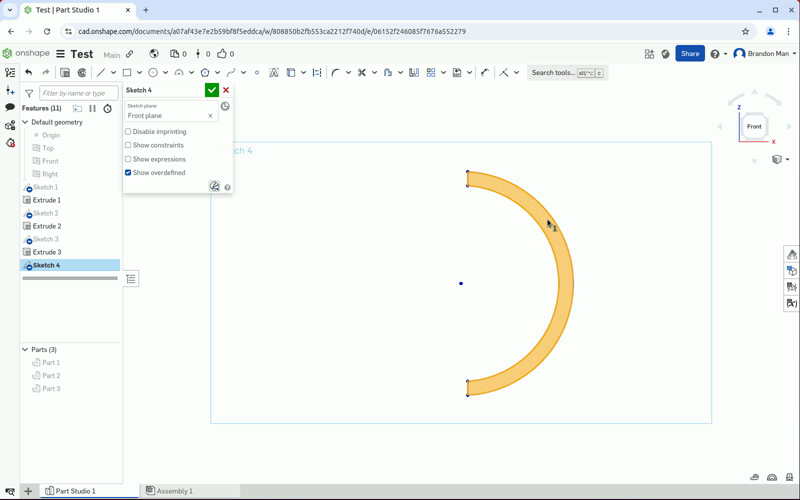
mouse_move(73, 352)
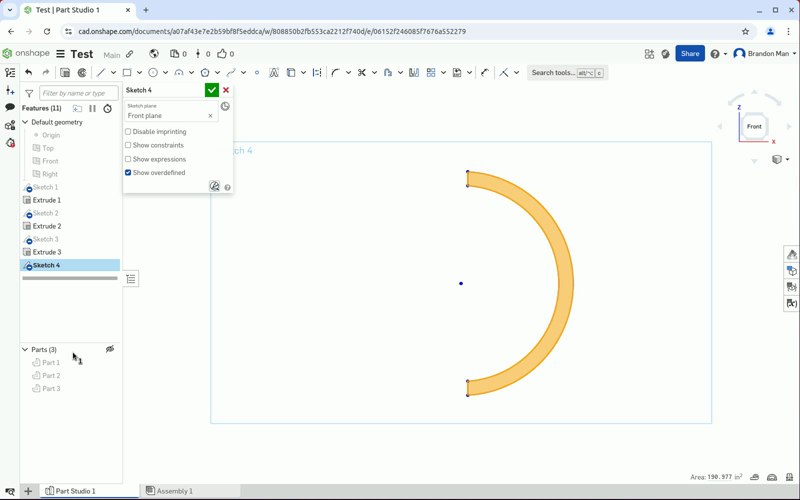
key(shift+y)
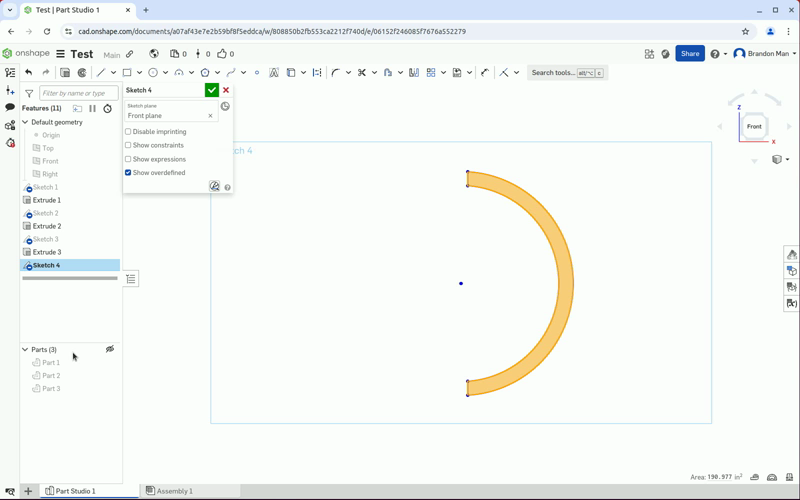
key(shift+e)
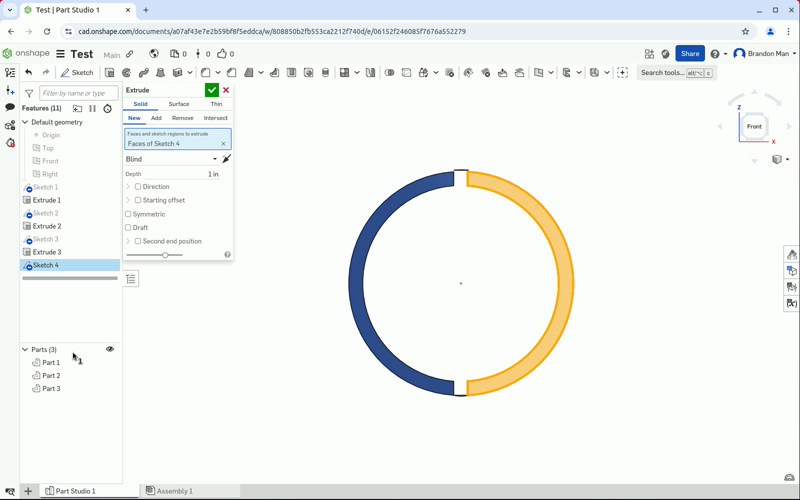
mouse_move(143, 106)
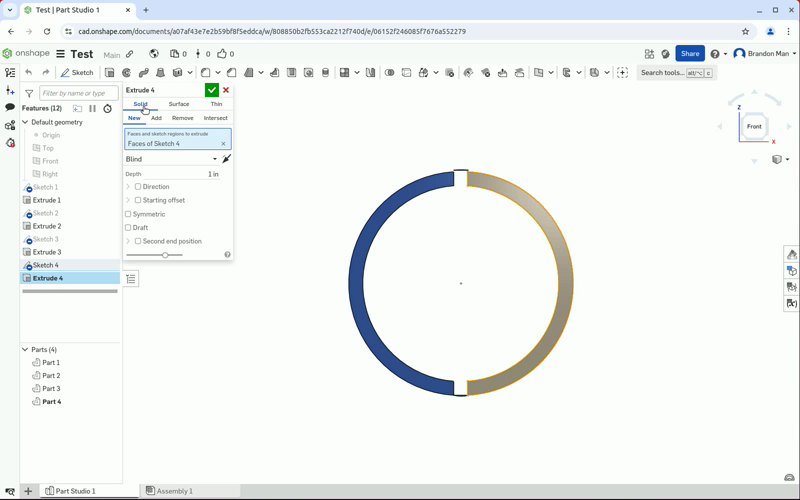
click(143, 106)
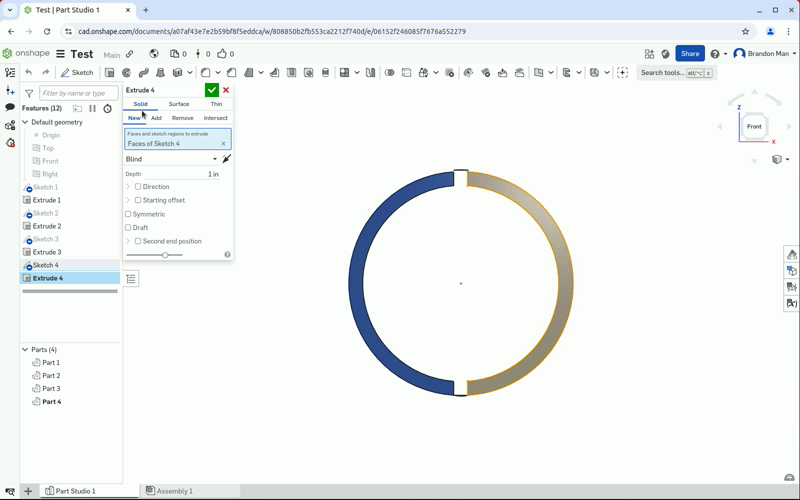
mouse_move(137, 120)
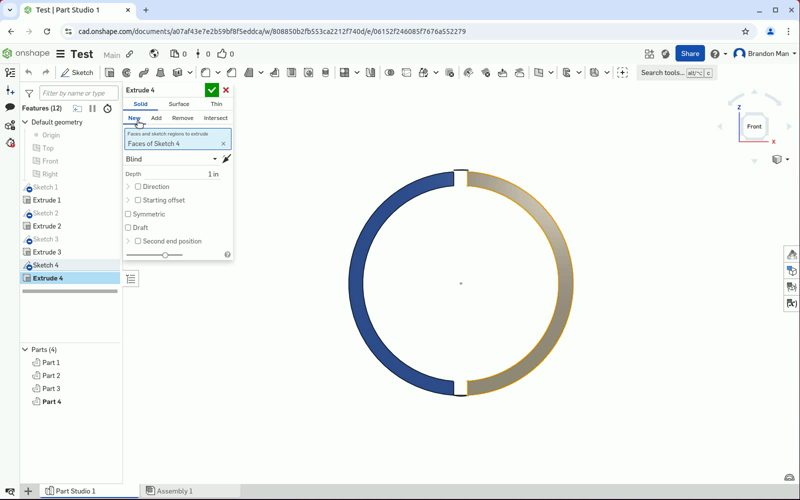
click(137, 120)
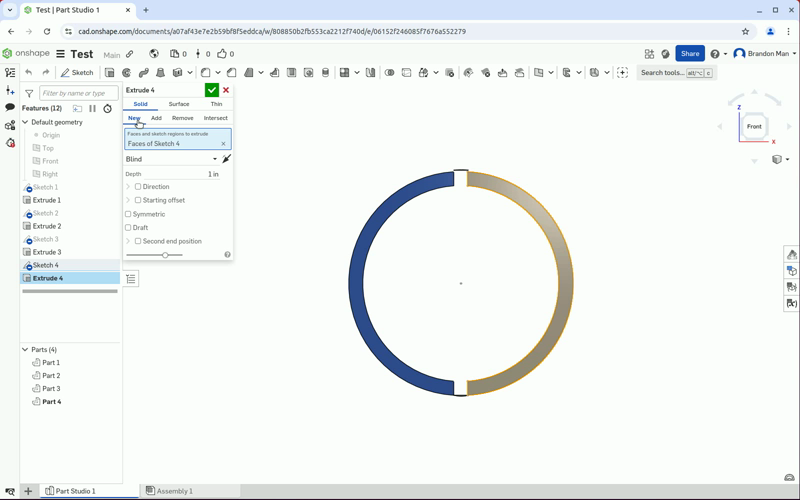
key(tab, 4)
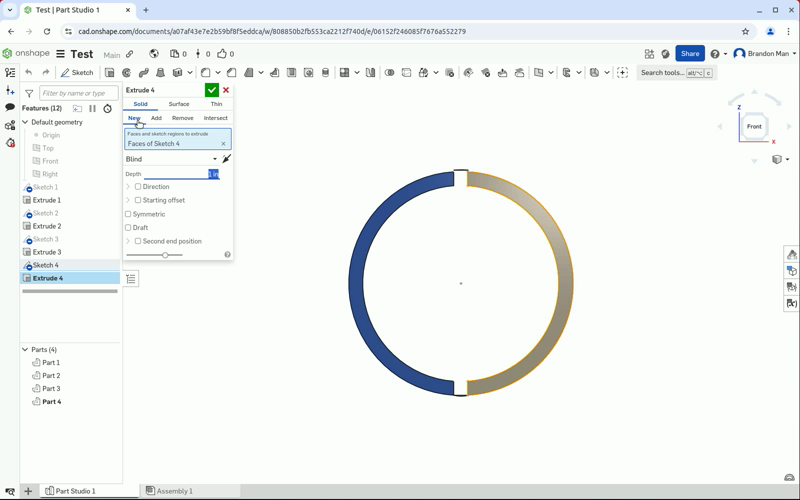
text(0.722)
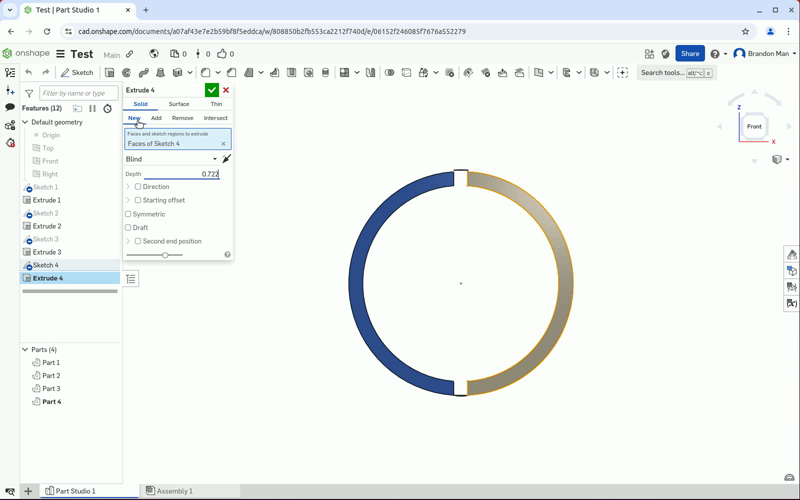
key(enter)
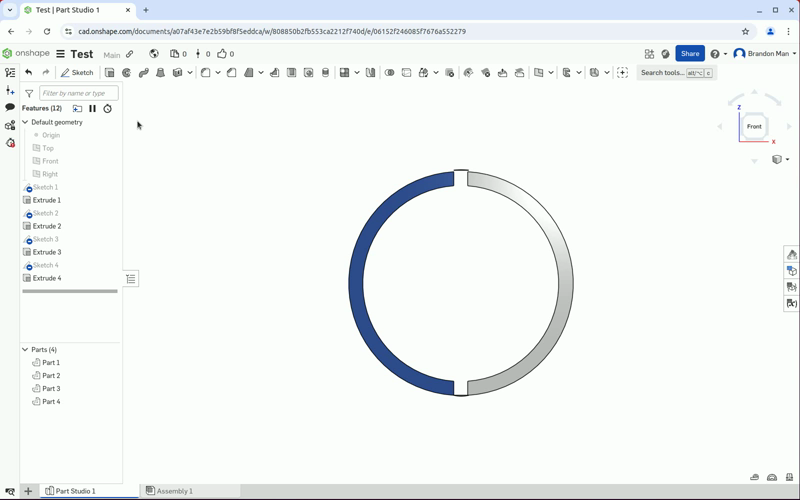
key(shift+h)
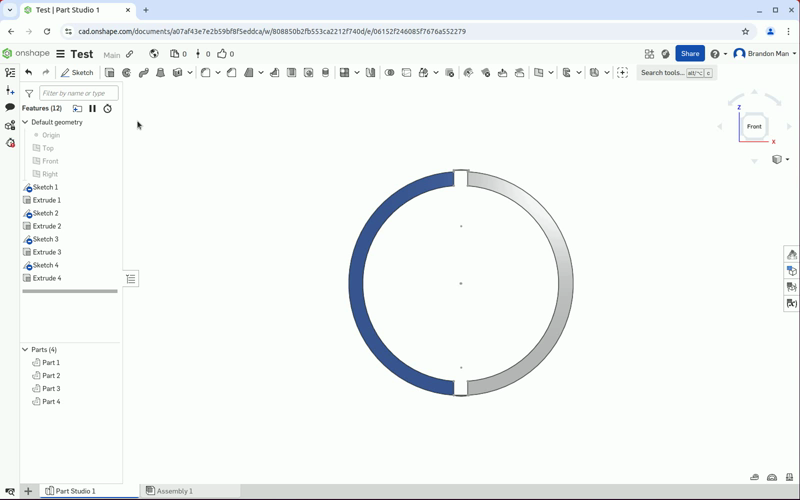
key(shift+h)
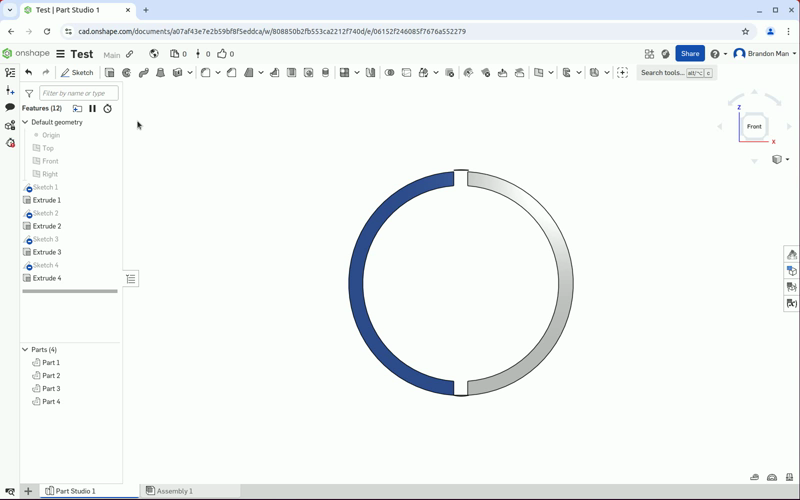
mouse_move(73, 189)
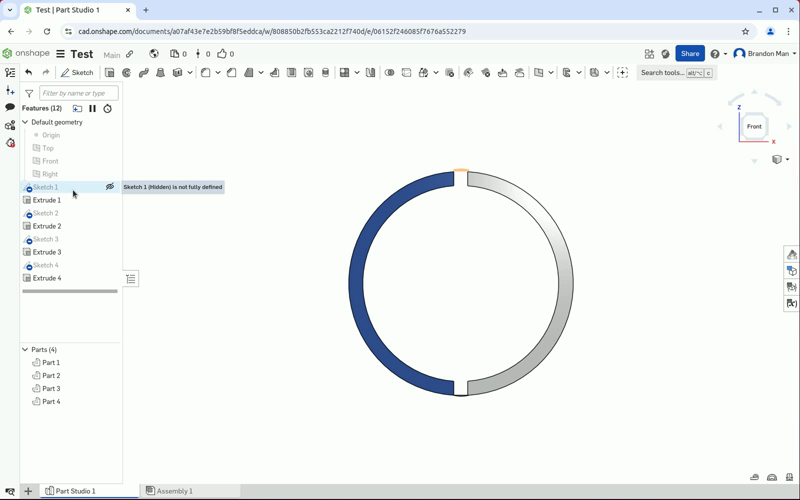
click(73, 189)
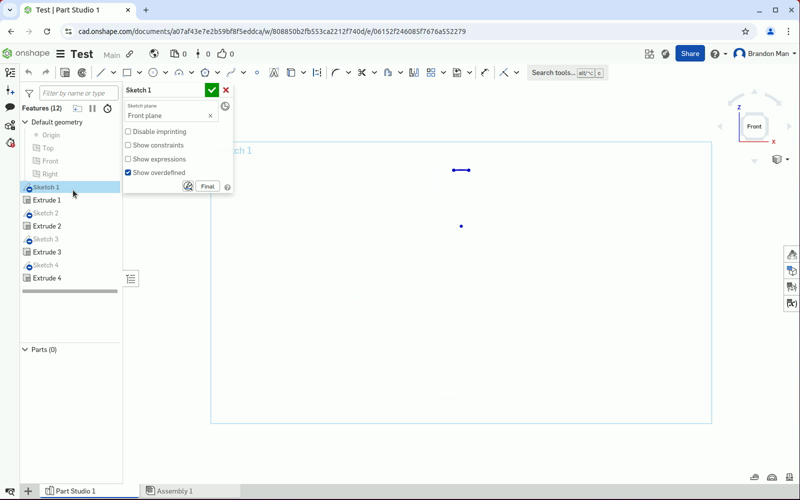
mouse_move(229, 92)
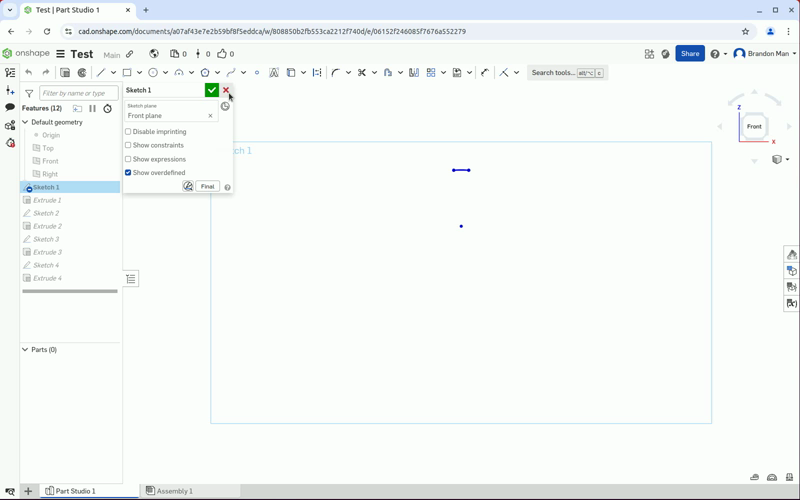
click(229, 92)
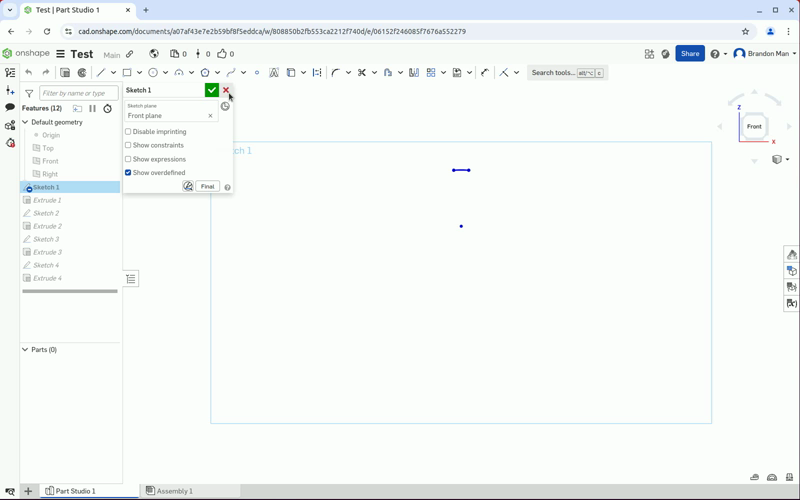
key(shift+s)
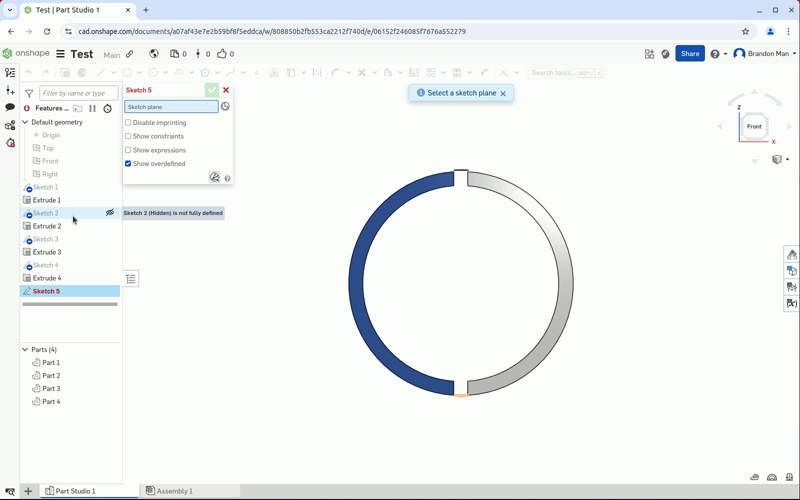
scroll(3)
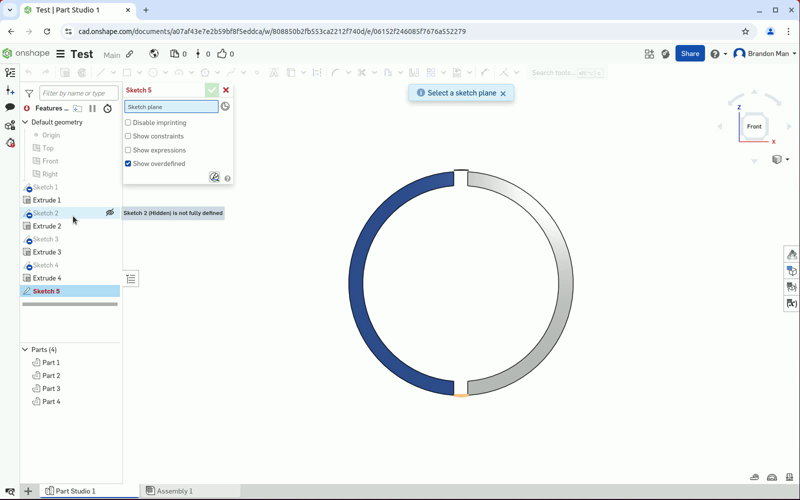
mouse_move(73, 163)
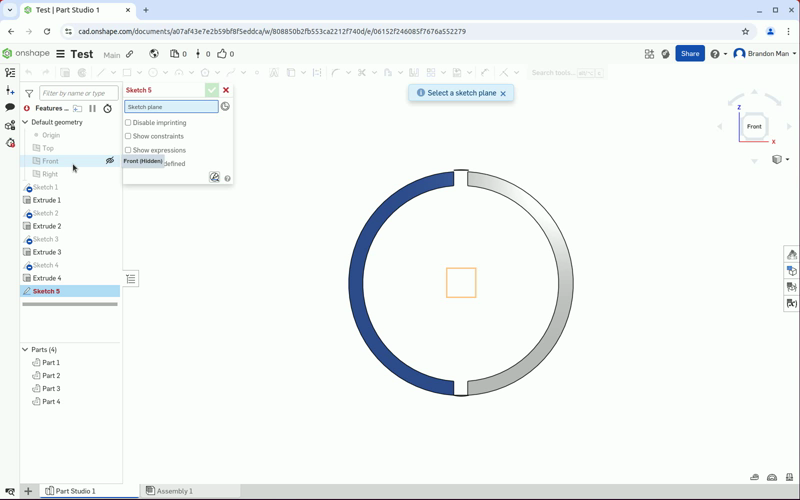
click(73, 163)
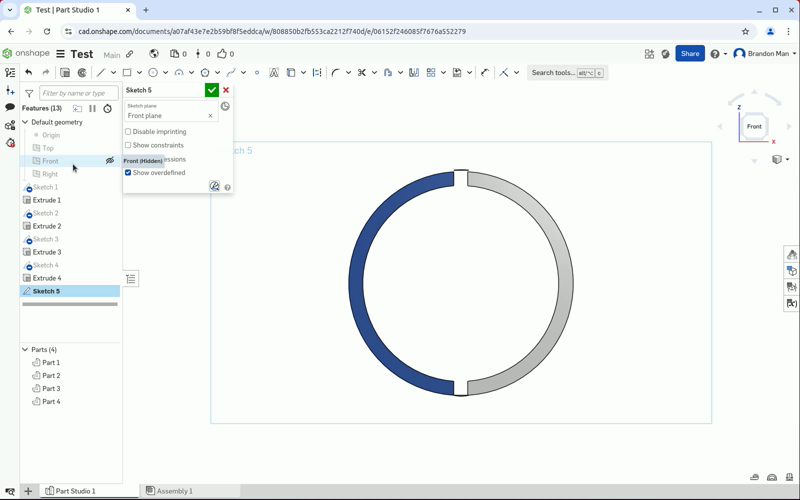
mouse_move(73, 352)
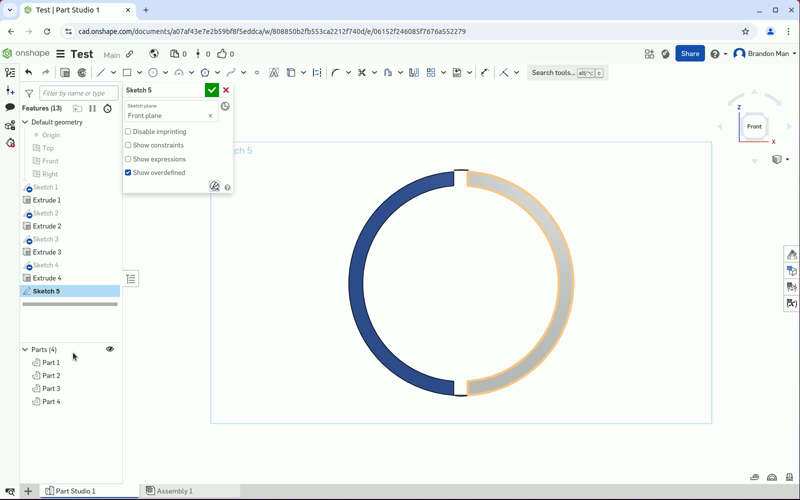
key(y)
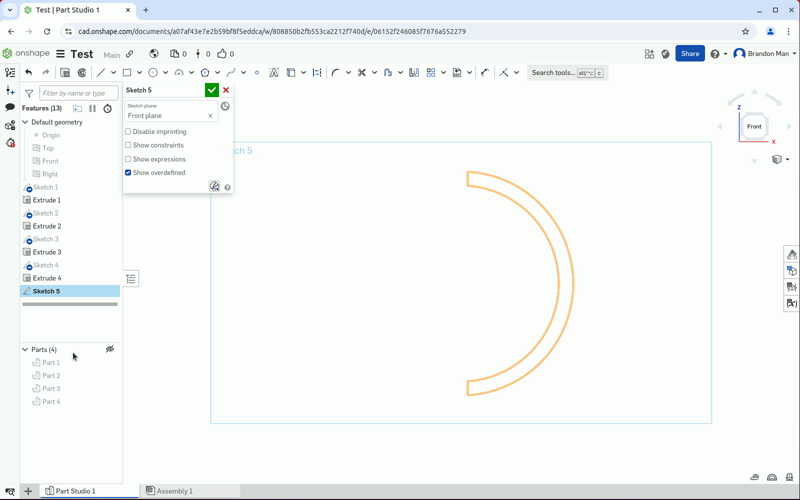
key(a)
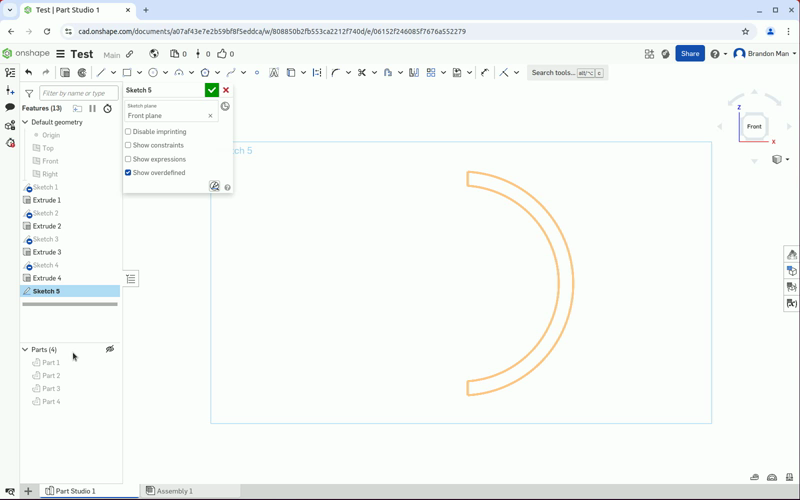
key_down(shift)
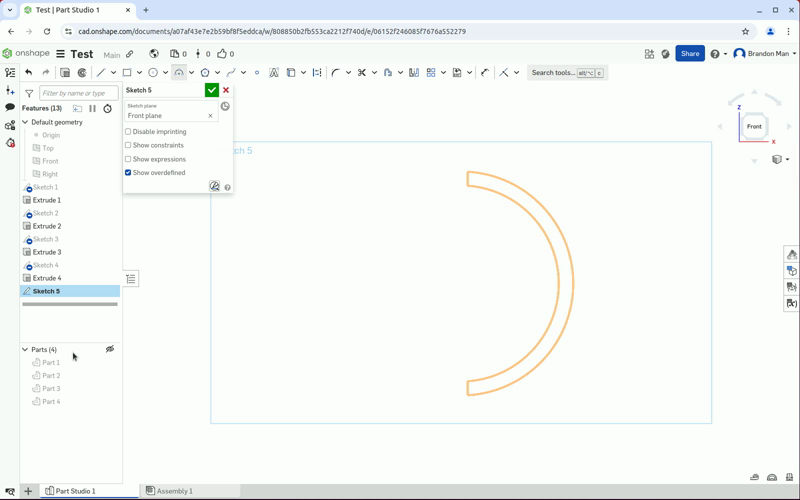
mouse_move(453, 184)
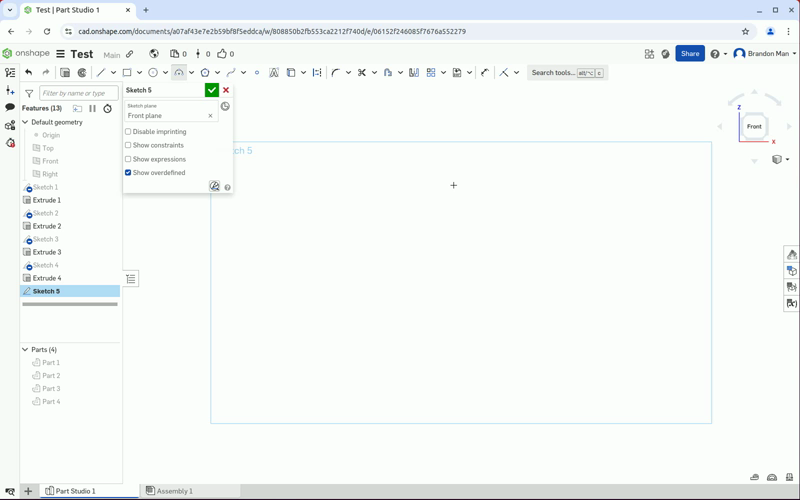
click(453, 184)
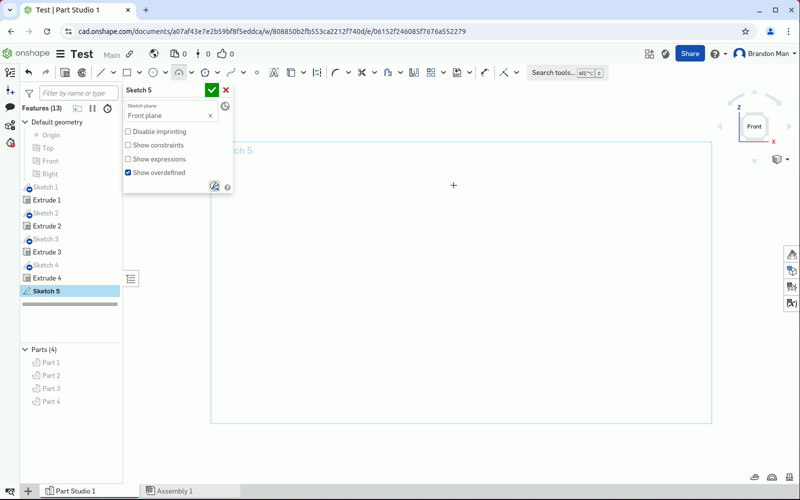
key_up(shift)
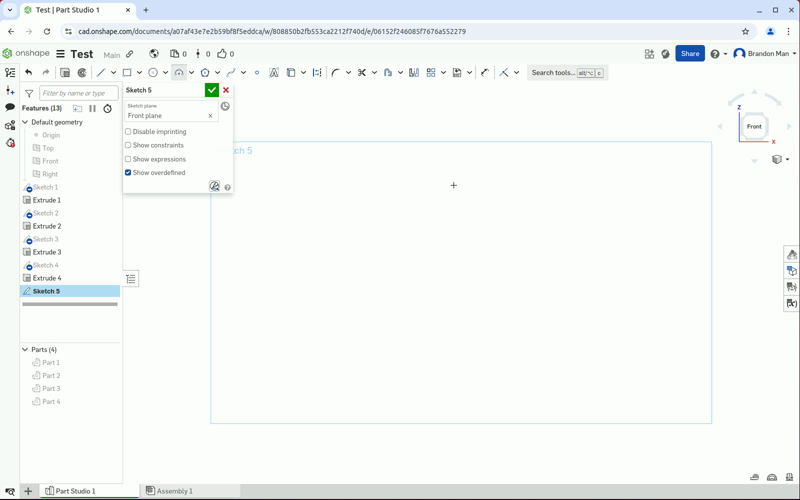
key_down(shift)
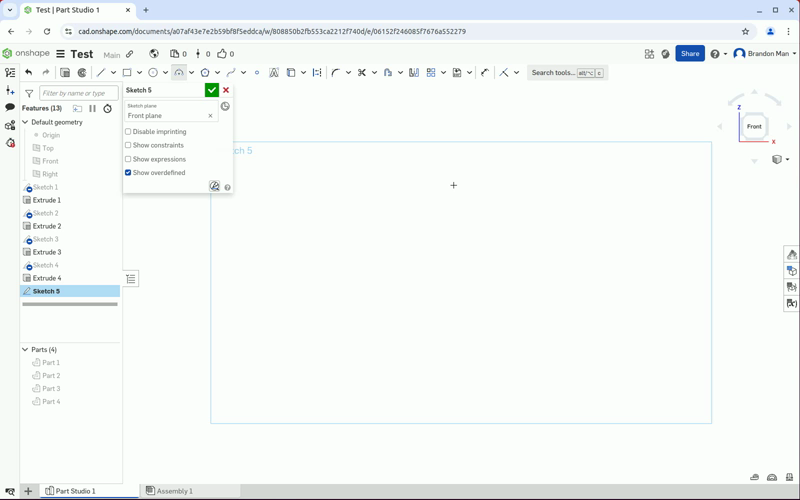
mouse_move(468, 184)
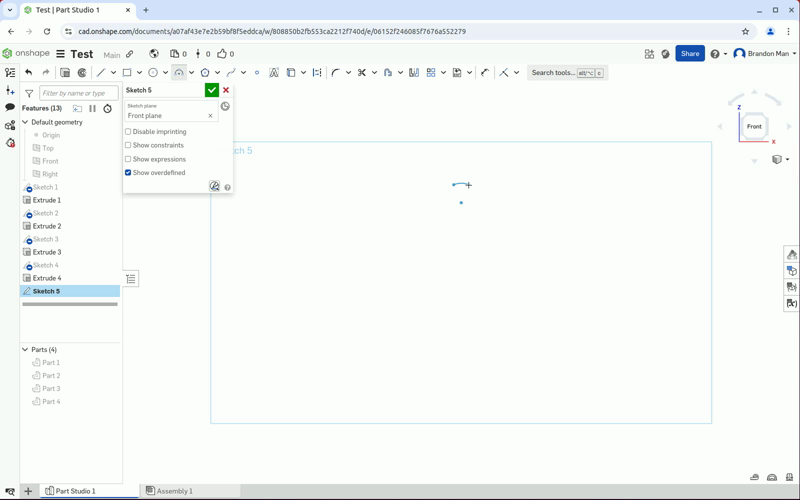
click(468, 184)
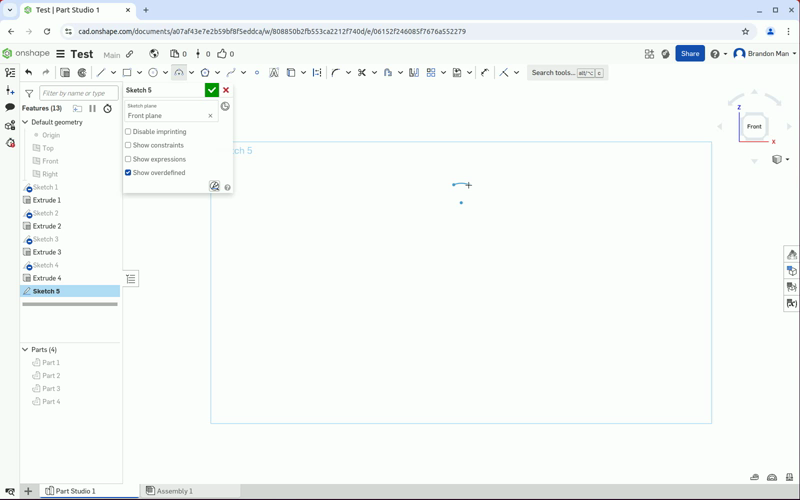
mouse_move(461, 183)
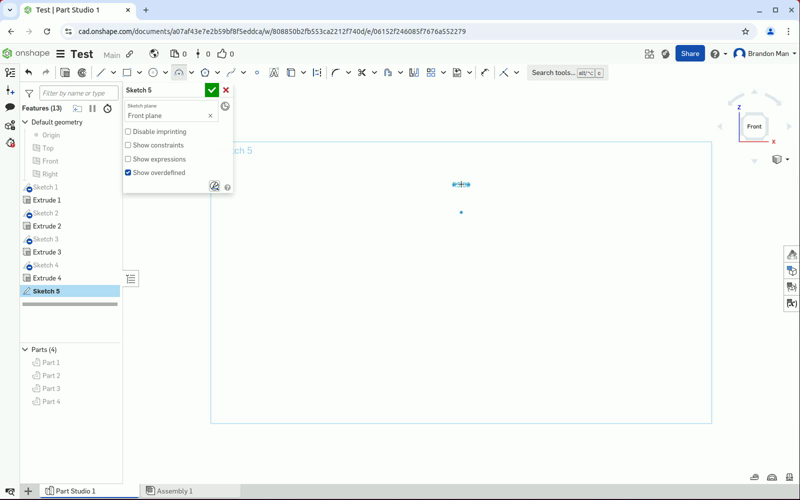
click(461, 183)
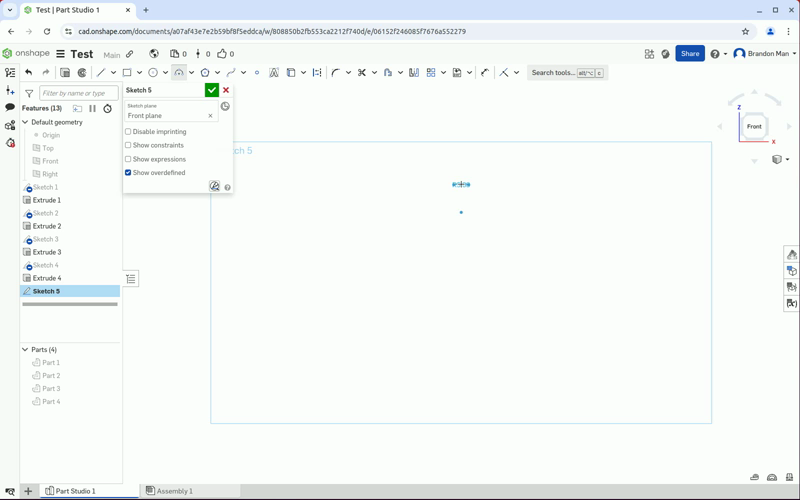
key_up(shift)
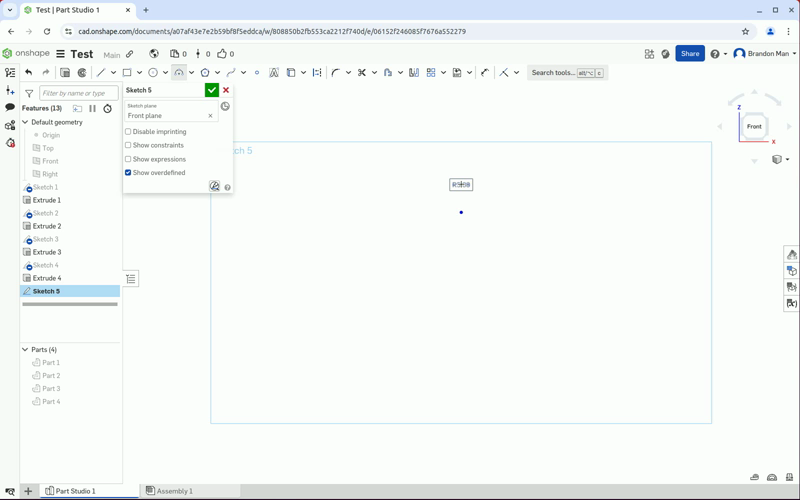
key(esc)
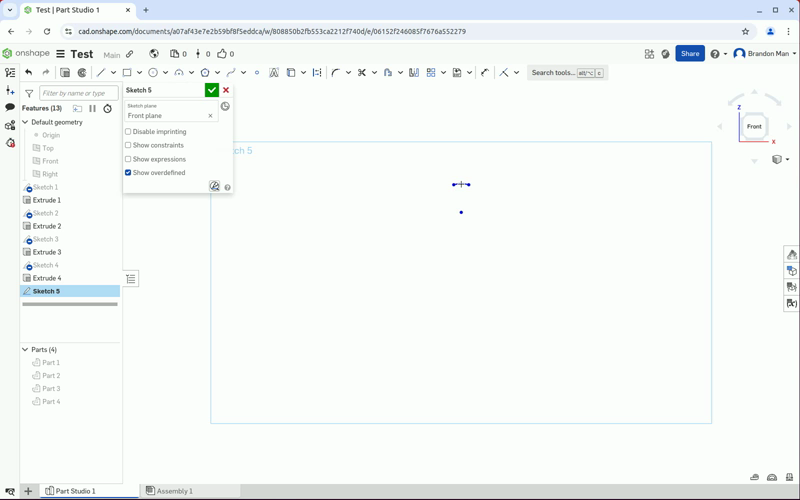
key(l)
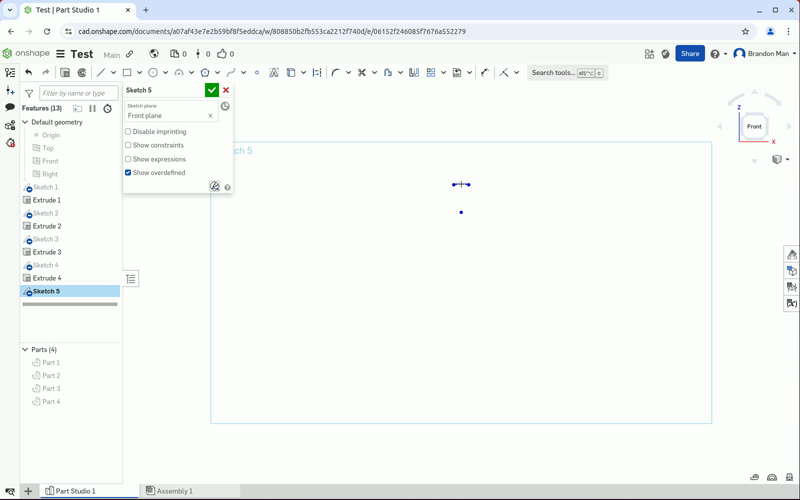
mouse_move(468, 184)
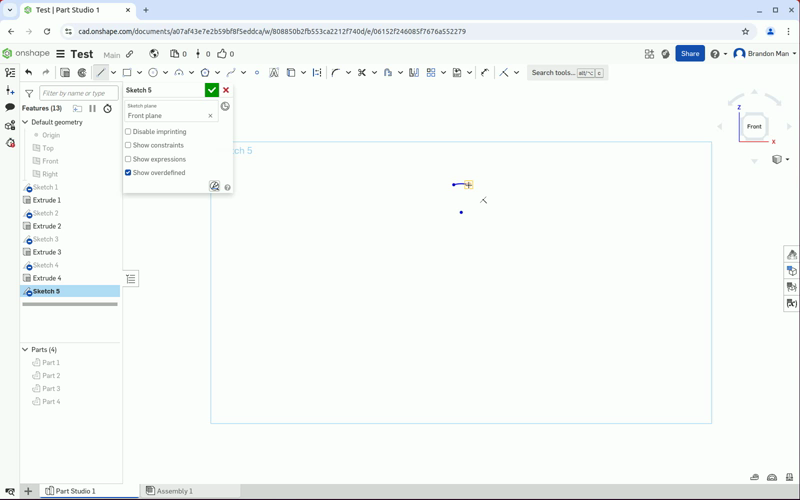
click(468, 184)
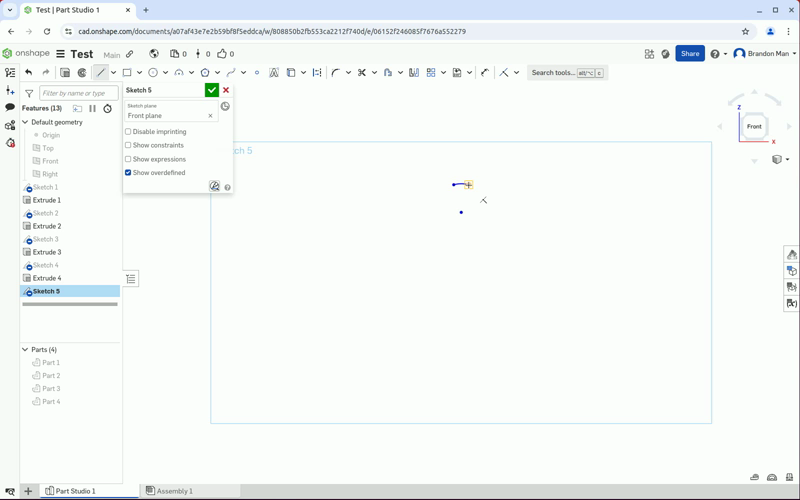
key_down(shift)
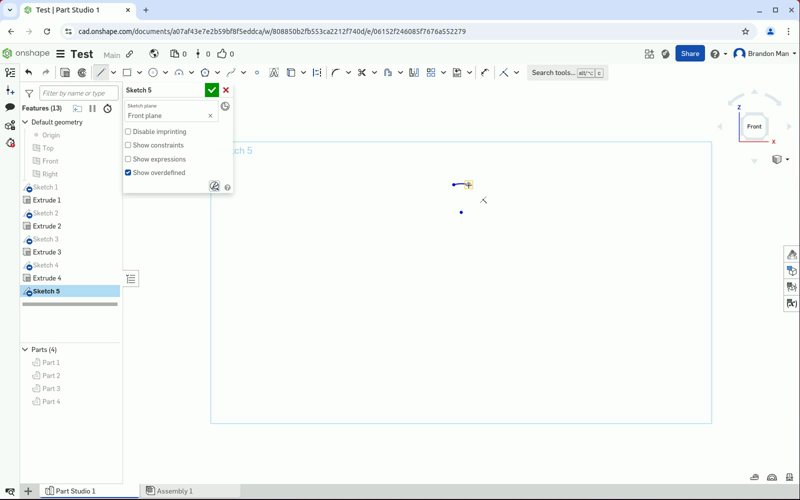
mouse_move(498, 184)
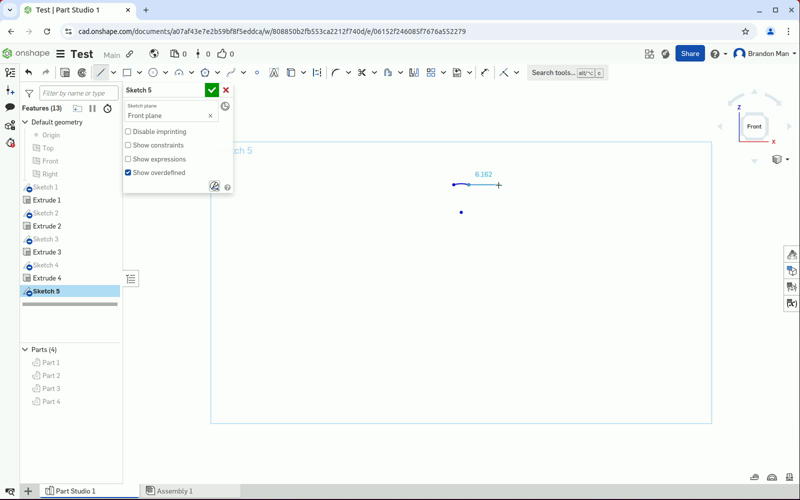
mouse_move(468, 169)
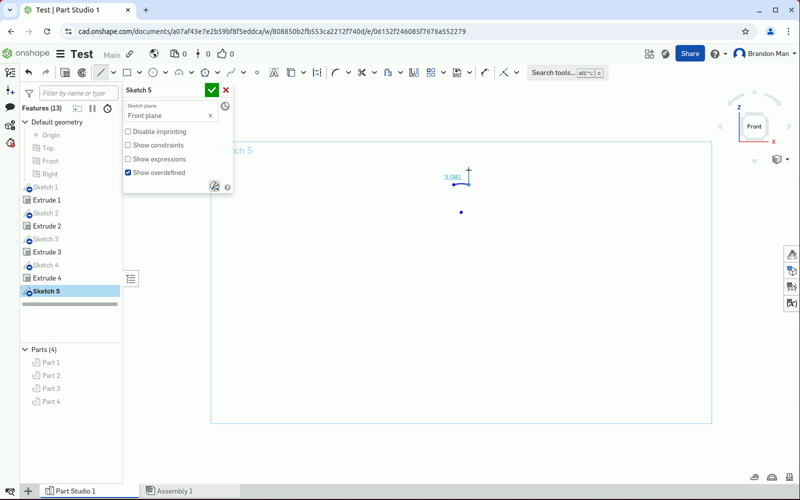
click(468, 169)
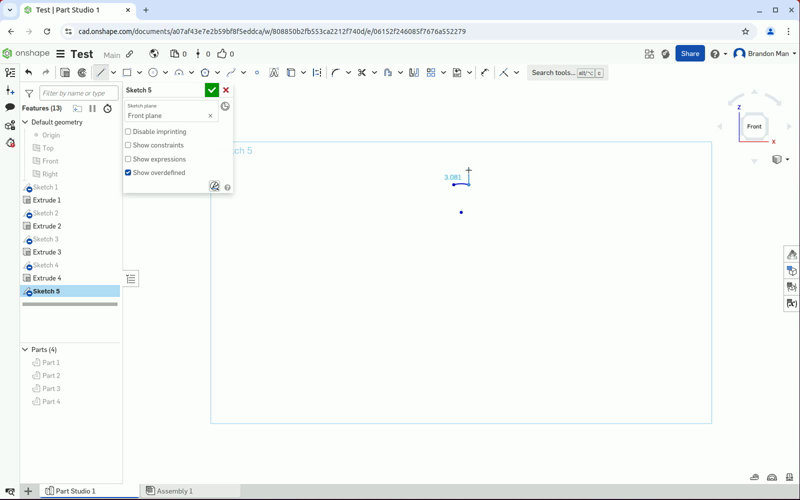
key_up(shift)
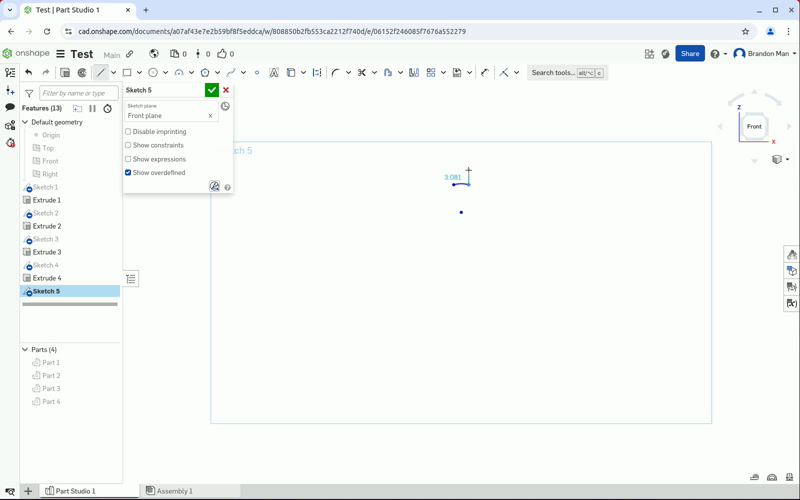
key_down(shift)
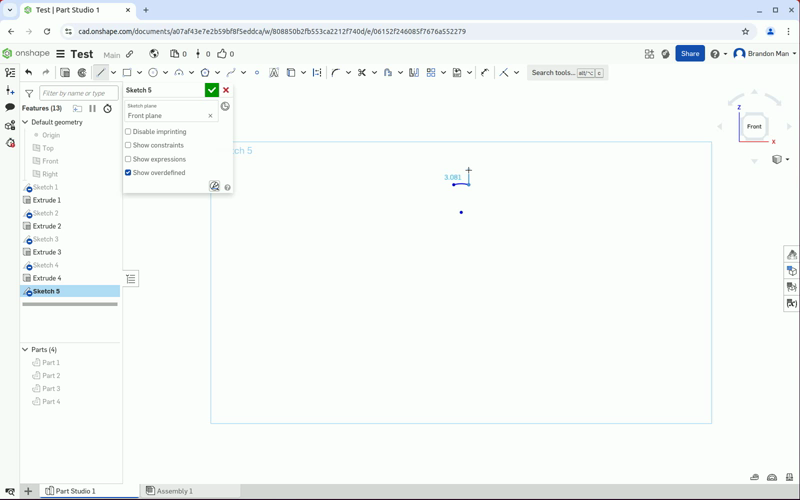
mouse_move(498, 169)
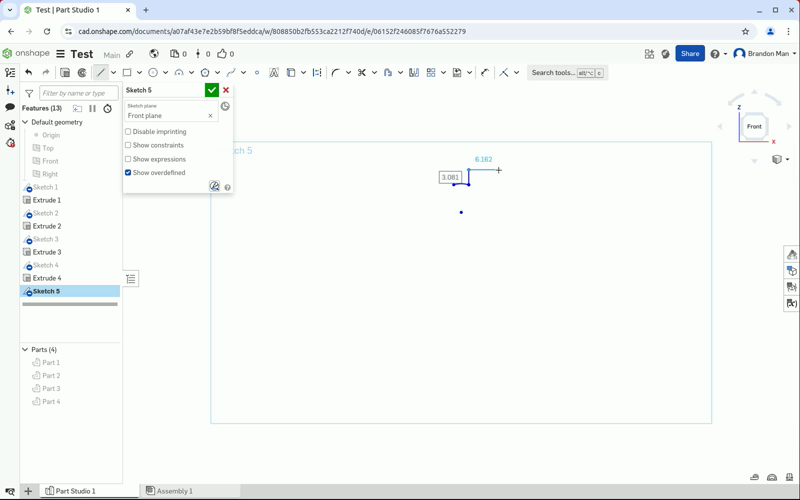
mouse_move(453, 169)
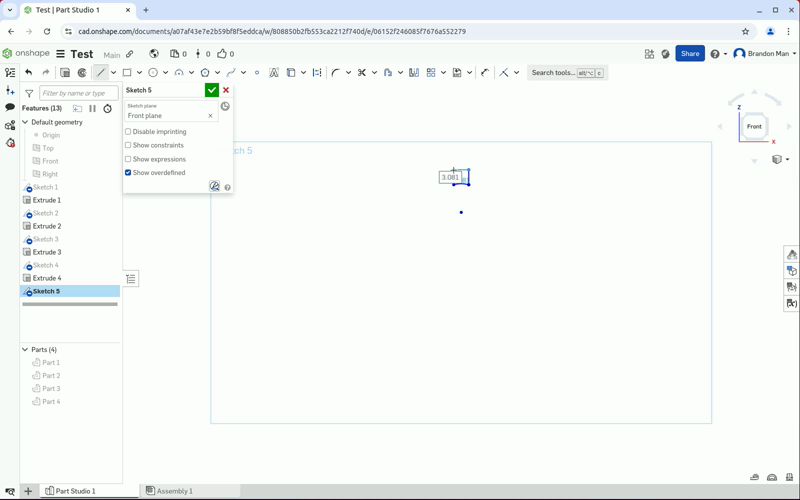
click(453, 169)
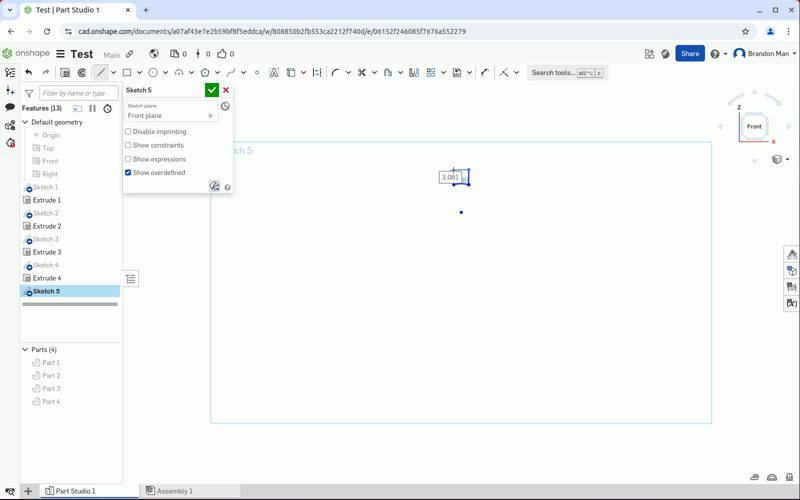
key_up(shift)
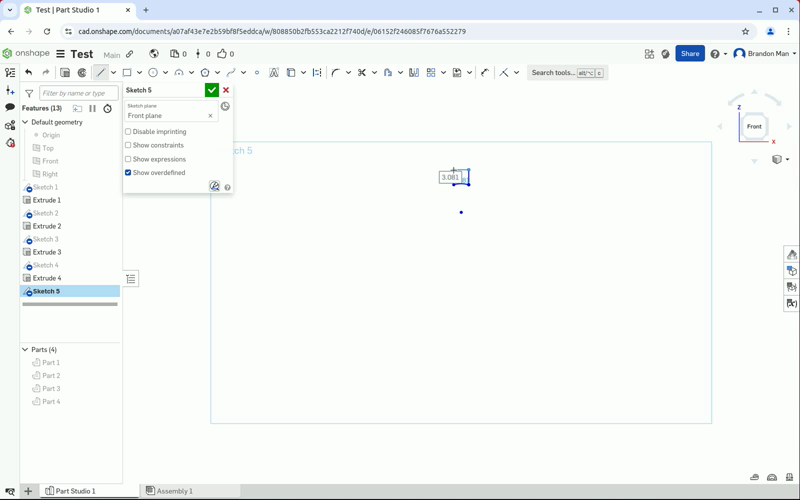
mouse_move(483, 169)
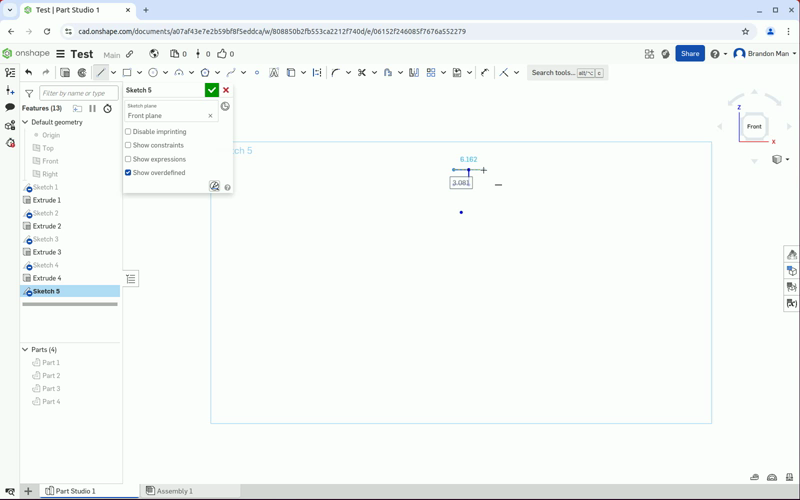
key_down(shift)
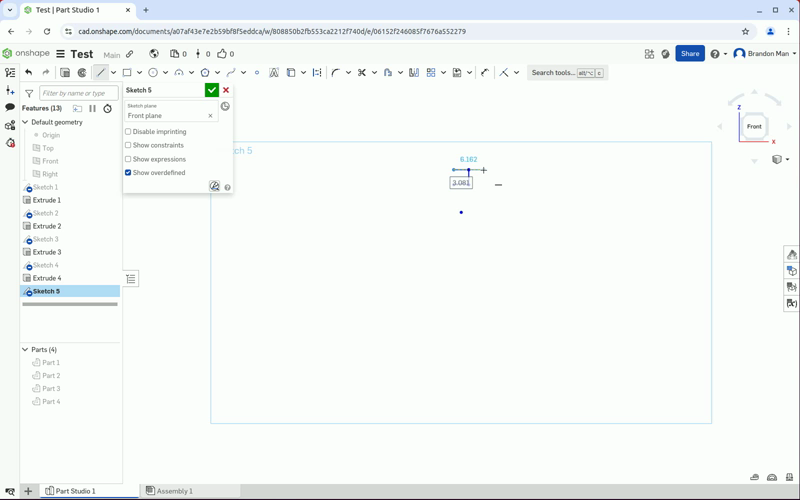
mouse_move(453, 184)
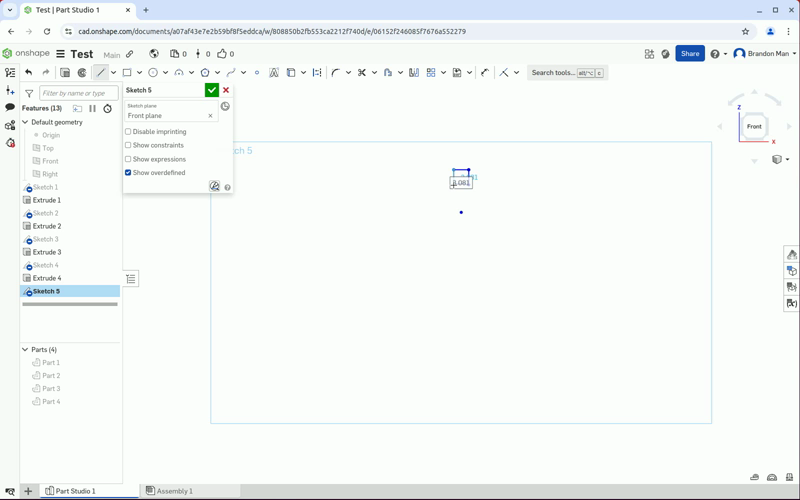
key_up(shift)
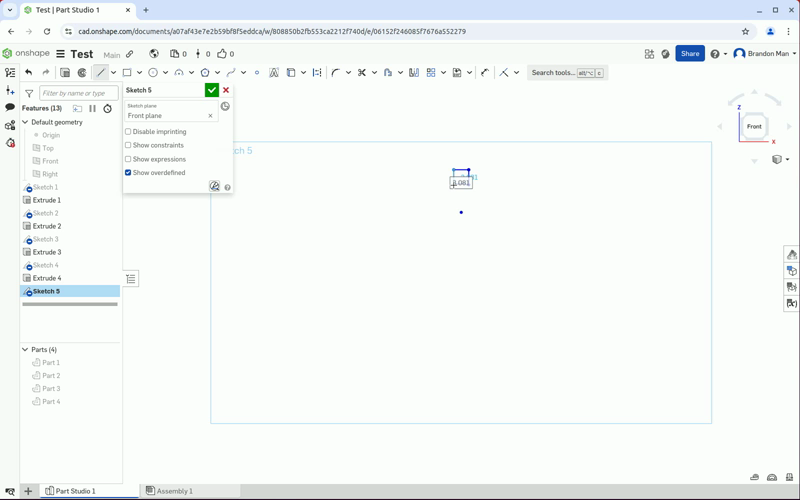
click(453, 184)
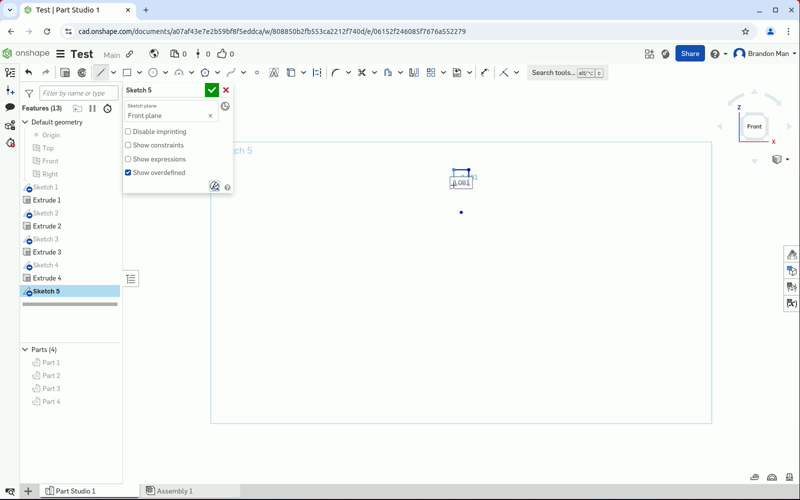
key(esc)
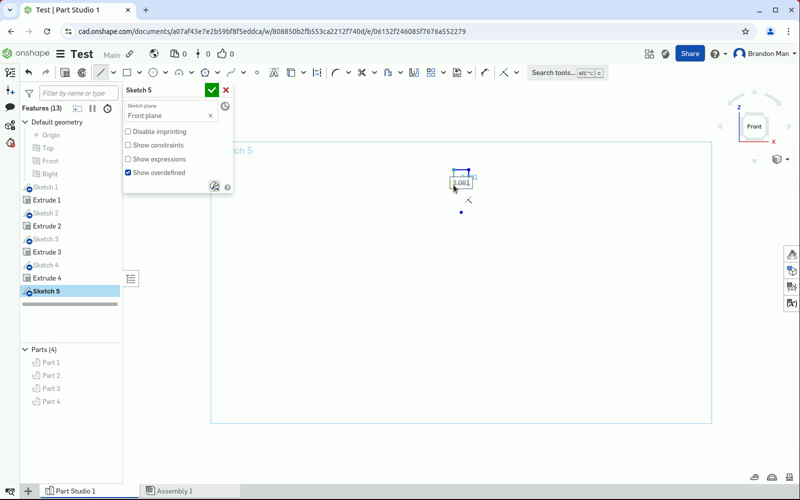
mouse_move(460, 180)
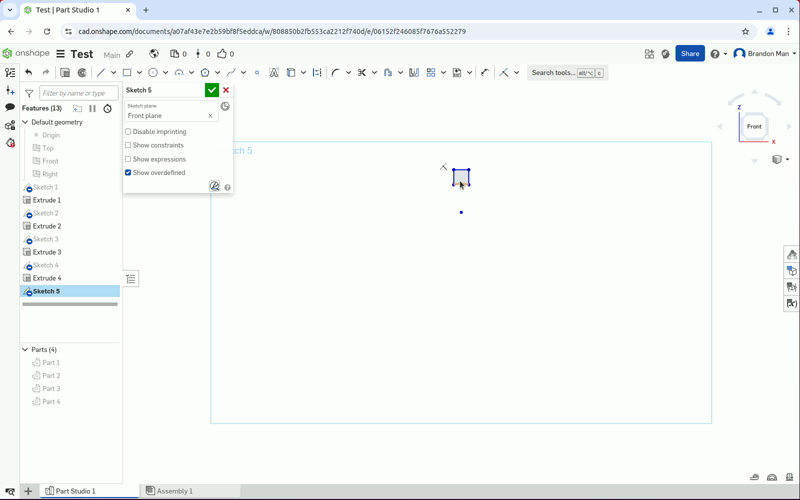
scroll(6)
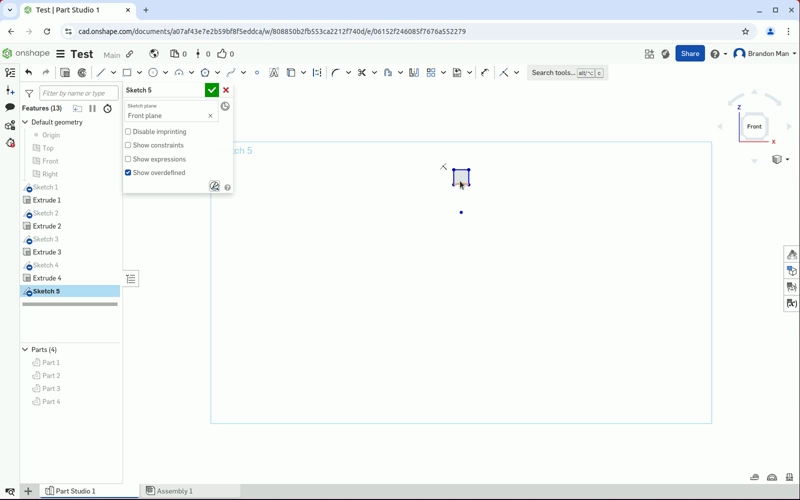
scroll(6)
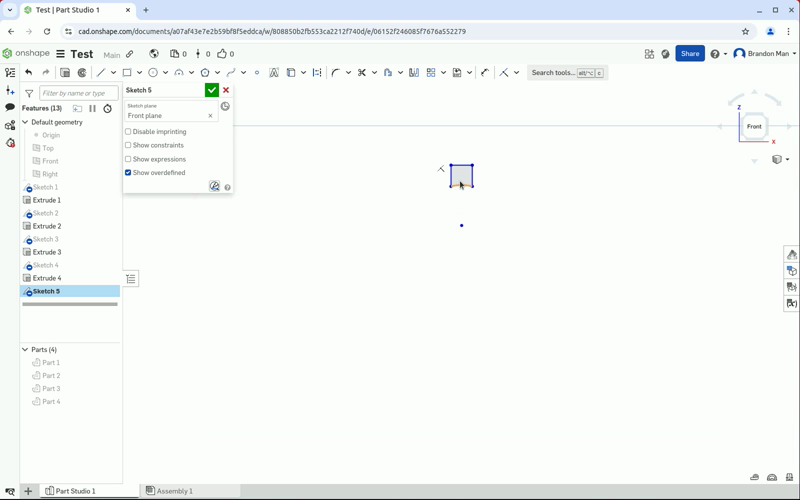
scroll(6)
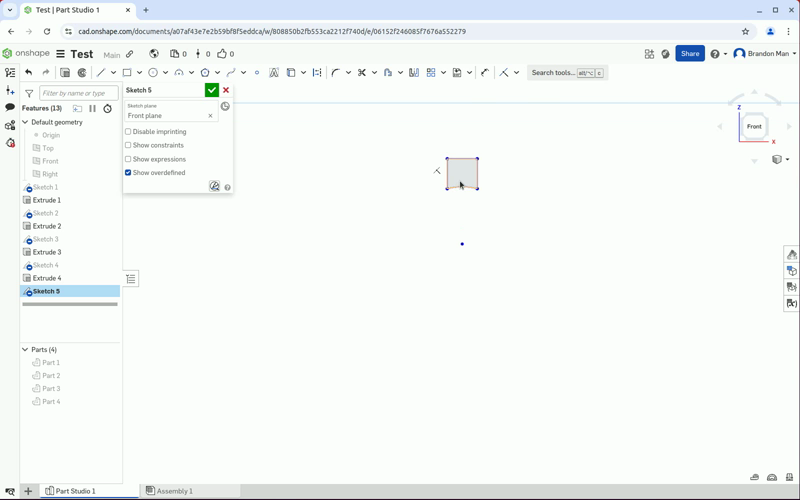
scroll(6)
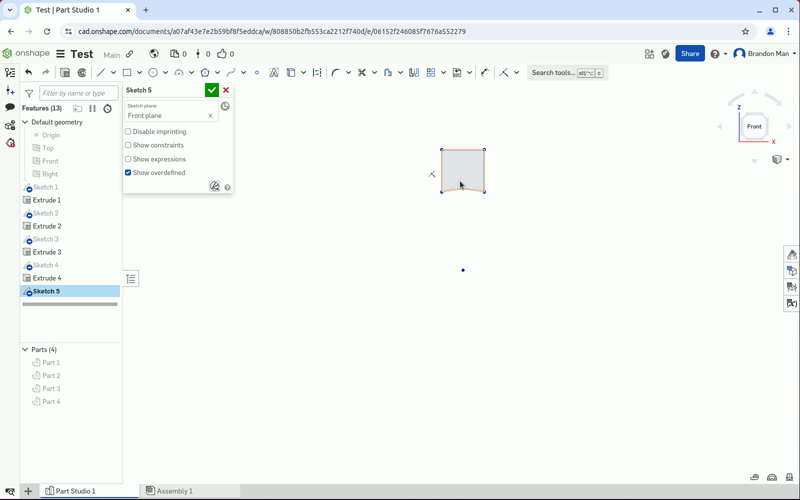
scroll(6)
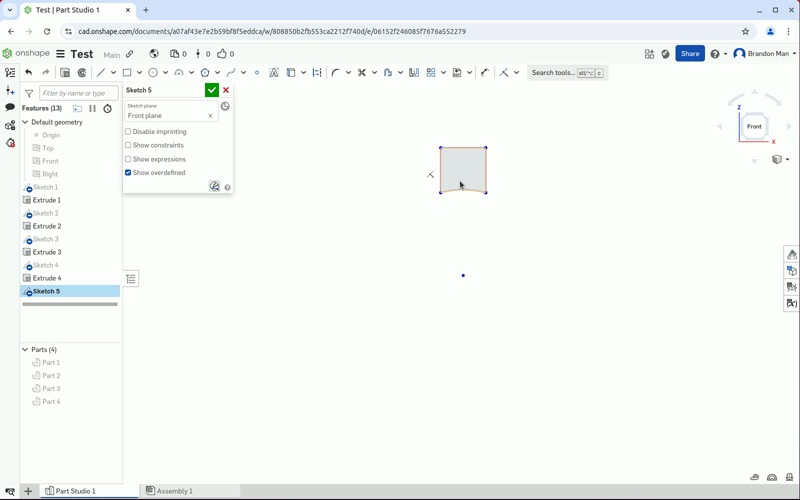
scroll(6)
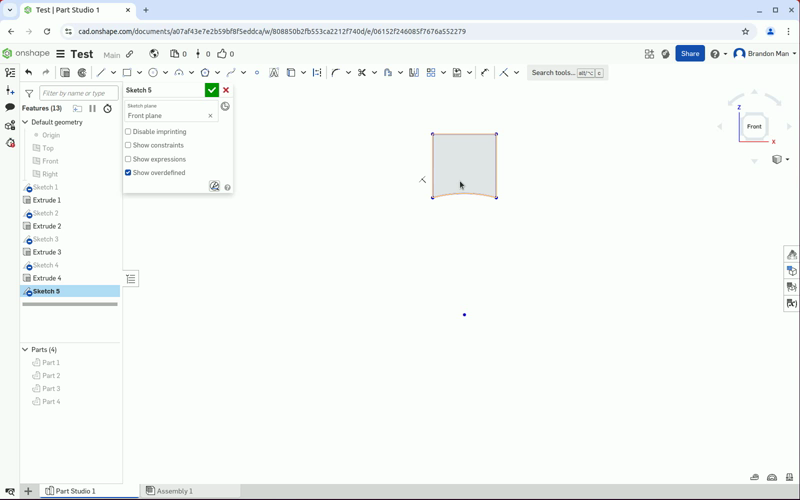
scroll(6)
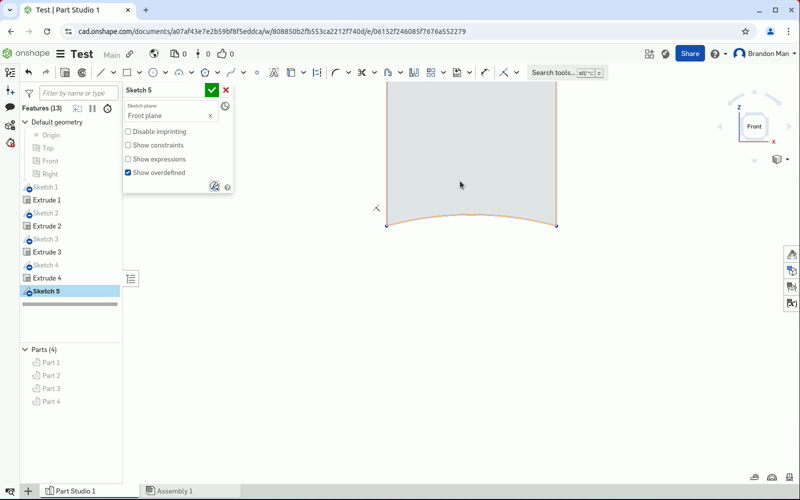
click(460, 180)
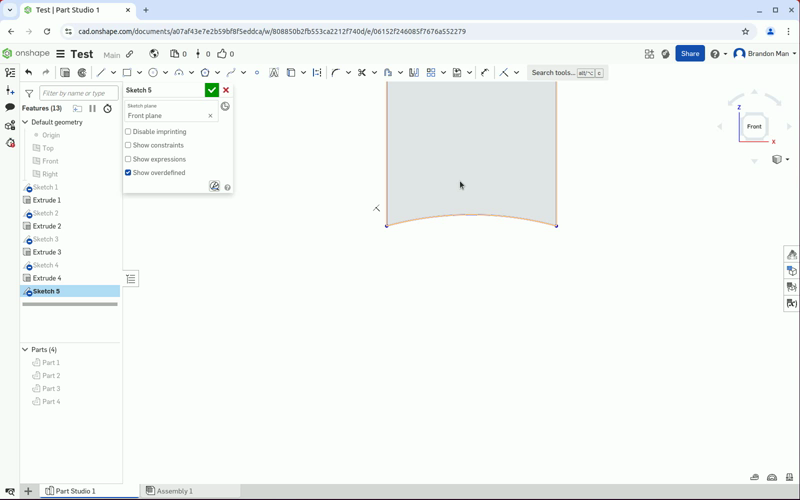
scroll(-6)
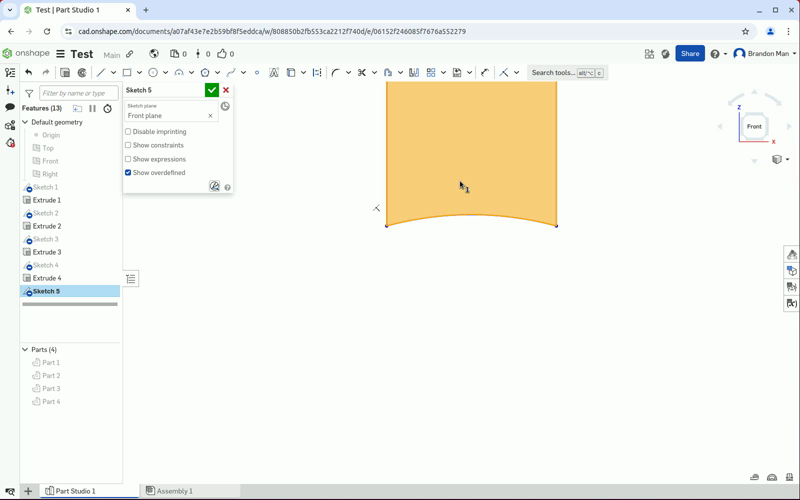
scroll(-6)
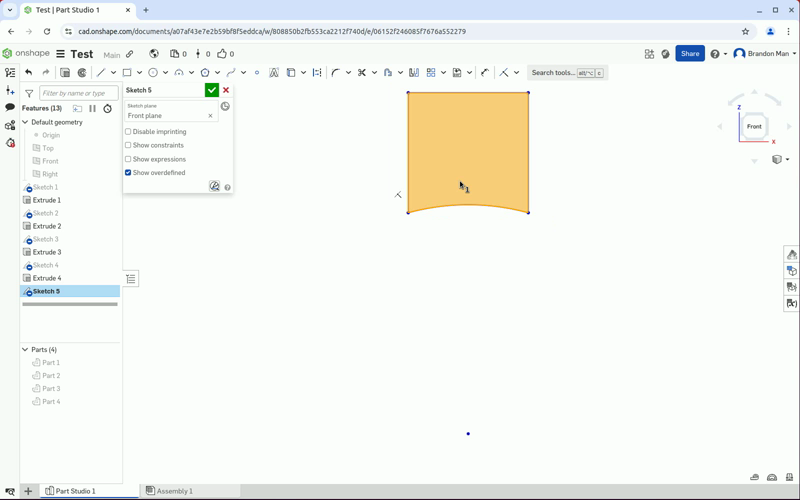
scroll(-6)
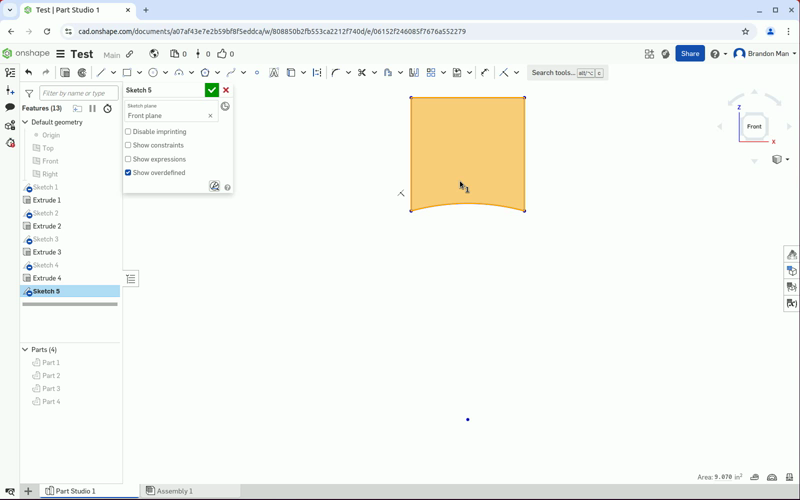
scroll(-6)
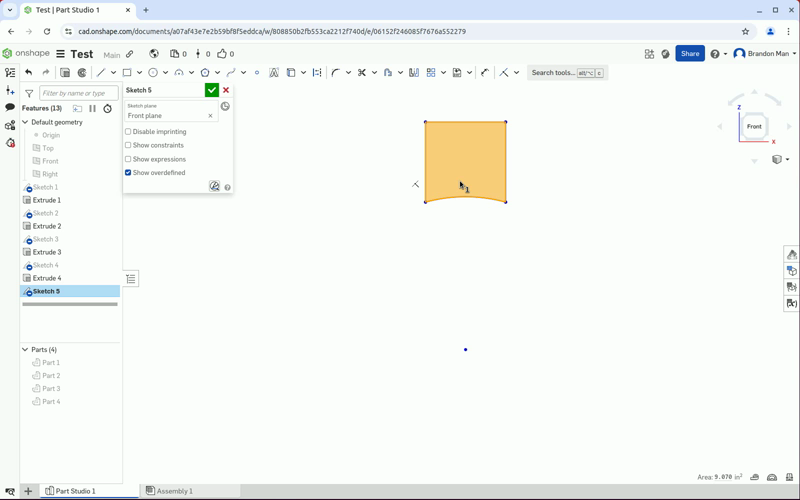
scroll(-6)
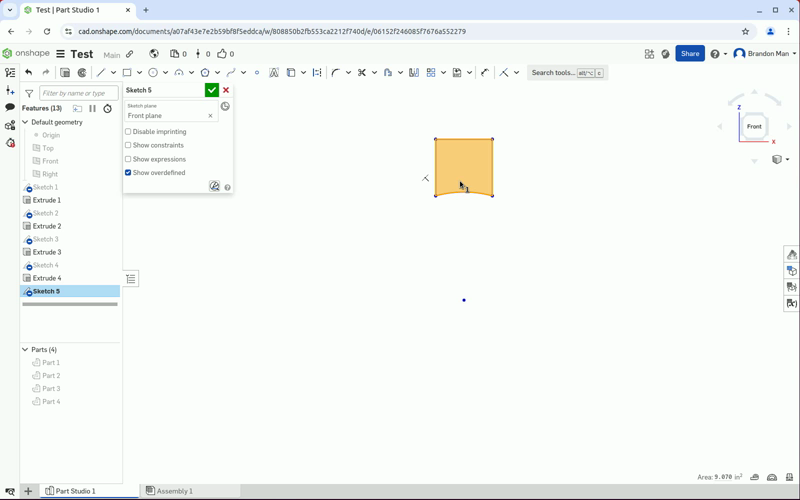
scroll(-6)
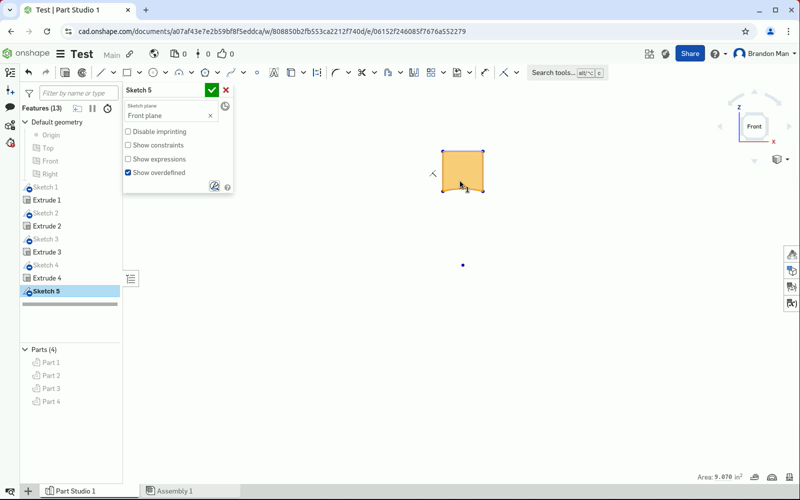
scroll(-6)
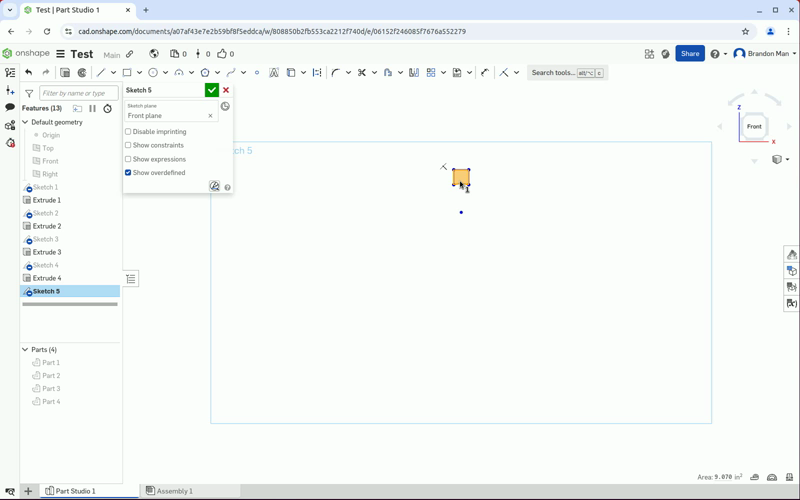
mouse_move(73, 352)
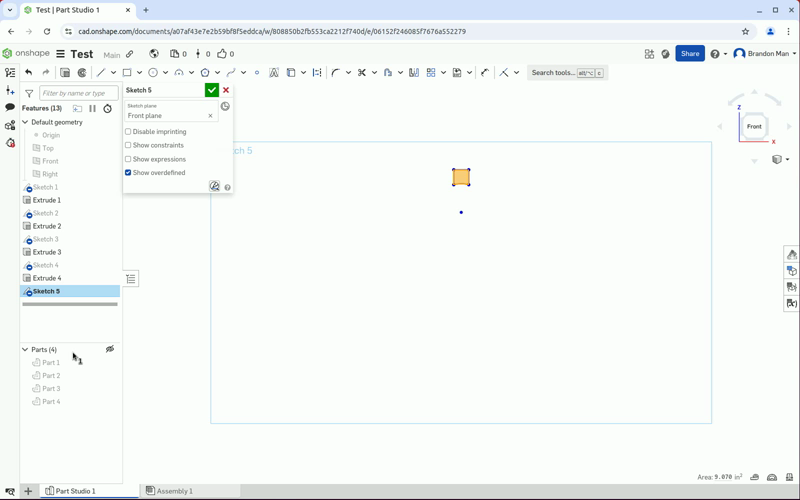
key(shift+y)
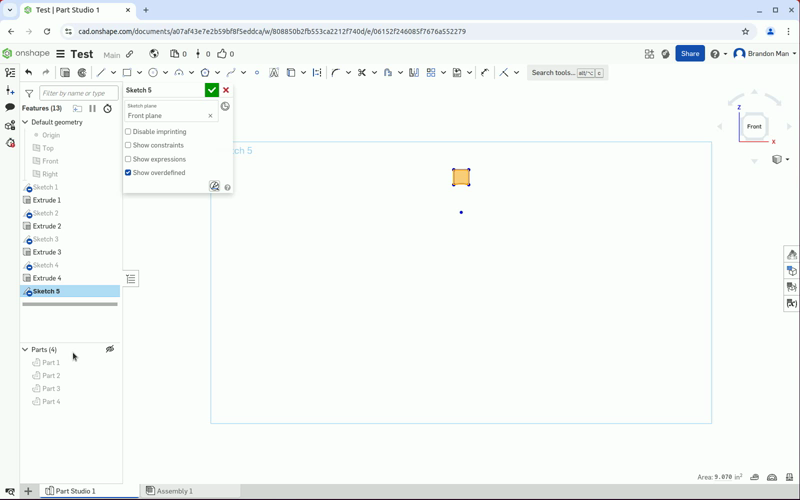
key(shift+e)
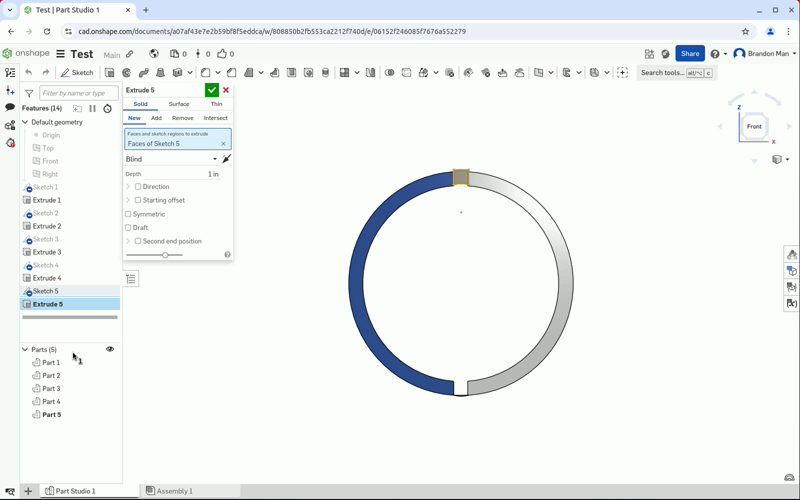
mouse_move(143, 106)
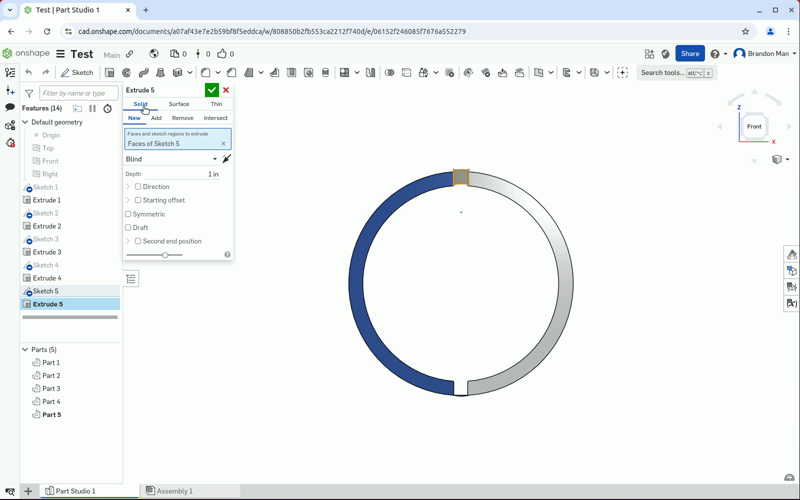
click(143, 106)
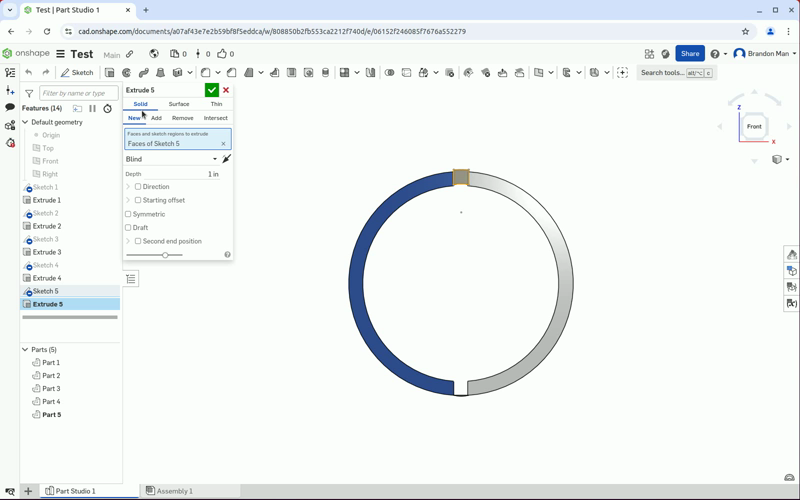
mouse_move(137, 120)
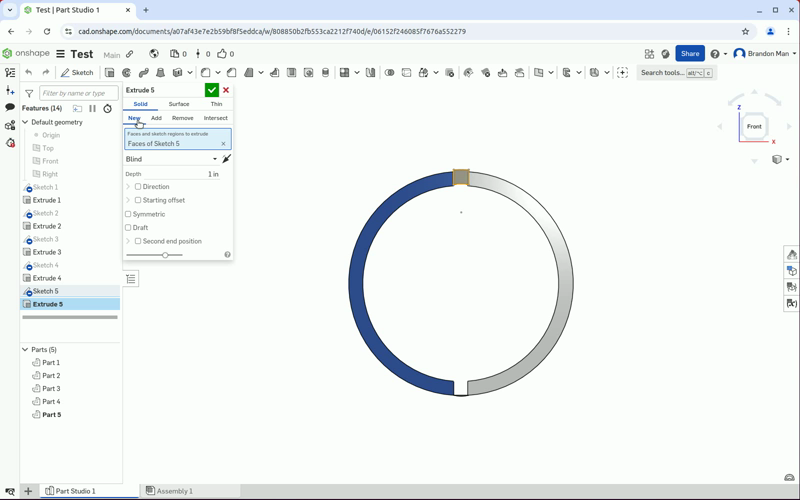
click(137, 120)
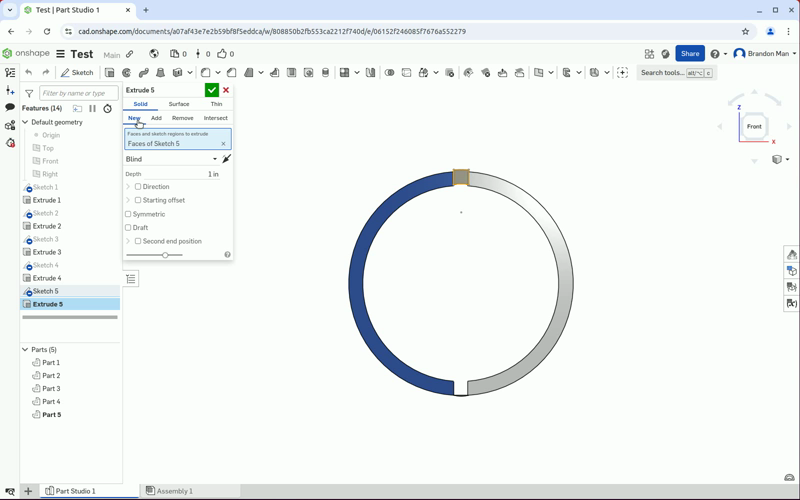
key(tab, 4)
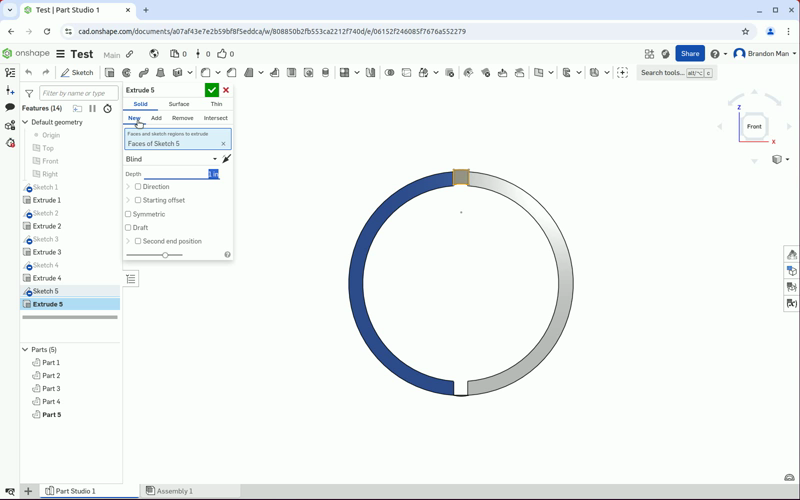
text(0.722)
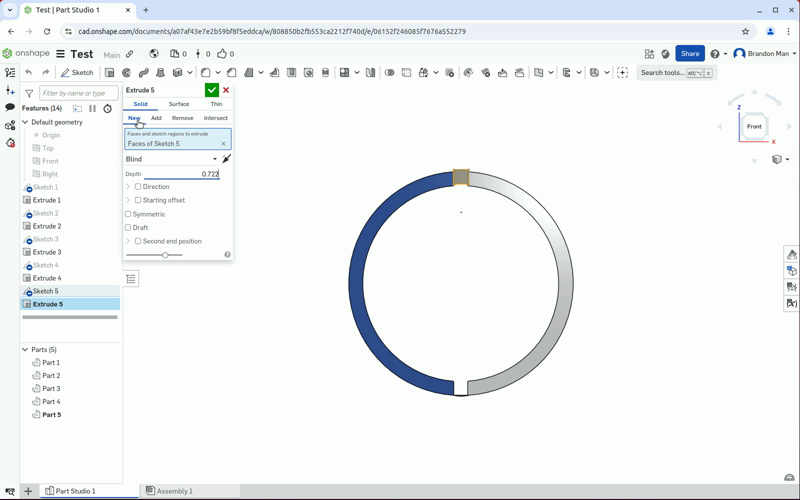
key(enter)
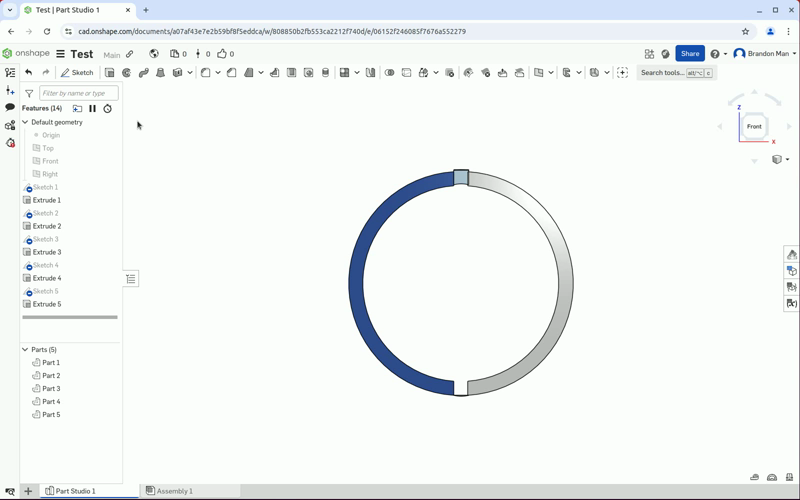
key(shift+h)
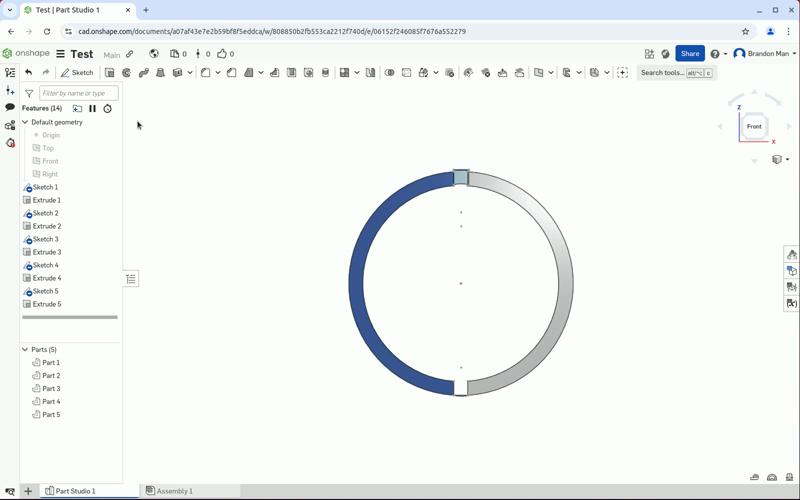
key(shift+h)
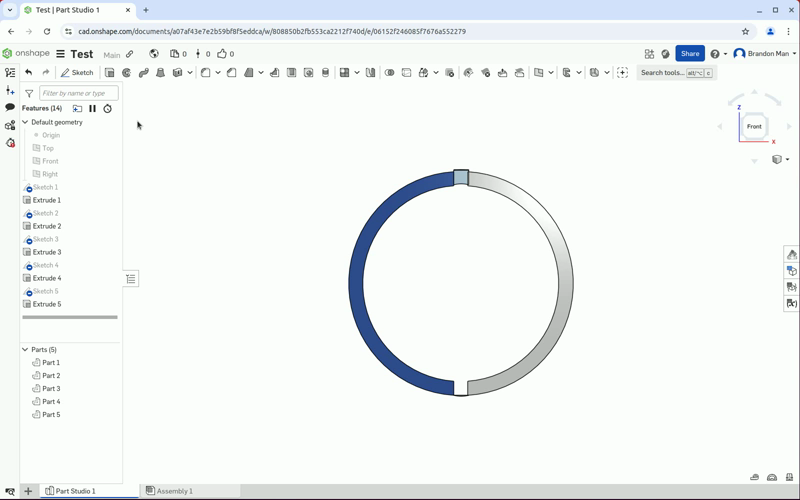
mouse_move(73, 189)
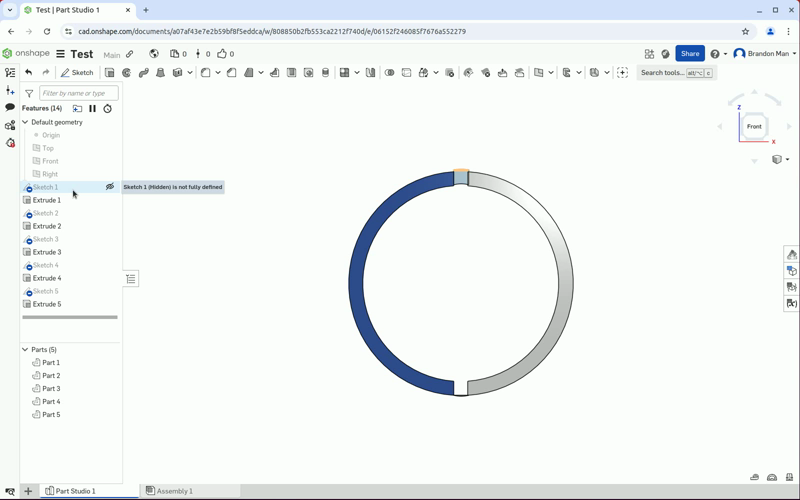
click(73, 189)
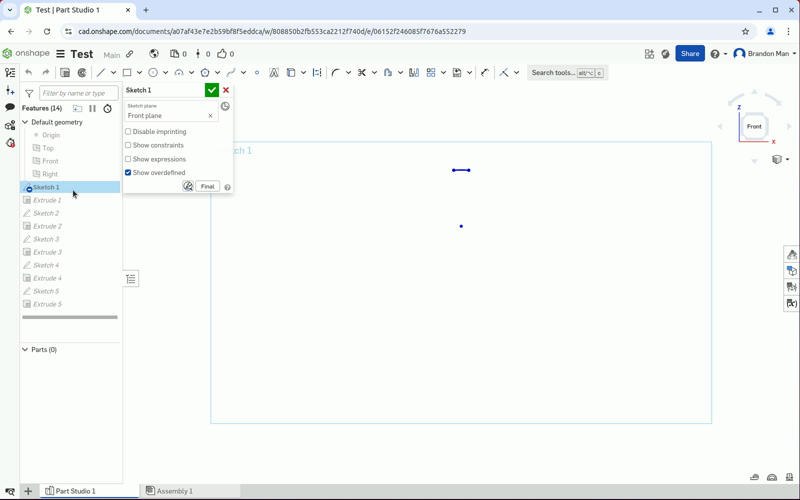
mouse_move(229, 92)
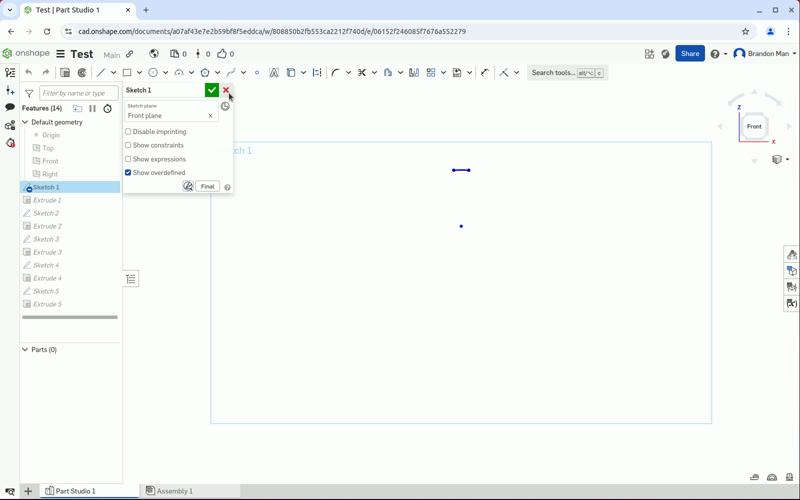
click(229, 92)
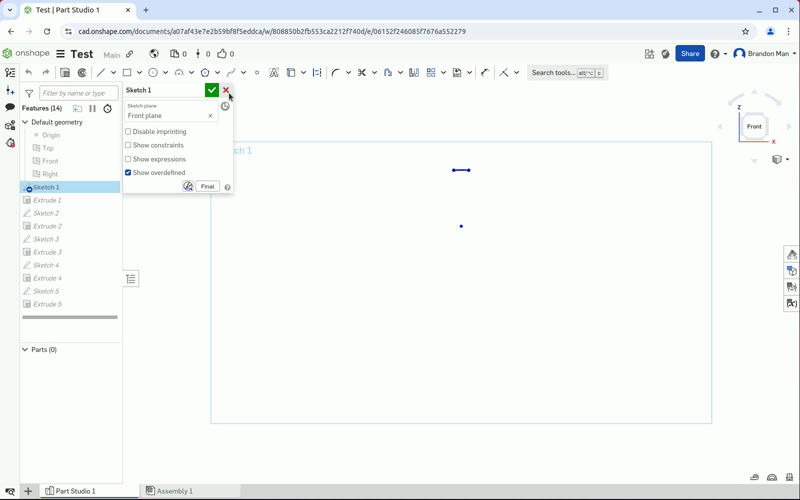
key(shift+s)
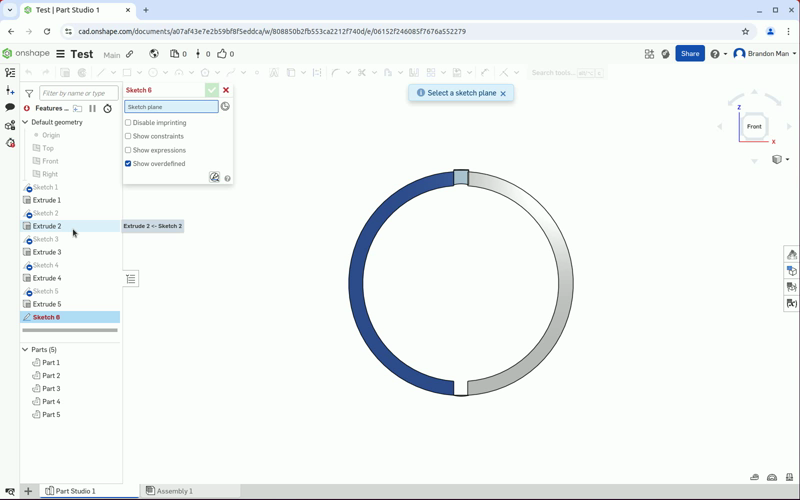
scroll(3)
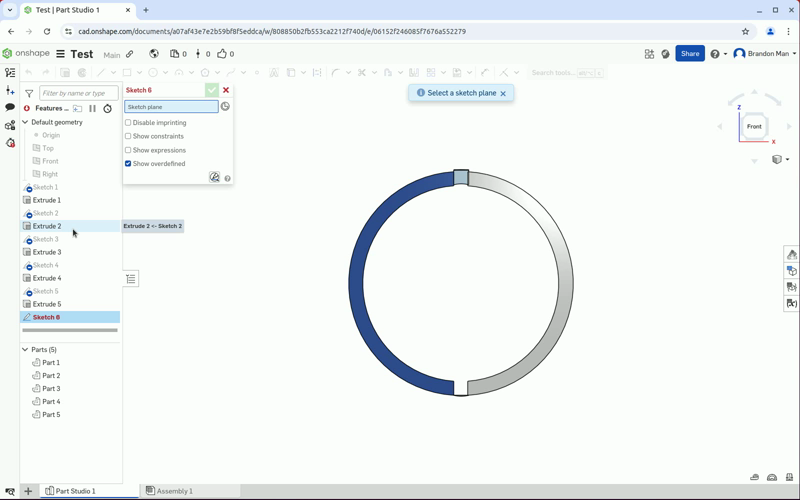
mouse_move(73, 163)
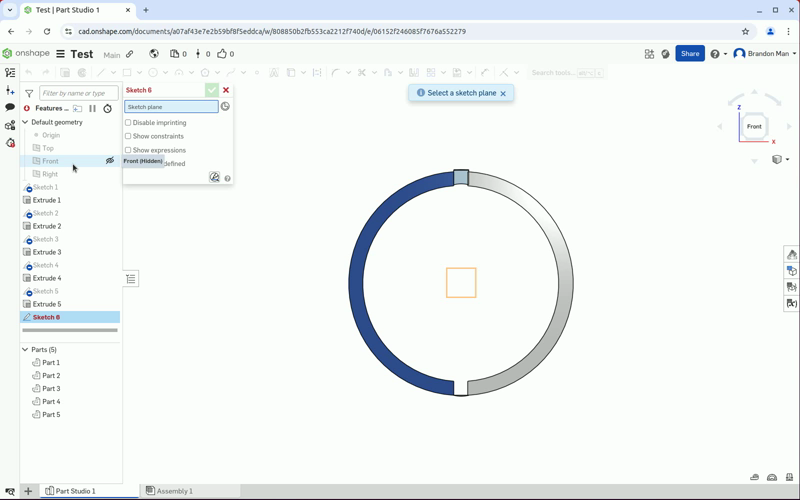
click(73, 163)
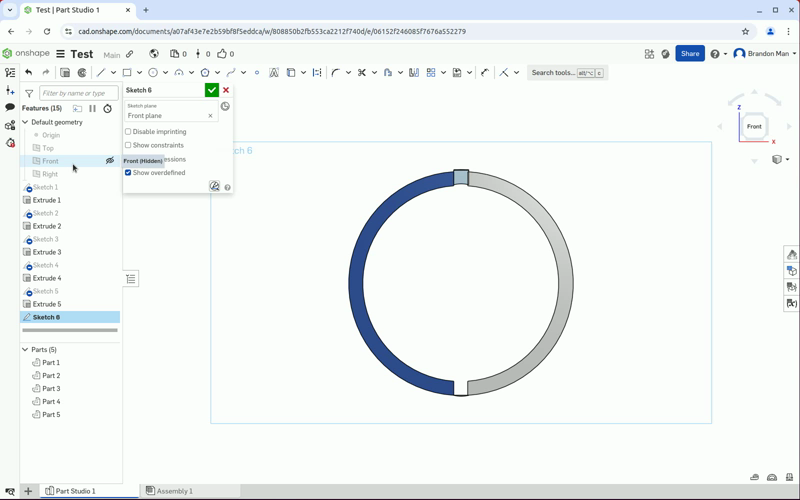
mouse_move(73, 352)
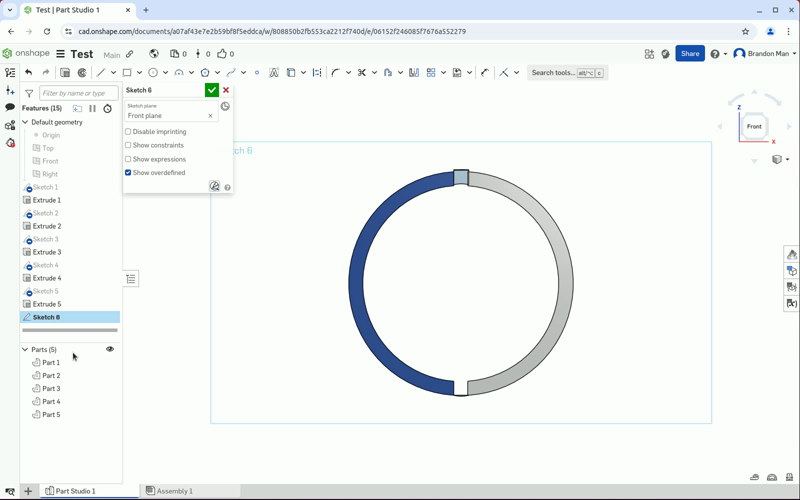
key(y)
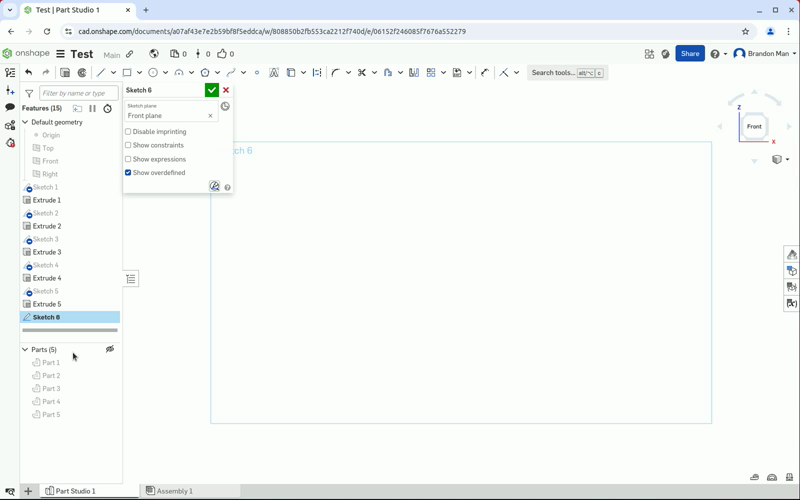
key(l)
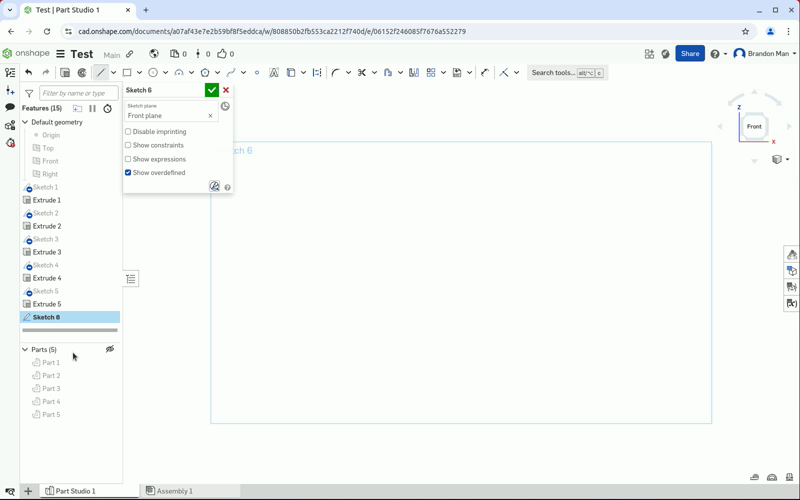
key_down(shift)
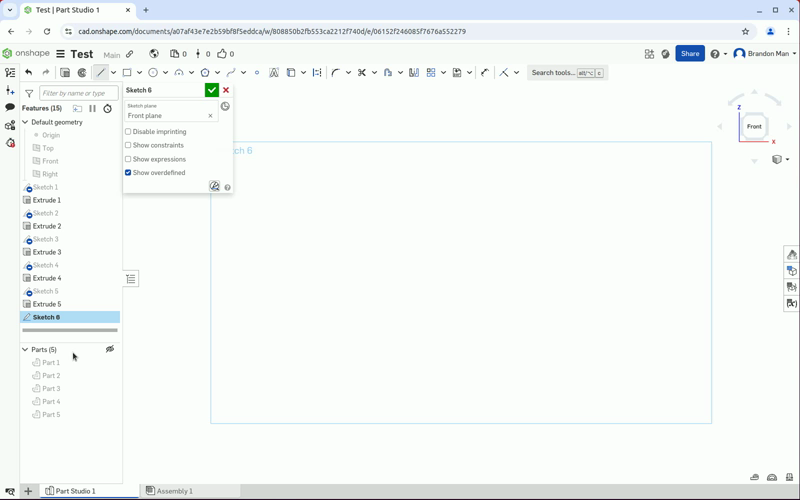
mouse_move(453, 395)
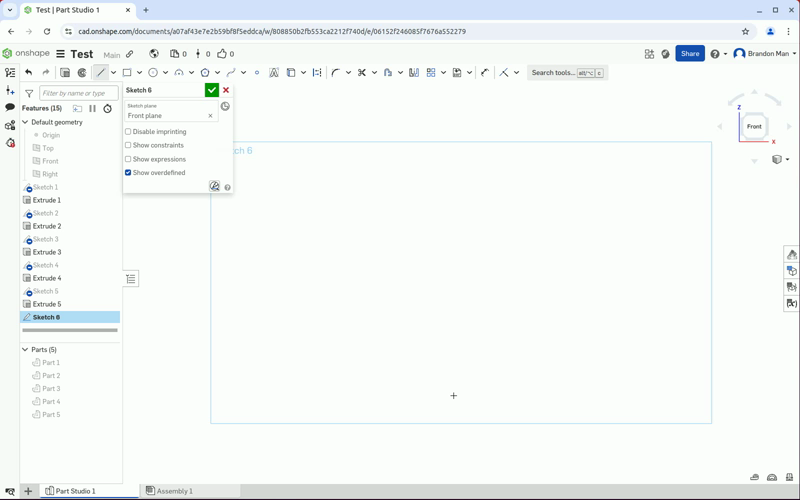
click(453, 395)
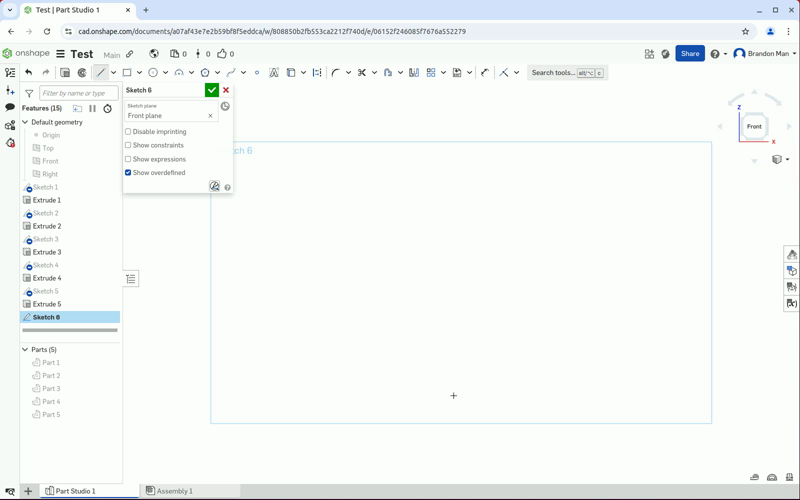
key_up(shift)
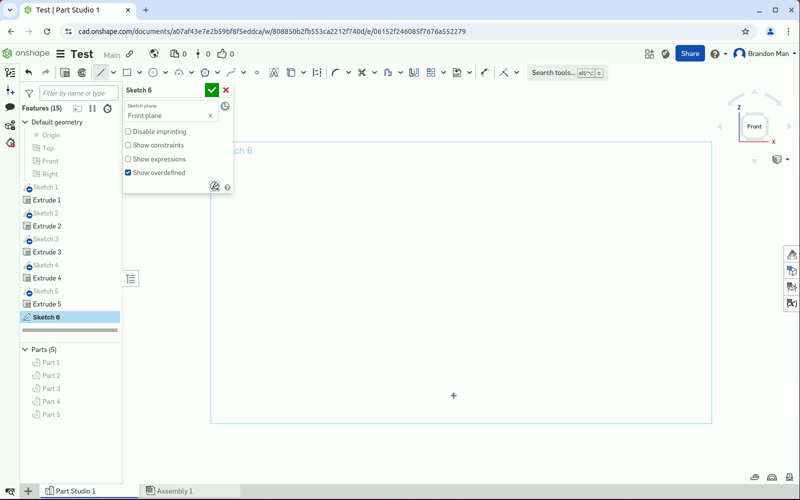
key_down(shift)
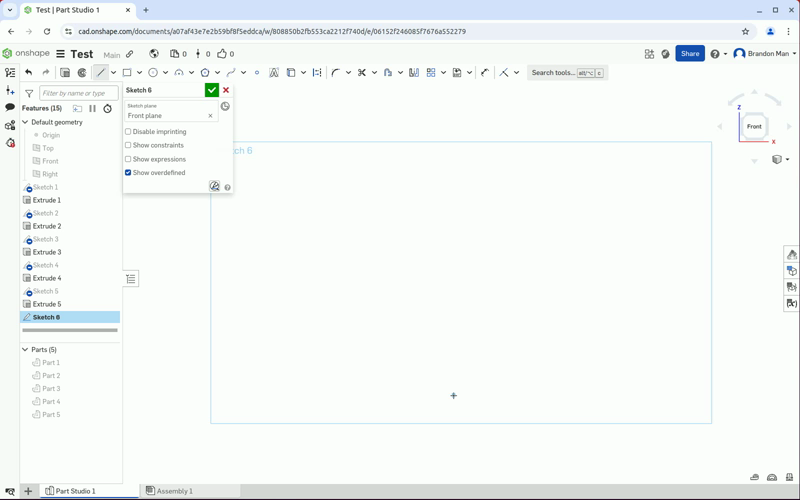
mouse_move(483, 395)
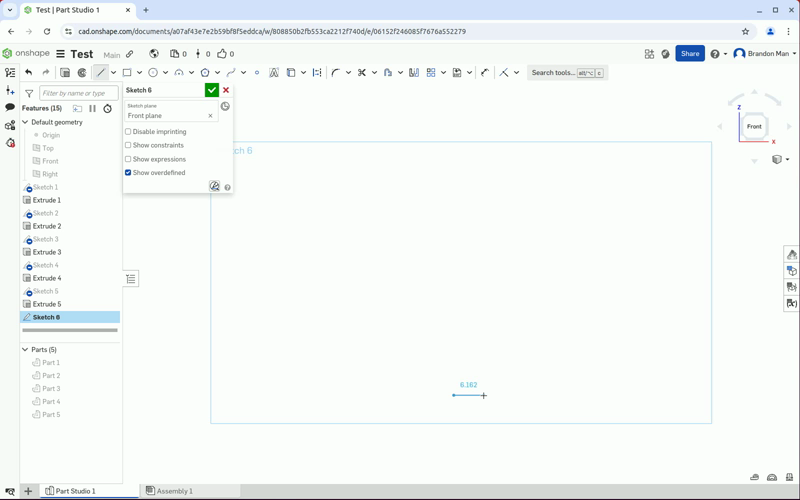
mouse_move(468, 395)
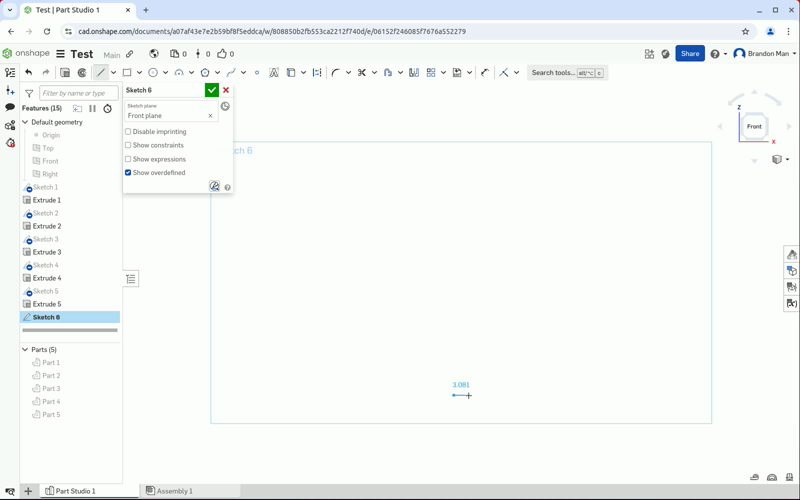
click(468, 395)
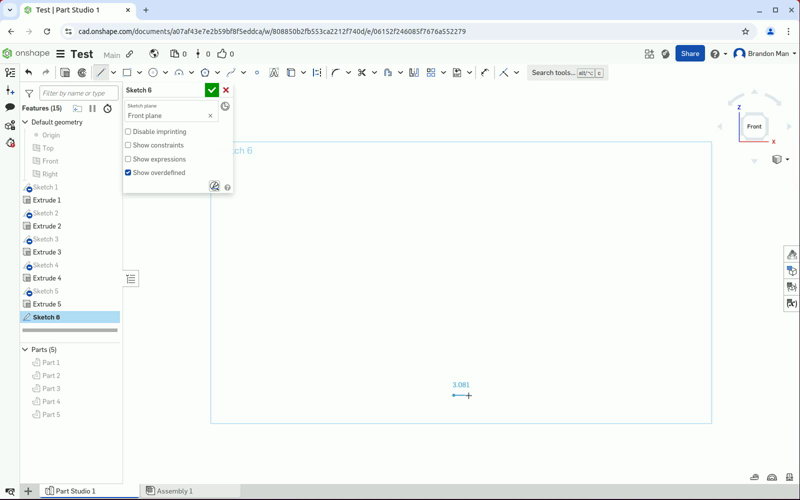
key_up(shift)
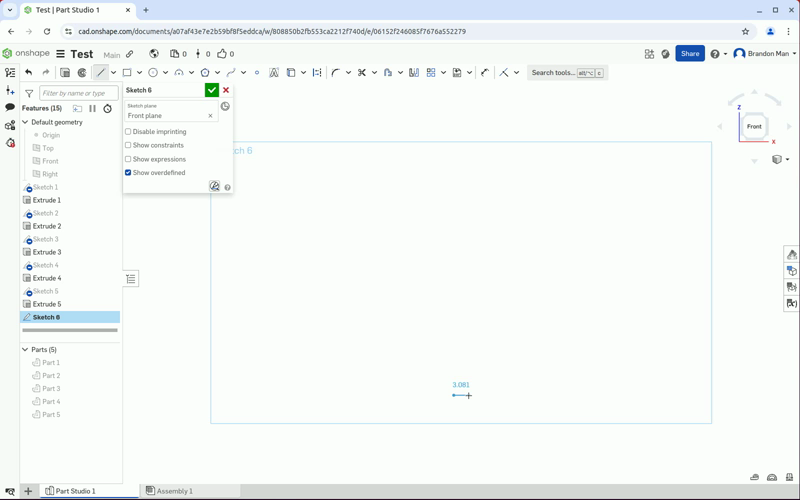
key_down(shift)
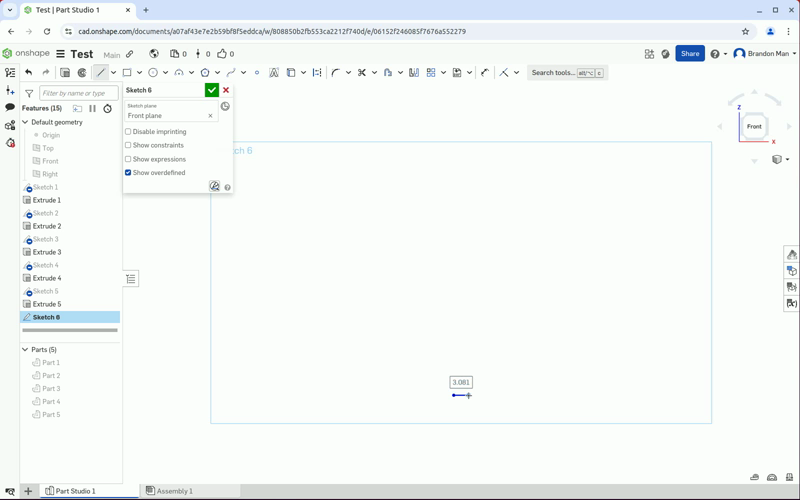
mouse_move(498, 395)
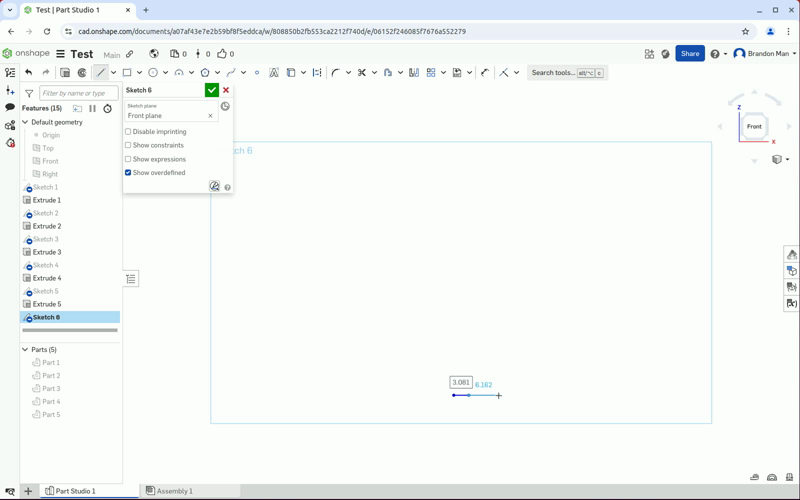
mouse_move(468, 380)
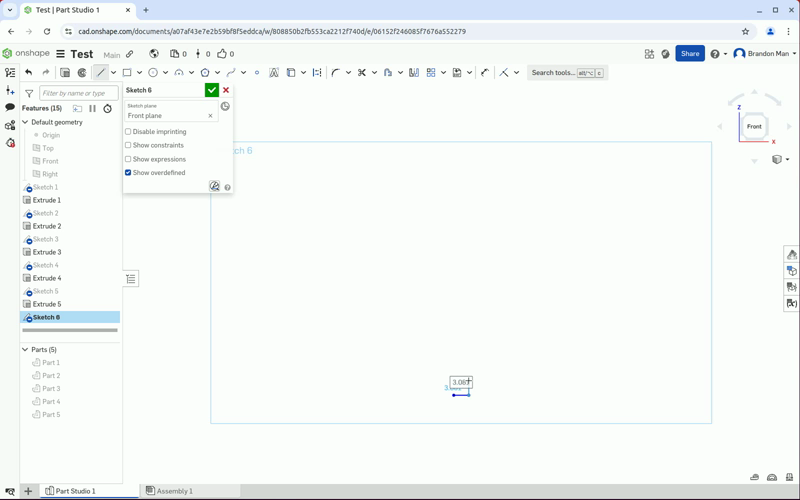
click(468, 380)
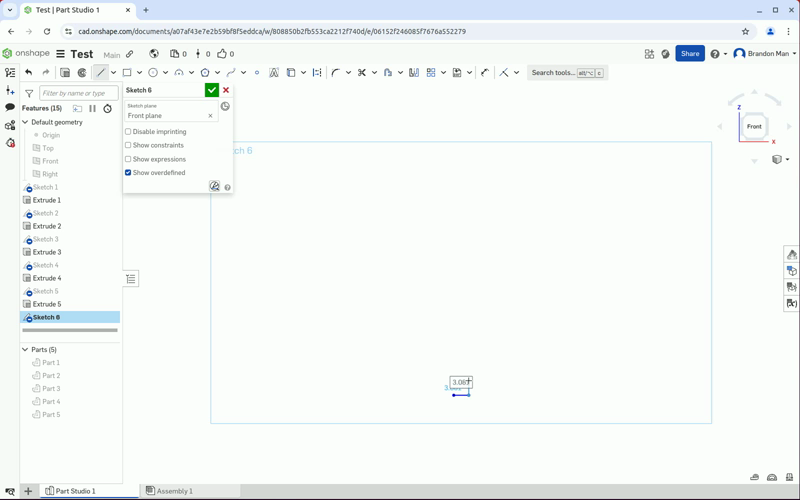
key_up(shift)
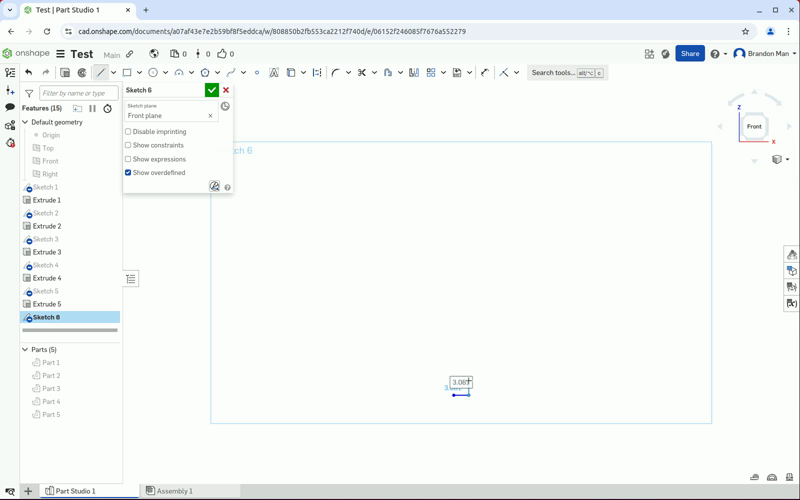
key(esc)
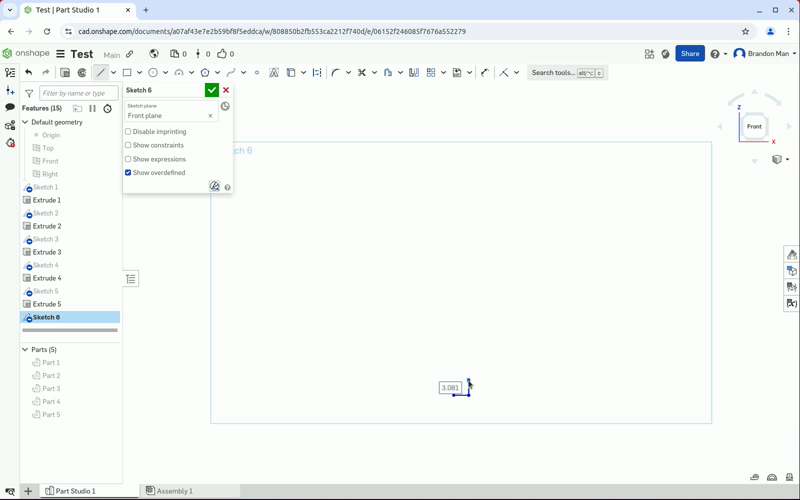
key(a)
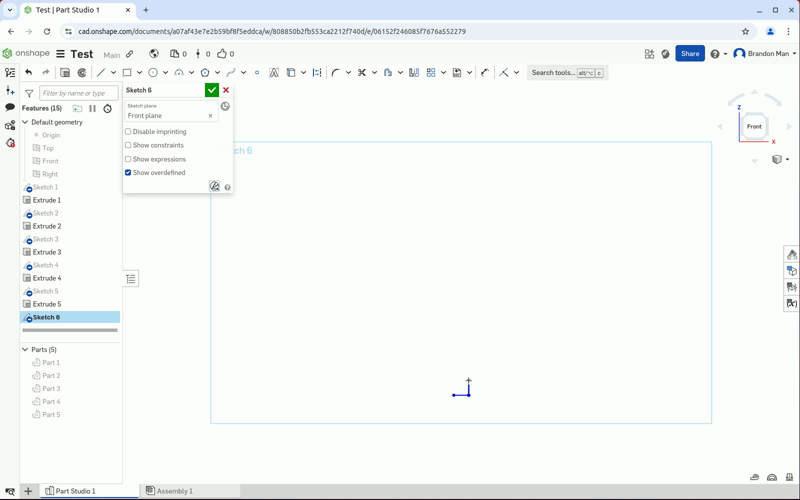
mouse_move(468, 380)
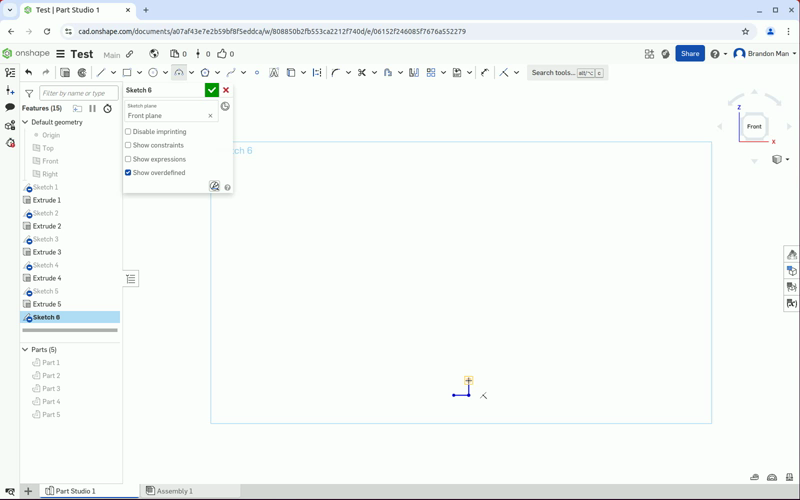
click(468, 380)
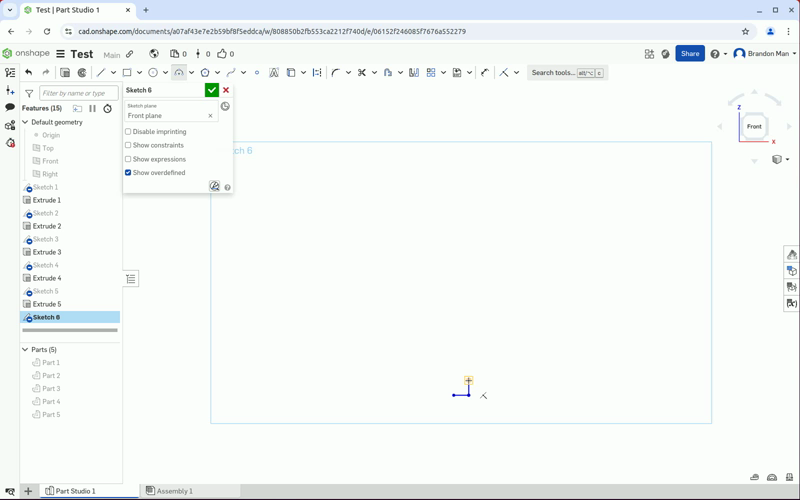
key_down(shift)
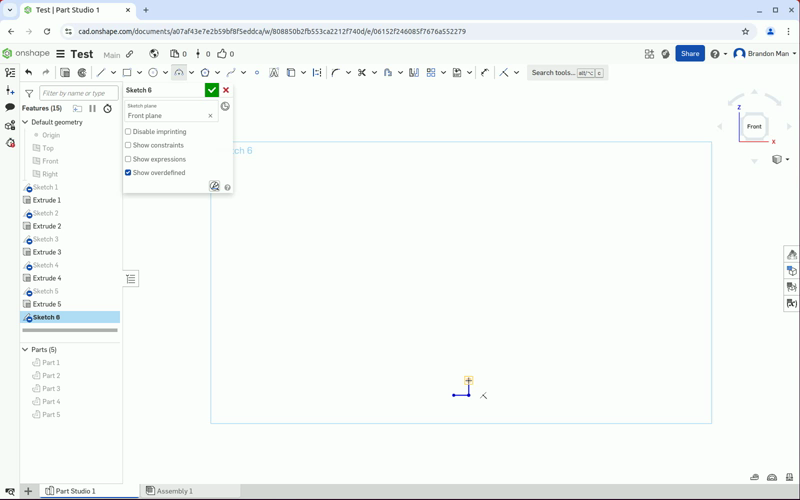
mouse_move(453, 380)
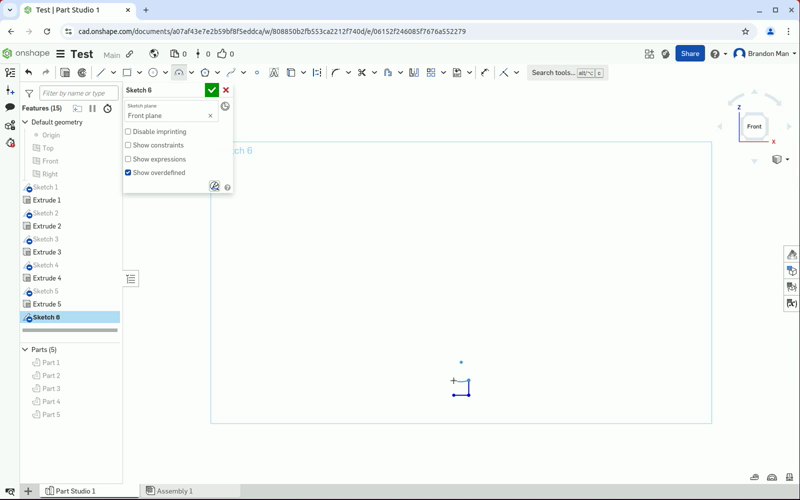
click(453, 380)
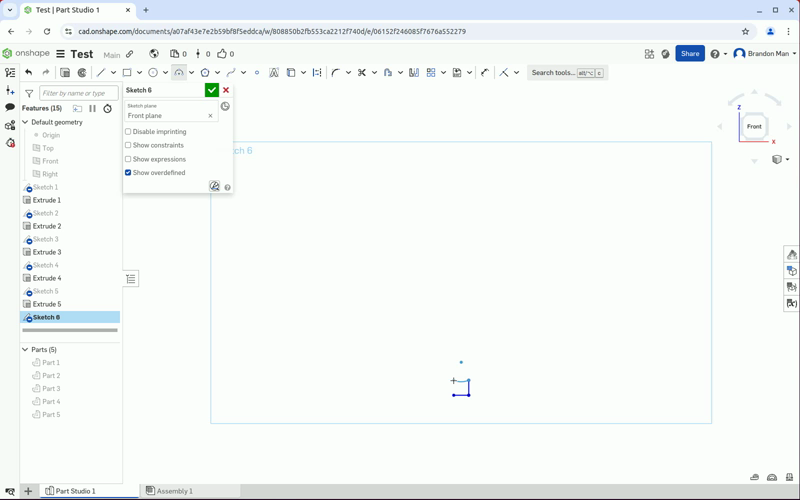
mouse_move(461, 381)
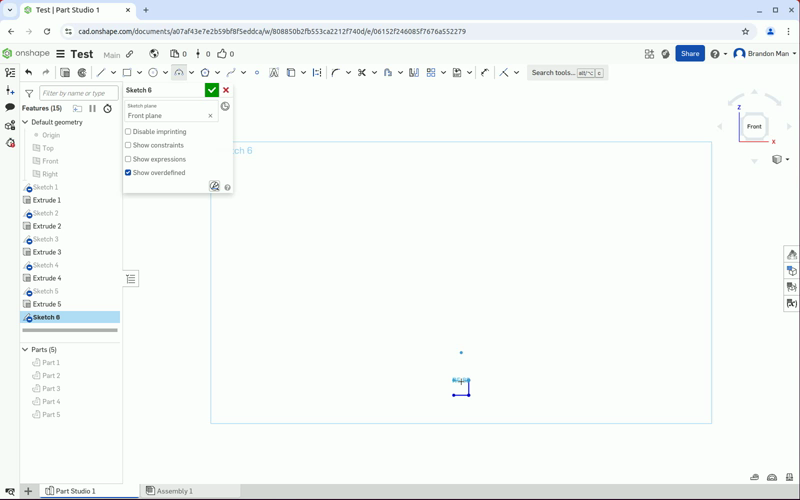
click(461, 381)
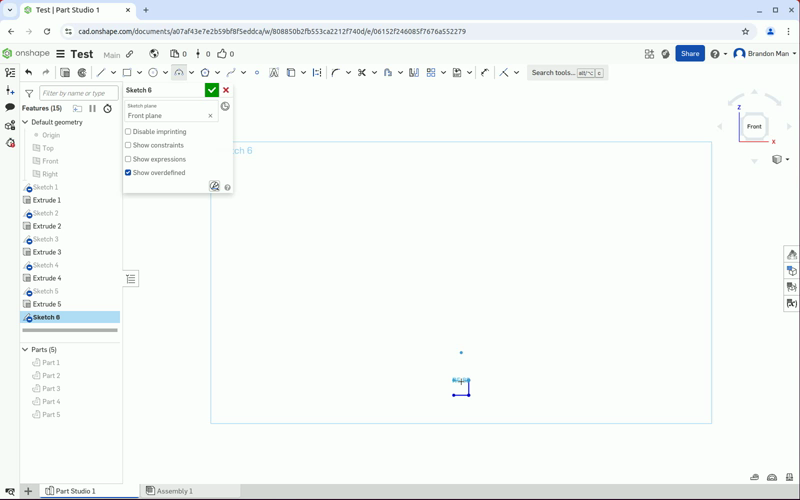
key_up(shift)
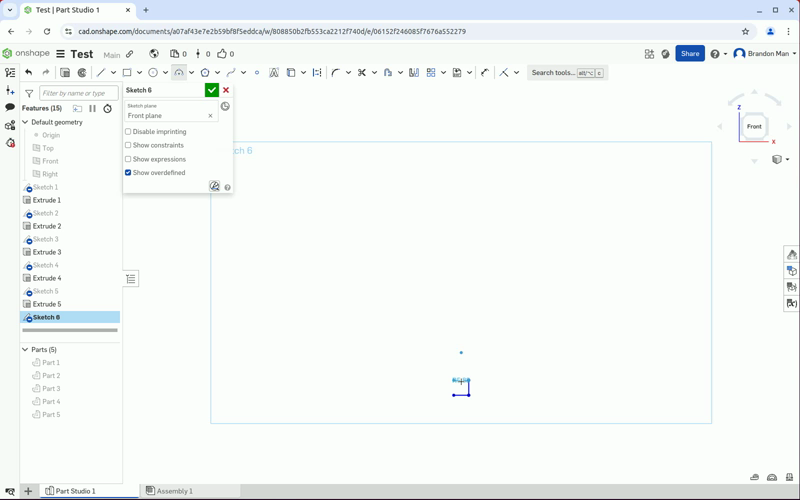
key(esc)
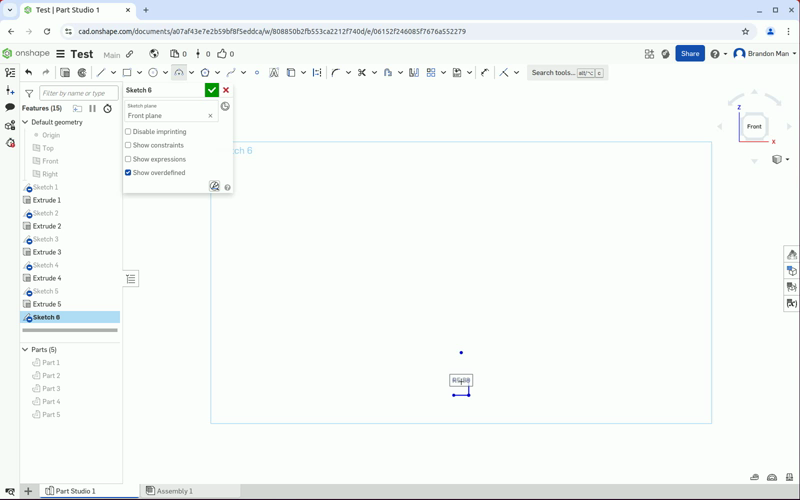
key(l)
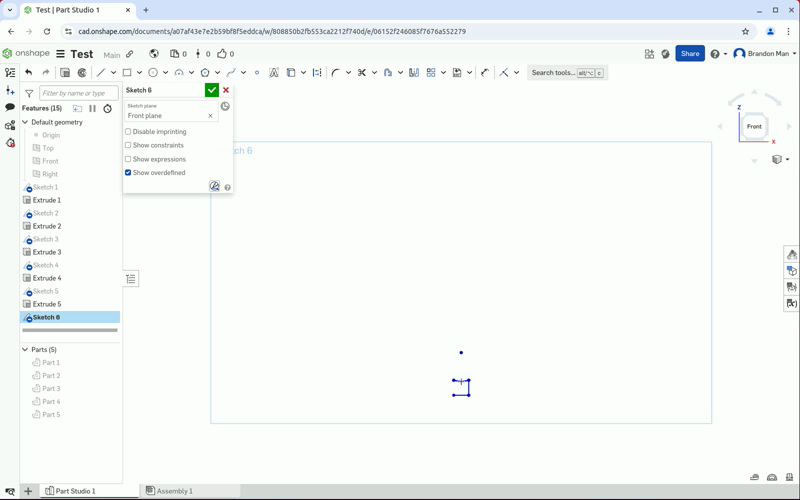
mouse_move(453, 380)
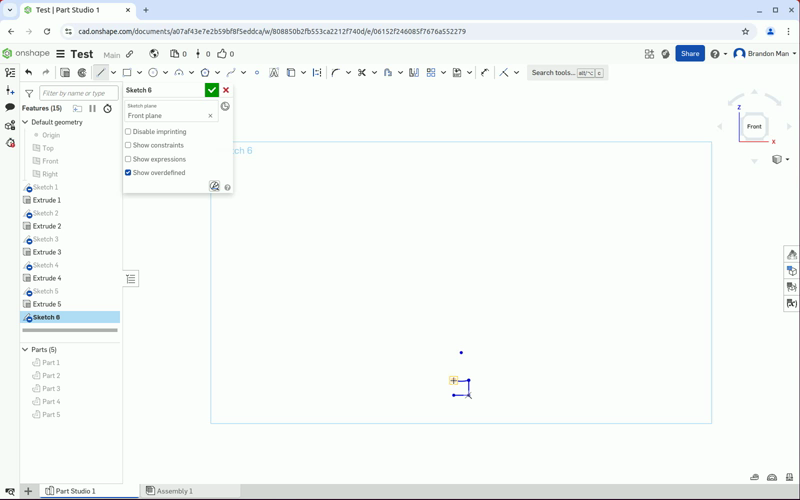
click(453, 380)
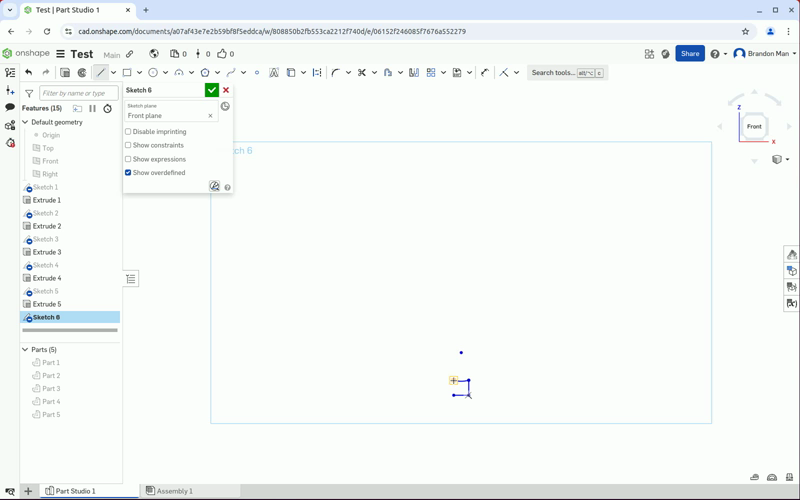
mouse_move(483, 380)
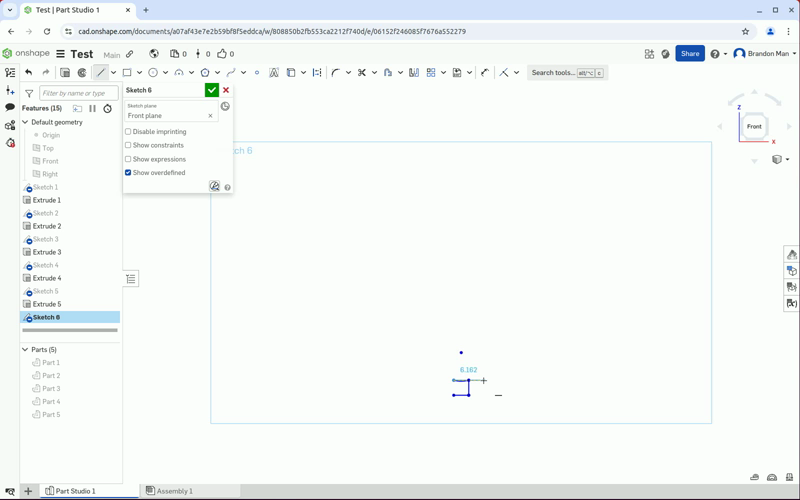
key_down(shift)
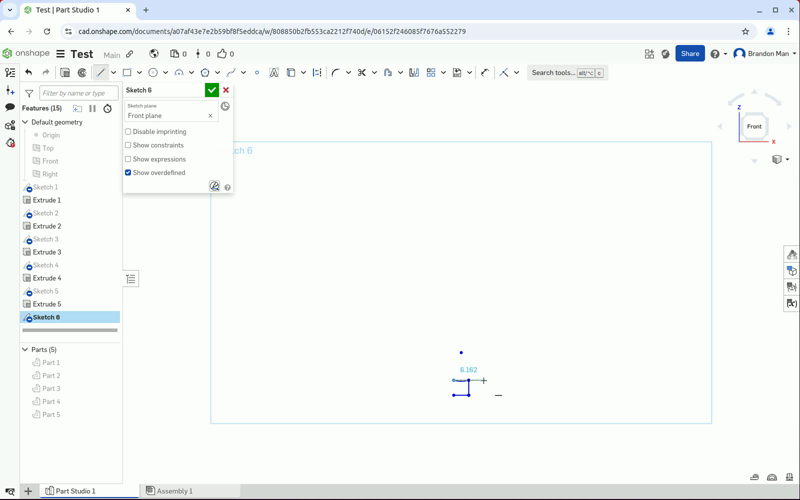
mouse_move(453, 395)
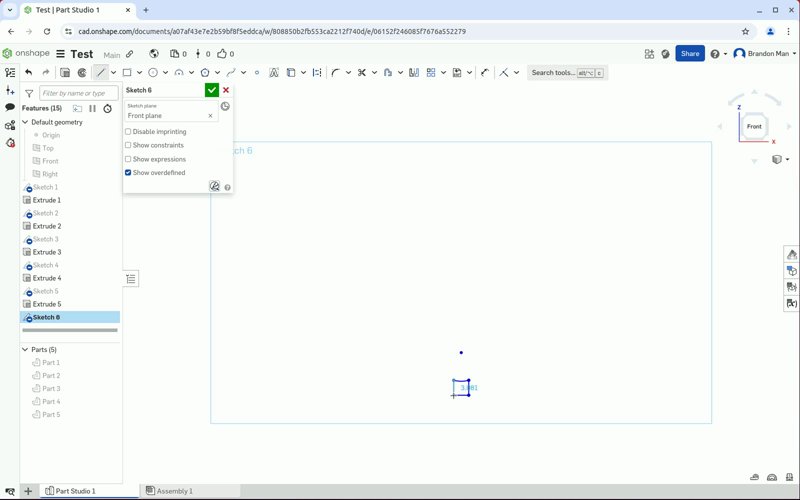
key_up(shift)
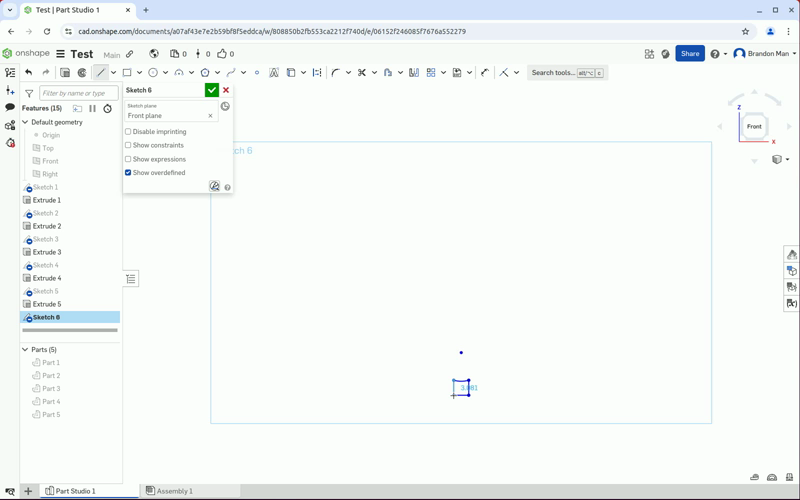
click(453, 395)
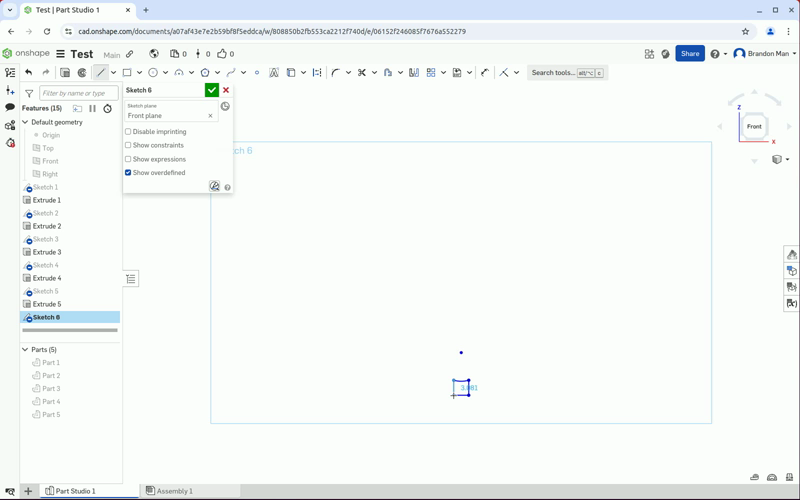
key(esc)
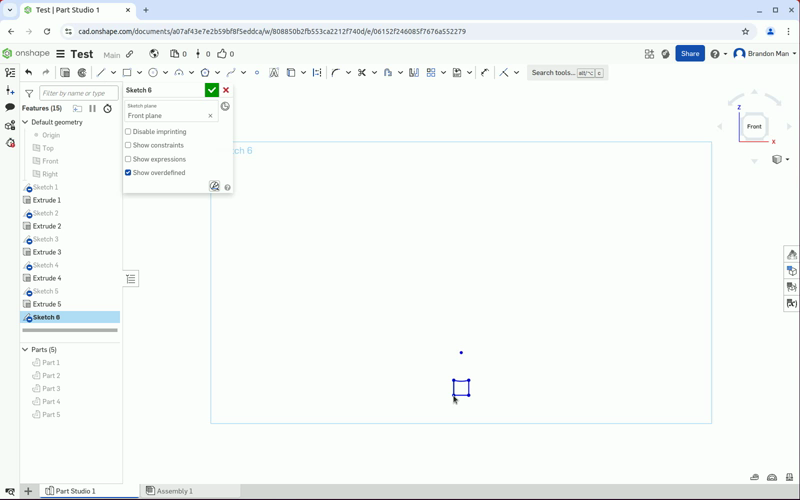
mouse_move(455, 381)
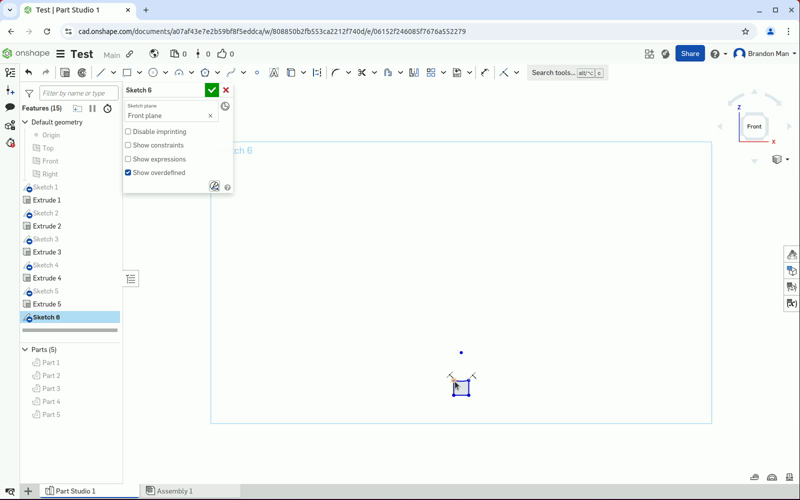
scroll(6)
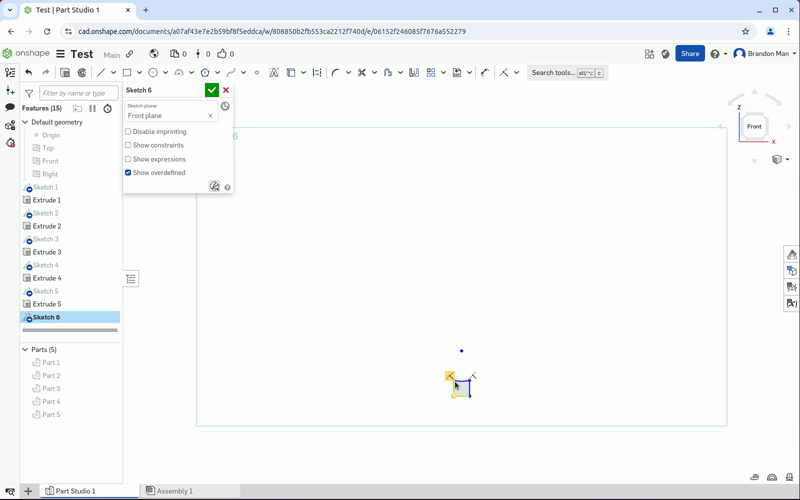
scroll(6)
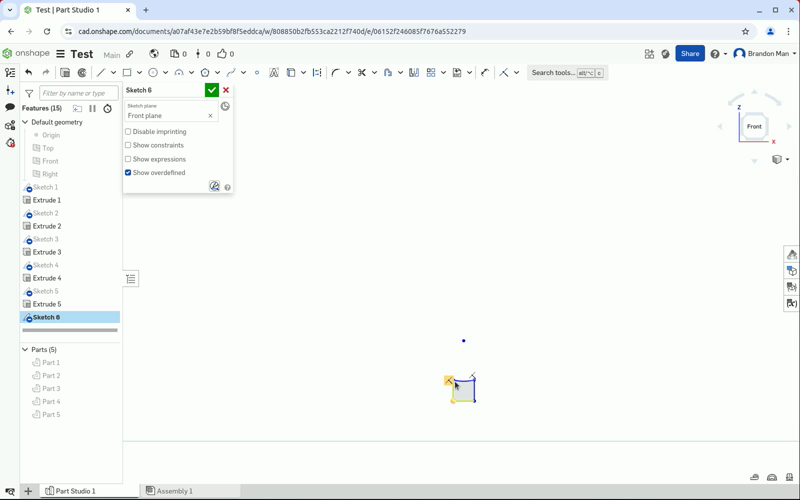
scroll(6)
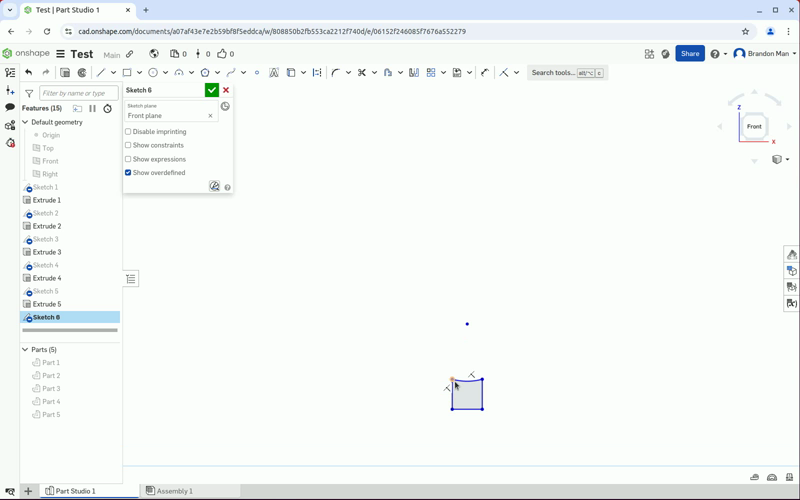
scroll(6)
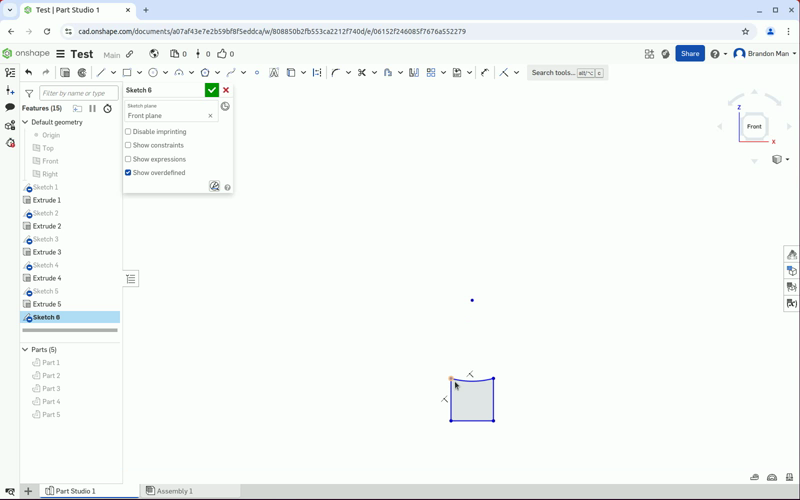
scroll(6)
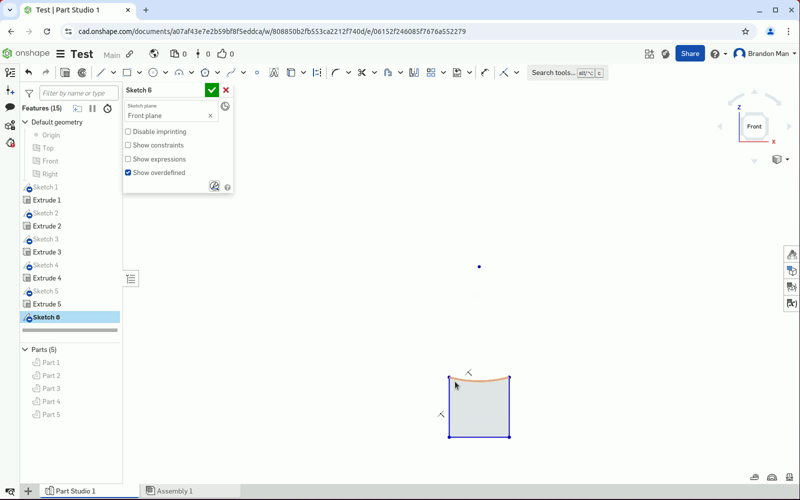
scroll(6)
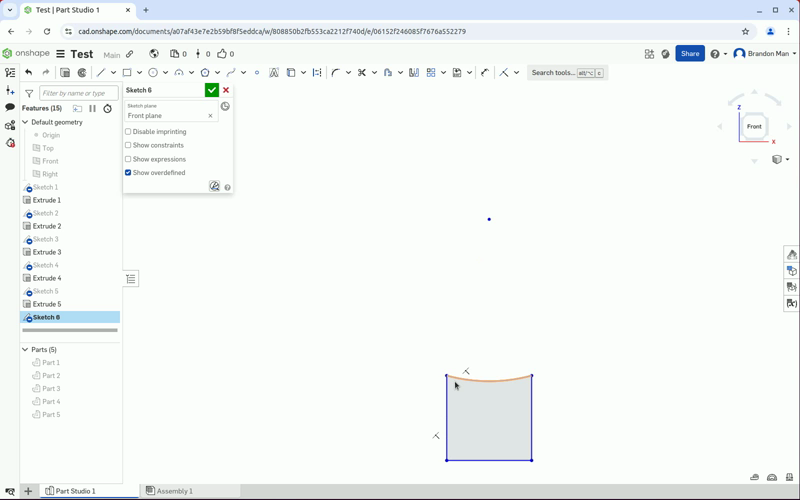
scroll(6)
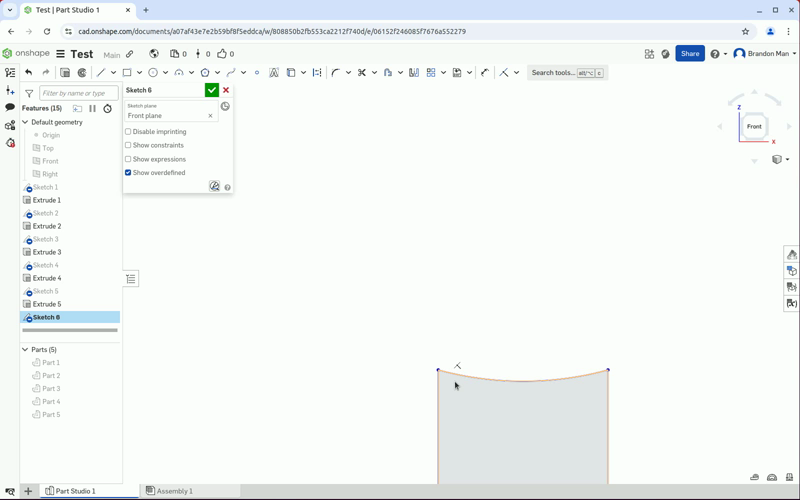
click(455, 381)
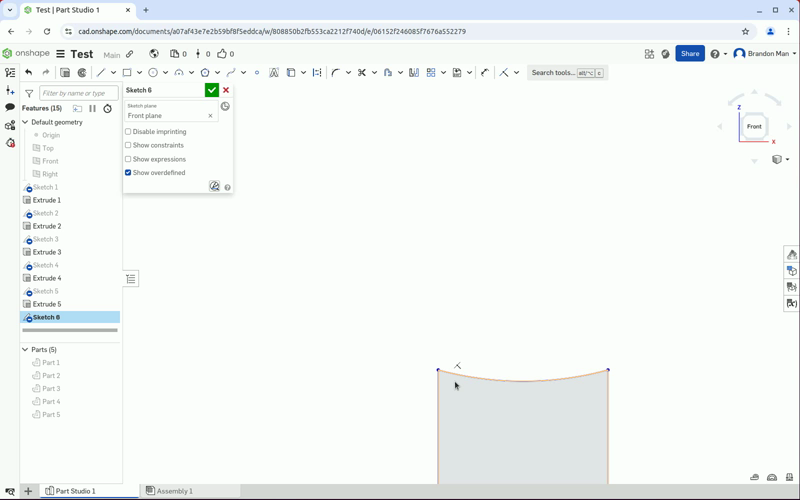
scroll(-6)
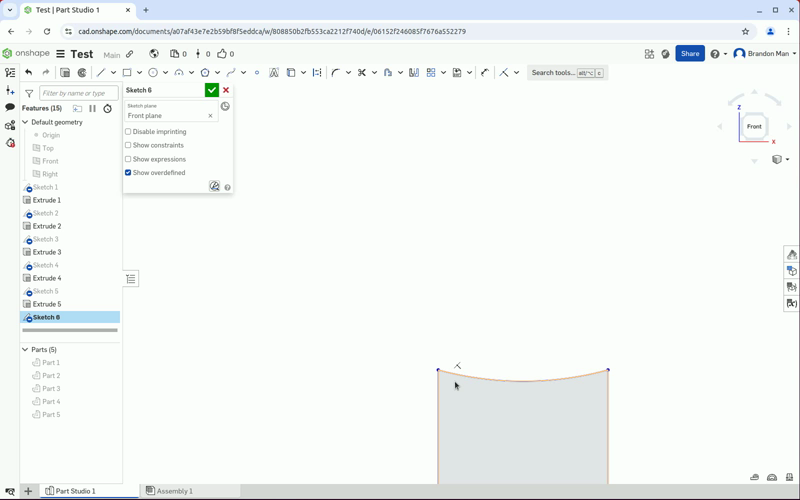
scroll(-6)
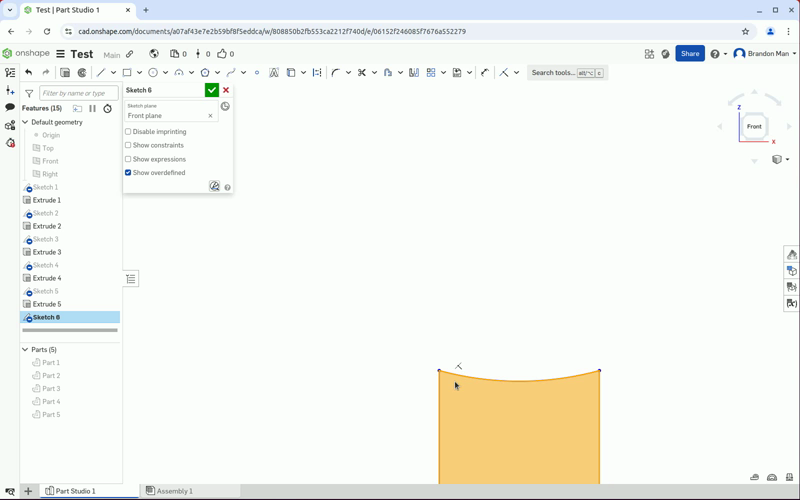
scroll(-6)
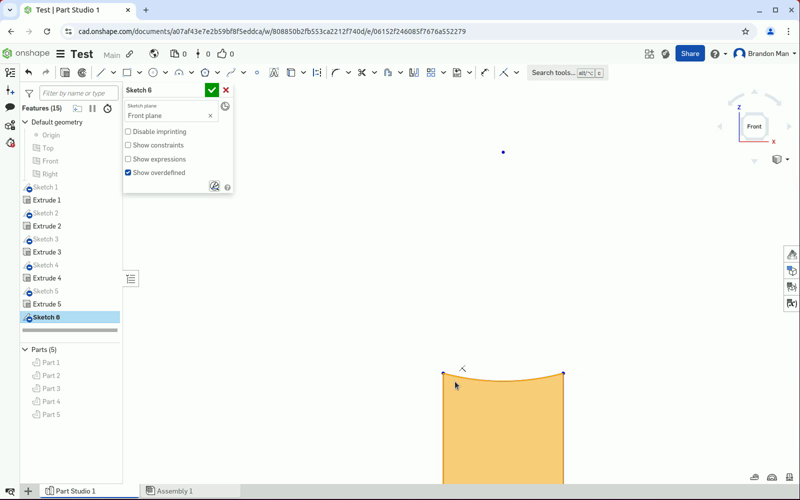
scroll(-6)
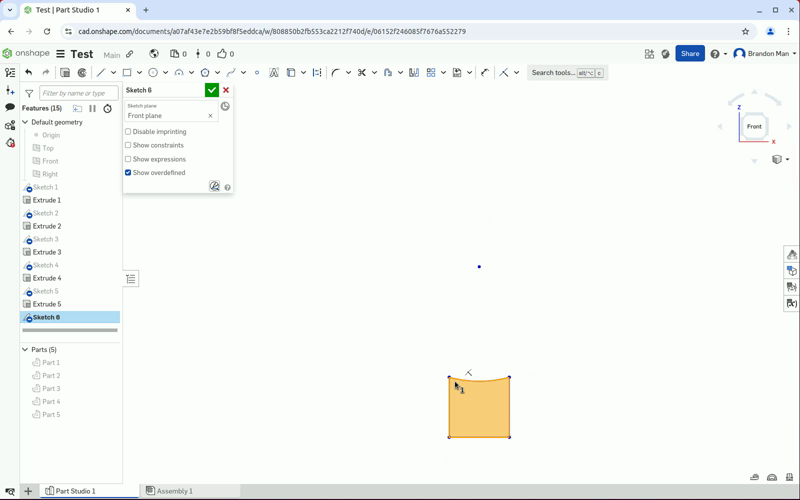
scroll(-6)
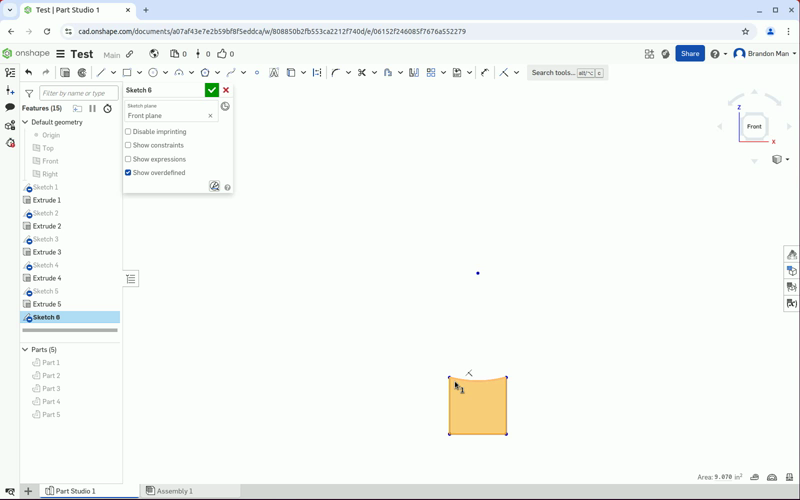
scroll(-6)
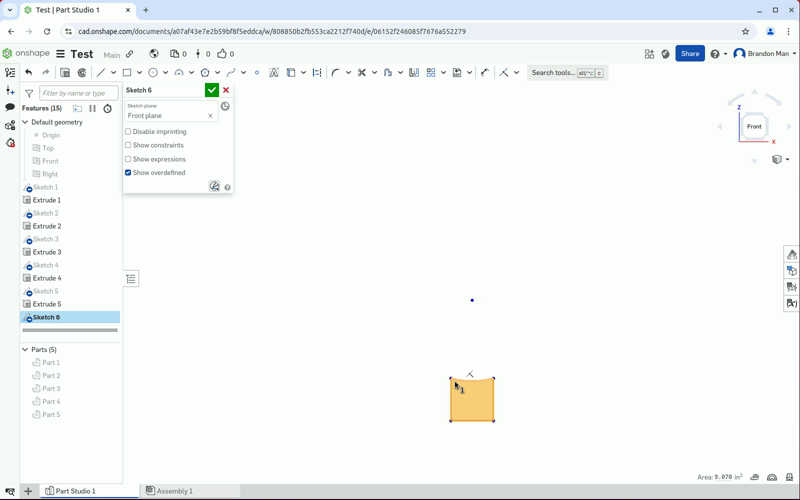
scroll(-6)
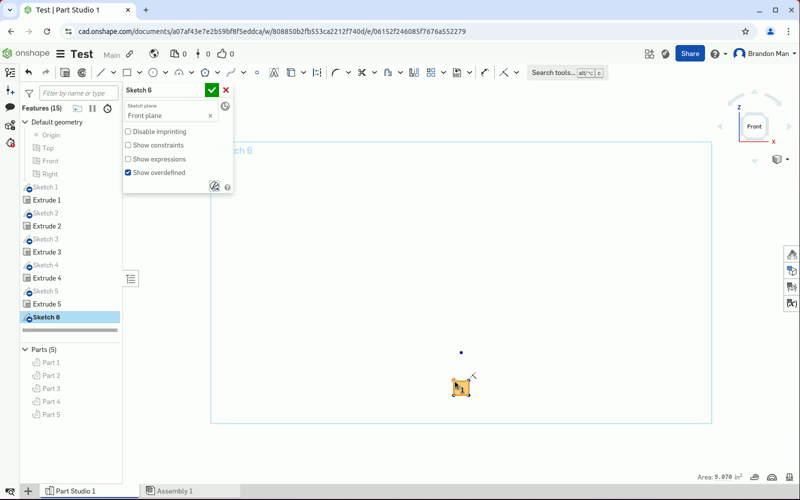
mouse_move(73, 352)
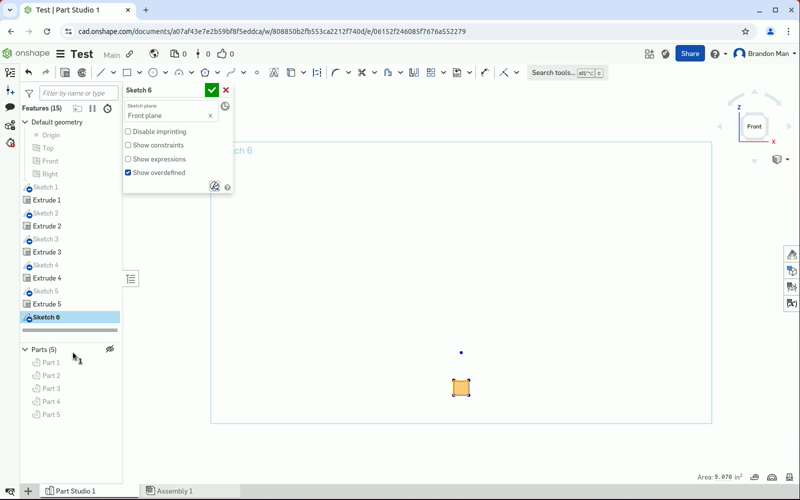
key(shift+y)
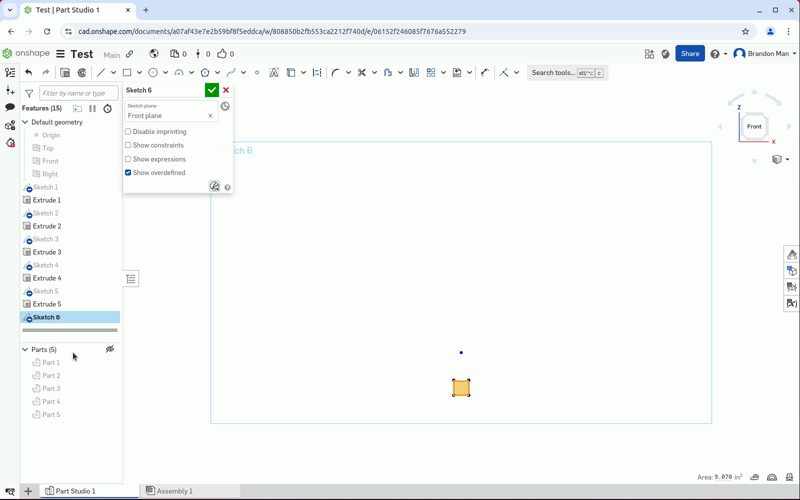
key(shift+e)
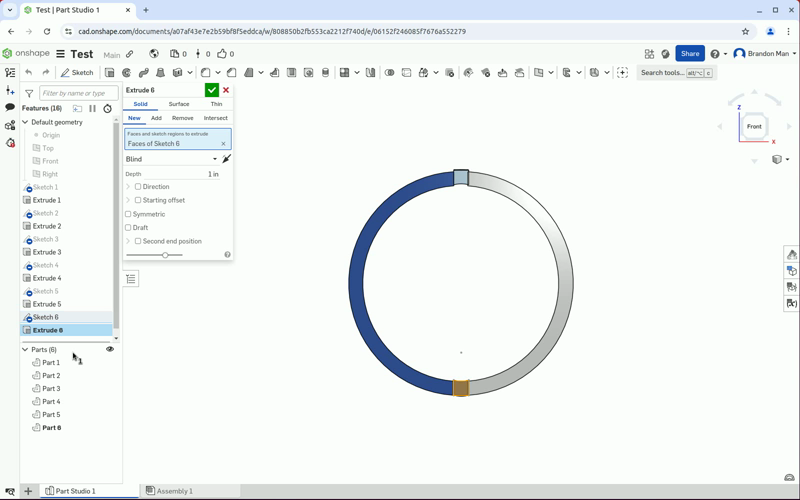
mouse_move(143, 106)
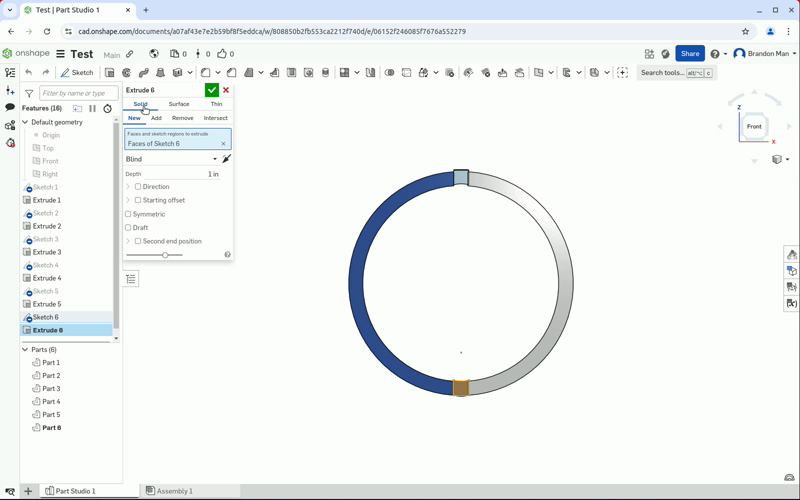
click(143, 106)
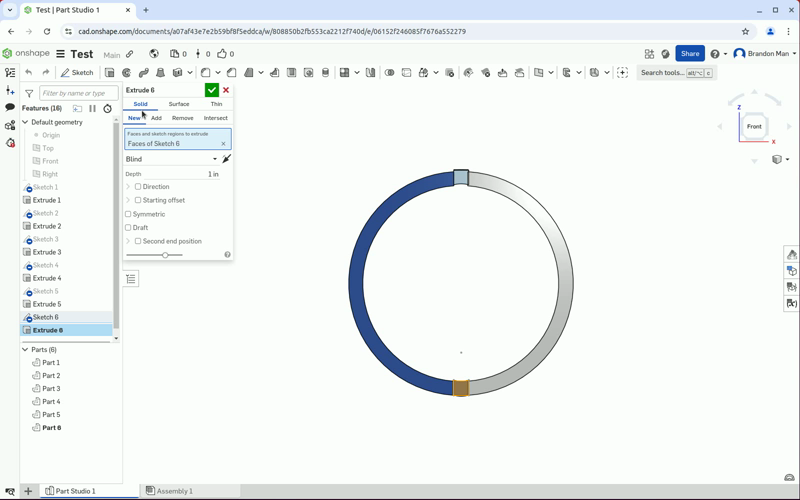
mouse_move(137, 120)
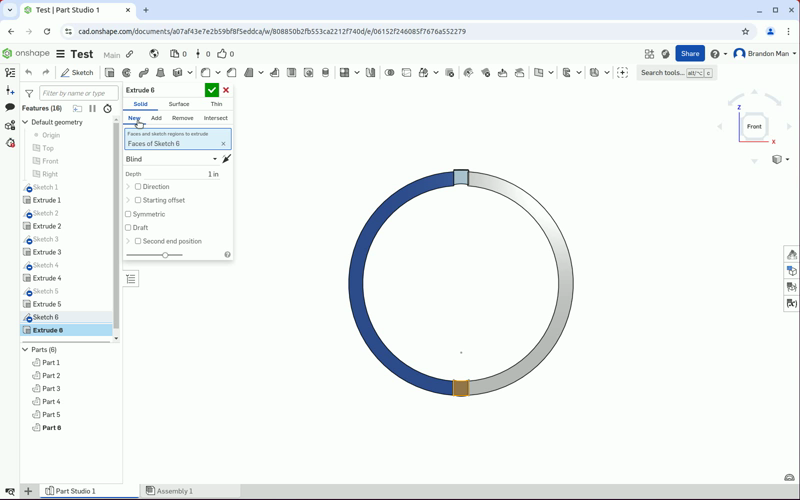
click(137, 120)
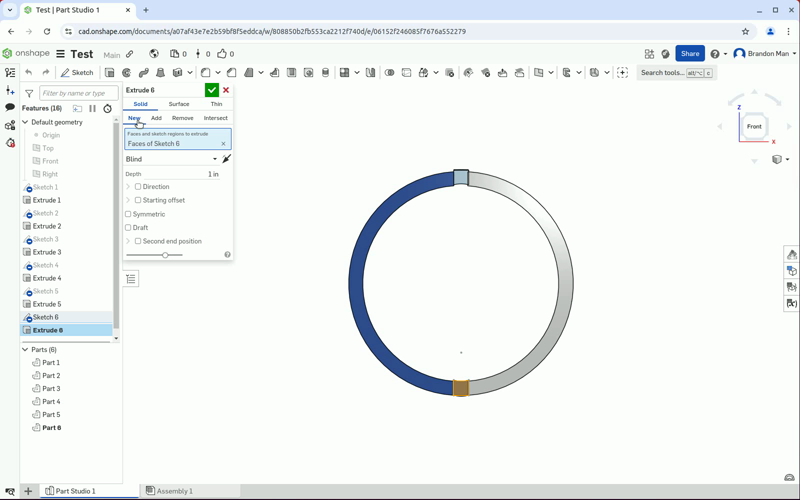
key(tab, 4)
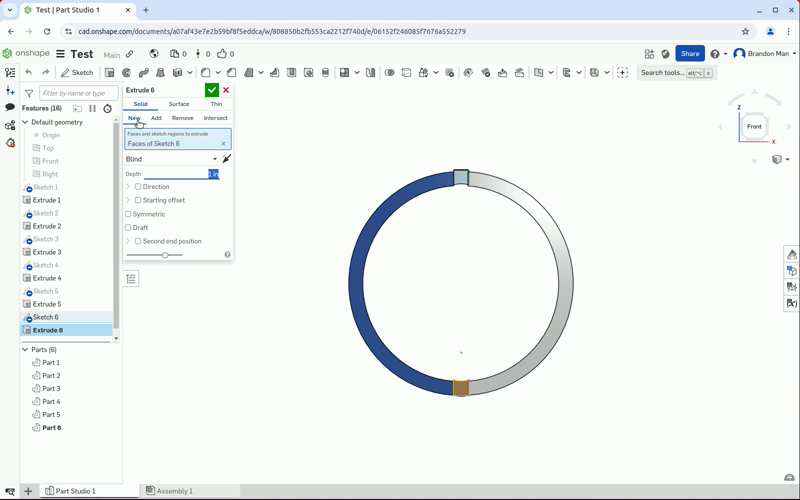
text(0.722)
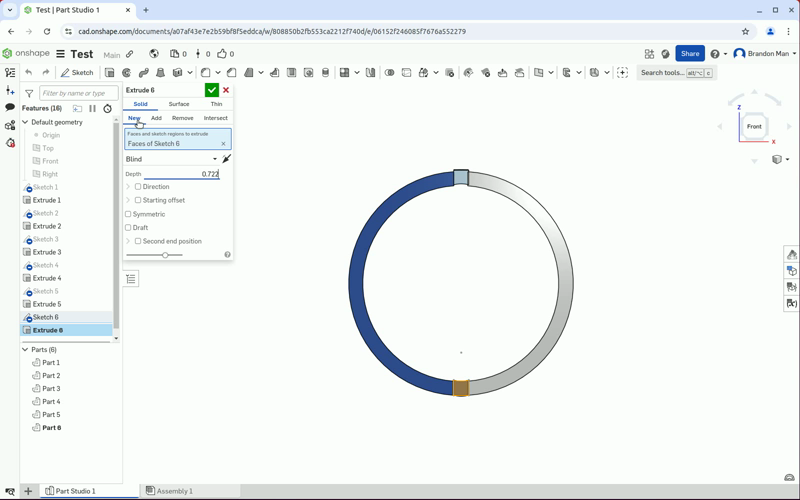
key(enter)
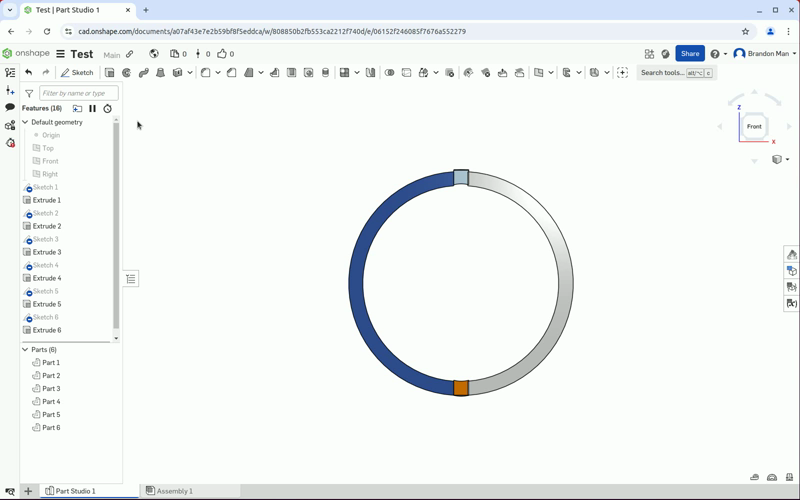
key(shift+h)
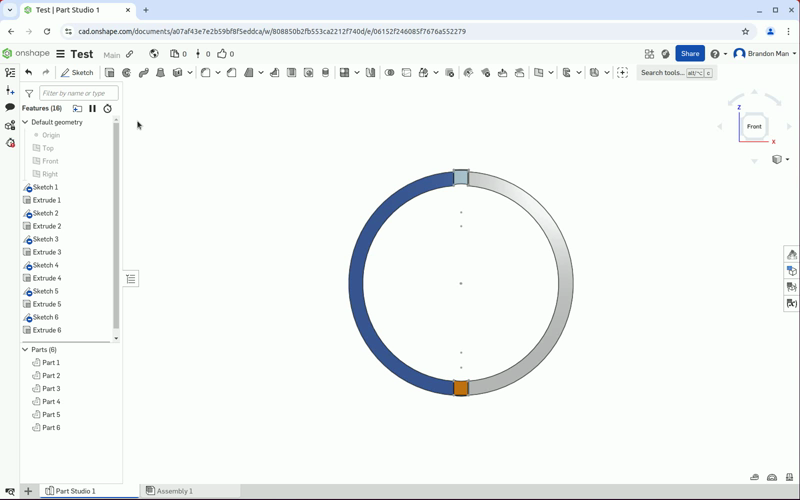
key(shift+h)
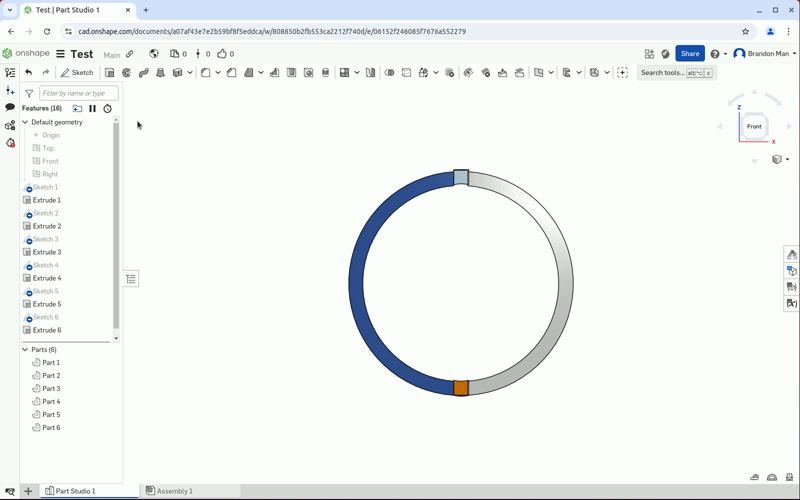
mouse_move(69, 189)
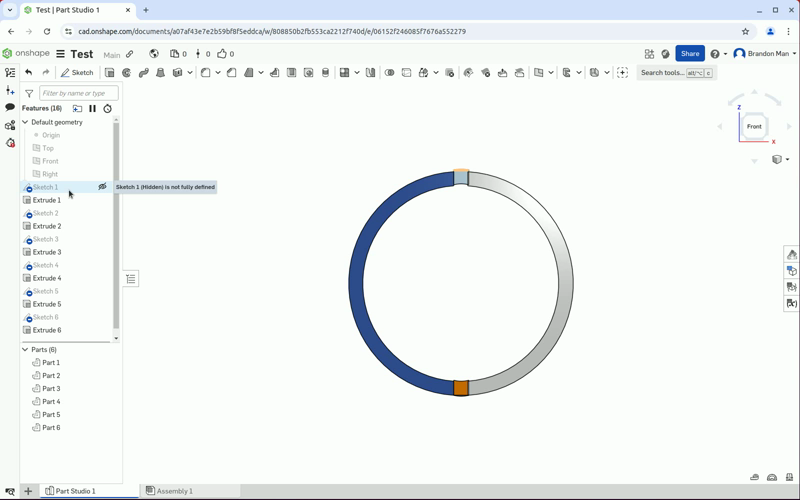
click(69, 189)
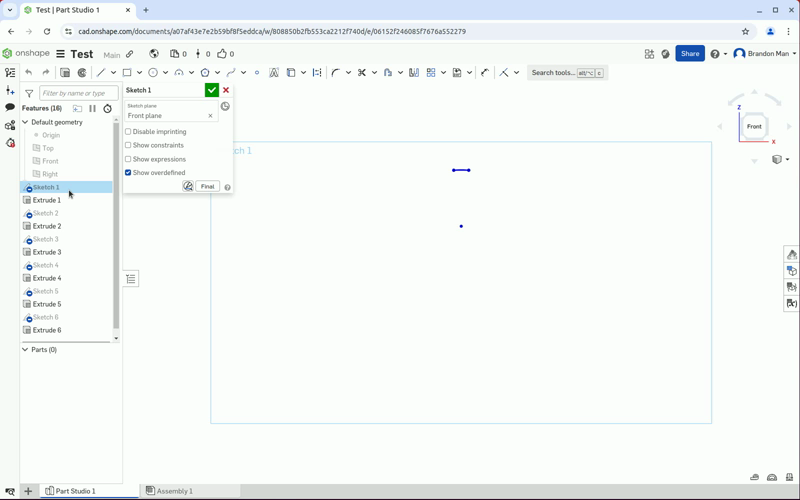
mouse_move(229, 92)
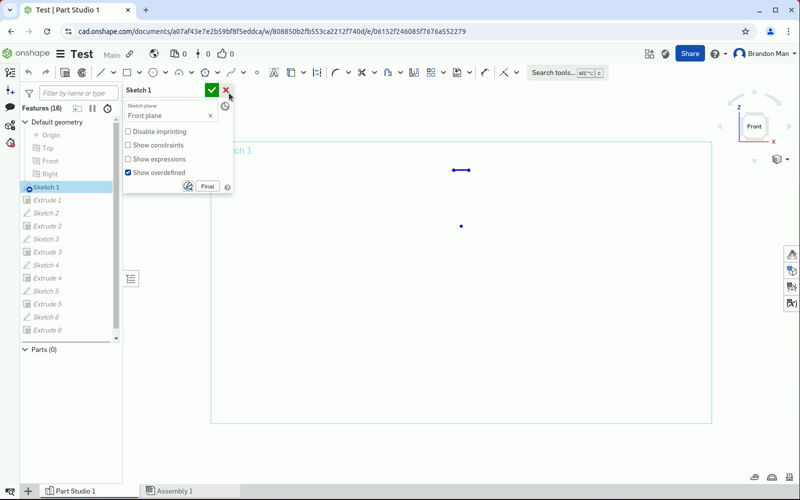
click(229, 92)
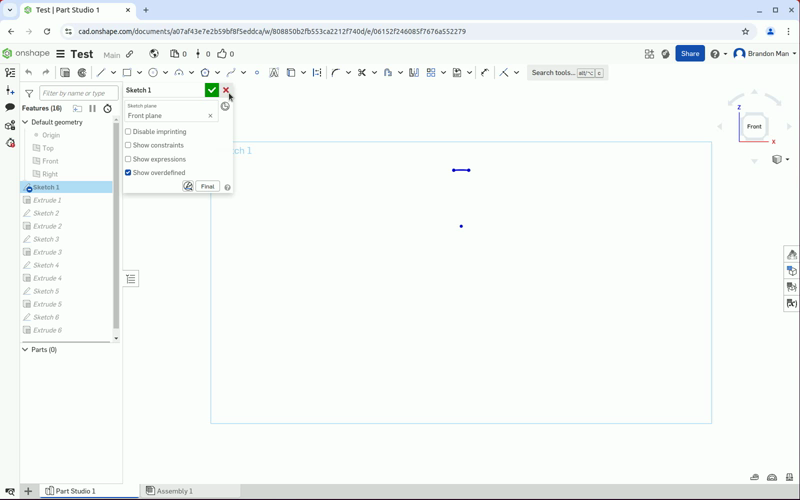
key(shift+s)
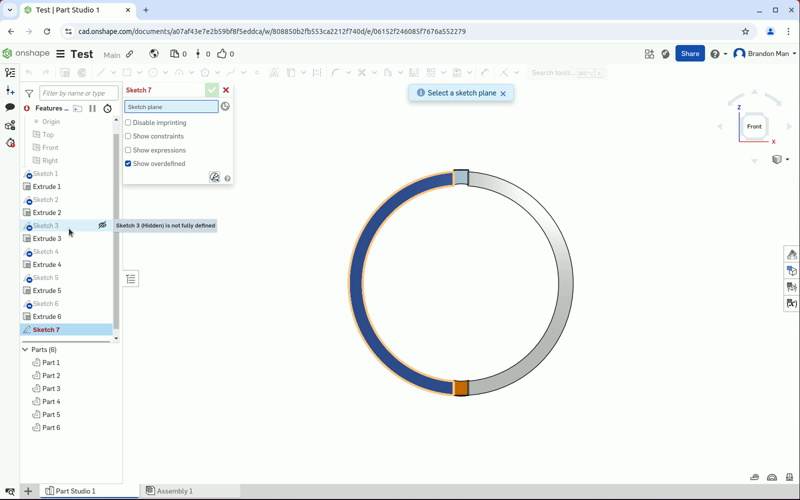
scroll(3)
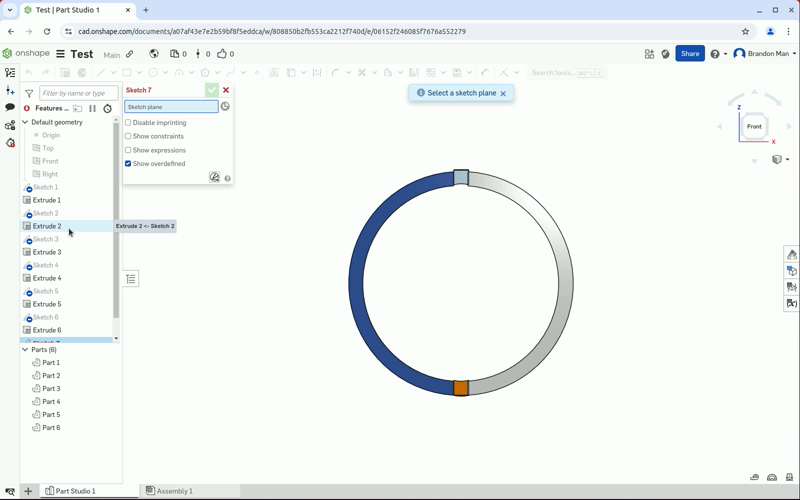
mouse_move(69, 163)
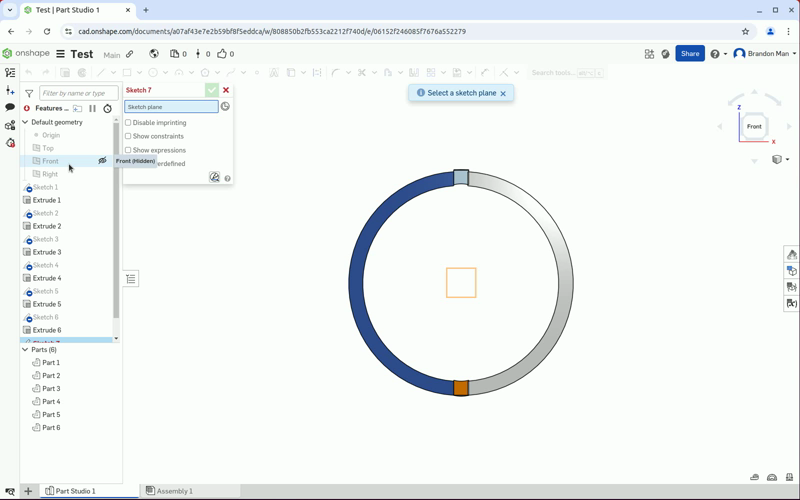
click(69, 163)
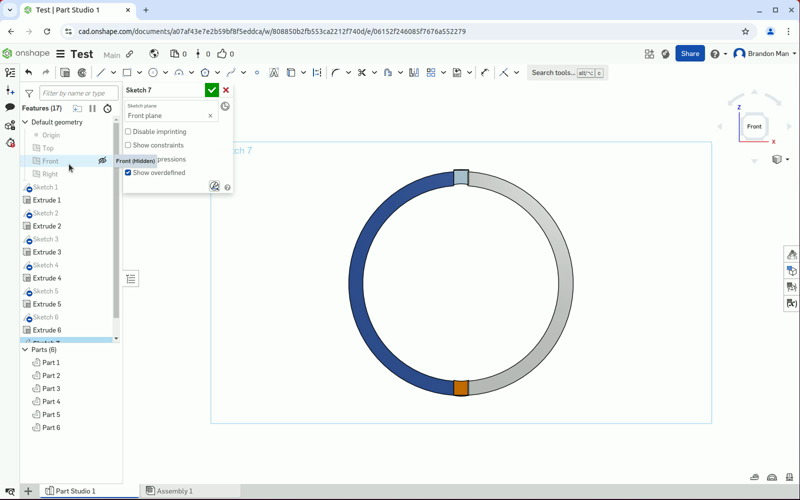
mouse_move(73, 352)
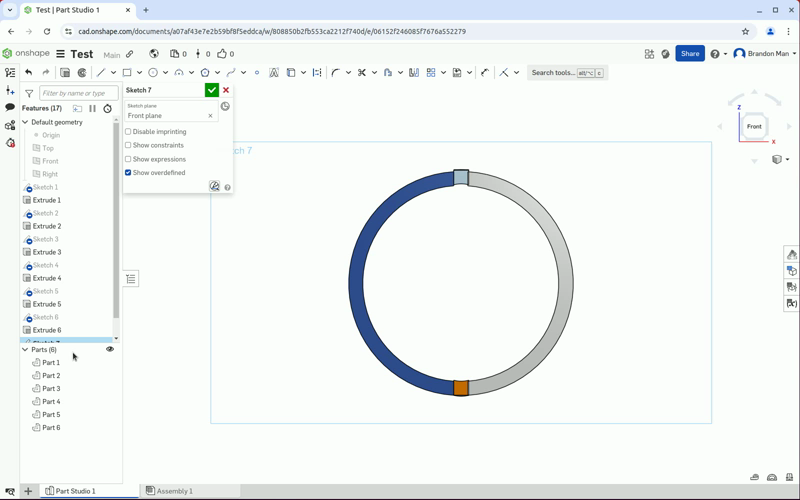
key(y)
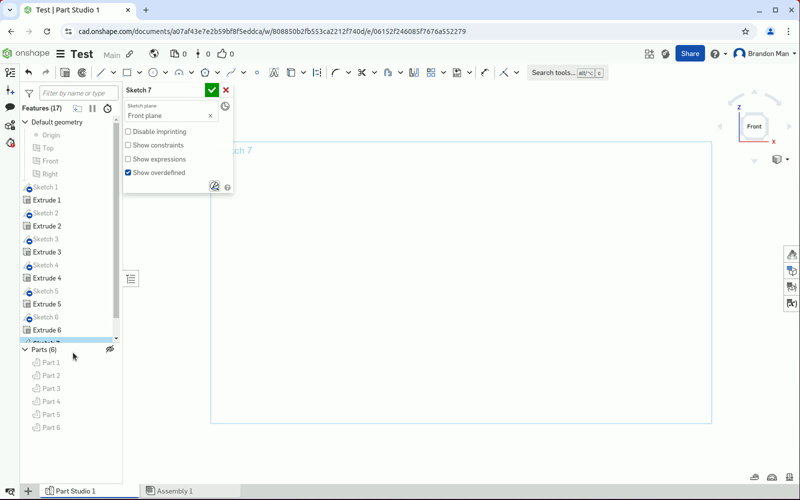
key(l)
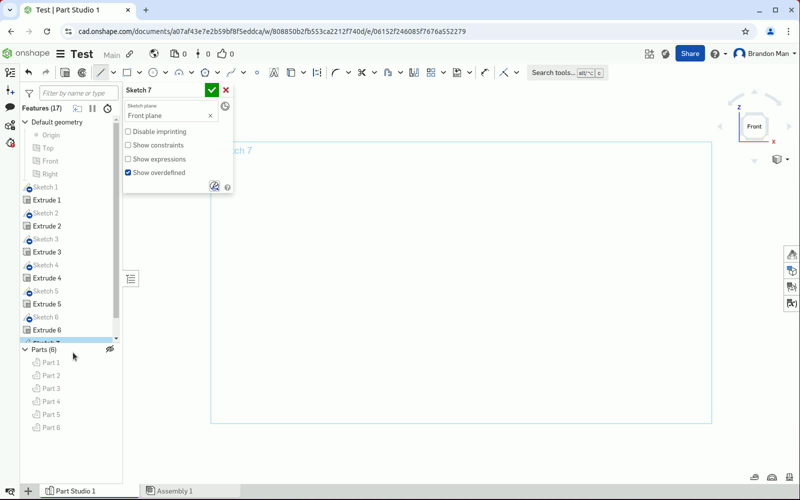
key_down(shift)
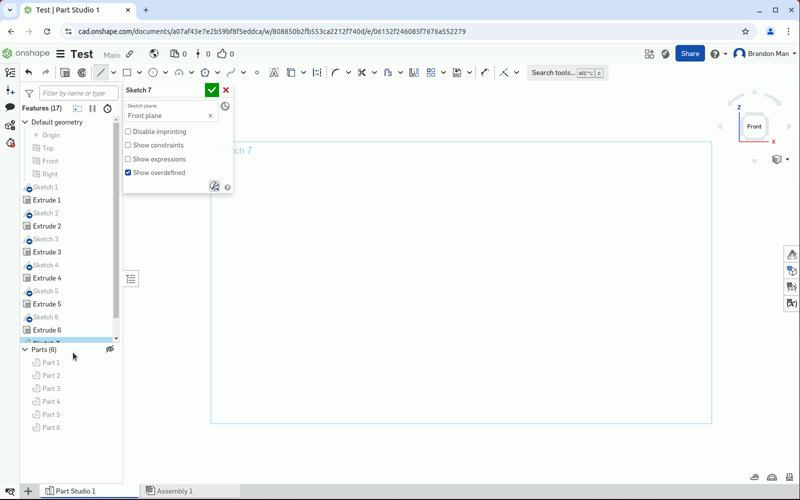
mouse_move(453, 381)
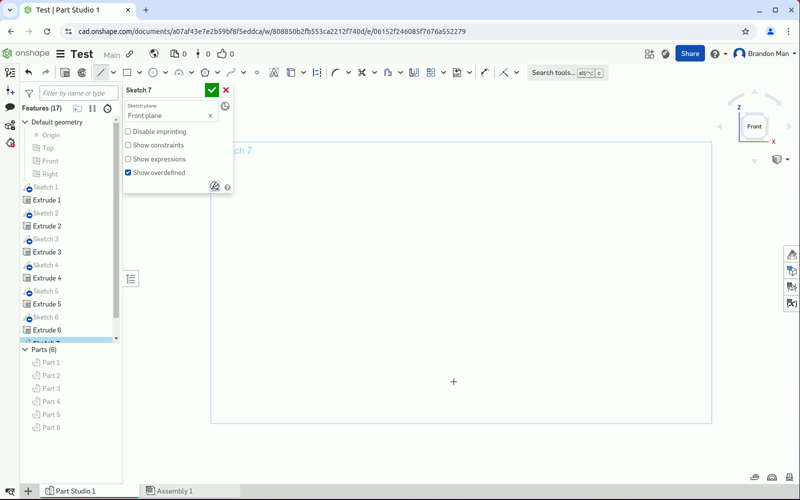
click(453, 381)
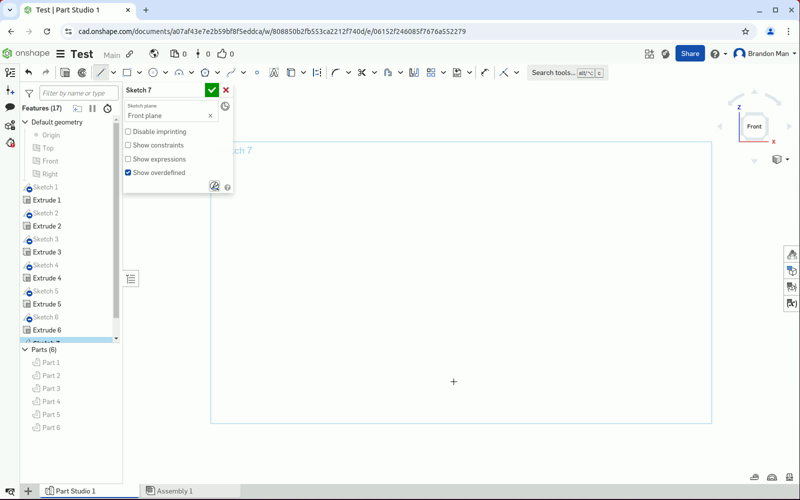
key_up(shift)
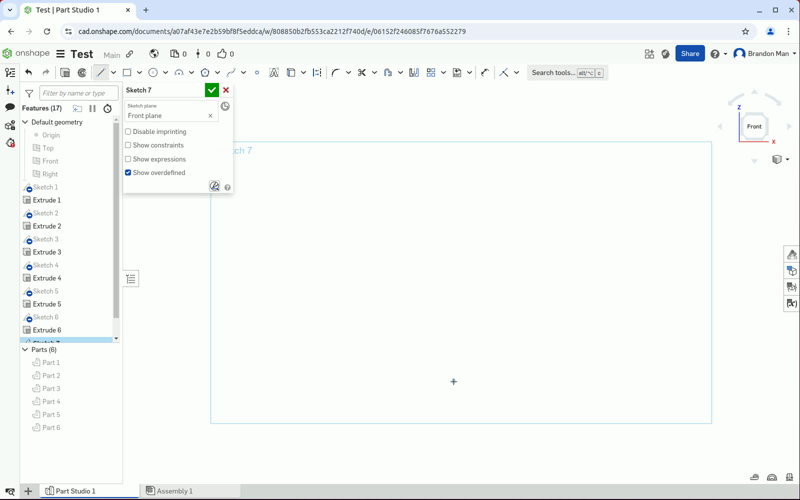
key_down(shift)
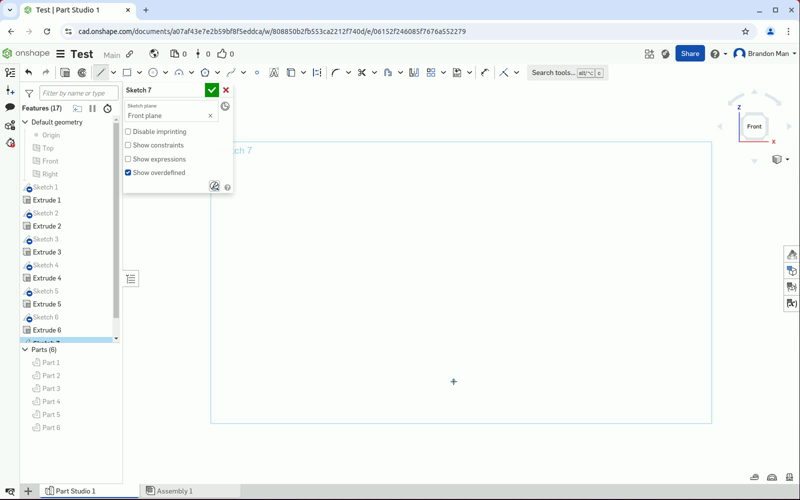
mouse_move(453, 185)
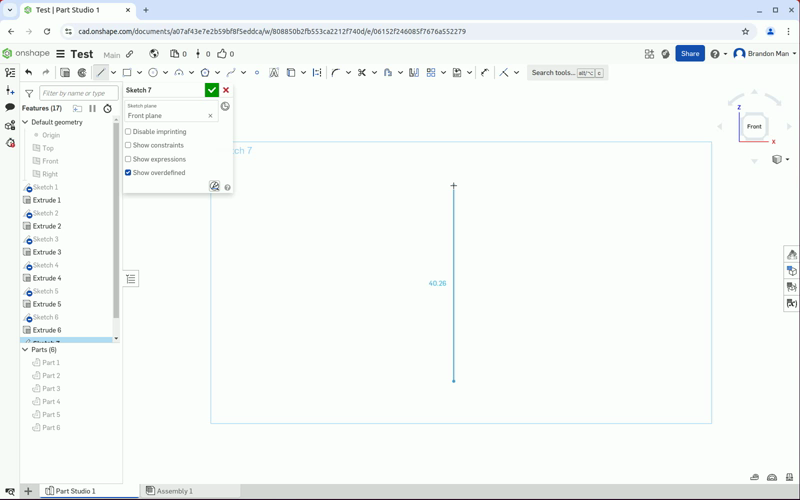
click(453, 185)
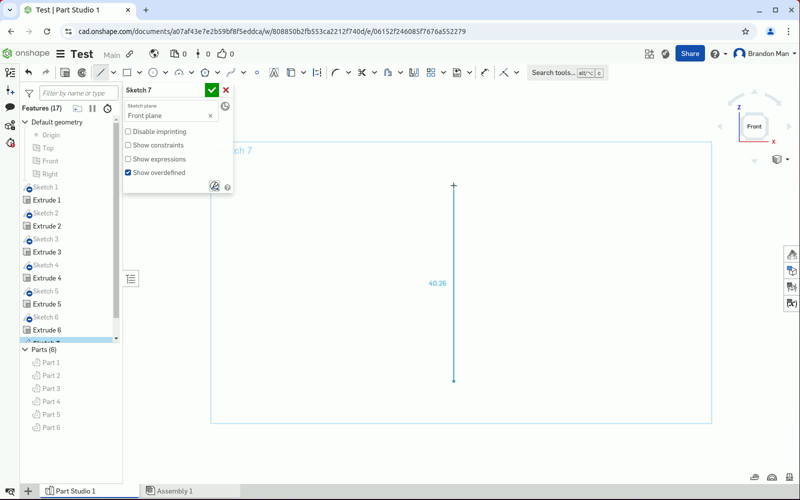
key_up(shift)
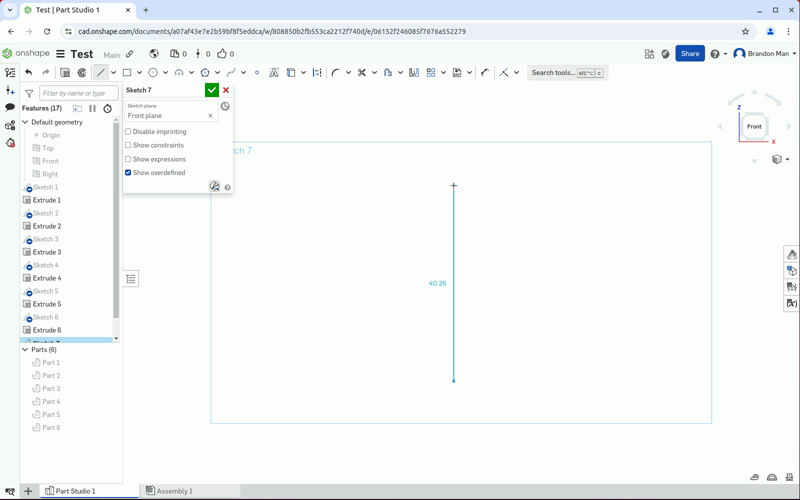
key(esc)
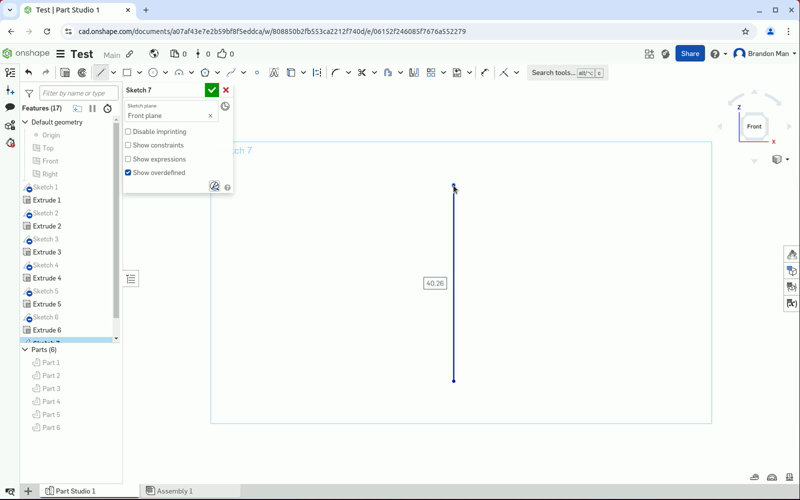
key(a)
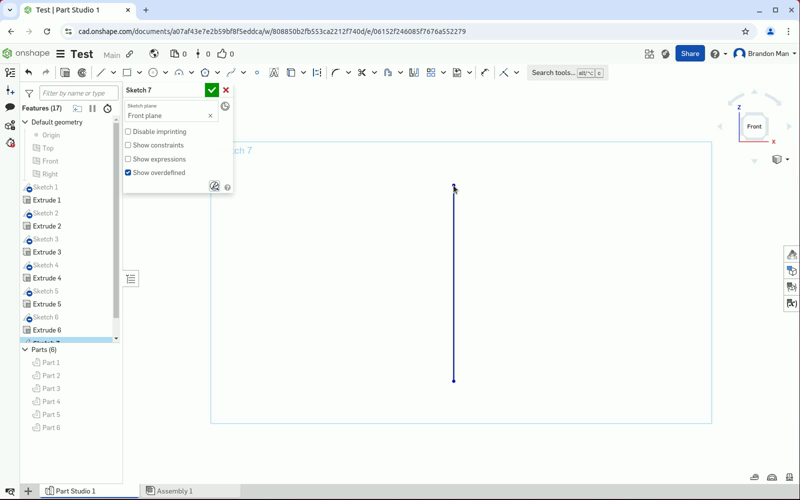
mouse_move(453, 185)
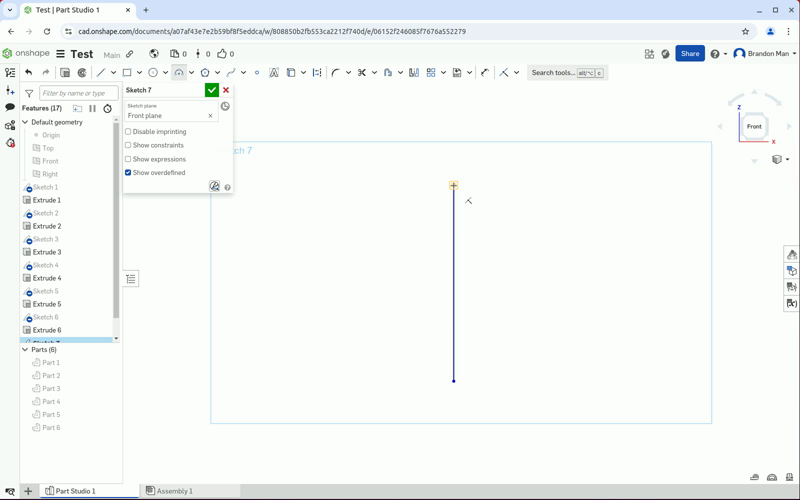
click(453, 185)
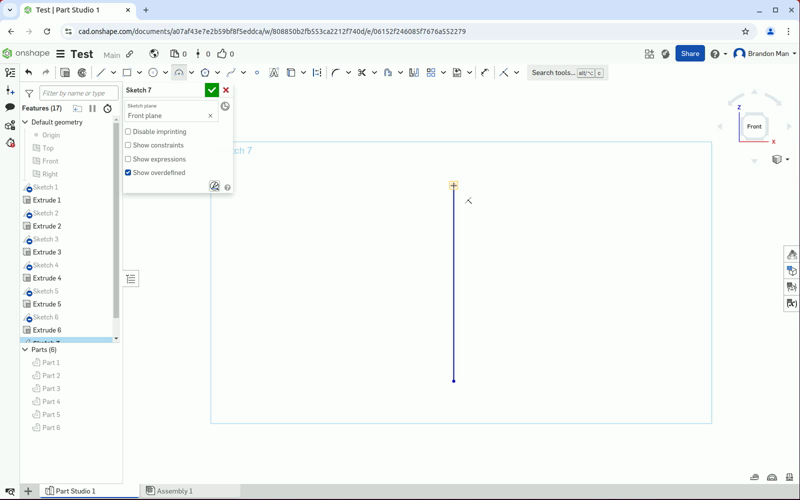
mouse_move(453, 381)
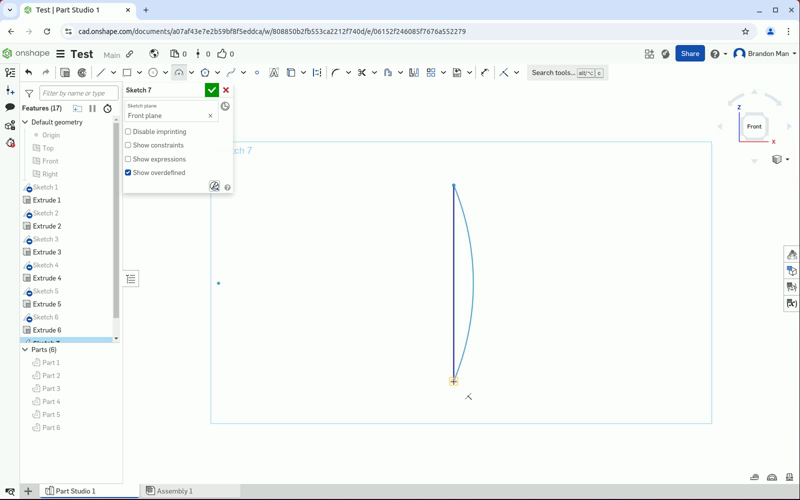
click(453, 381)
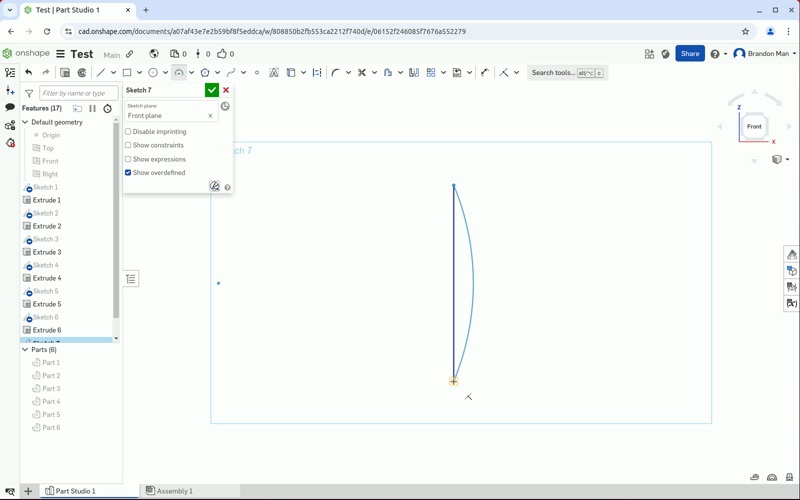
key_down(shift)
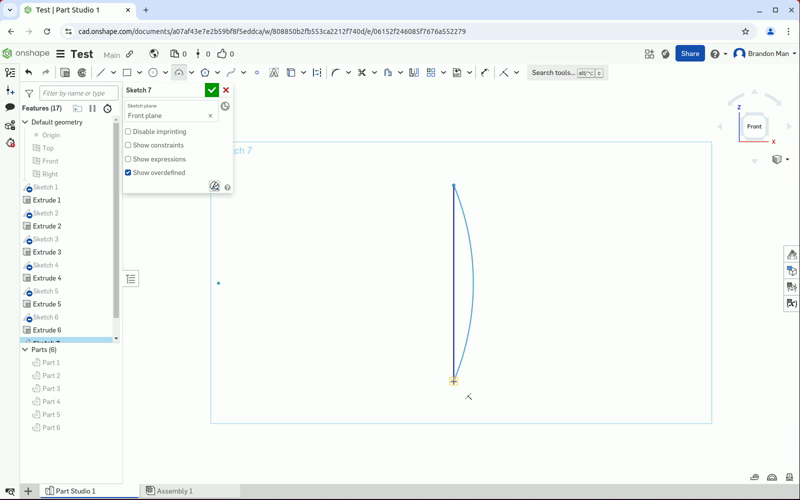
mouse_move(362, 283)
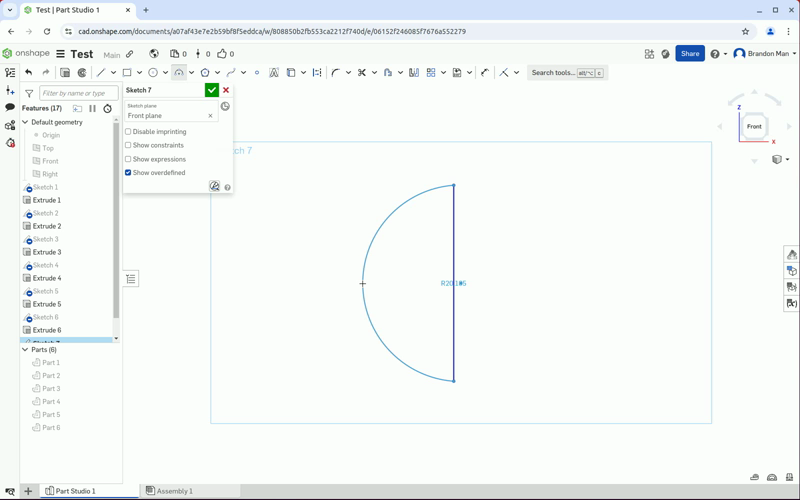
click(362, 283)
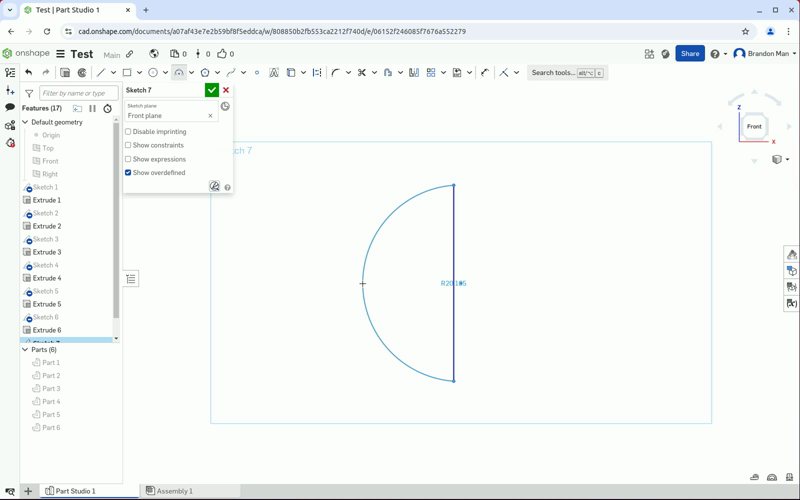
key_up(shift)
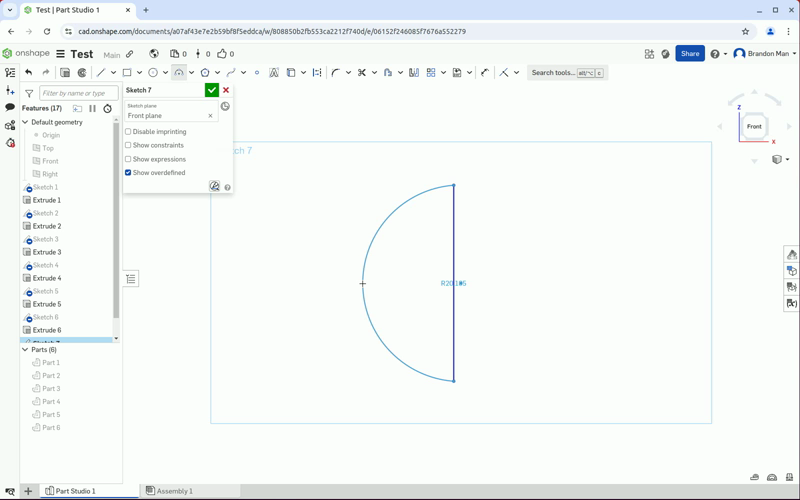
key(esc)
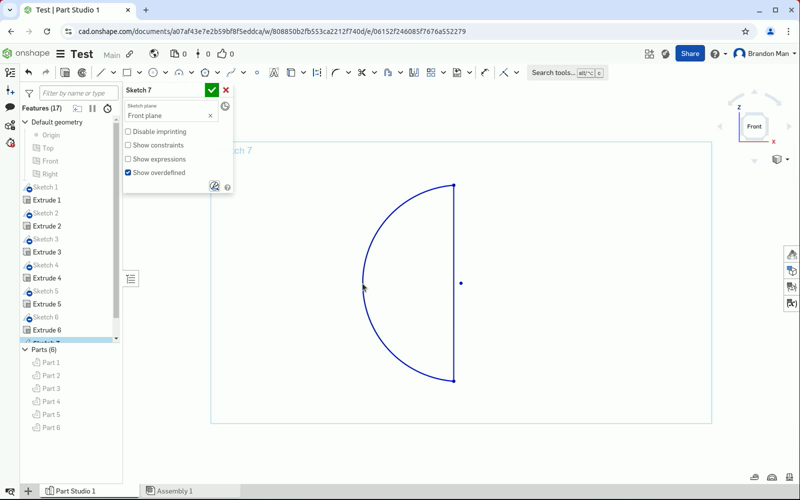
mouse_move(434, 304)
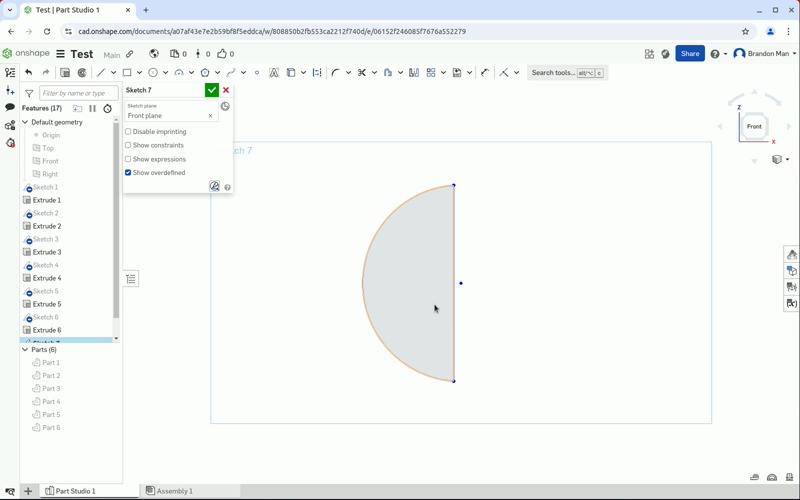
click(434, 304)
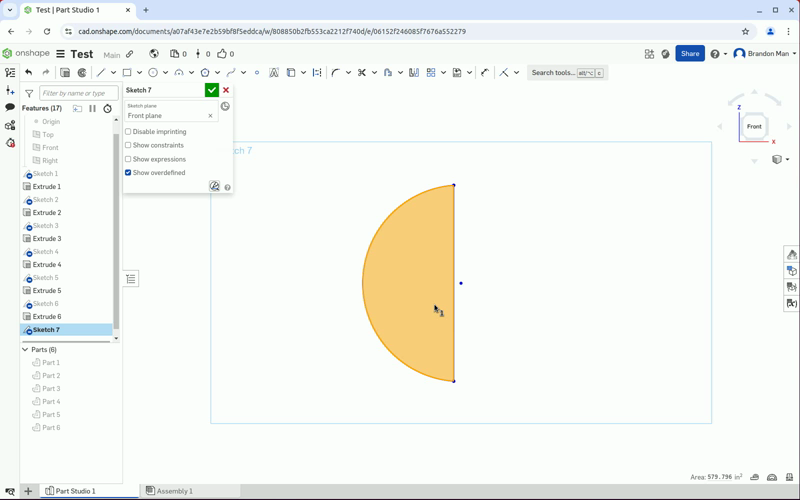
mouse_move(73, 352)
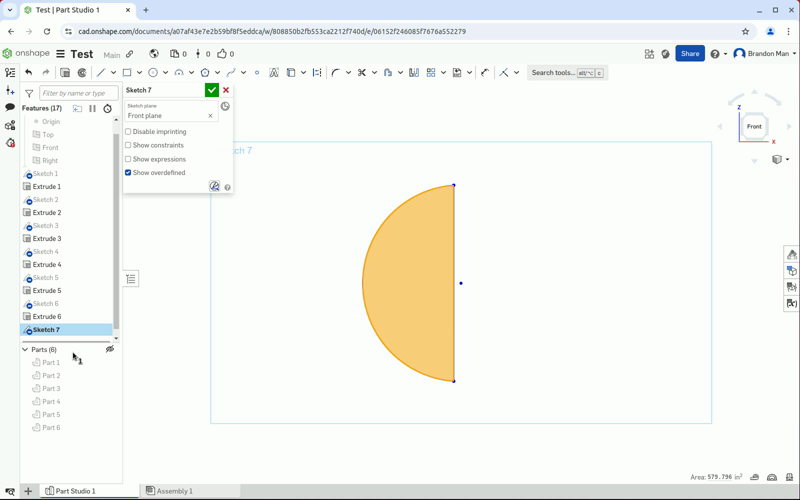
key(shift+y)
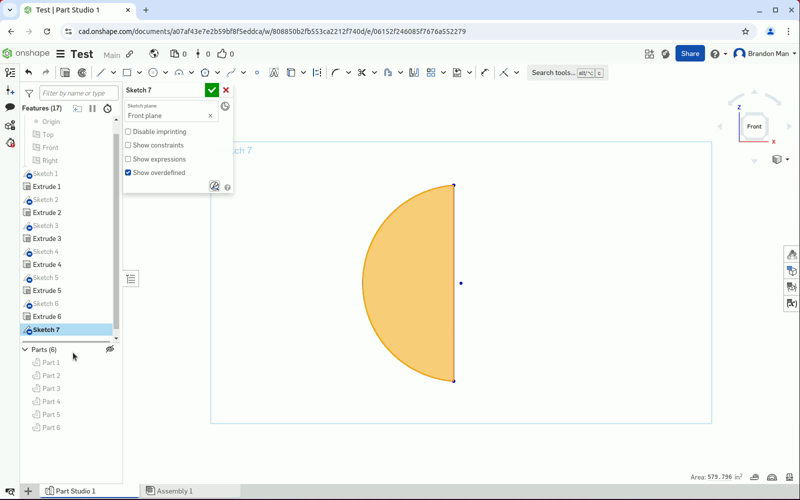
key(shift+e)
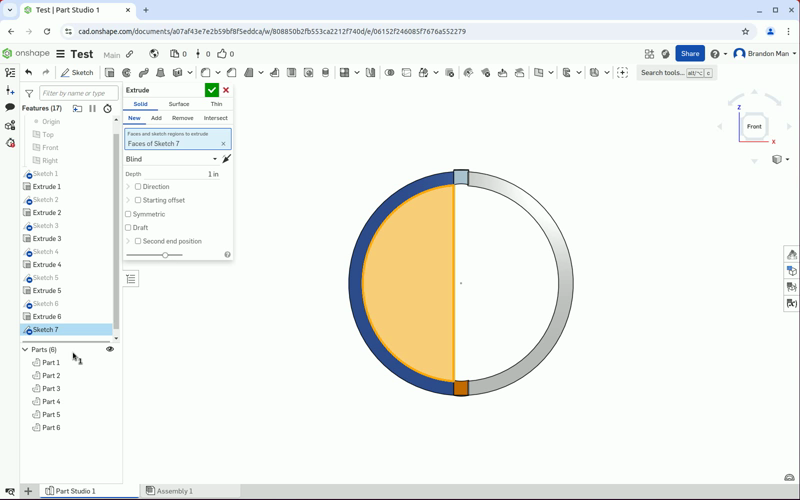
mouse_move(143, 106)
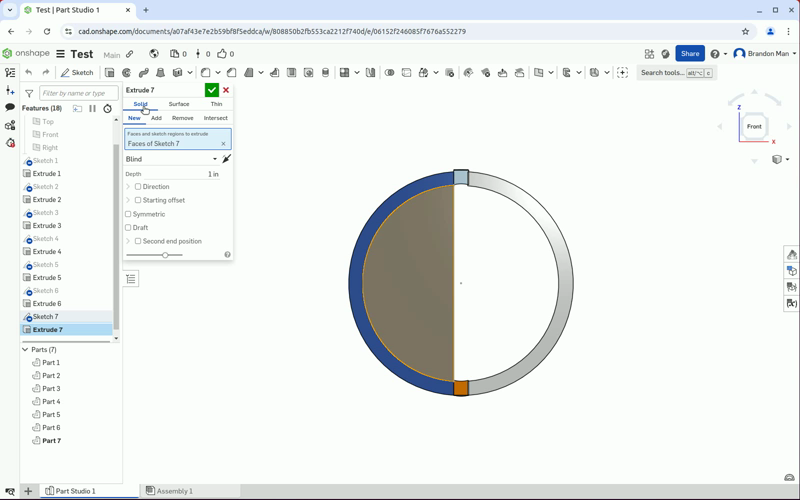
click(143, 106)
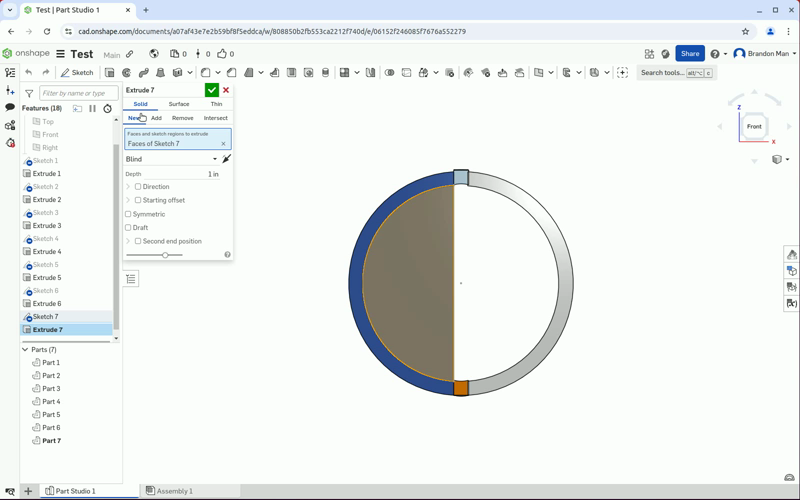
mouse_move(137, 120)
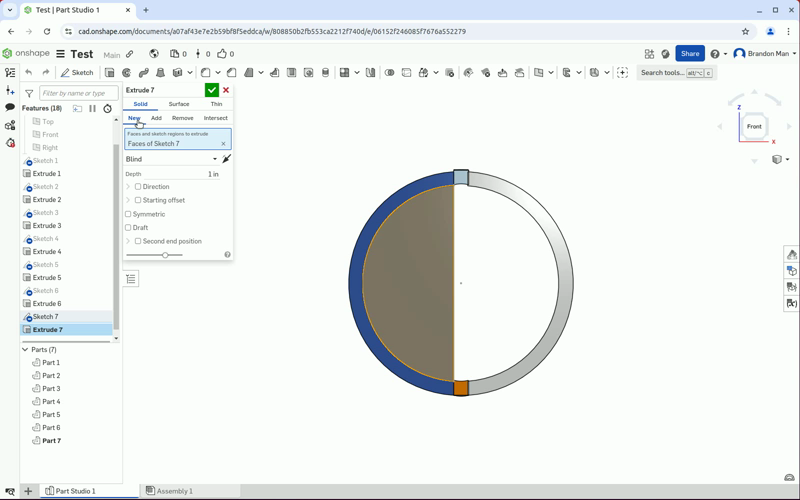
click(137, 120)
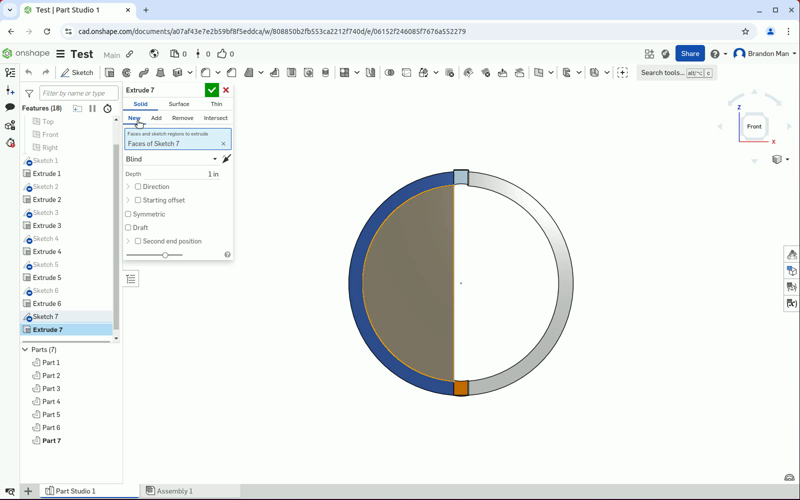
key(tab, 4)
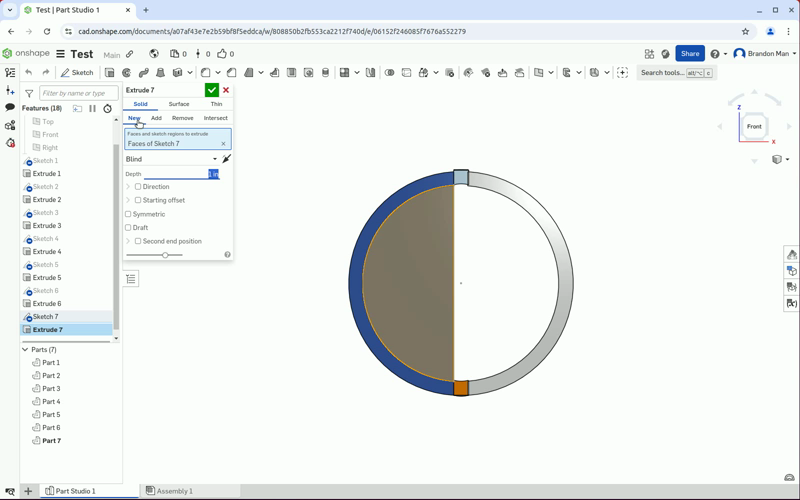
text(0.722)
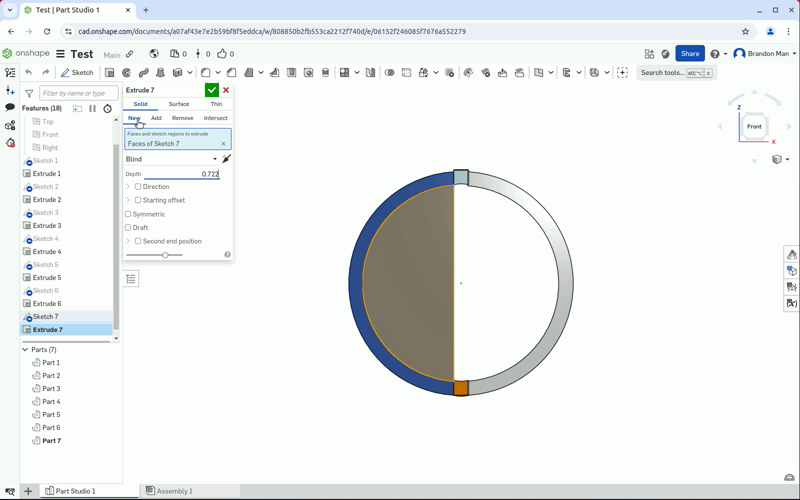
key(enter)
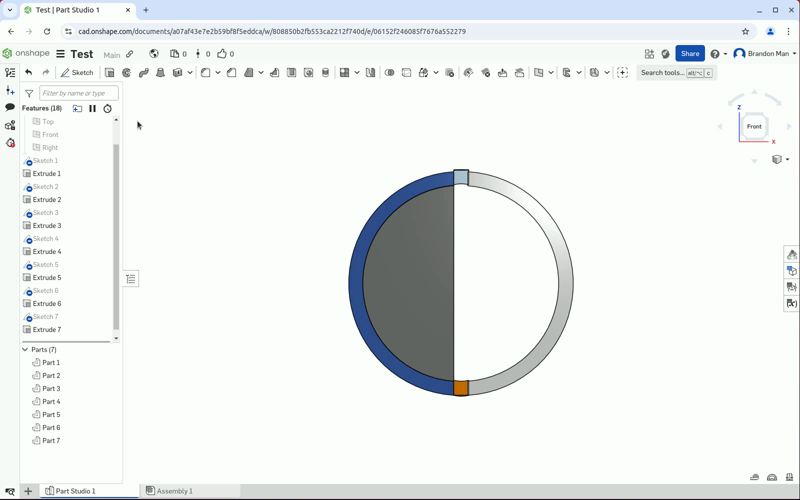
key(shift+h)
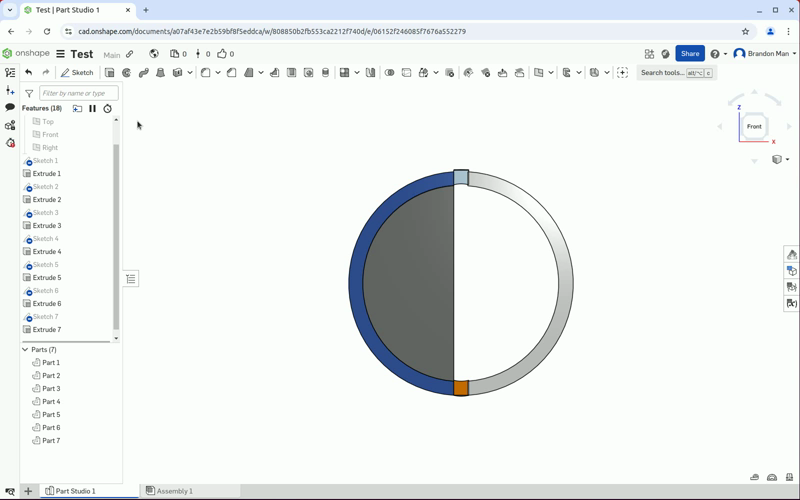
key(shift+h)
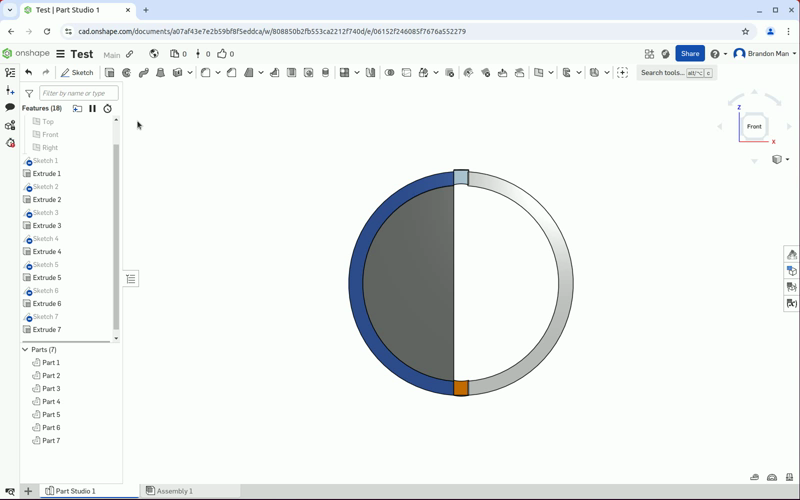
mouse_move(69, 163)
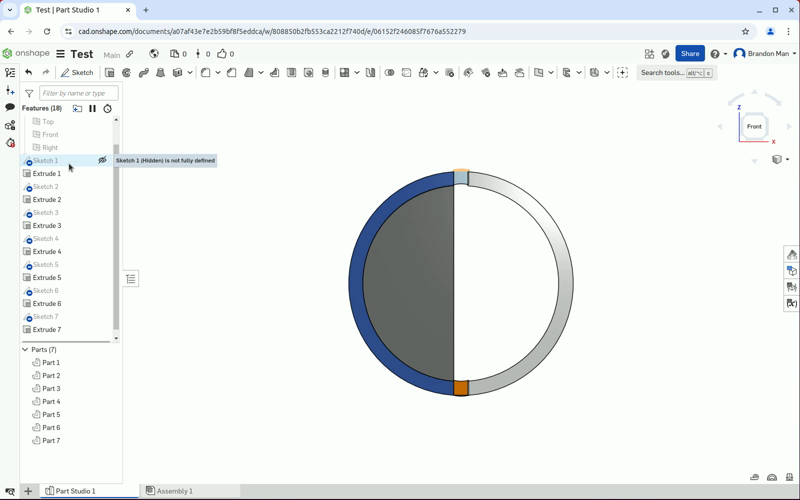
click(69, 163)
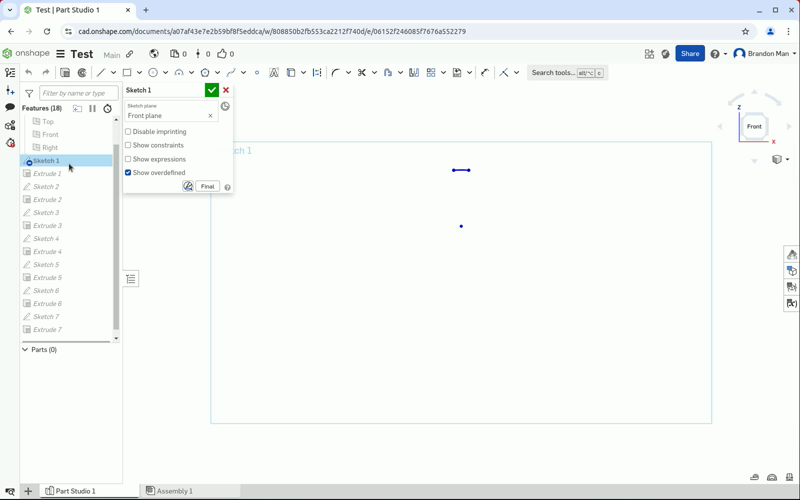
mouse_move(229, 92)
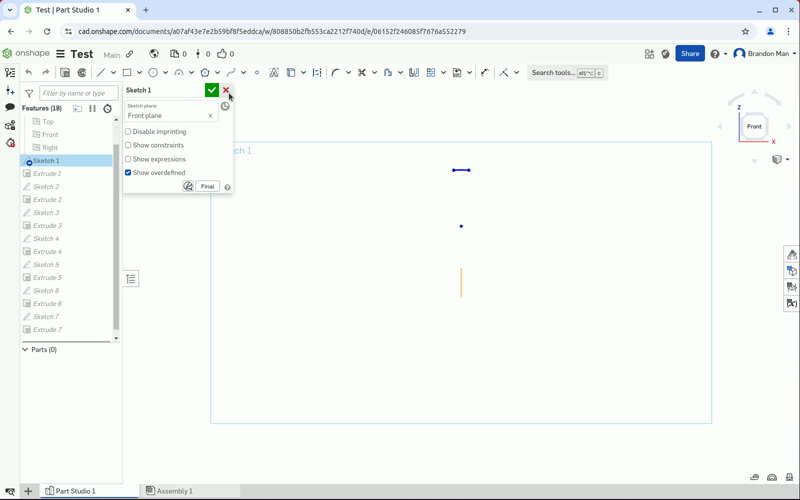
click(229, 92)
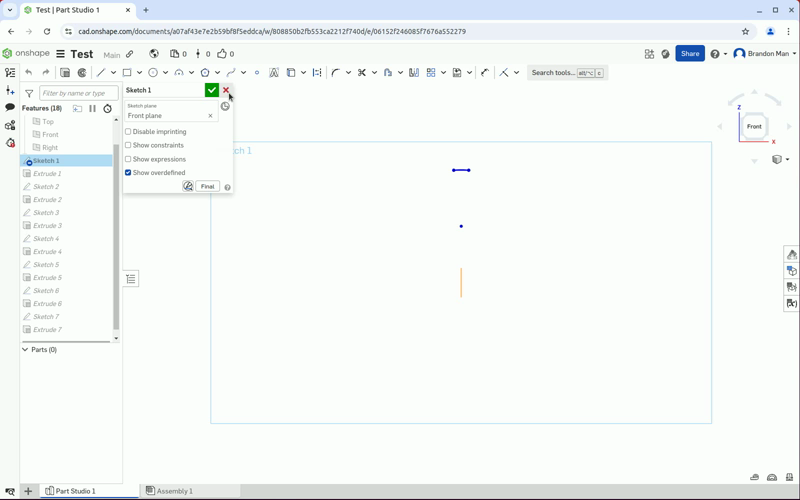
key(shift+s)
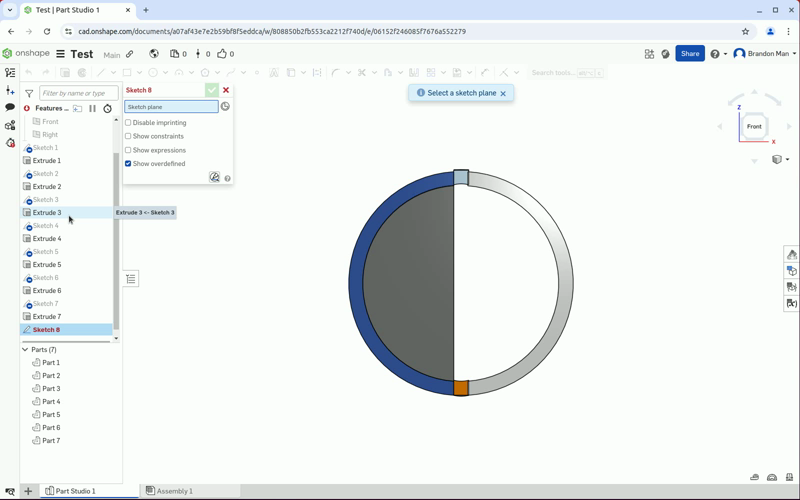
scroll(3)
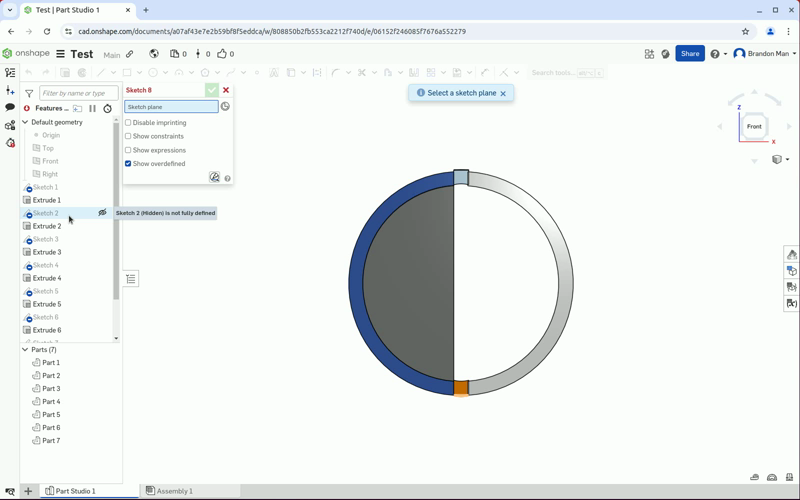
mouse_move(69, 163)
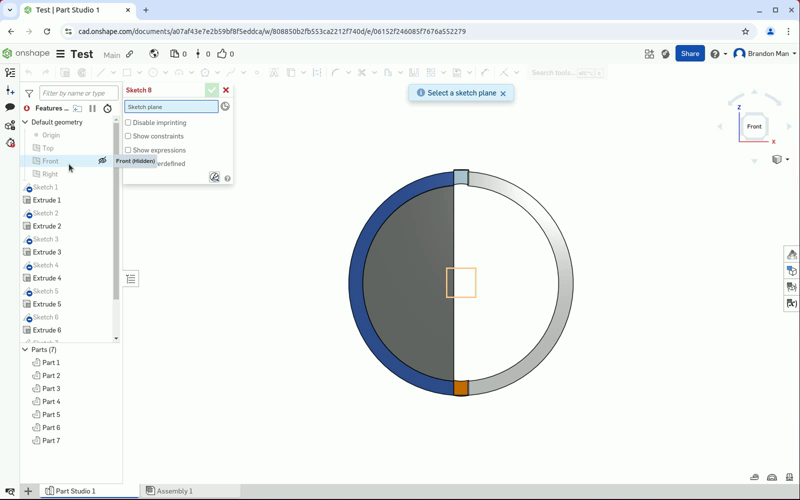
click(69, 163)
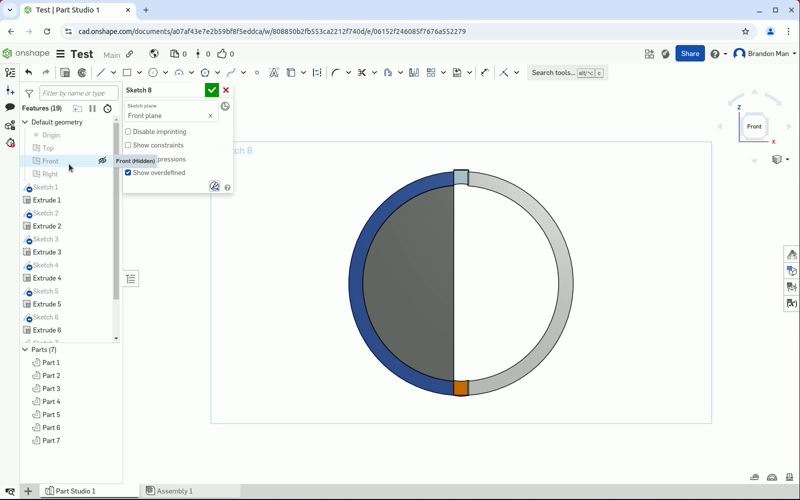
mouse_move(73, 352)
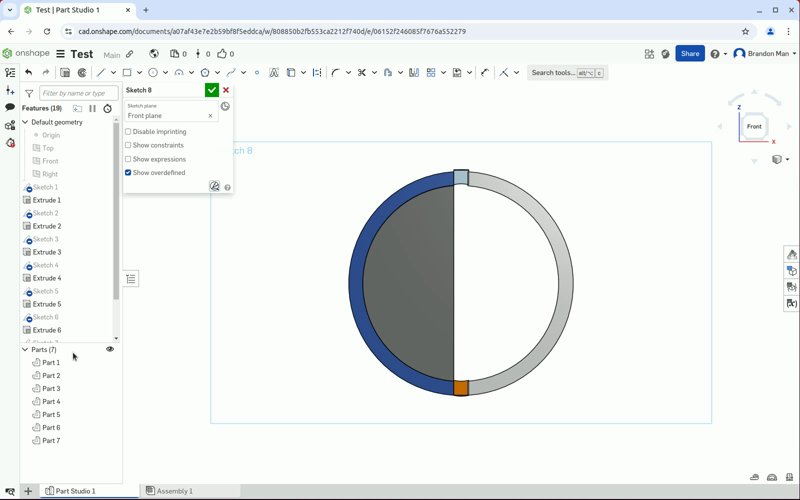
key(y)
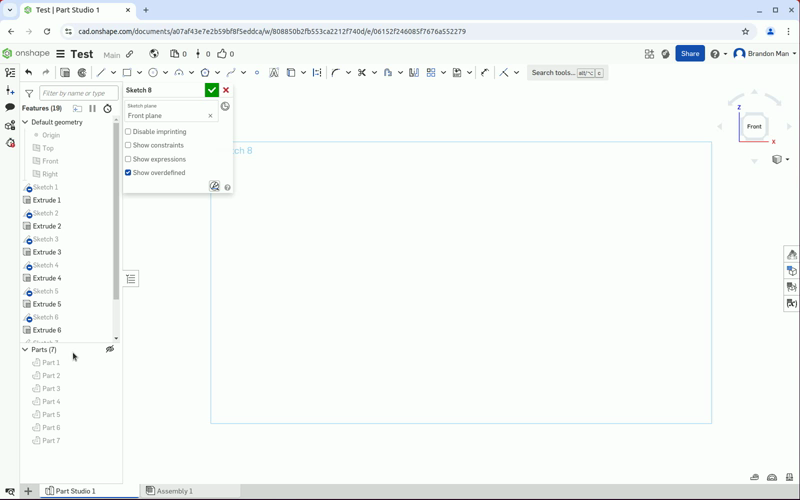
key(a)
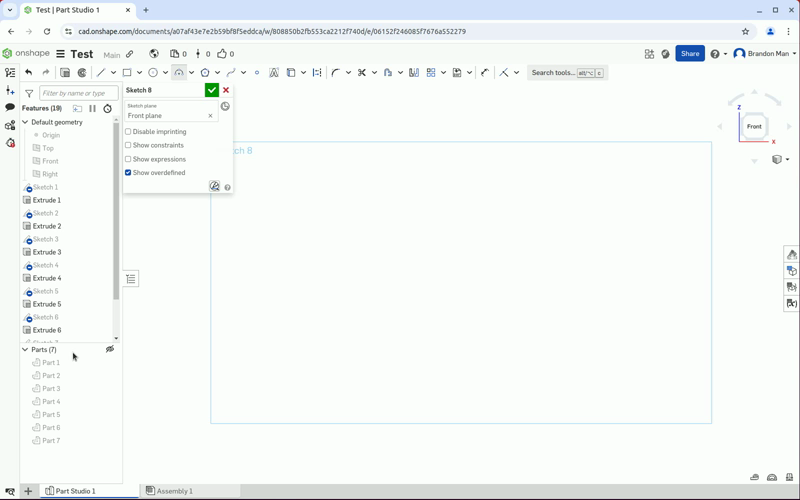
key_down(shift)
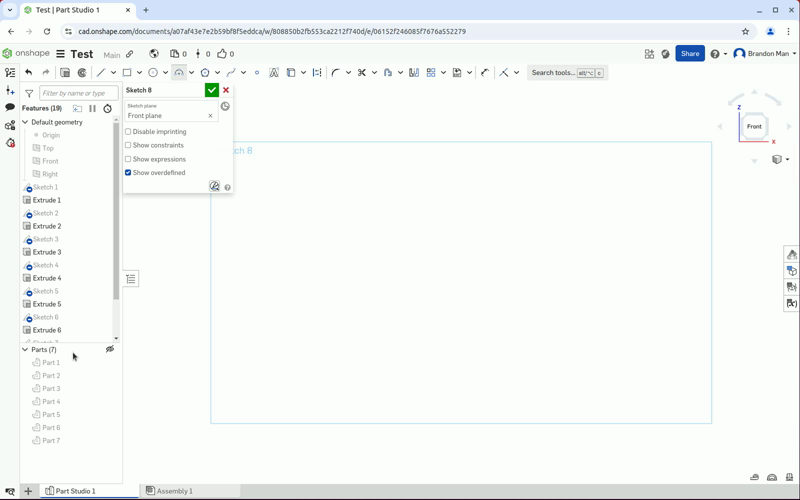
mouse_move(467, 381)
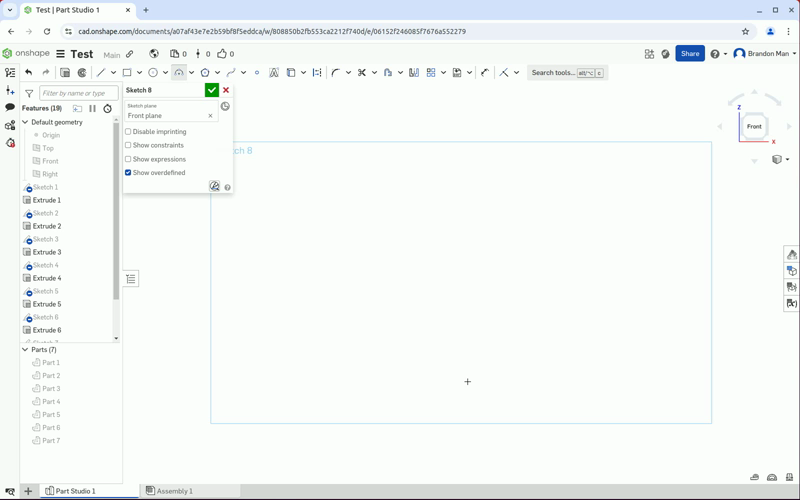
click(467, 381)
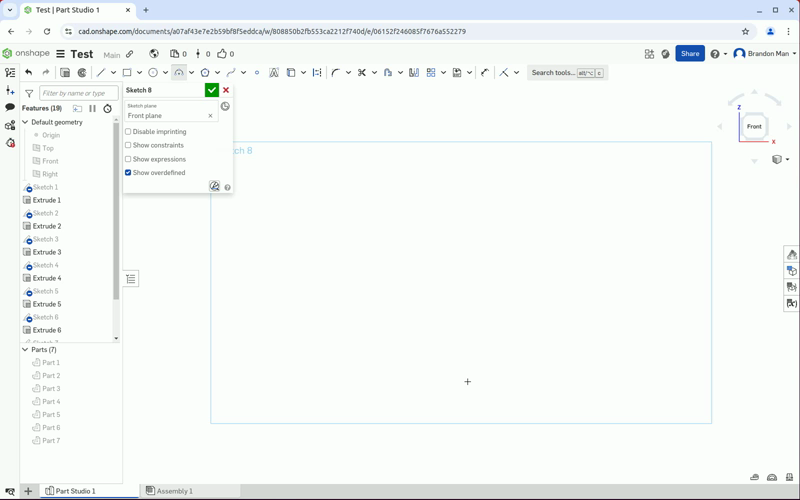
key_up(shift)
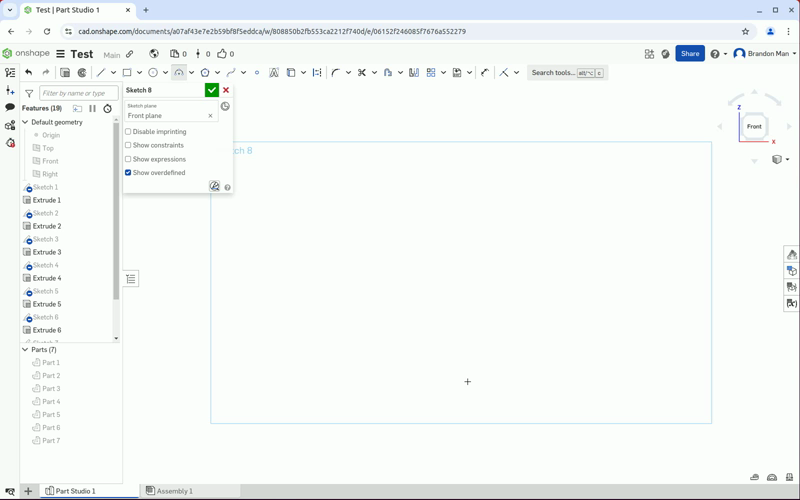
key_down(shift)
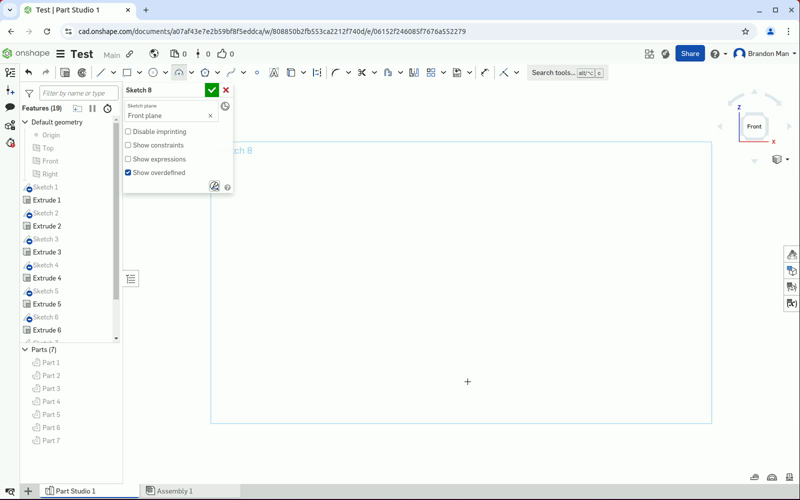
mouse_move(467, 185)
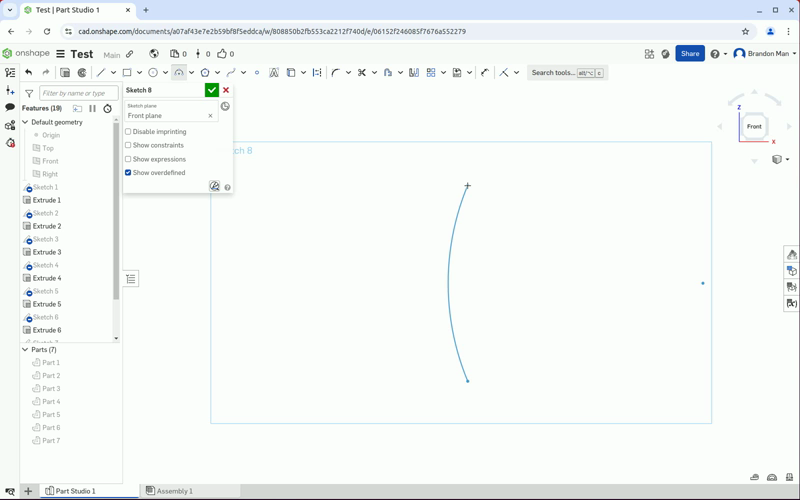
click(467, 185)
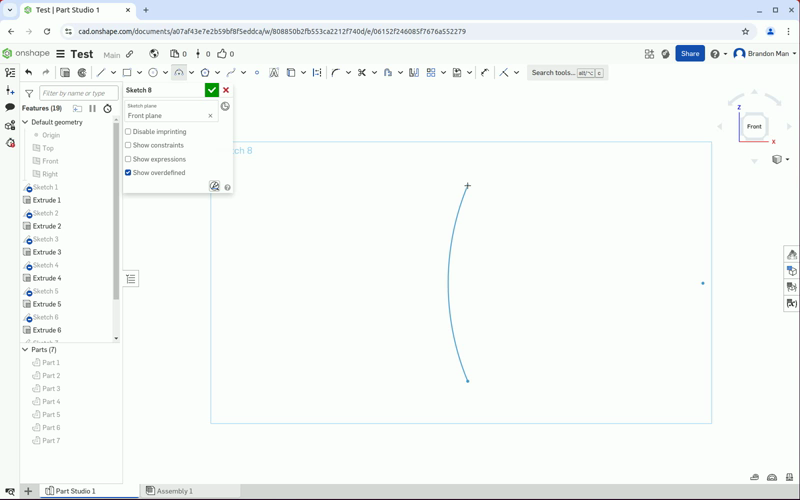
mouse_move(558, 283)
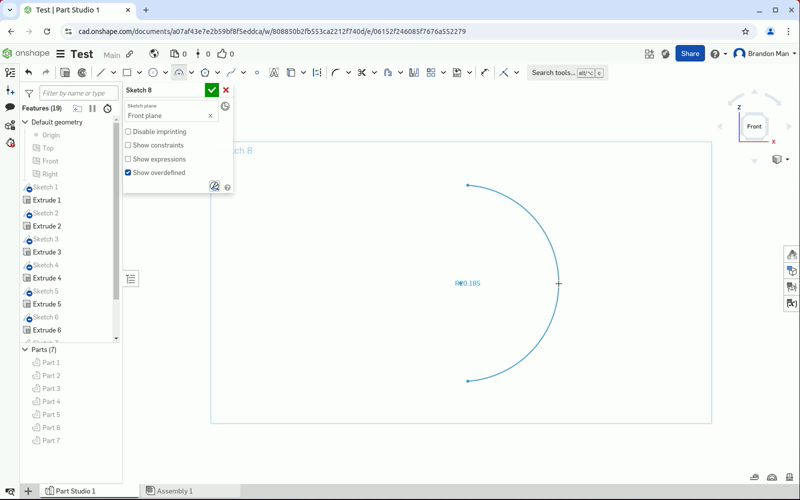
click(558, 283)
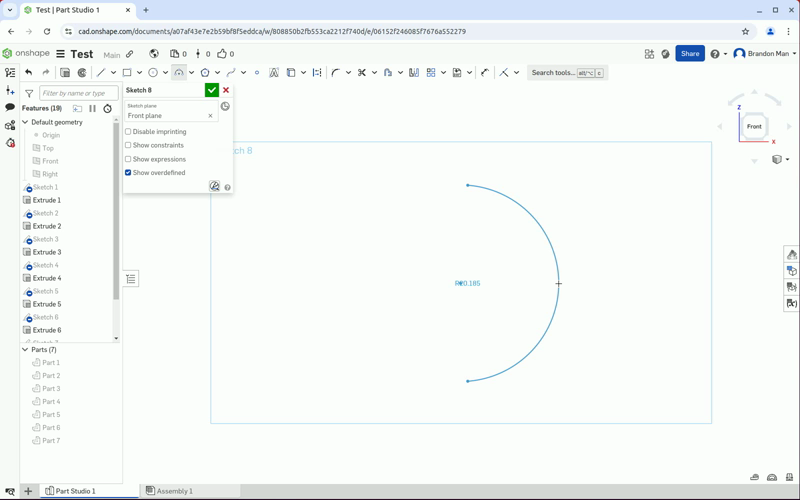
key_up(shift)
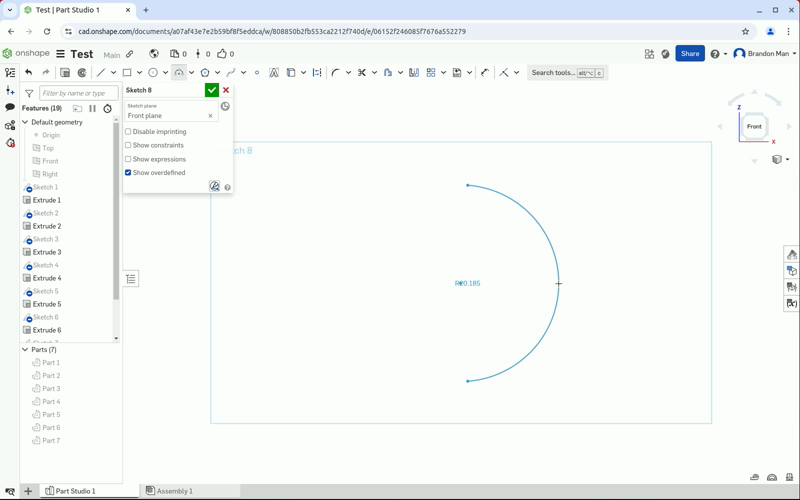
key(esc)
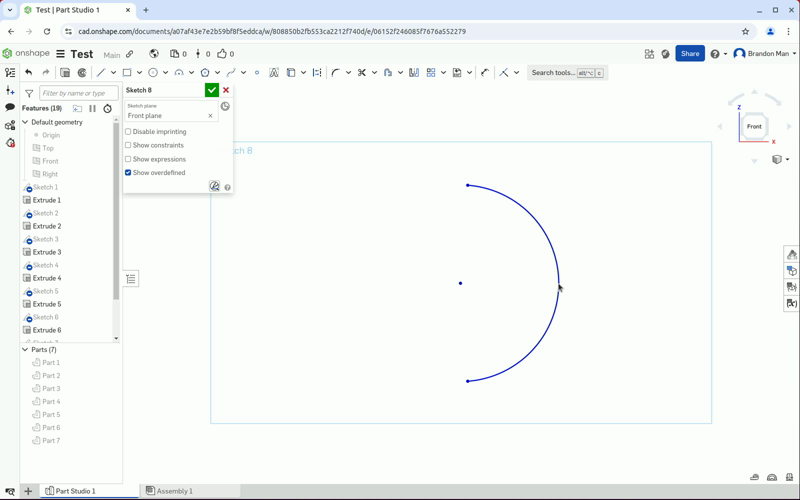
key(l)
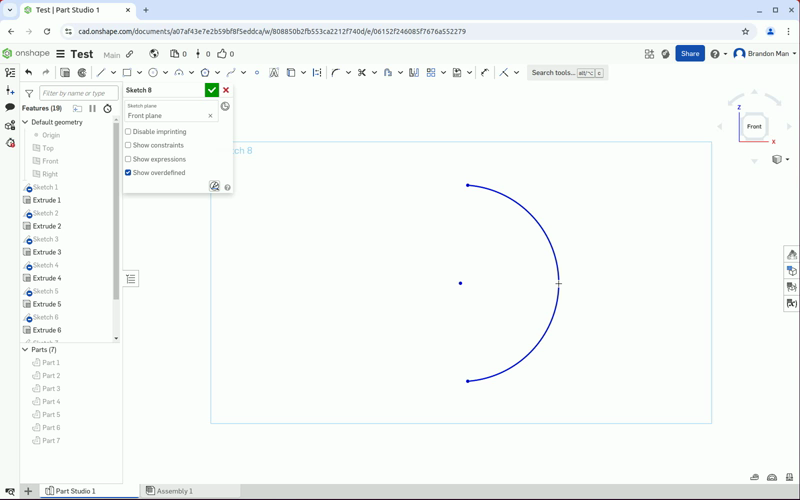
mouse_move(467, 185)
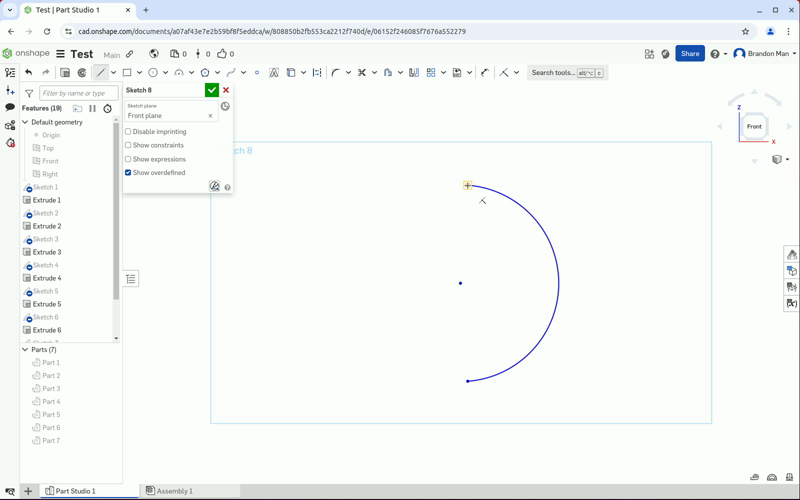
click(467, 185)
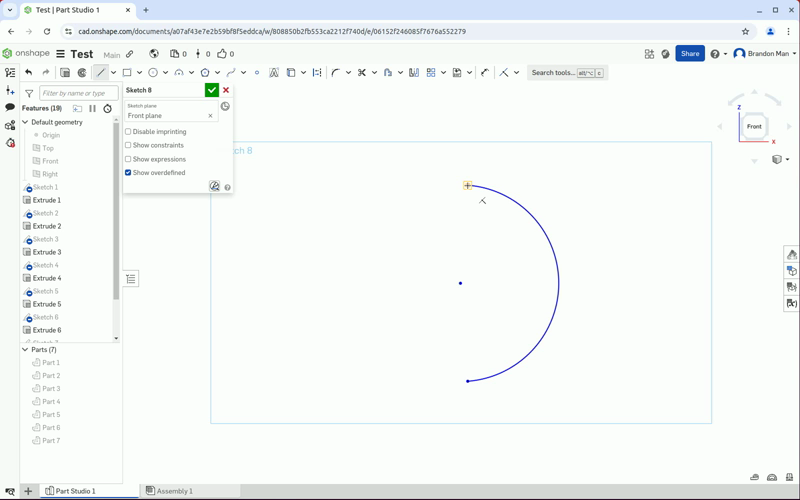
key_down(shift)
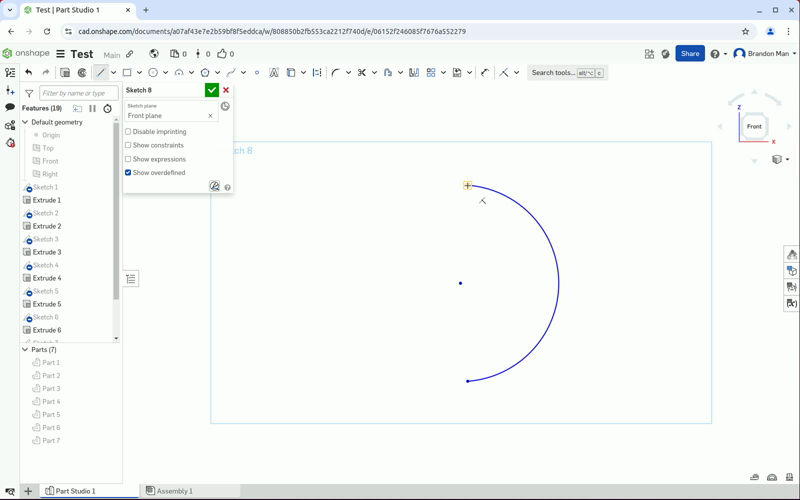
mouse_move(467, 381)
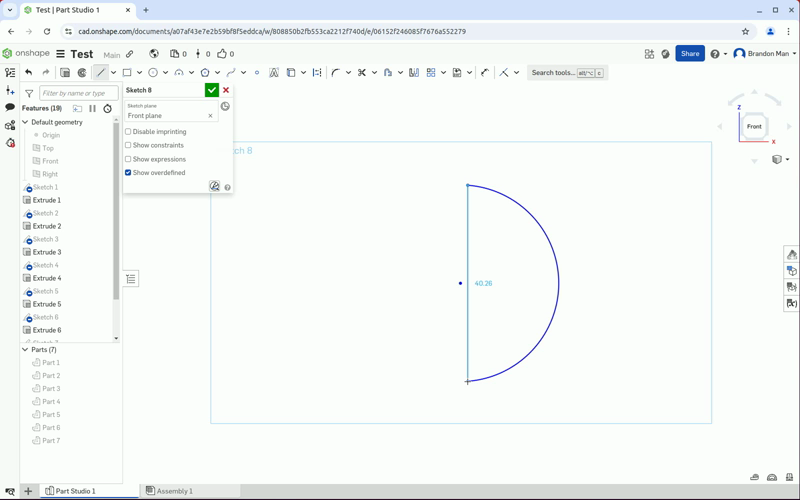
key_up(shift)
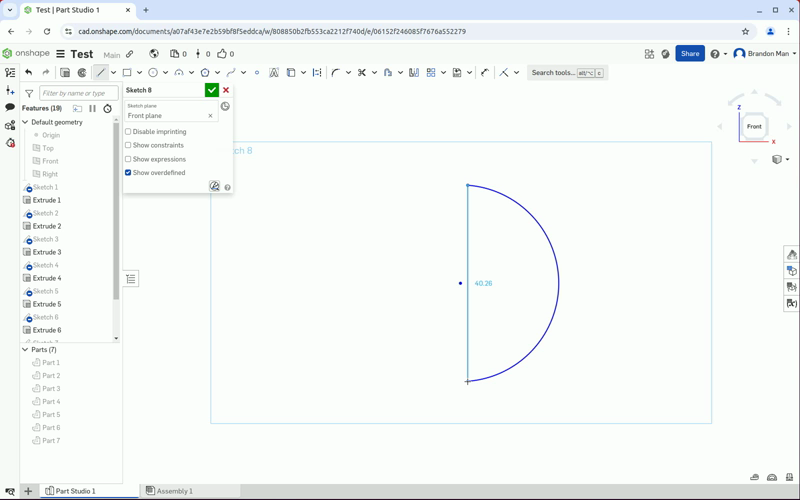
click(467, 381)
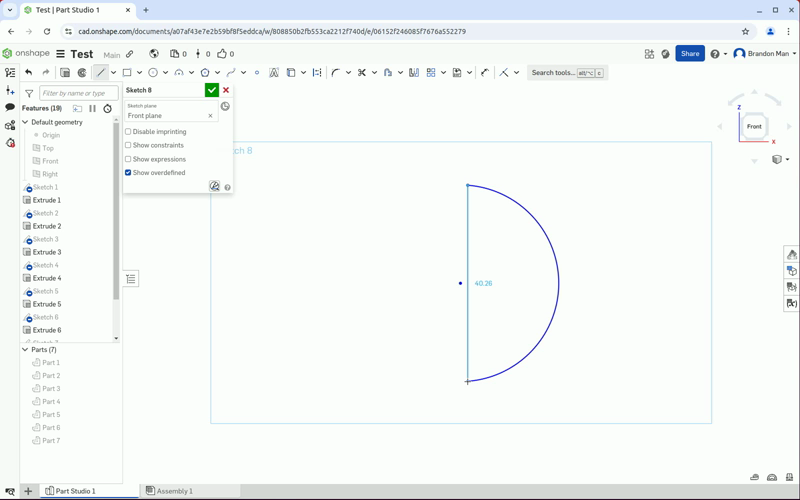
key(esc)
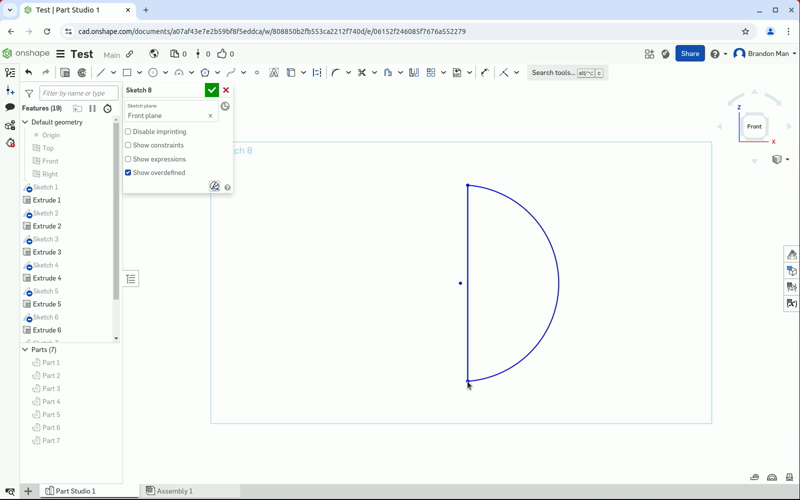
mouse_move(487, 308)
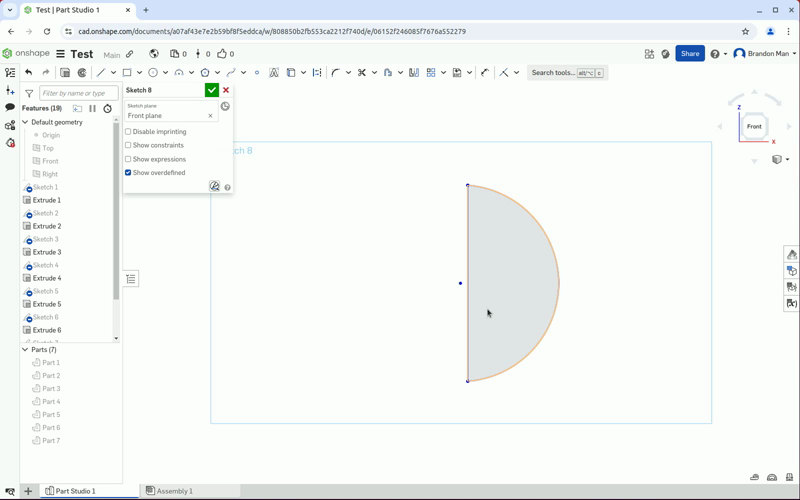
click(487, 308)
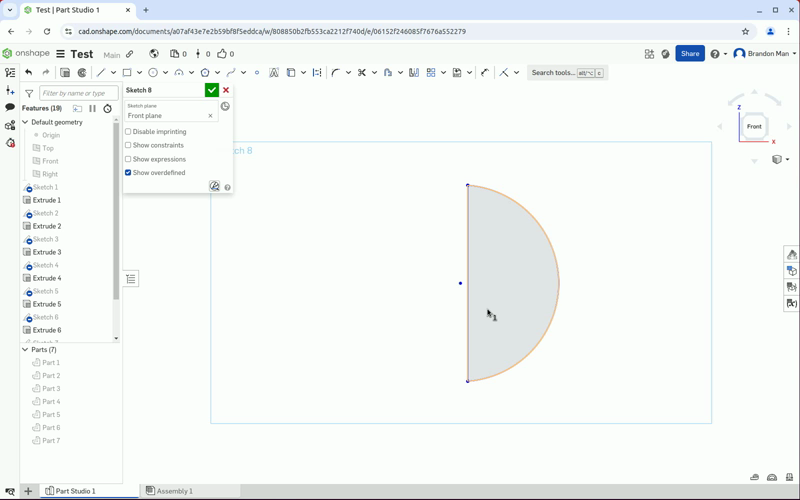
mouse_move(73, 352)
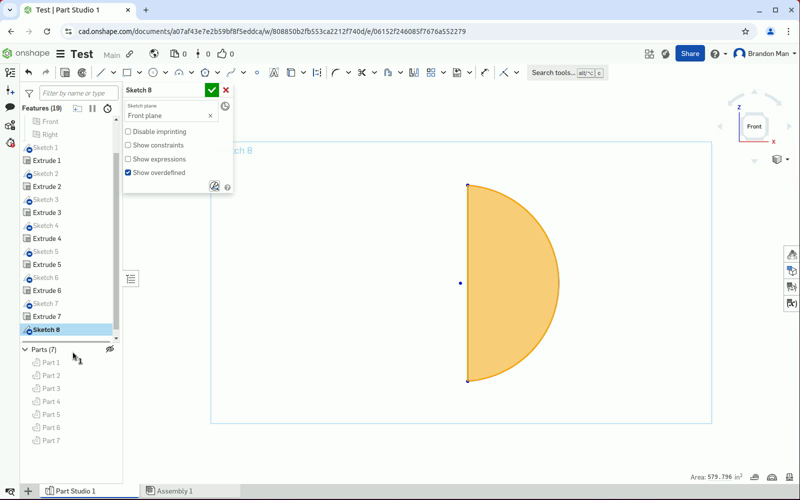
key(shift+y)
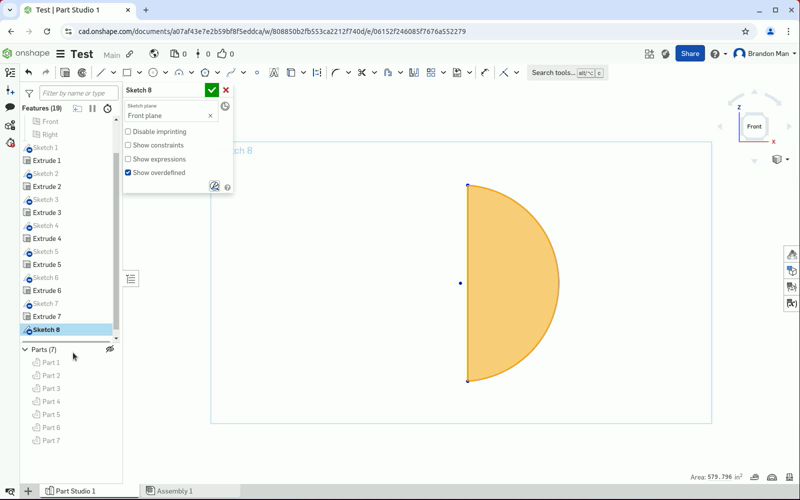
key(shift+e)
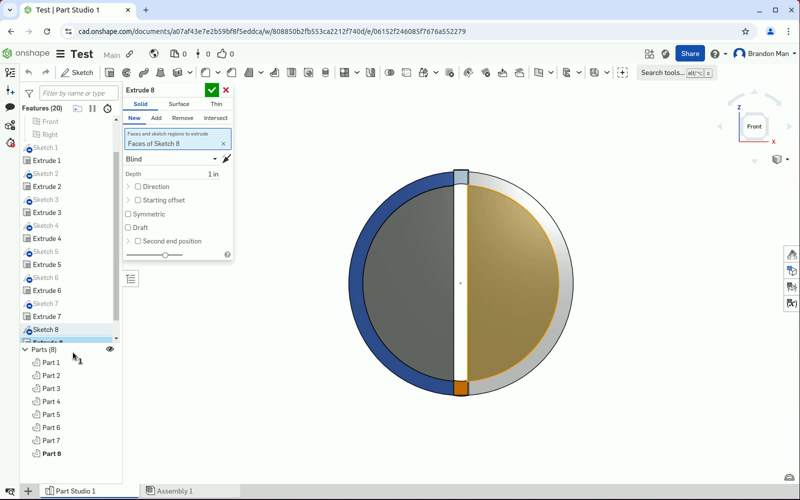
mouse_move(143, 106)
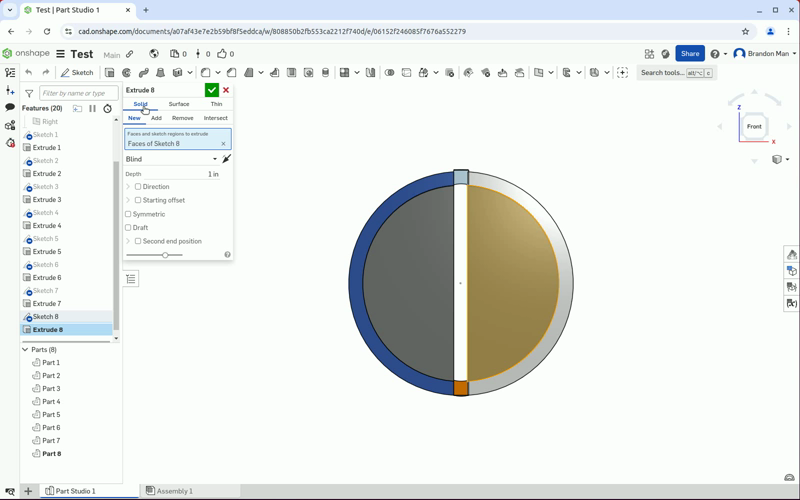
click(143, 106)
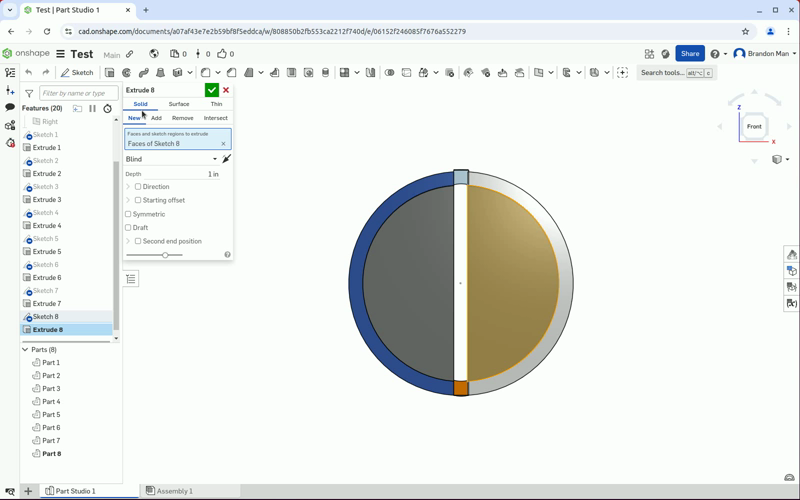
mouse_move(137, 120)
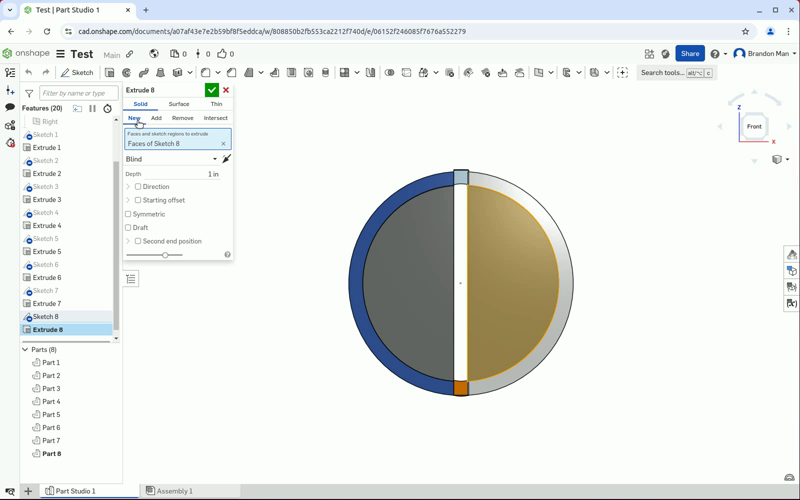
click(137, 120)
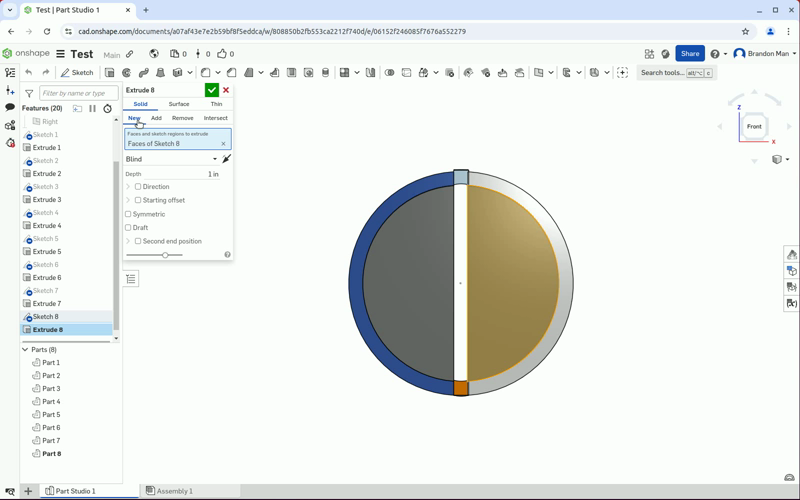
key(tab, 4)
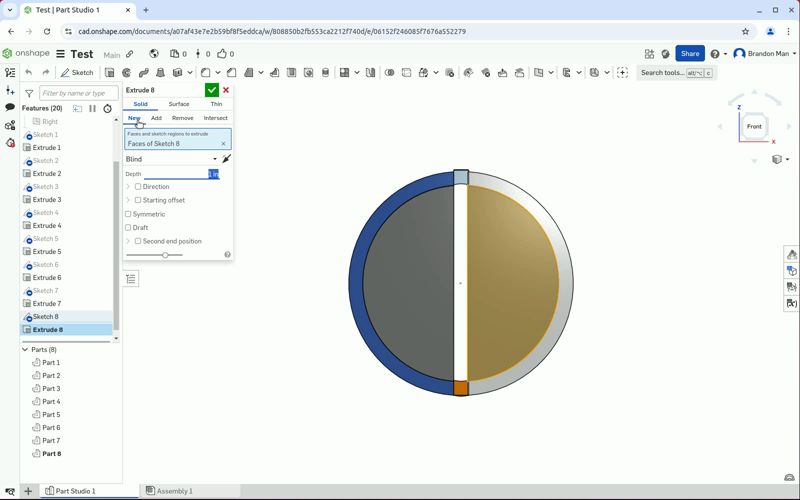
text(0.722)
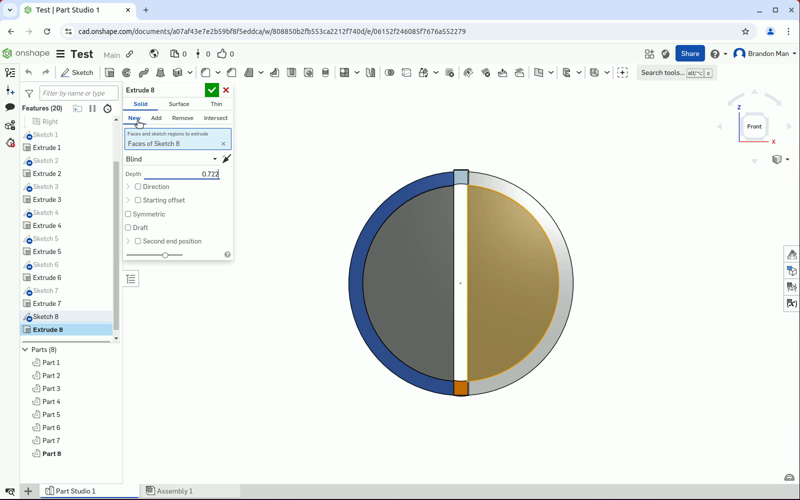
key(enter)
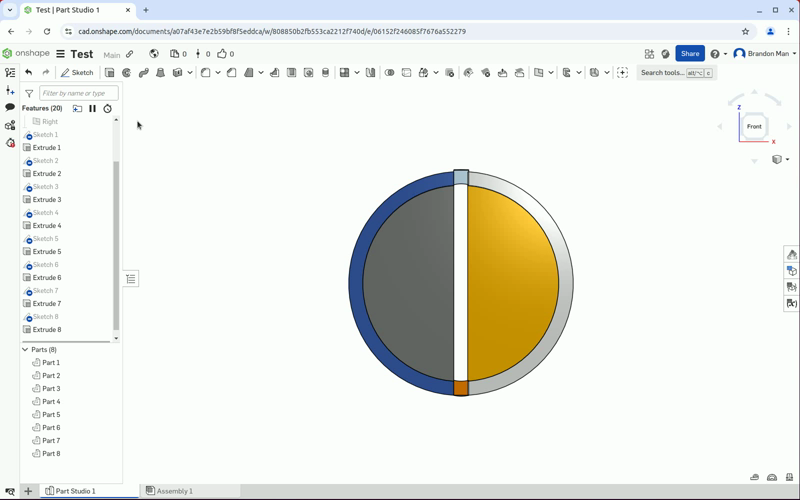
key(shift+h)
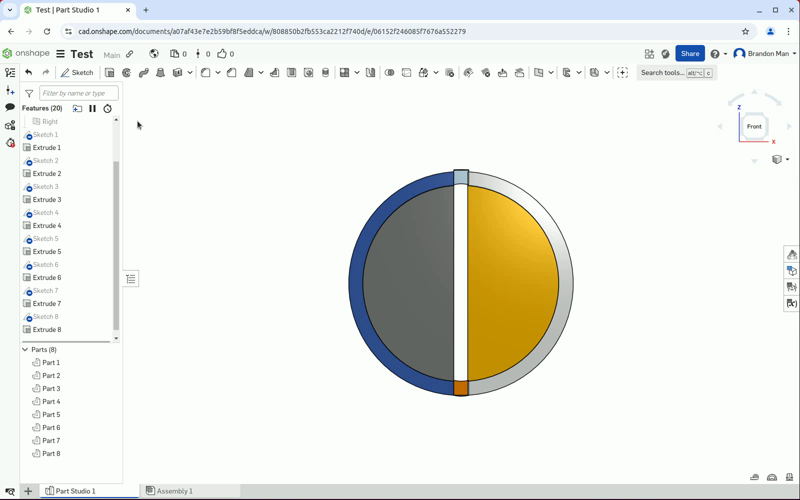
key(shift+h)
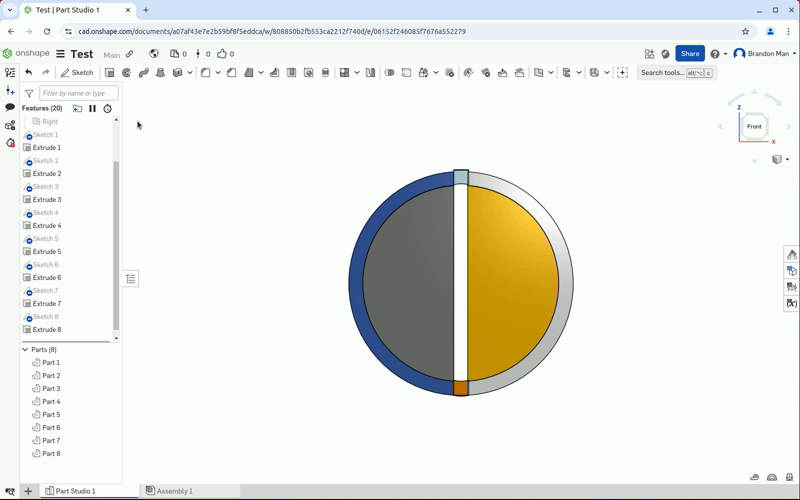
mouse_move(69, 137)
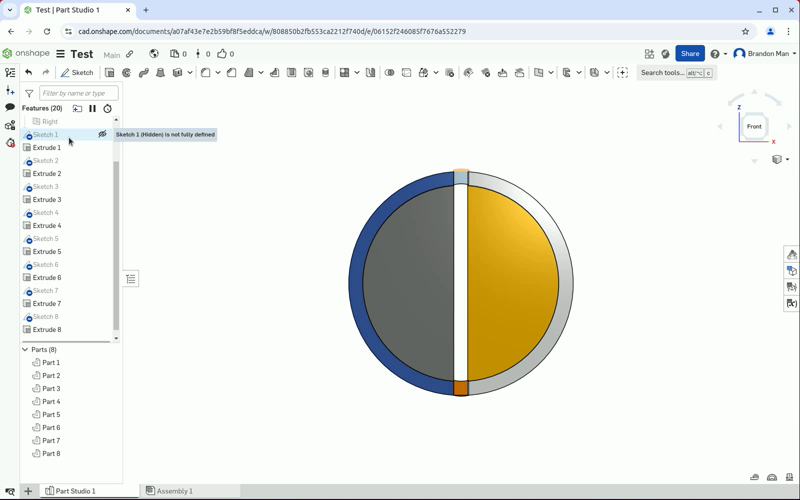
click(69, 137)
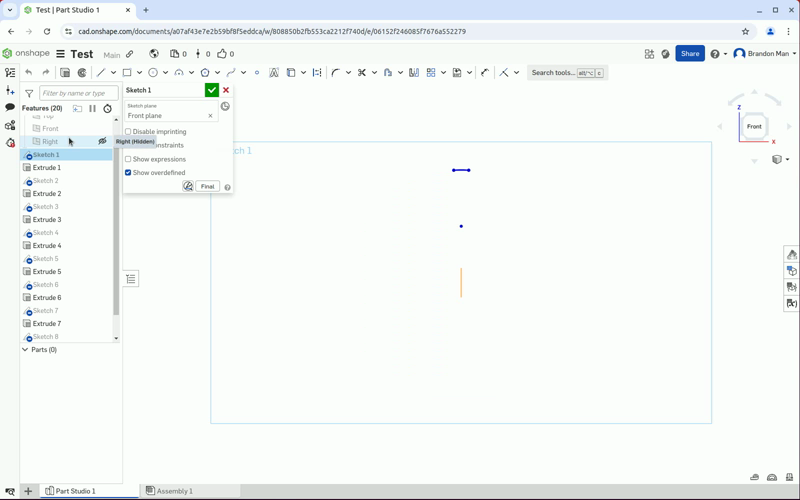
mouse_move(229, 92)
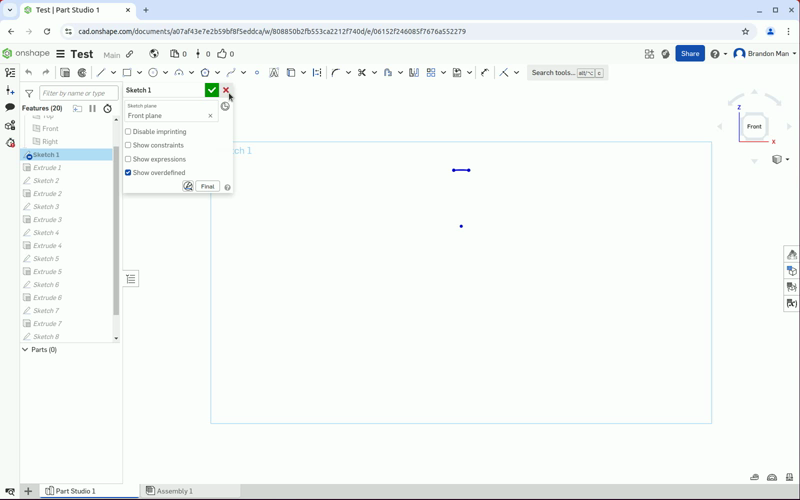
click(229, 92)
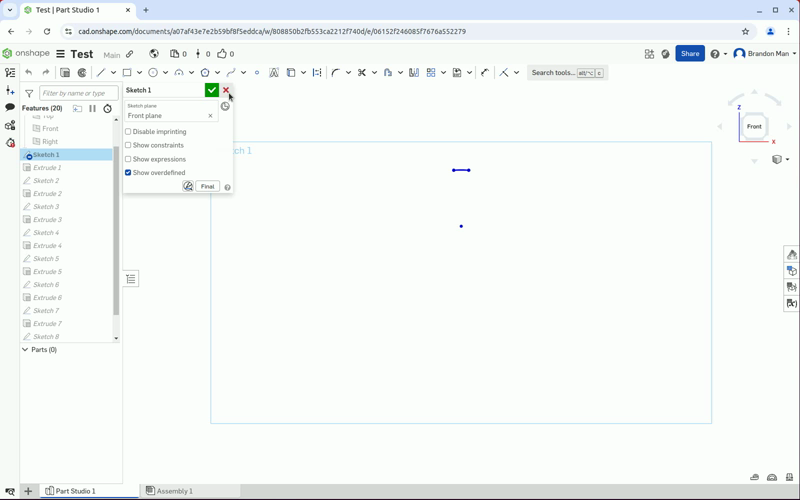
key(shift+s)
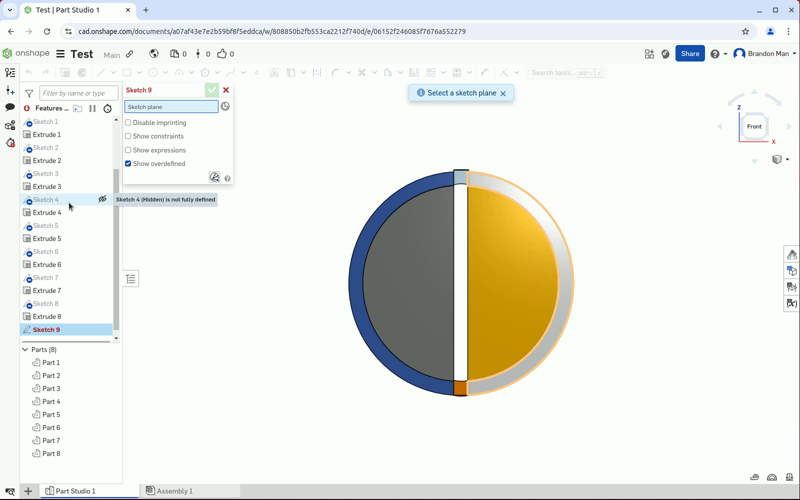
scroll(3)
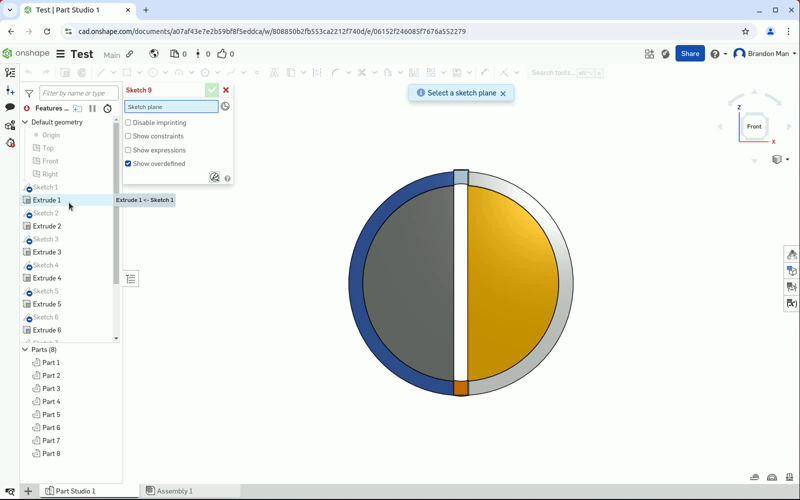
mouse_move(69, 163)
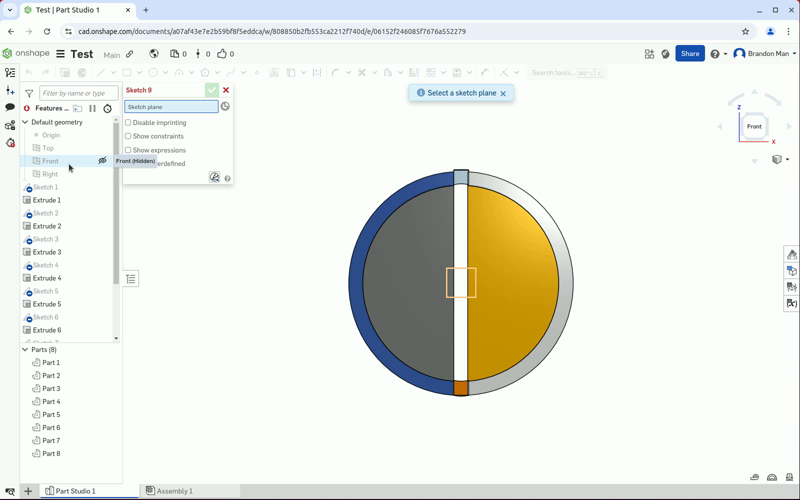
click(69, 163)
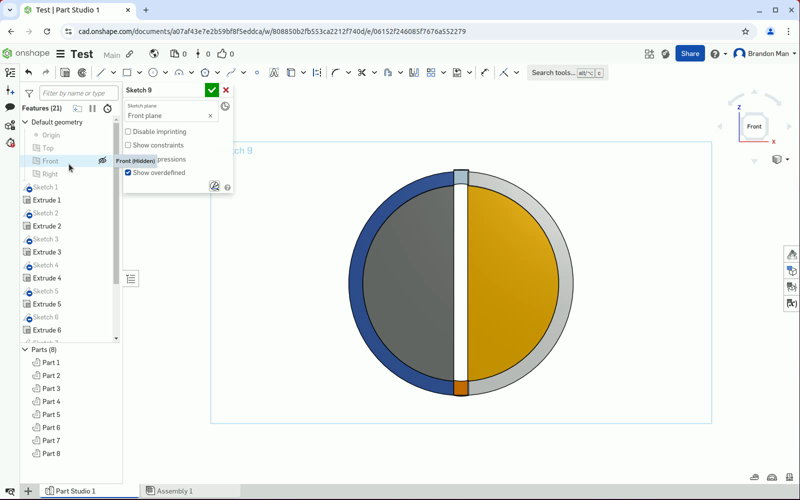
mouse_move(73, 352)
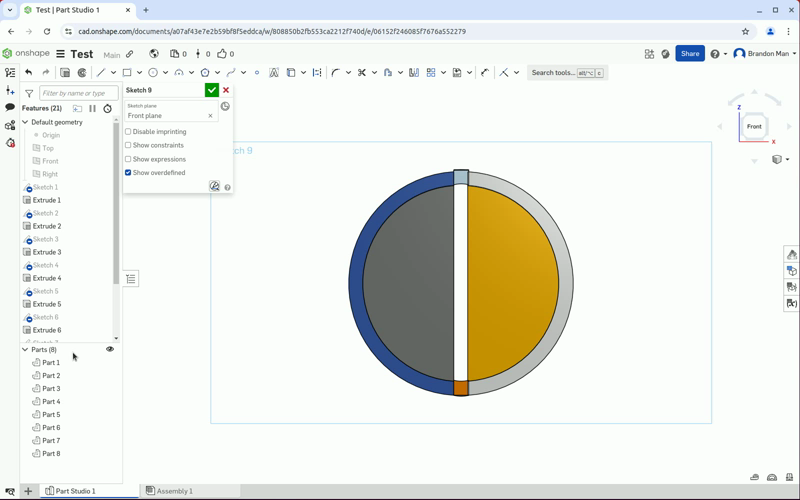
key(y)
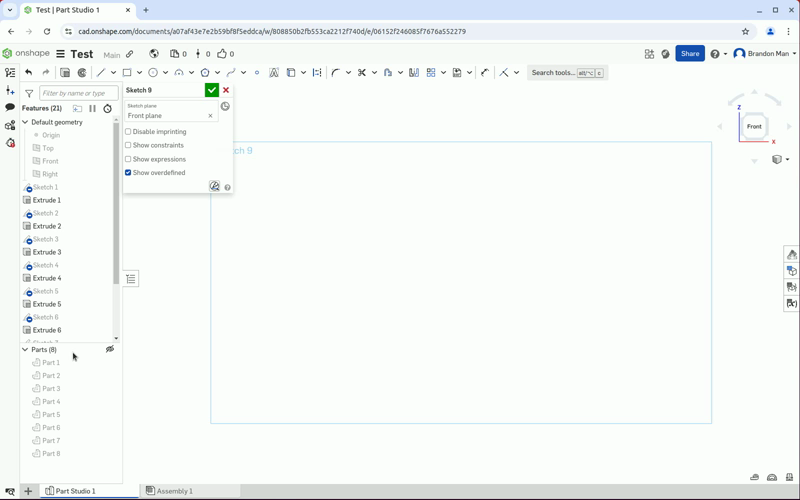
key(a)
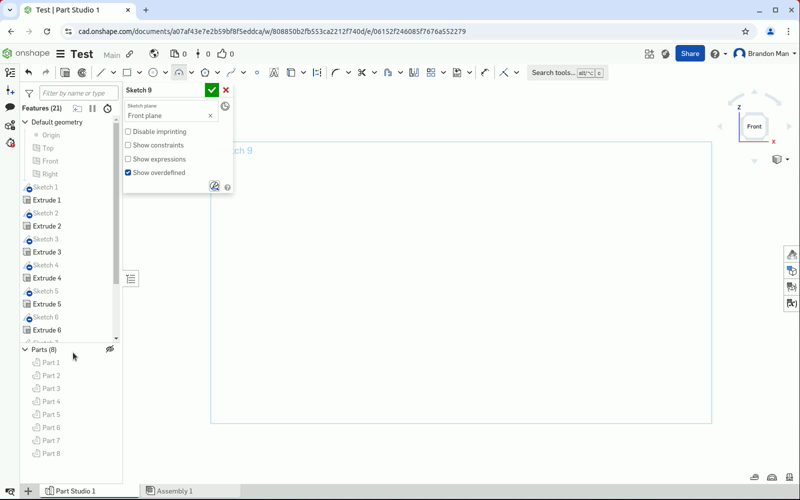
key_down(shift)
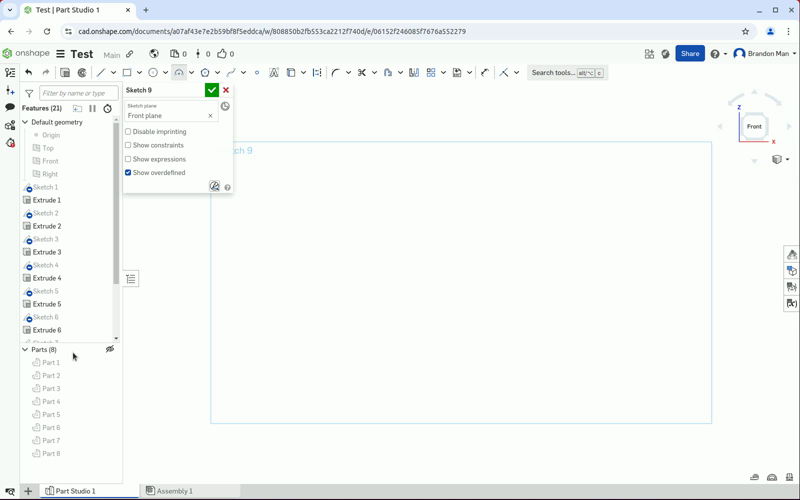
mouse_move(453, 381)
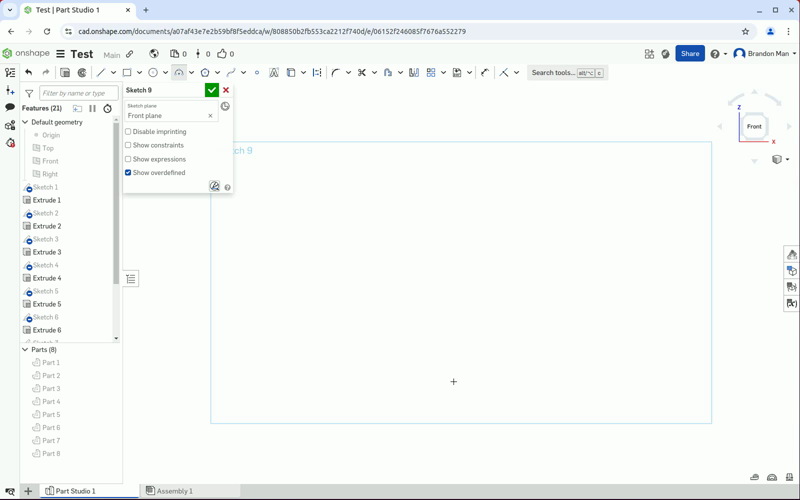
click(453, 381)
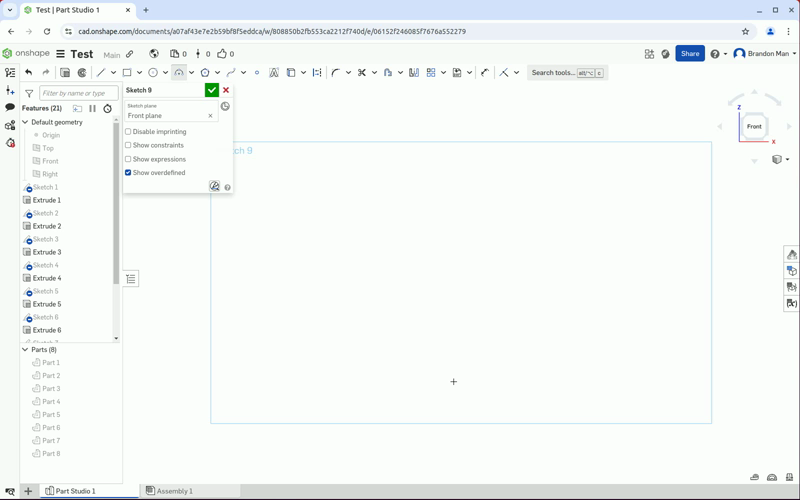
key_up(shift)
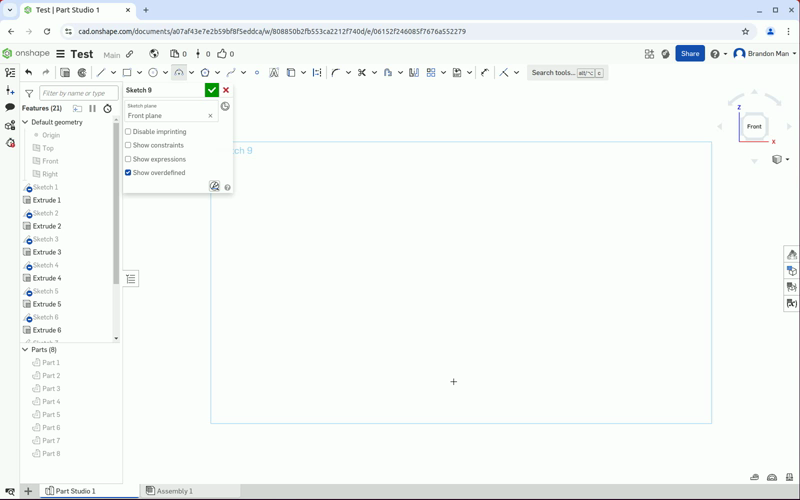
key_down(shift)
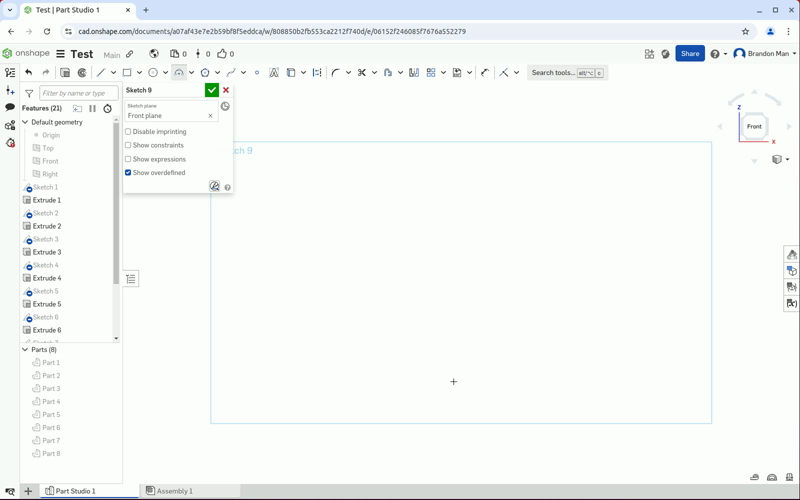
mouse_move(468, 381)
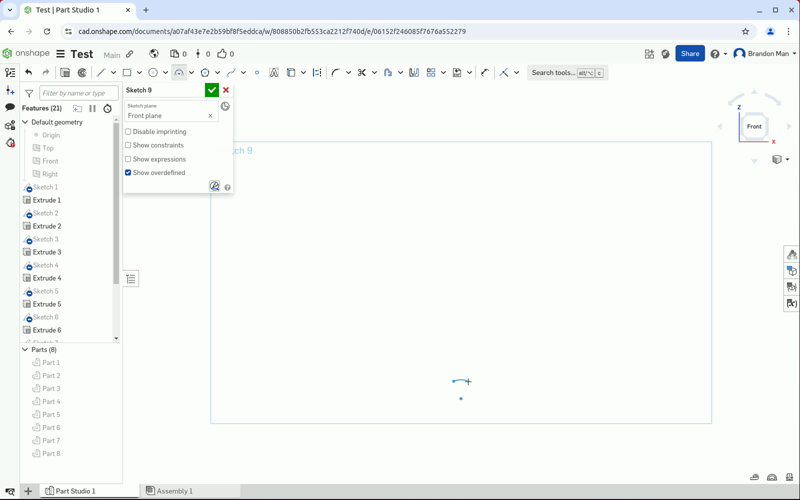
click(468, 381)
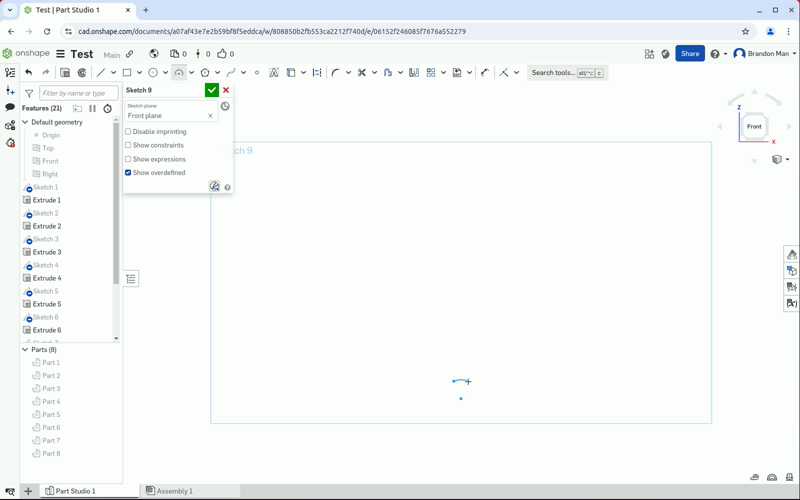
mouse_move(461, 382)
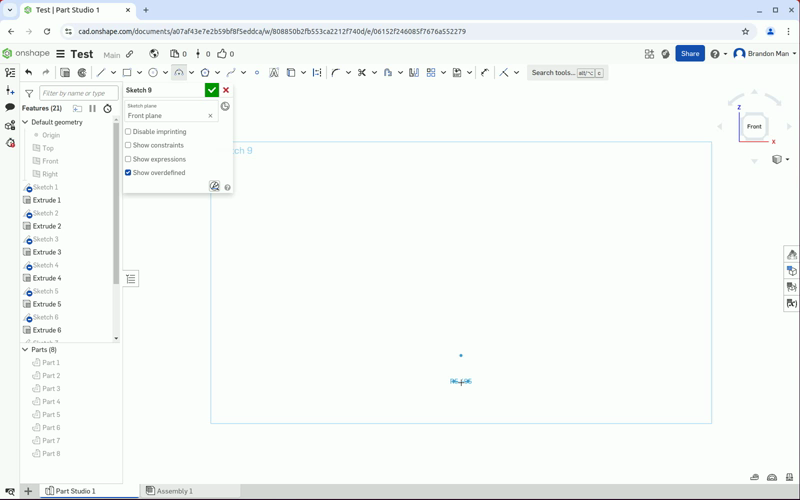
click(461, 382)
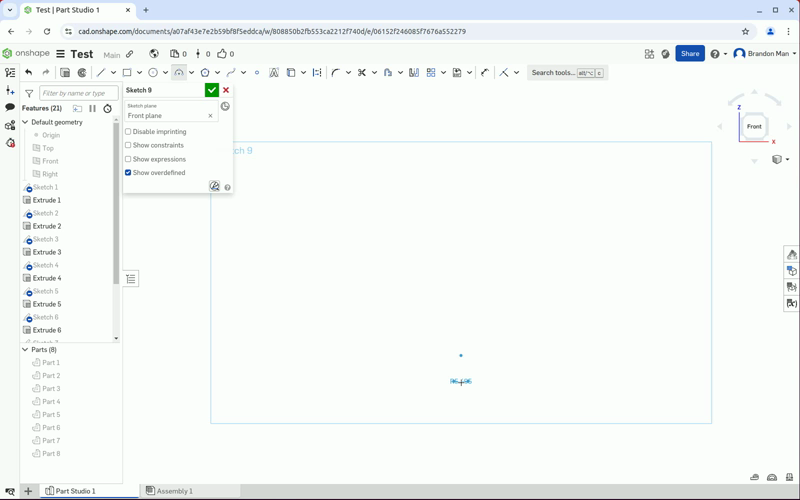
key_up(shift)
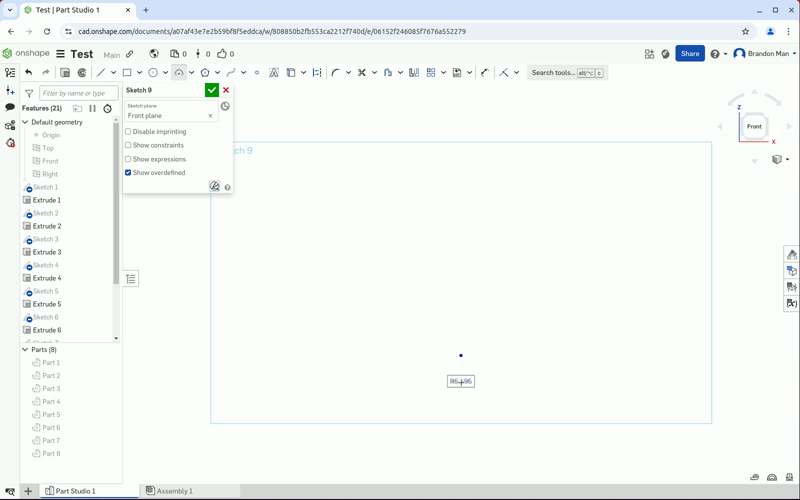
key(esc)
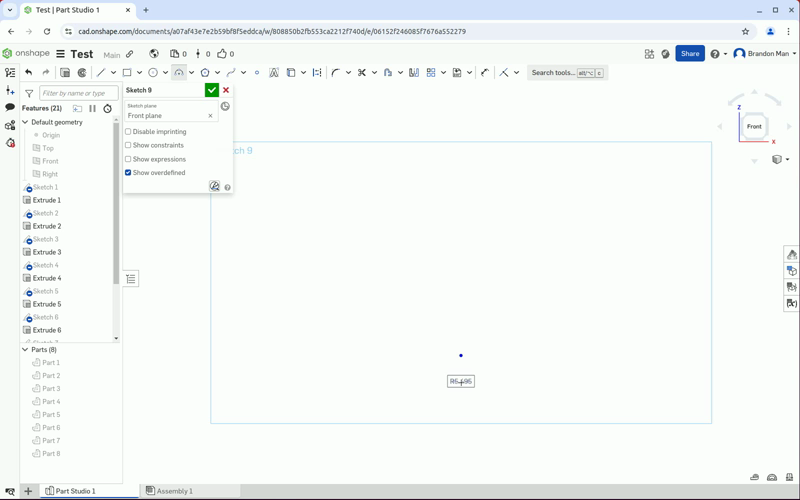
key(l)
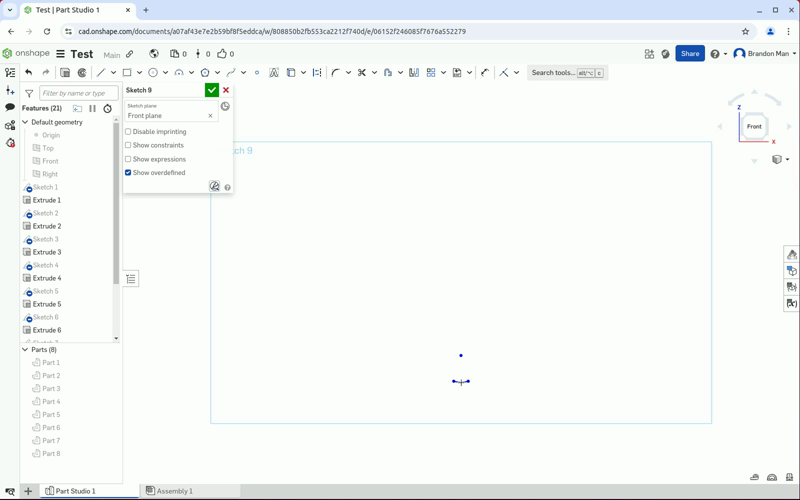
mouse_move(468, 381)
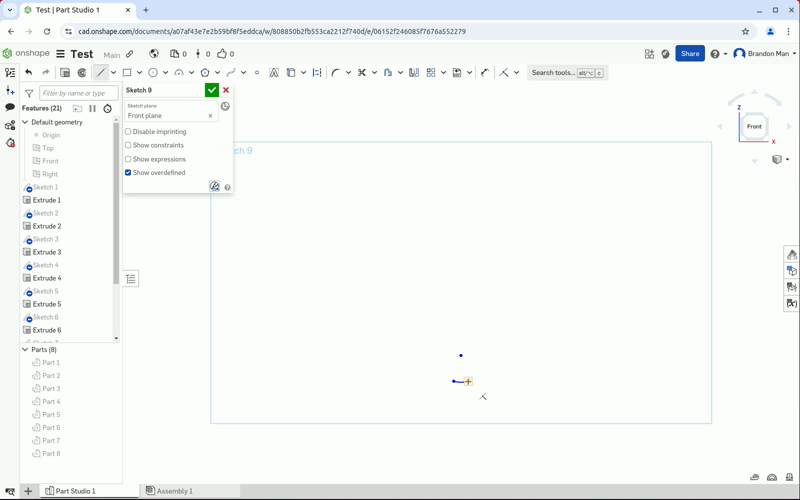
click(468, 381)
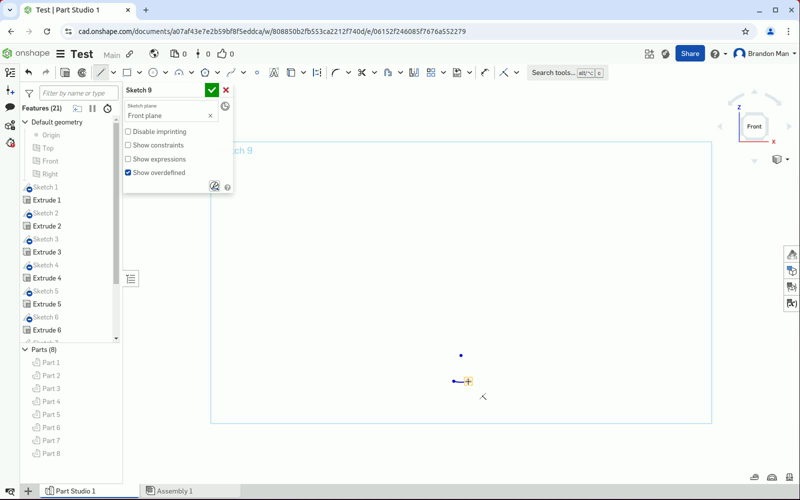
key_down(shift)
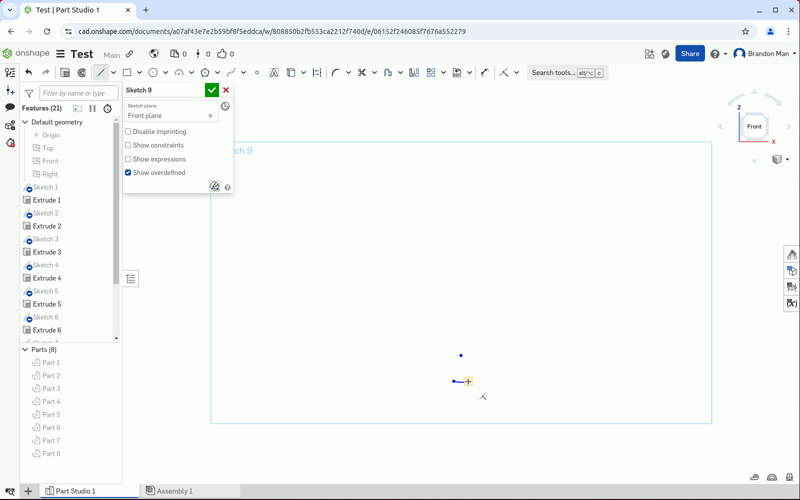
mouse_move(468, 185)
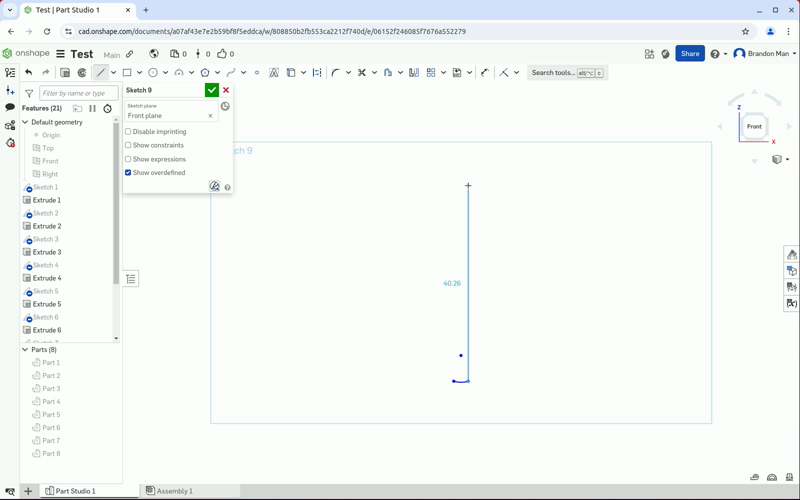
click(468, 185)
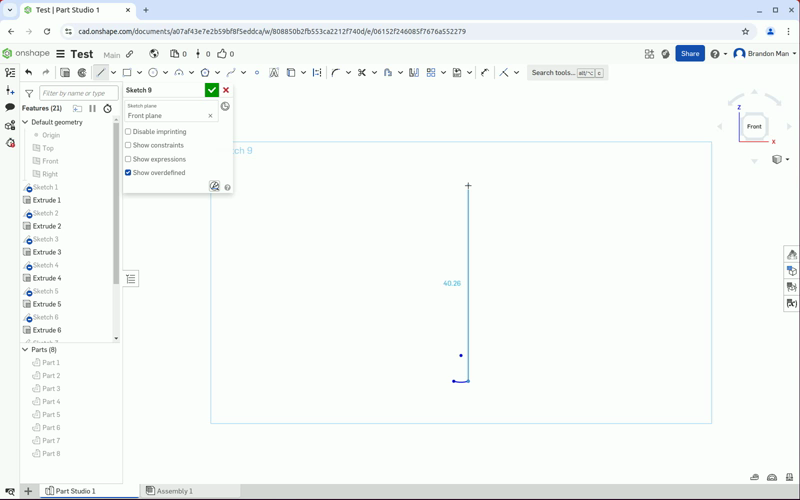
key_up(shift)
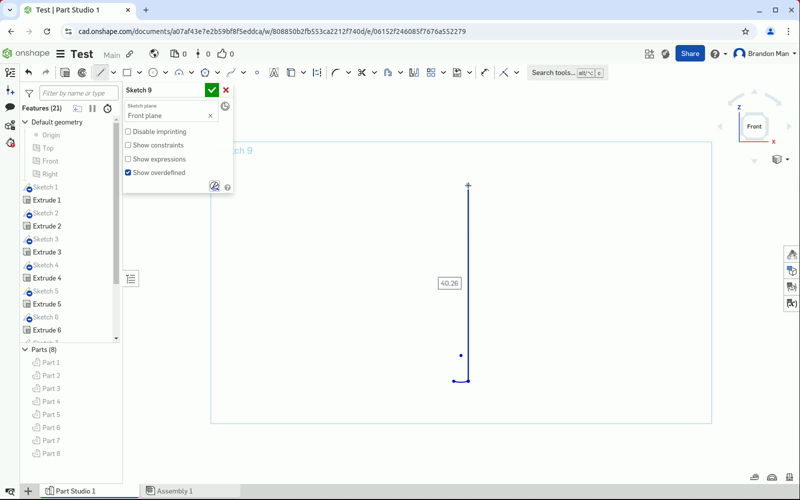
key(esc)
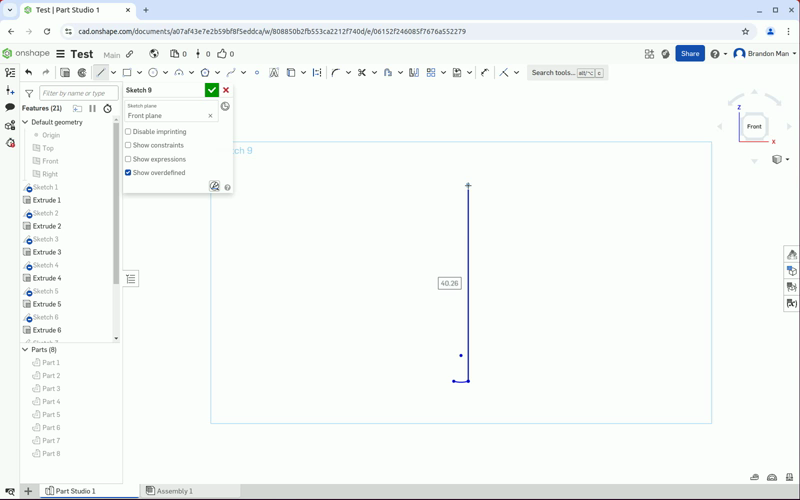
key(a)
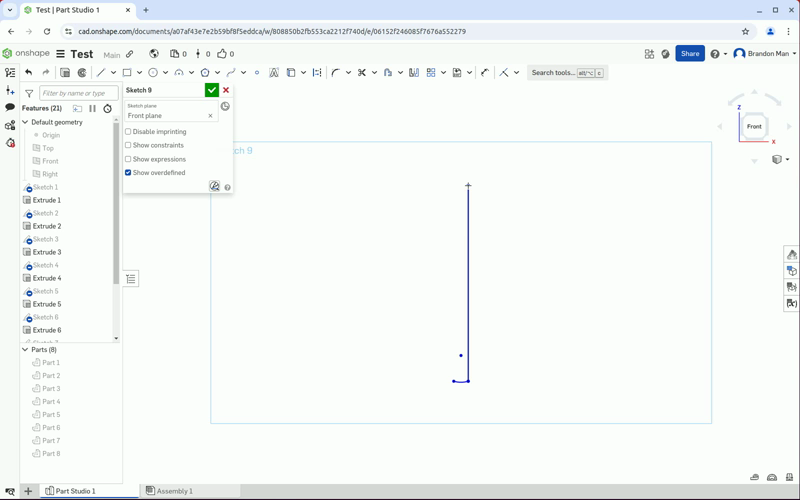
mouse_move(468, 185)
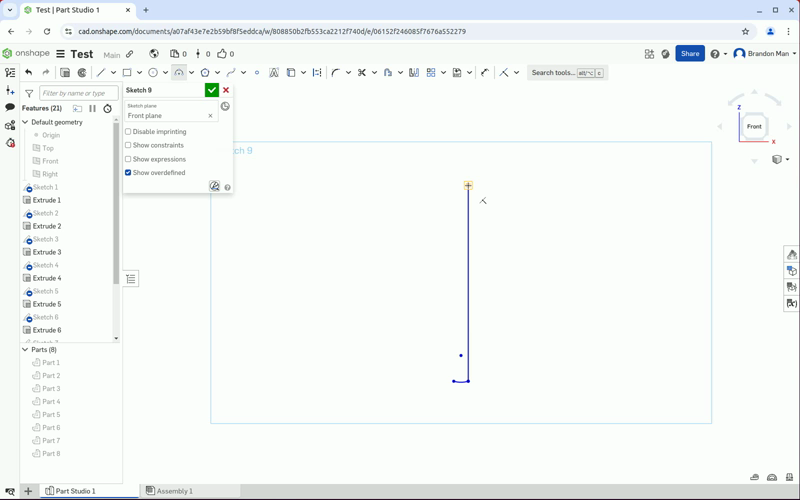
click(468, 185)
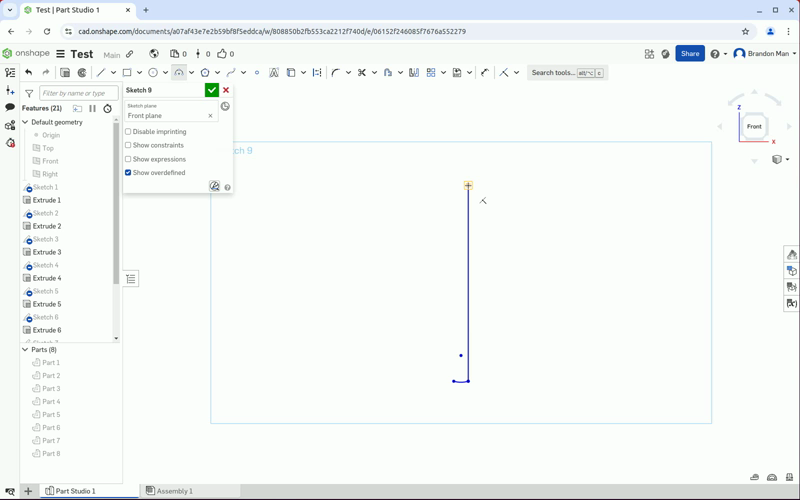
key_down(shift)
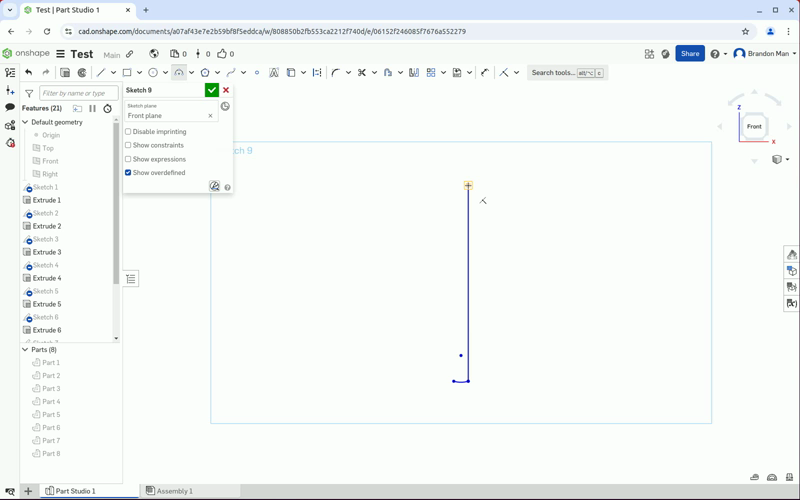
mouse_move(453, 185)
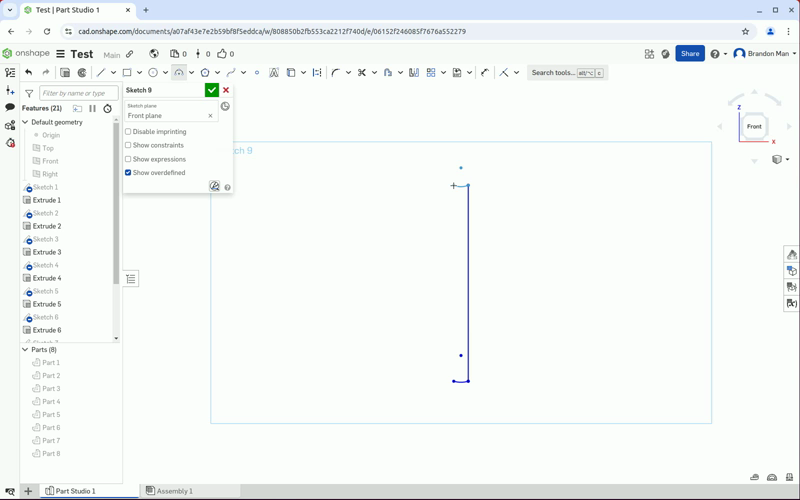
click(453, 185)
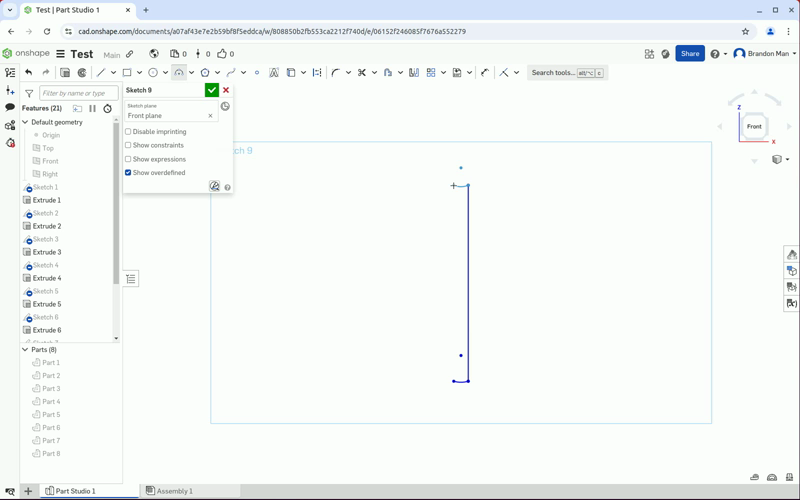
mouse_move(461, 184)
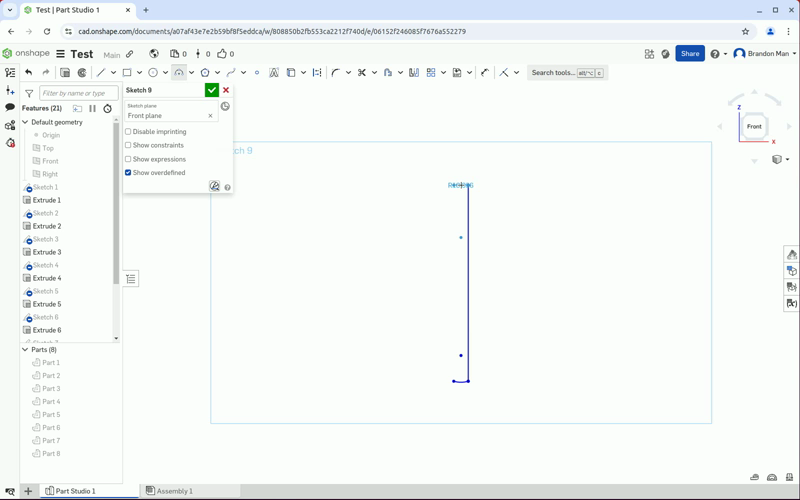
click(461, 184)
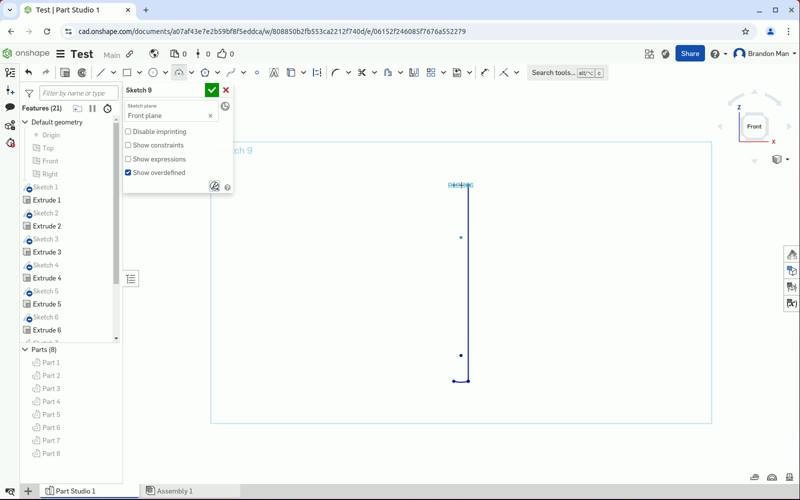
key_up(shift)
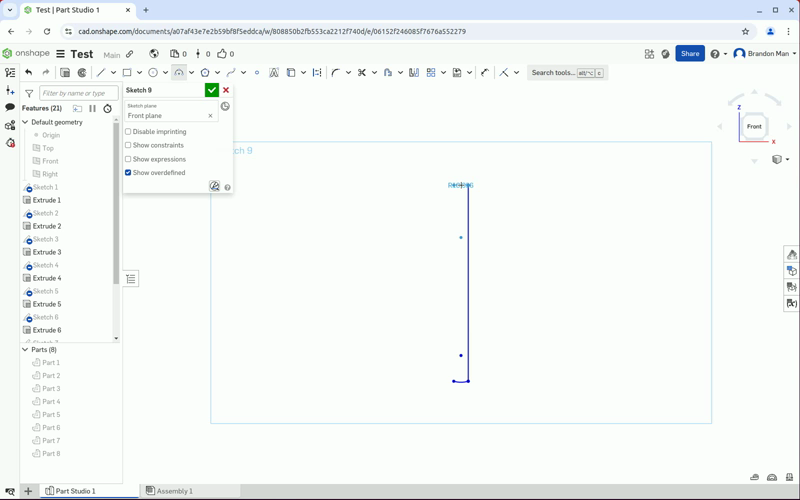
key(esc)
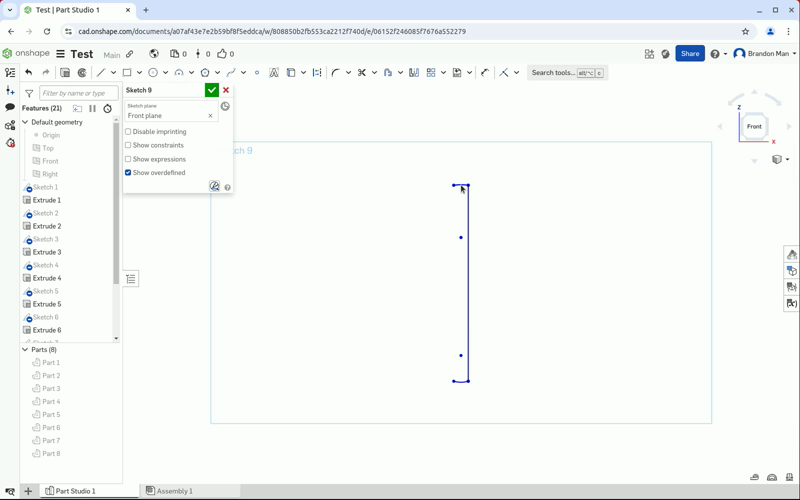
key(l)
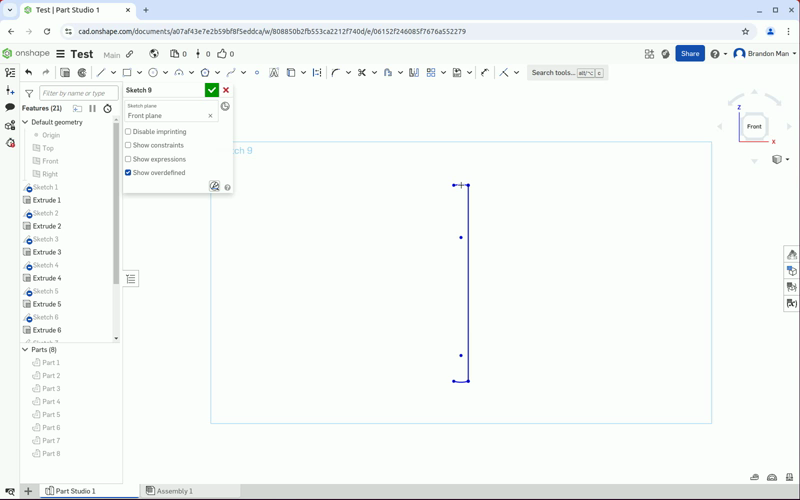
mouse_move(453, 185)
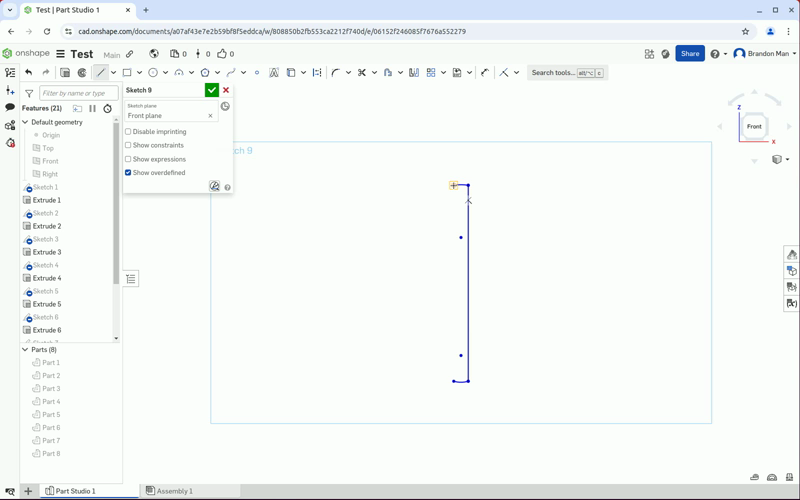
click(453, 185)
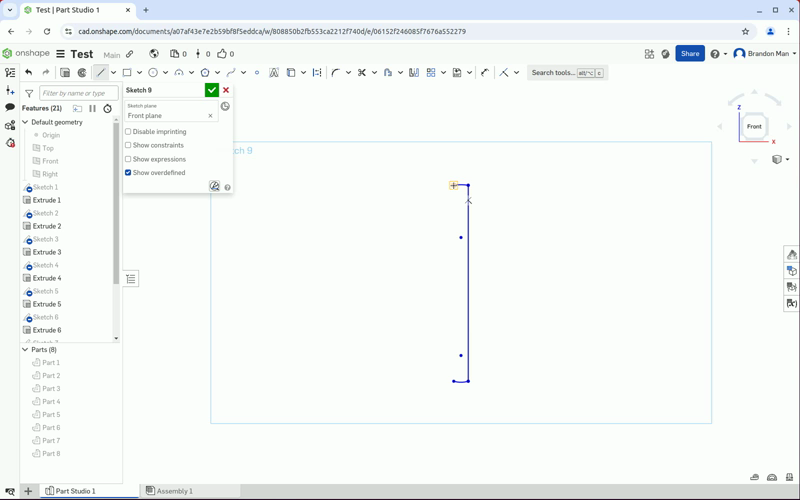
key_down(shift)
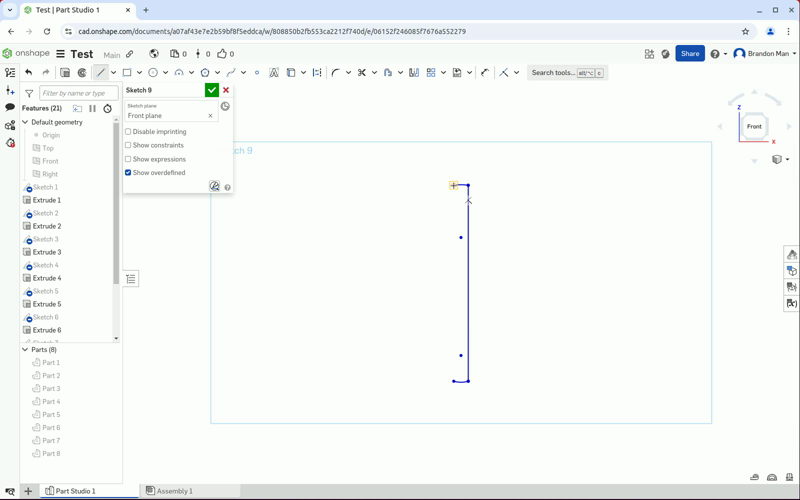
mouse_move(453, 381)
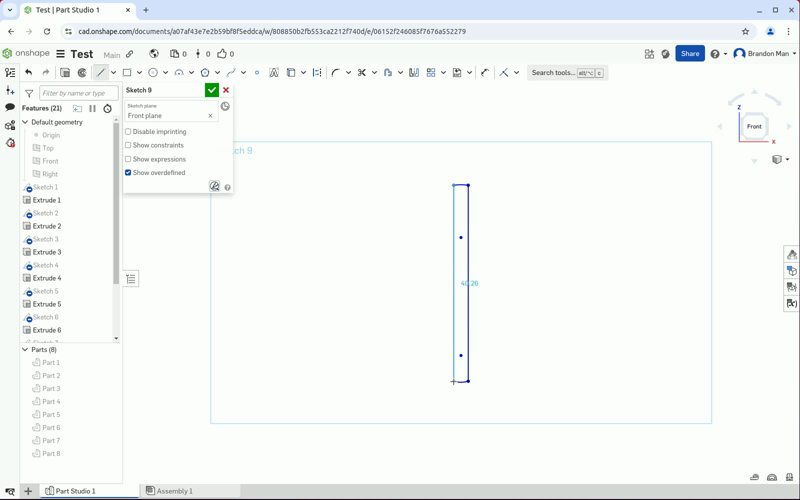
key_up(shift)
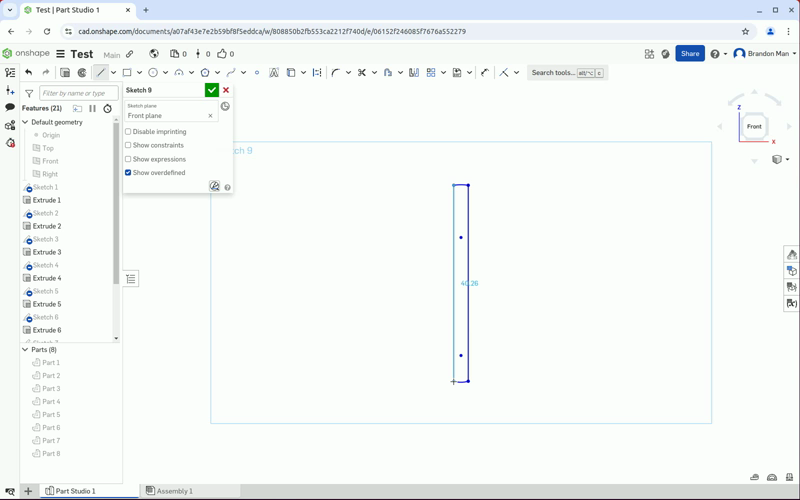
click(453, 381)
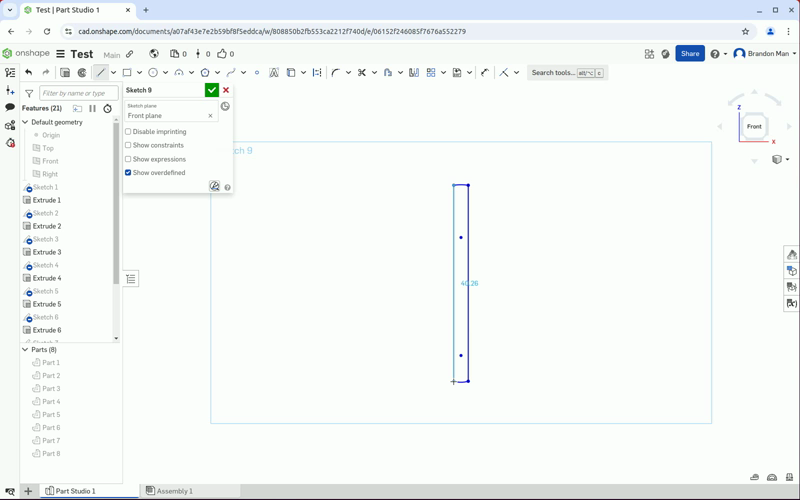
key(esc)
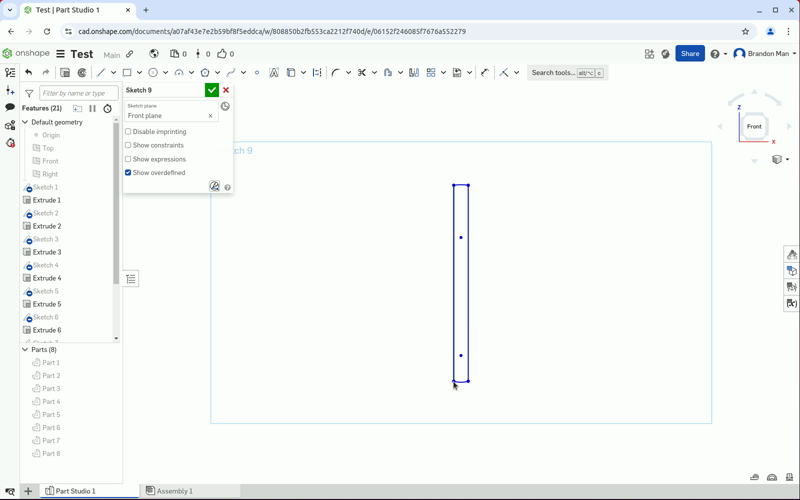
mouse_move(457, 305)
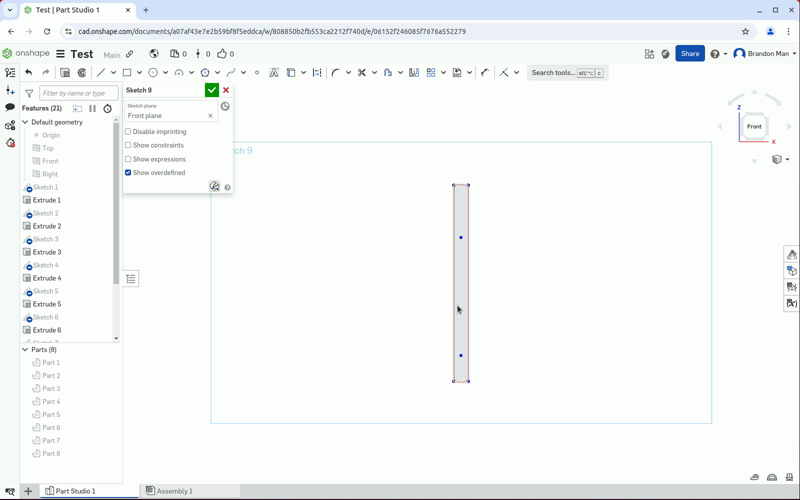
click(457, 305)
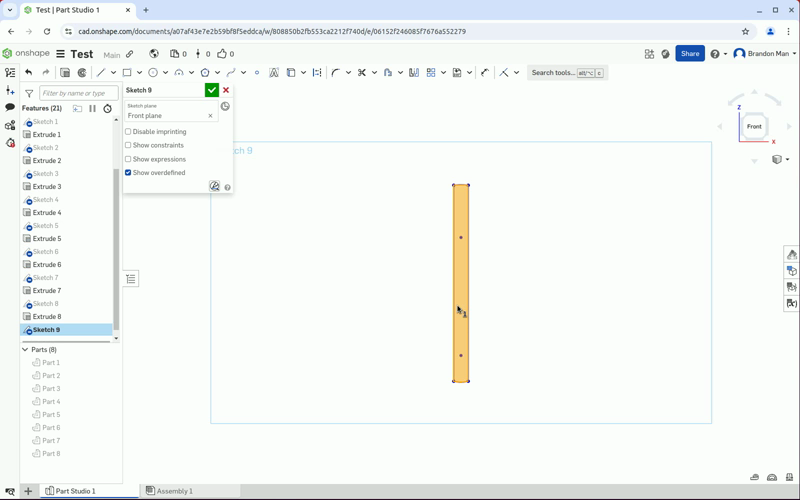
mouse_move(73, 352)
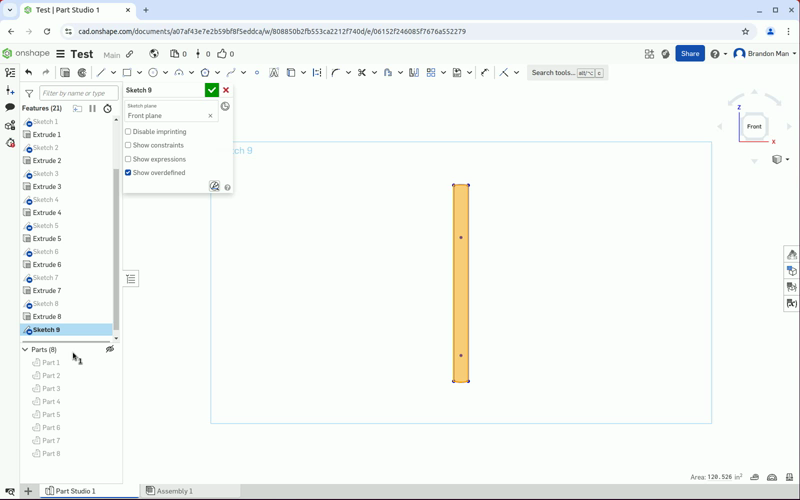
key(shift+y)
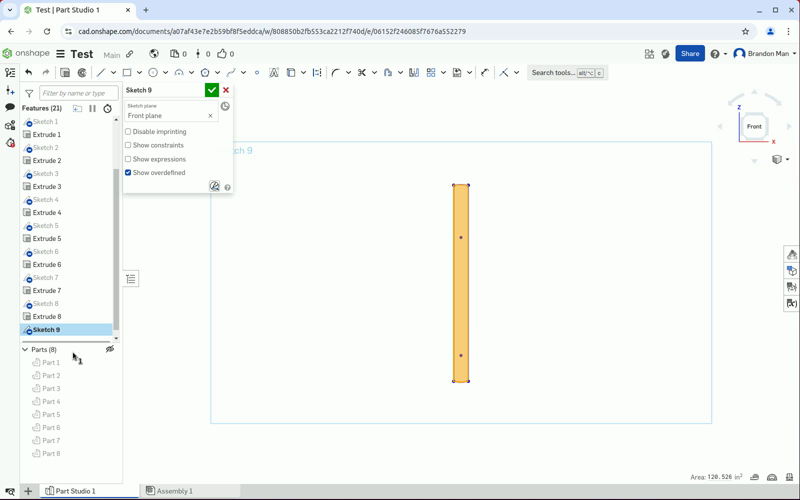
key(shift+e)
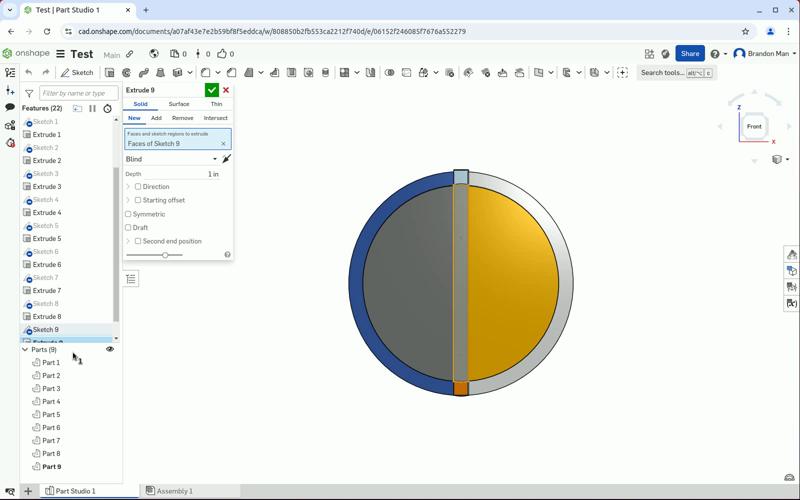
mouse_move(143, 106)
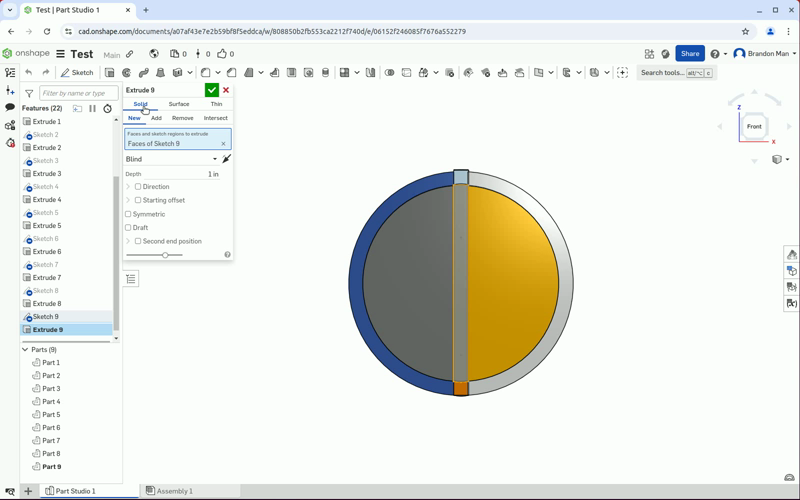
click(143, 106)
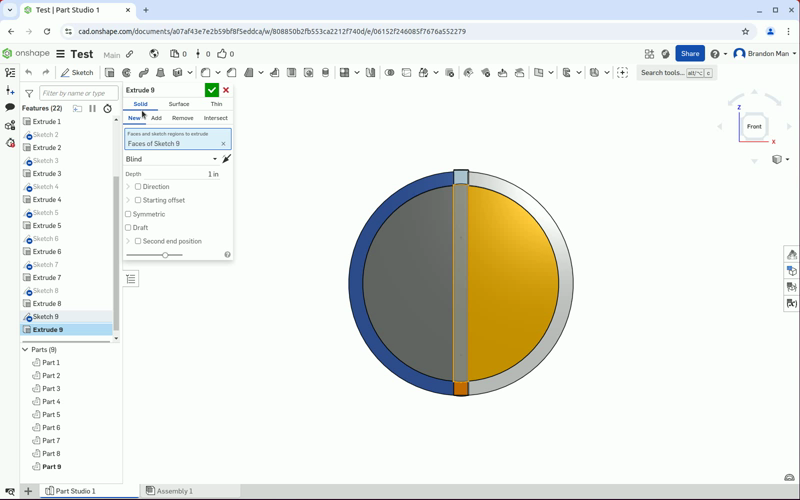
mouse_move(137, 120)
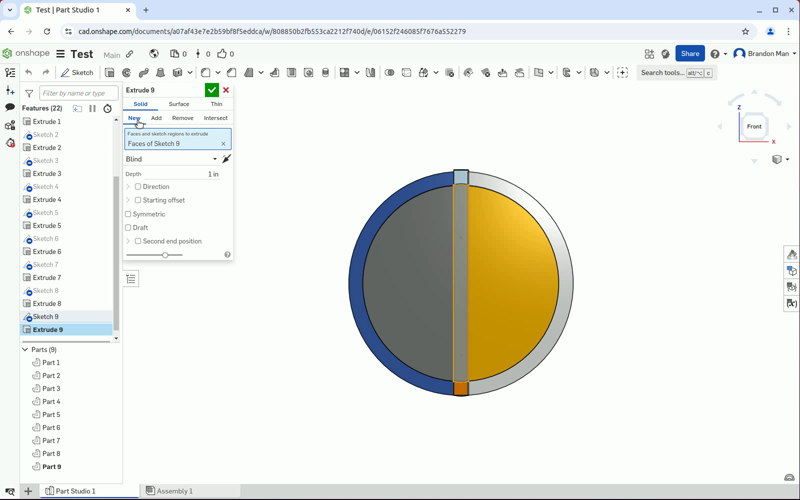
click(137, 120)
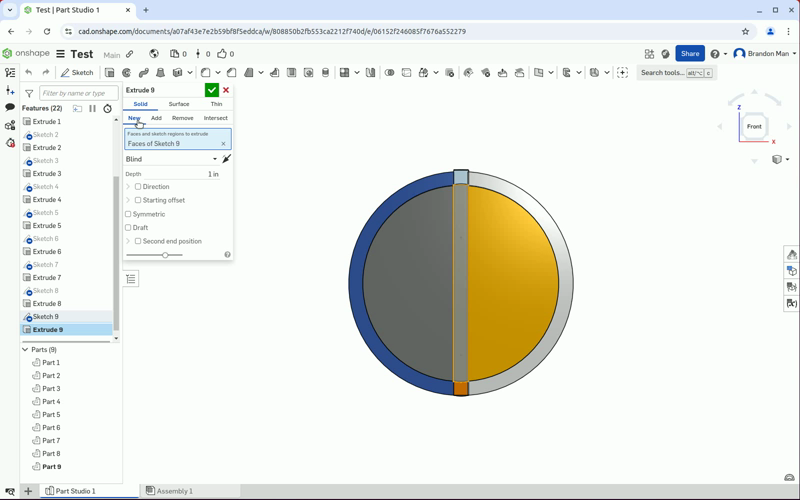
key(tab, 4)
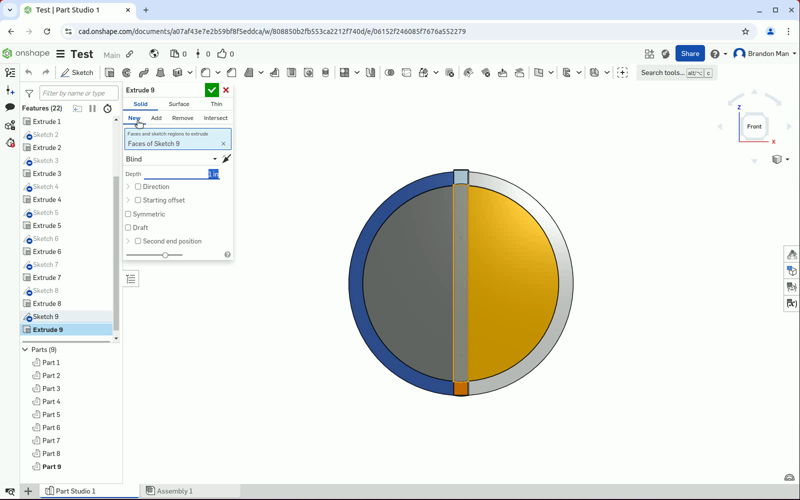
text(0.722)
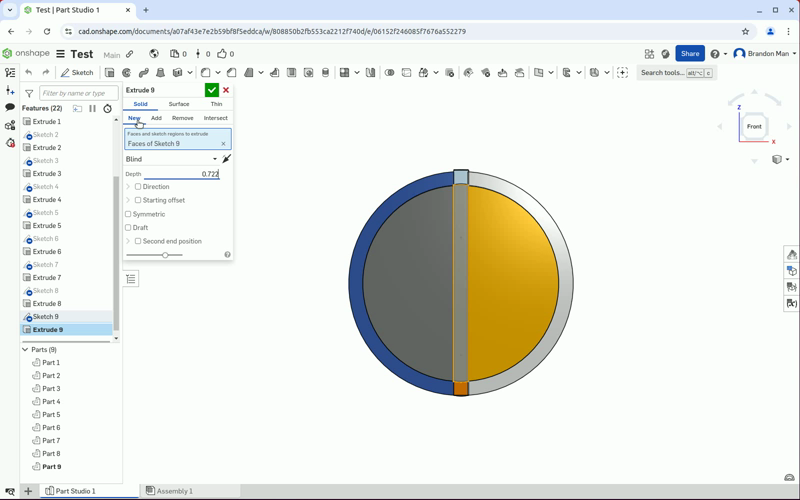
key(enter)
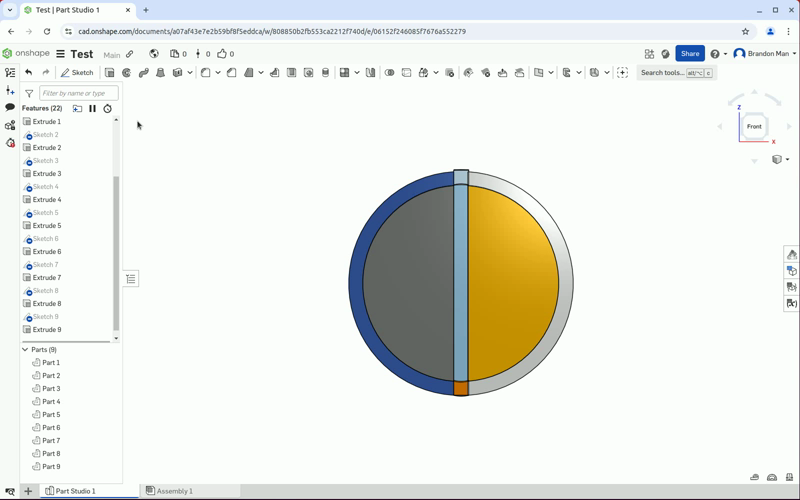
key(shift+h)
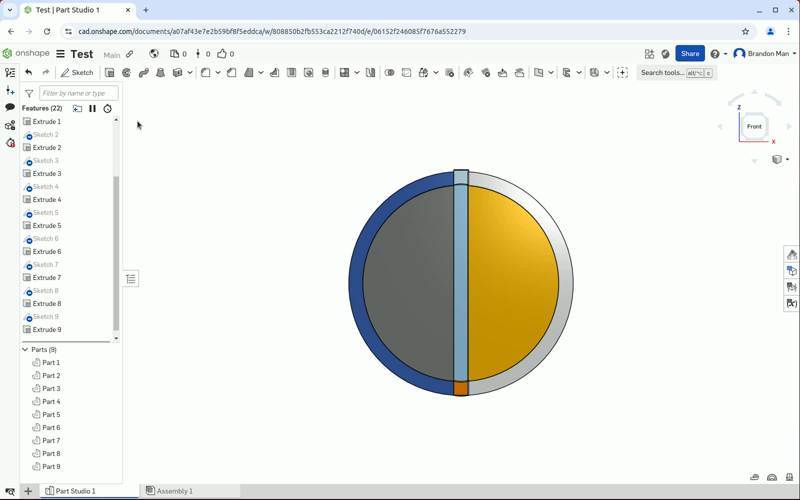
key(shift+h)
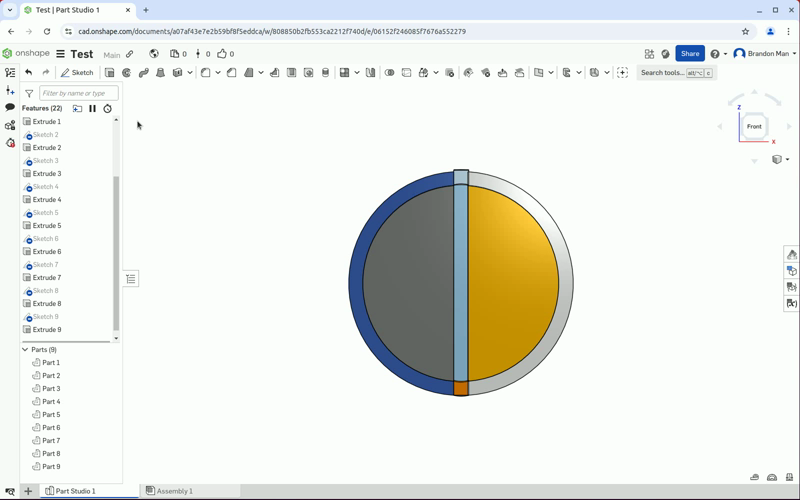
key(shift+7)
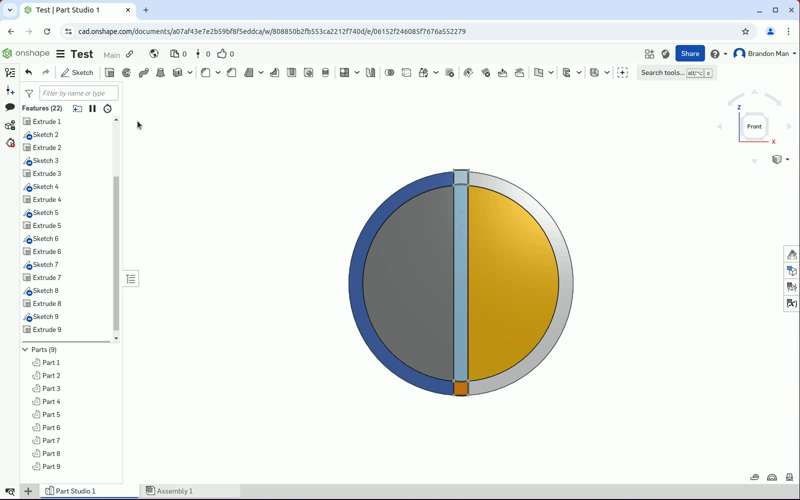
key(left, 2)
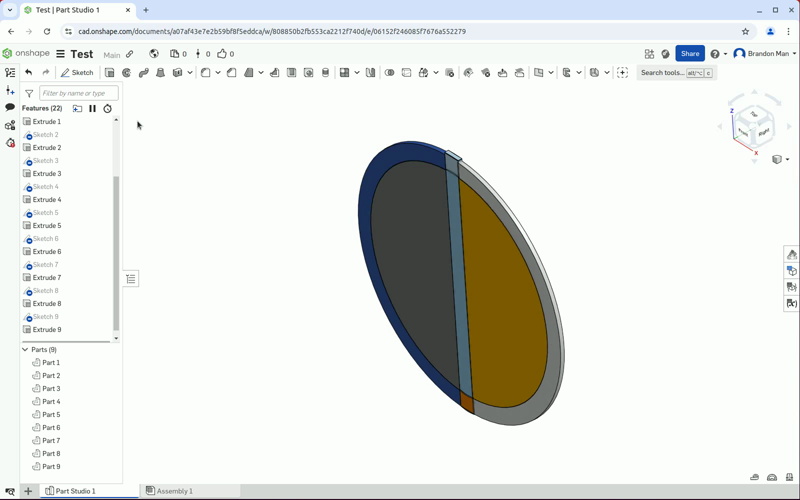
key(down, 2)
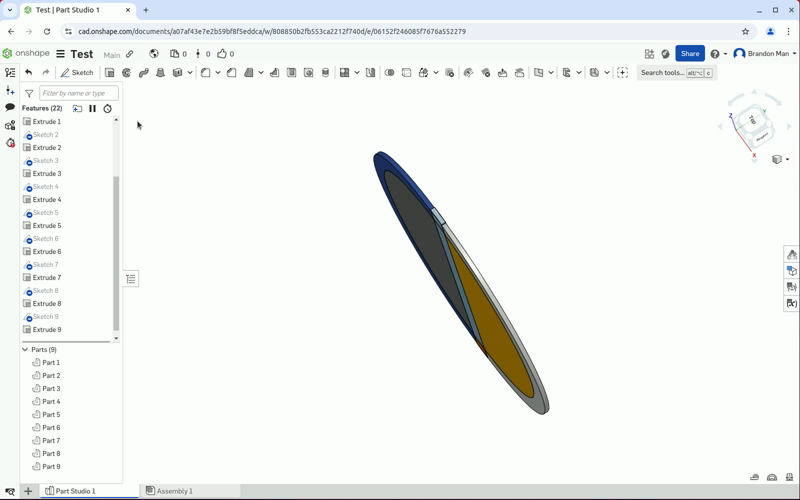
key(up, 2)
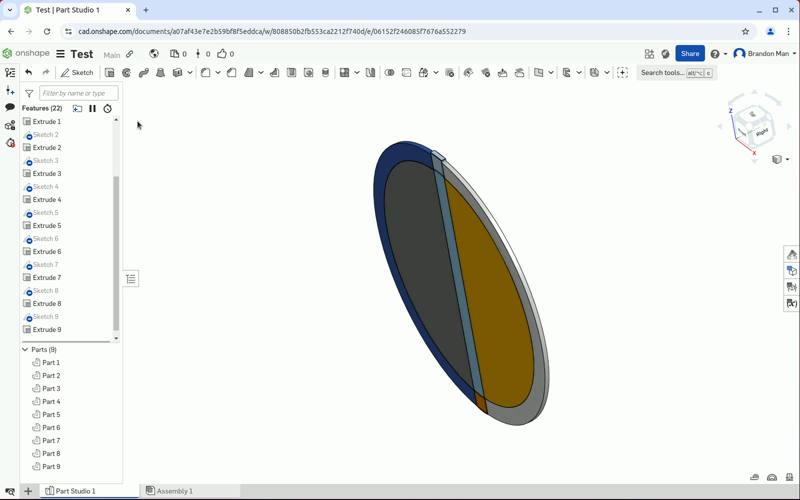
key(right, 2)
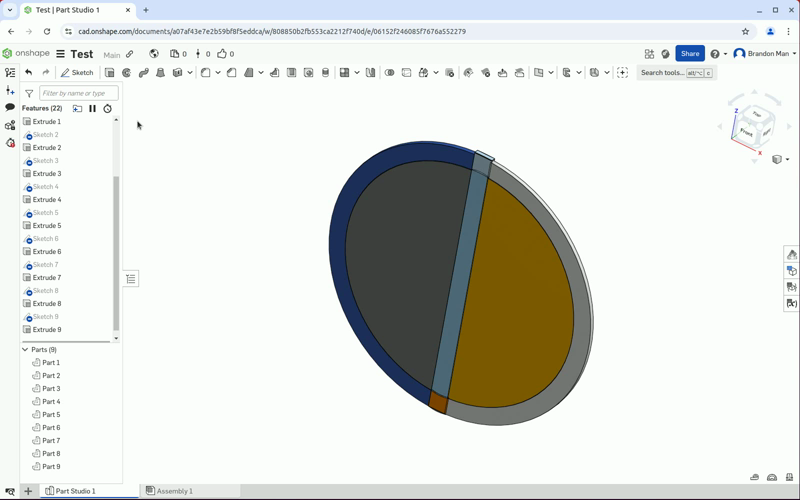
mouse_move(69, 111)
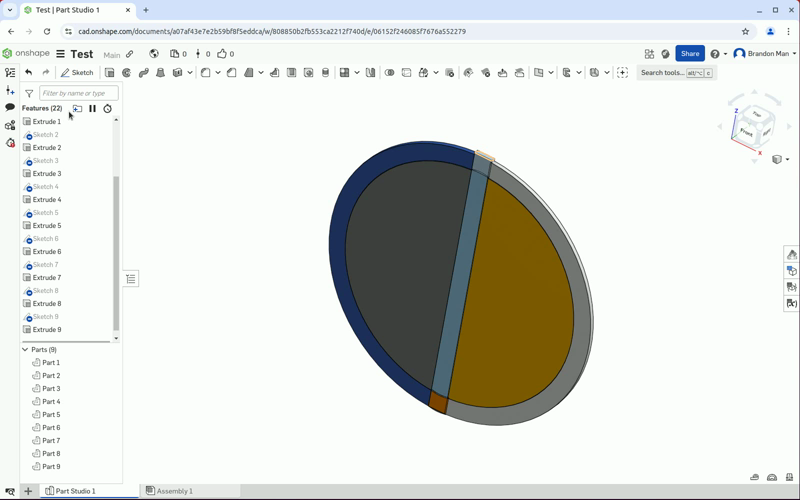
click(69, 111)